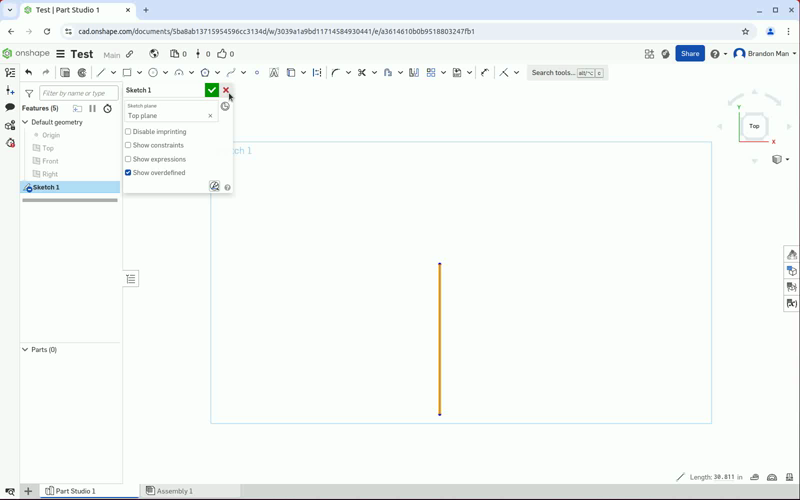
key(shift+h)
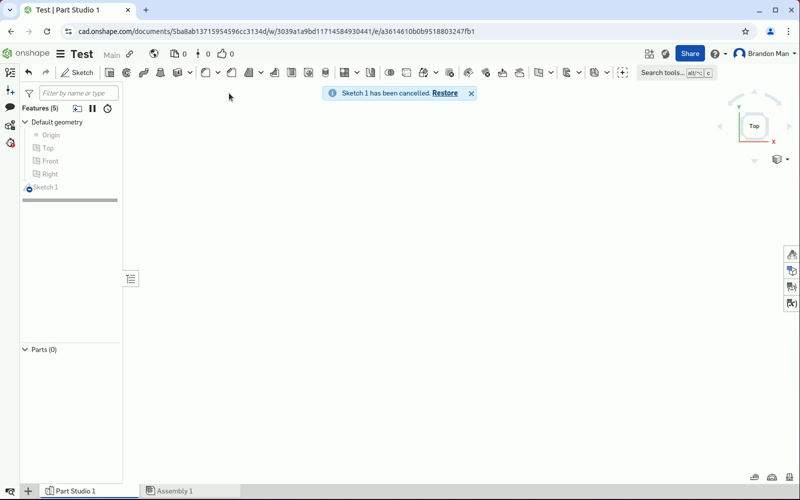
mouse_move(73, 352)
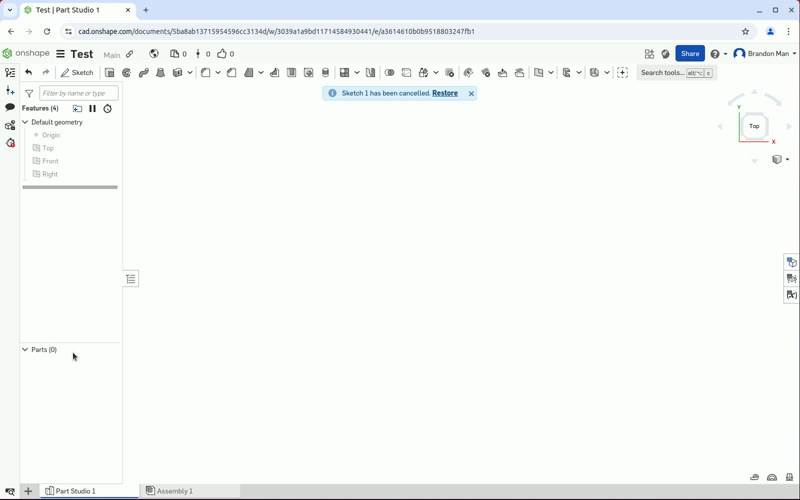
key(y)
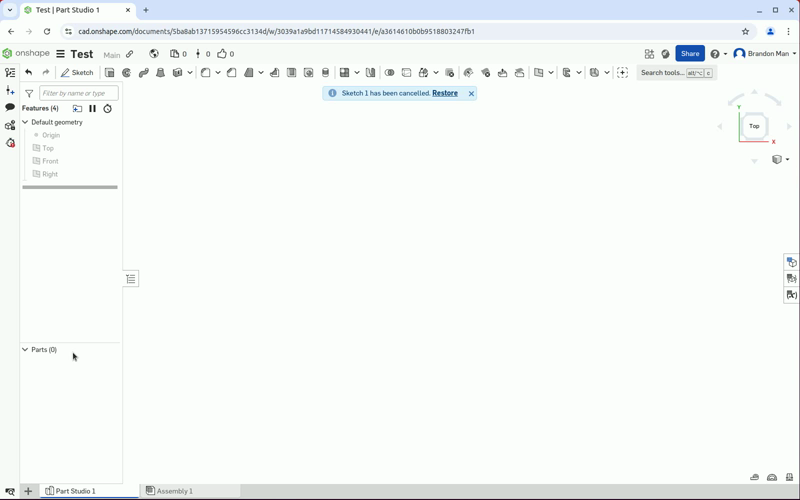
key(shift+p)
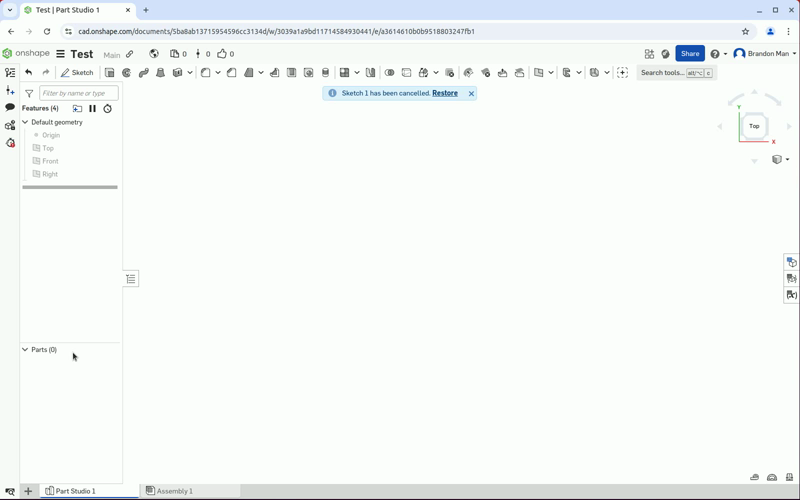
key(space)
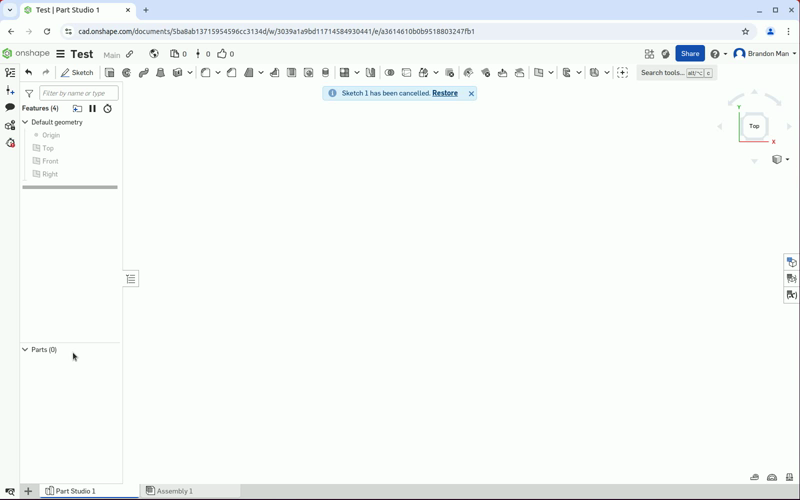
key_down(shift)
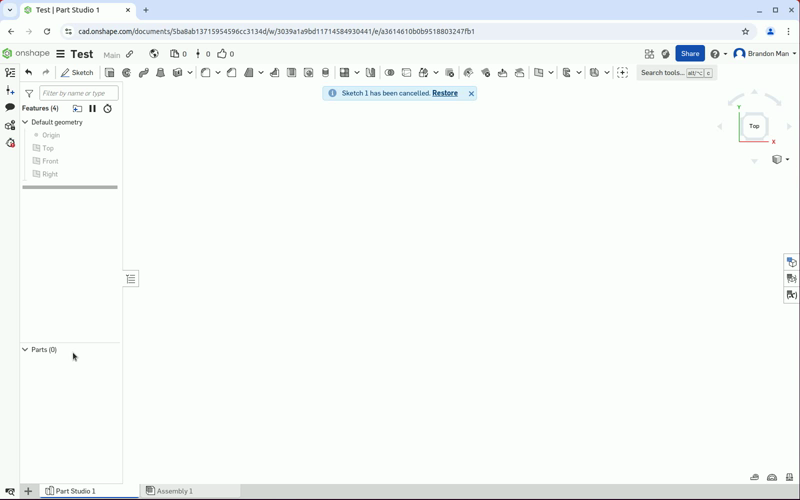
key(up)
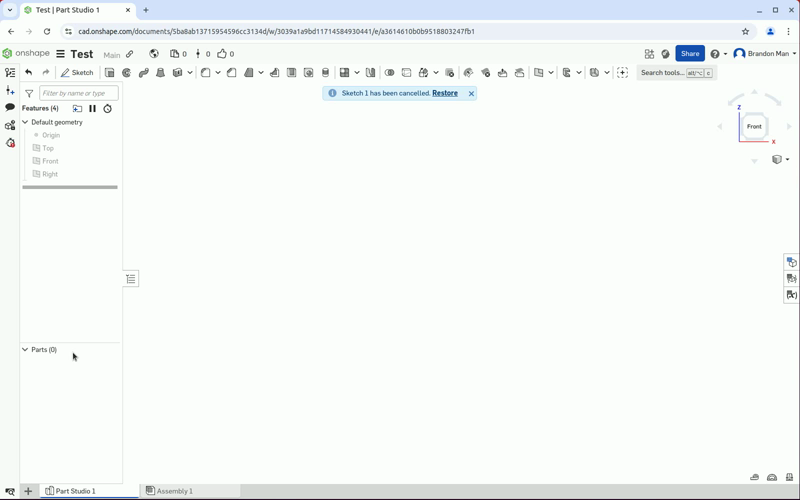
key_up(shift)
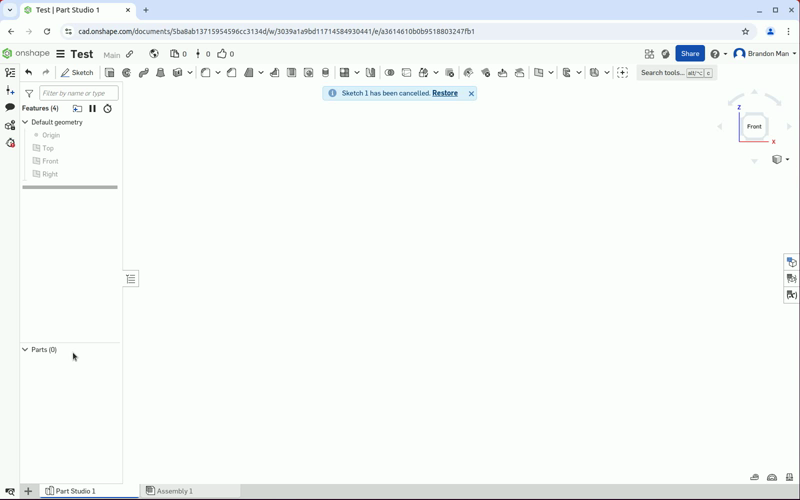
mouse_move(73, 352)
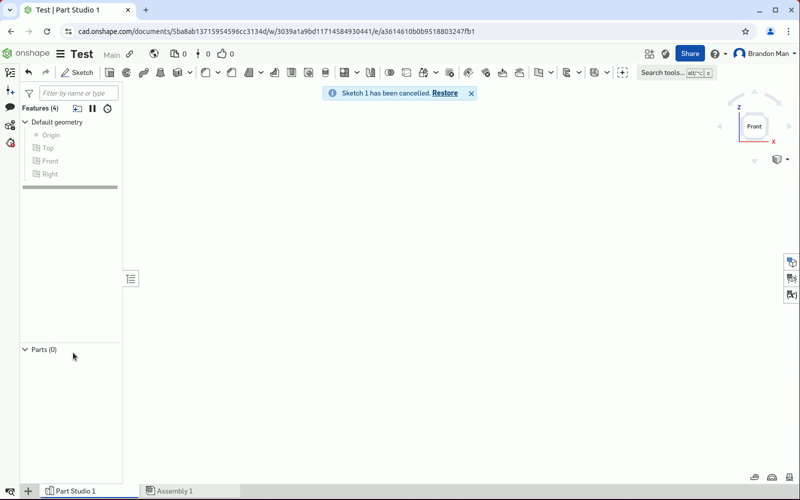
key(shift+y)
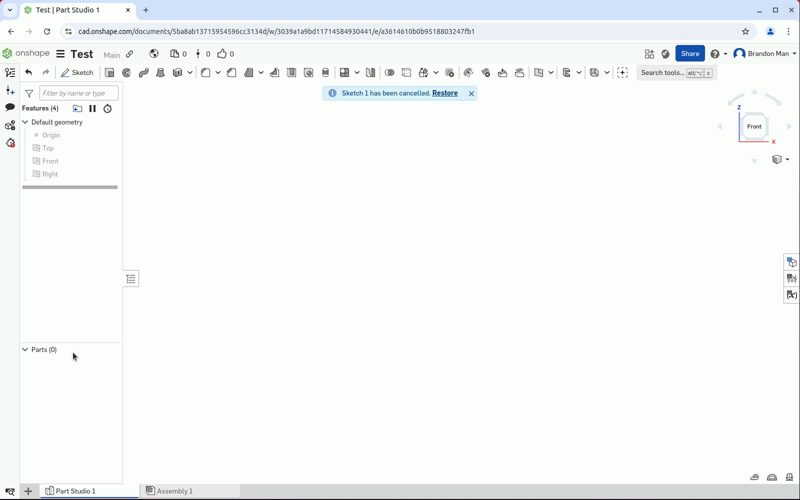
key(shift+s)
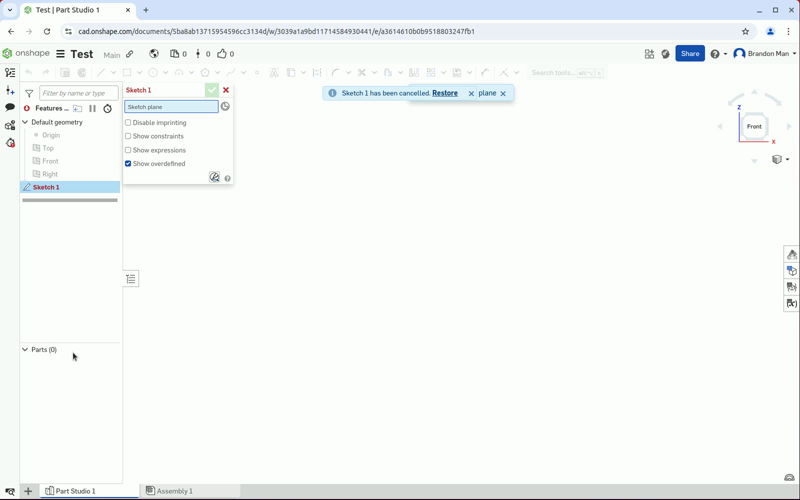
mouse_move(73, 163)
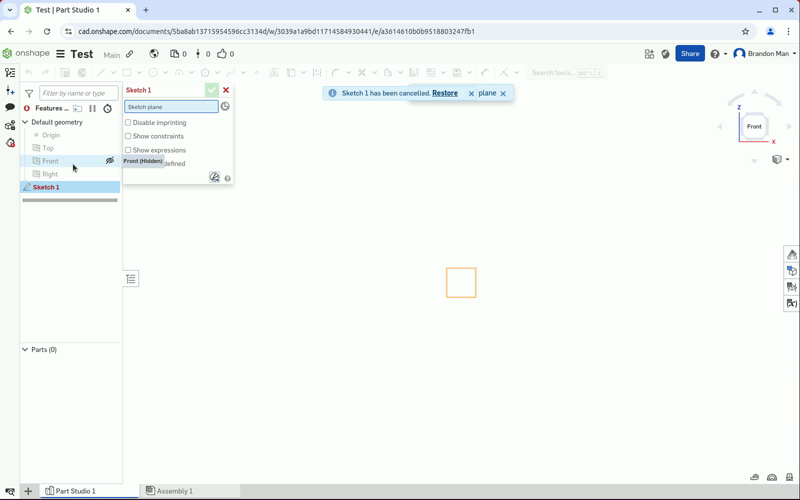
click(73, 163)
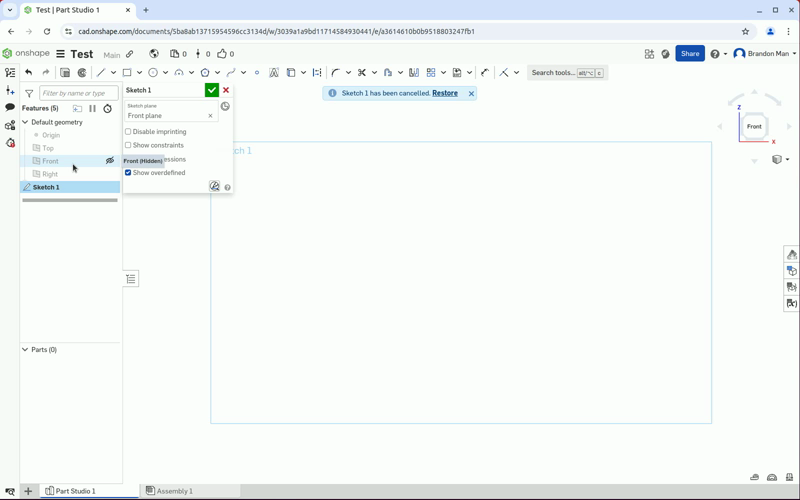
mouse_move(73, 352)
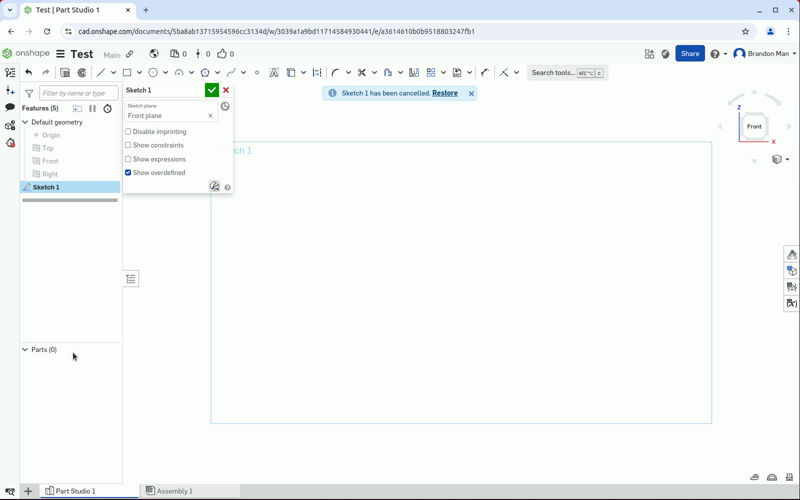
key(y)
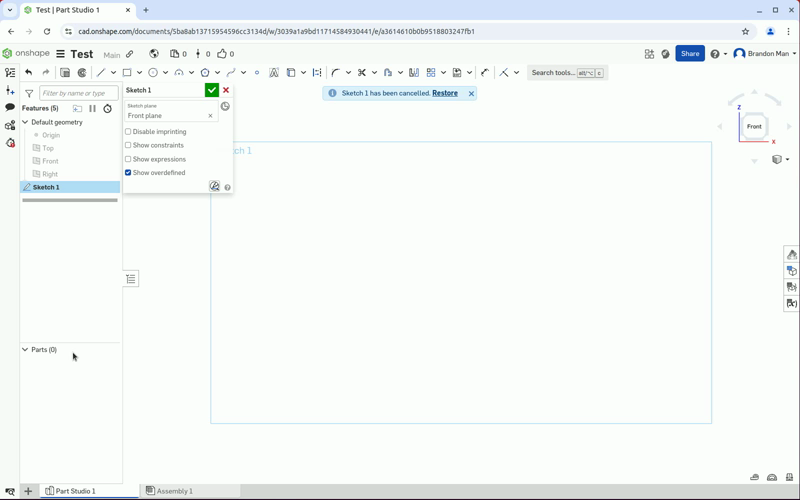
key(a)
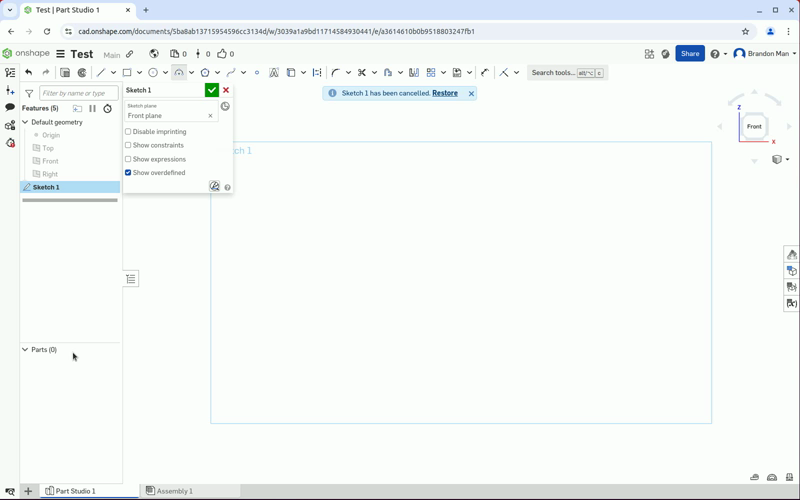
key_down(shift)
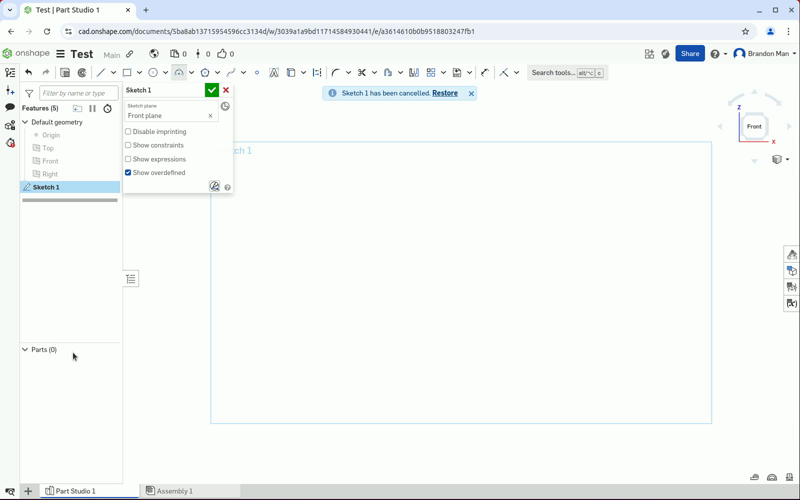
mouse_move(362, 366)
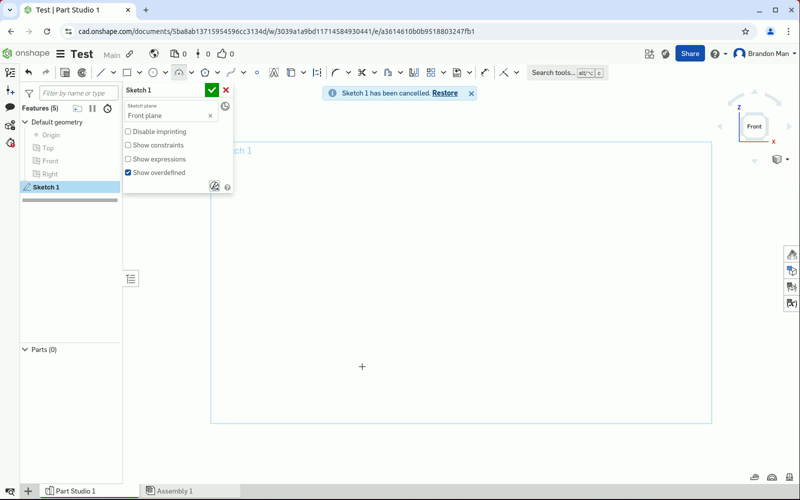
click(362, 366)
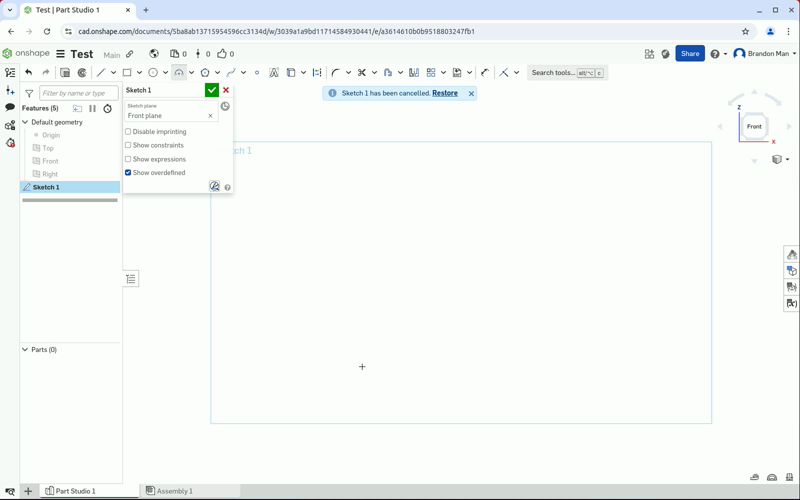
key_up(shift)
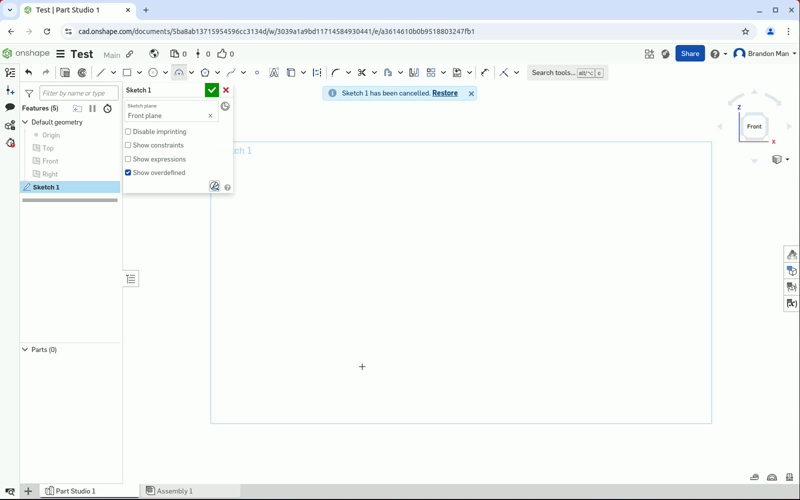
key_down(shift)
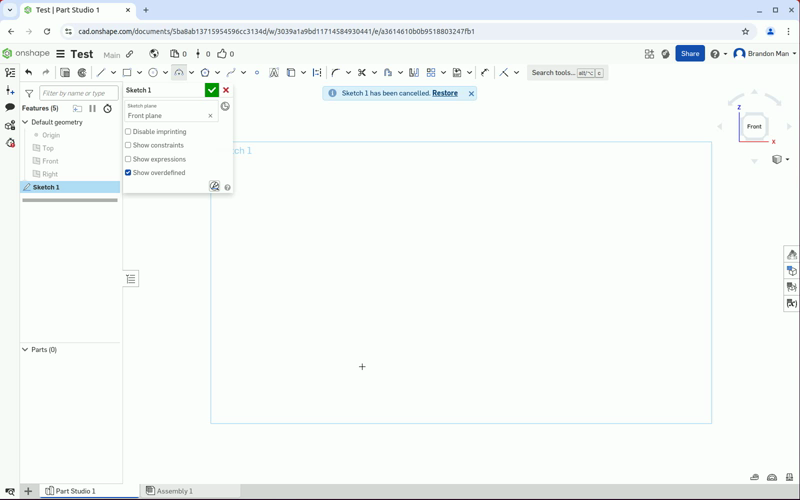
mouse_move(370, 354)
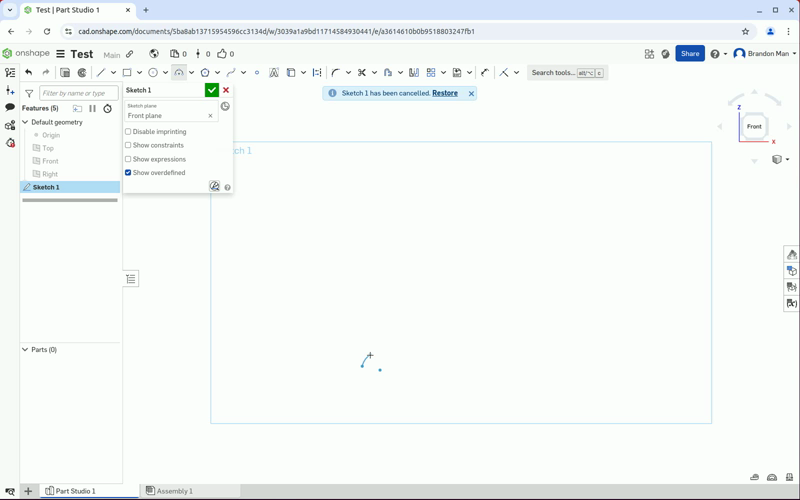
click(370, 354)
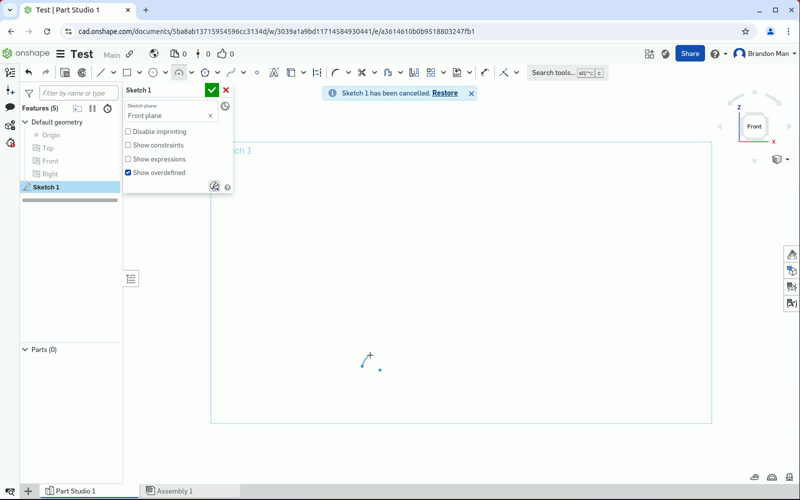
mouse_move(364, 359)
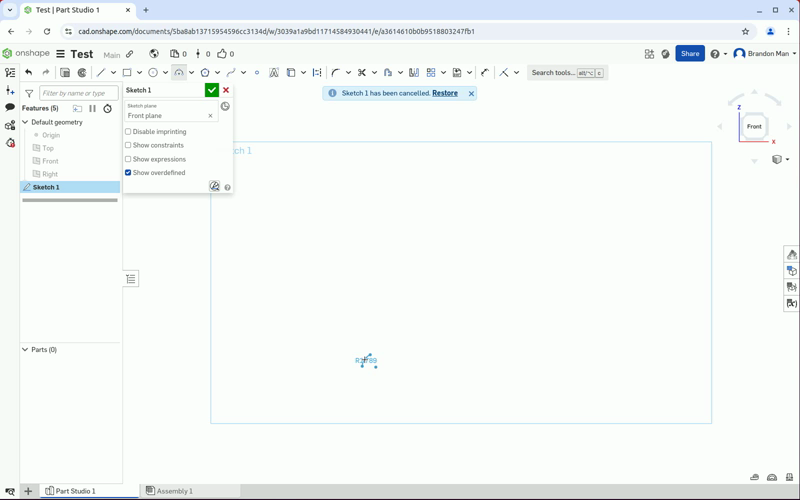
click(364, 359)
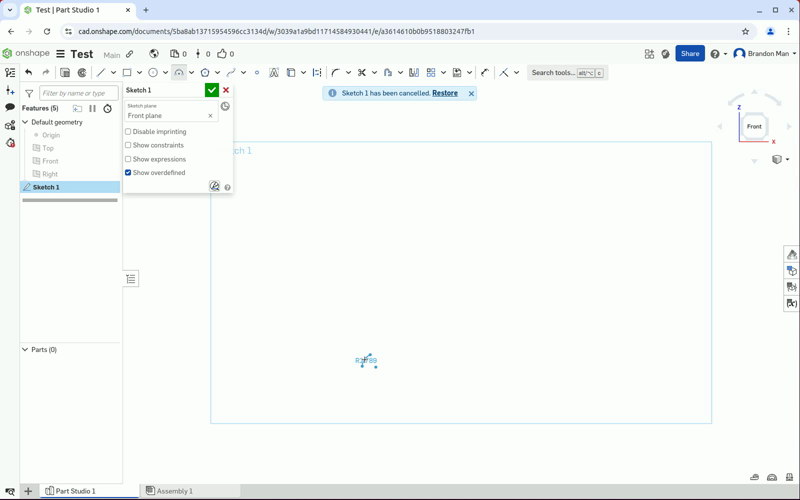
key_up(shift)
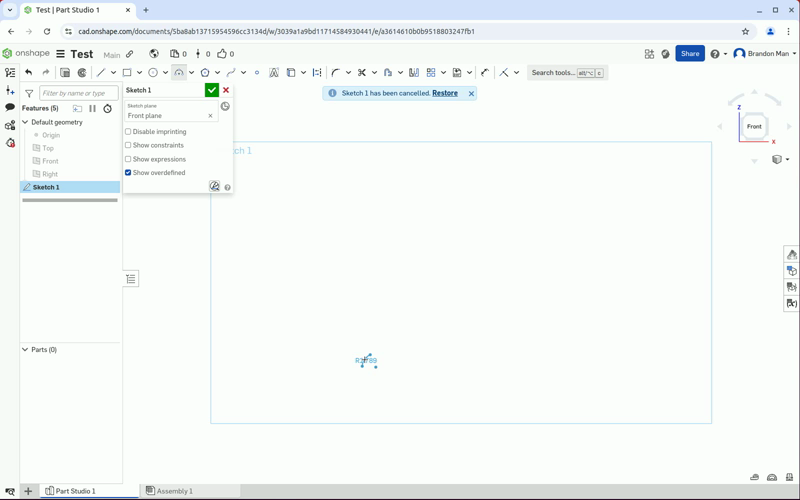
key(esc)
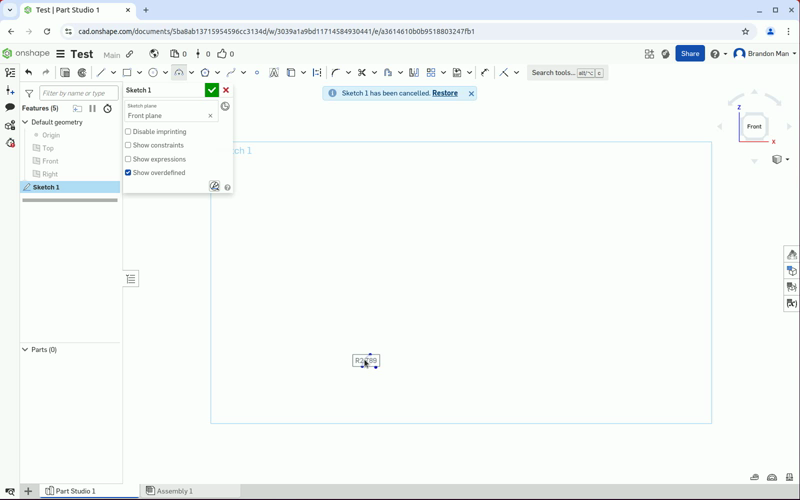
key(l)
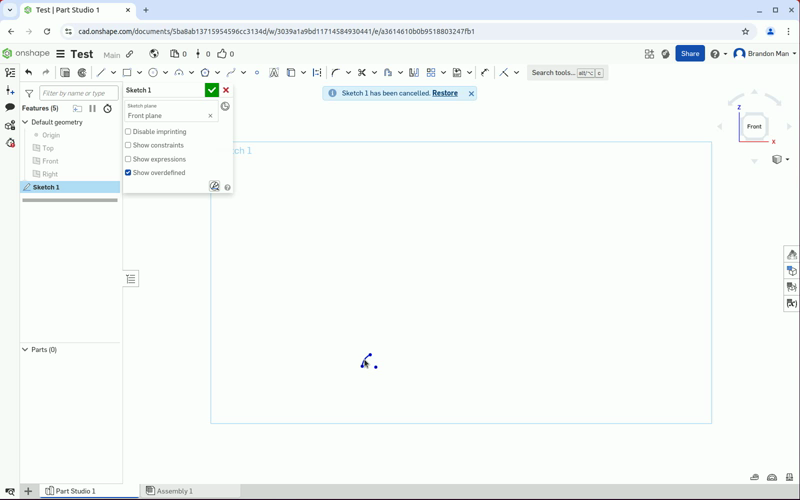
mouse_move(370, 354)
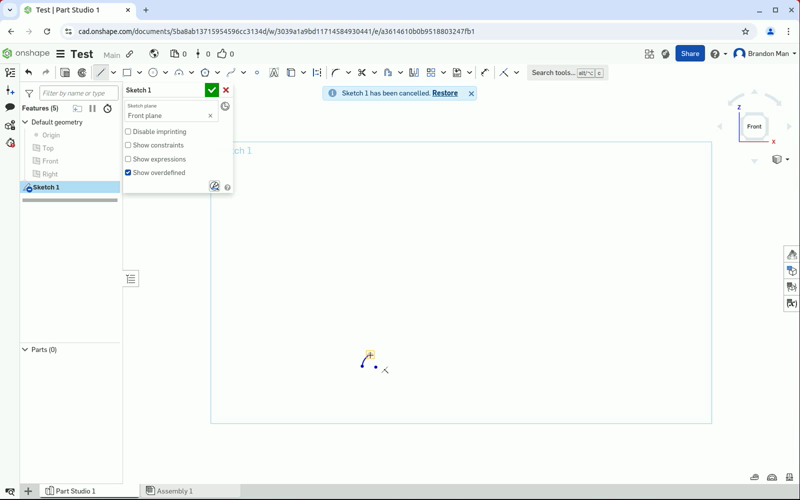
click(370, 354)
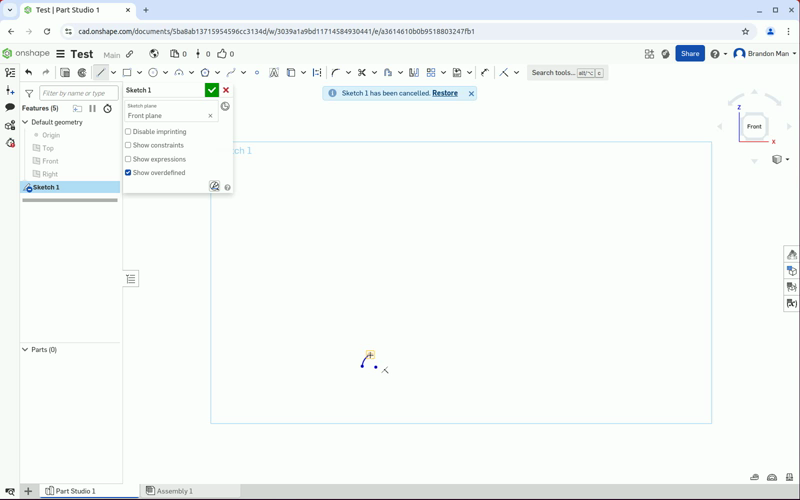
key_down(shift)
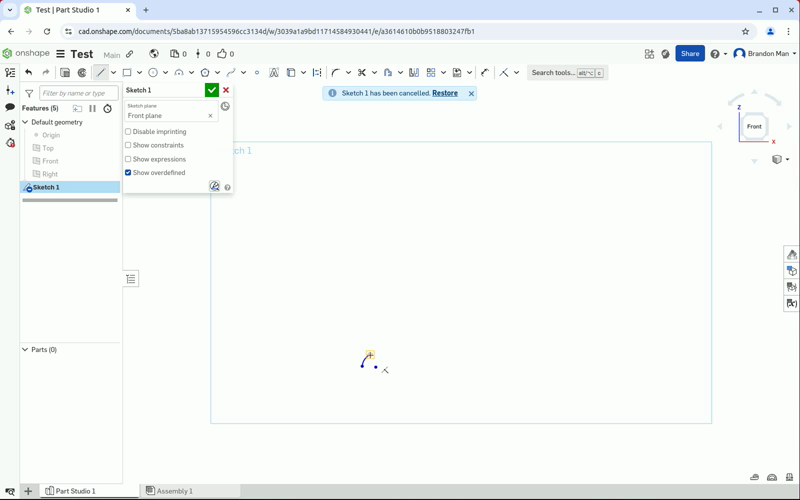
mouse_move(370, 195)
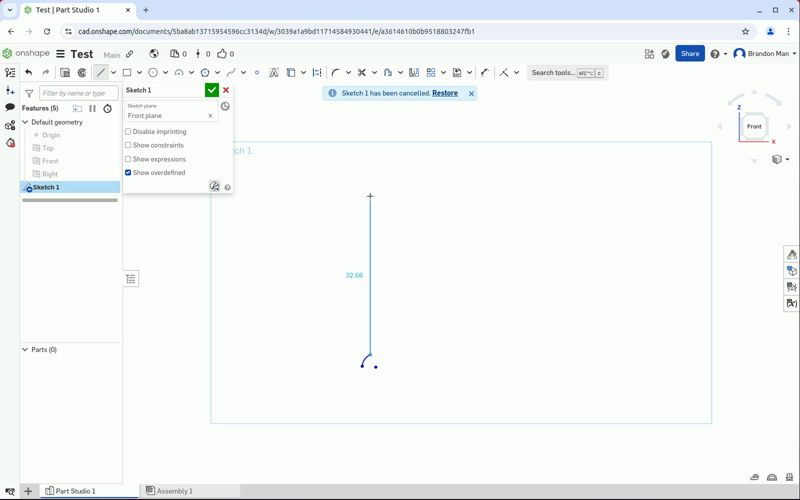
click(370, 195)
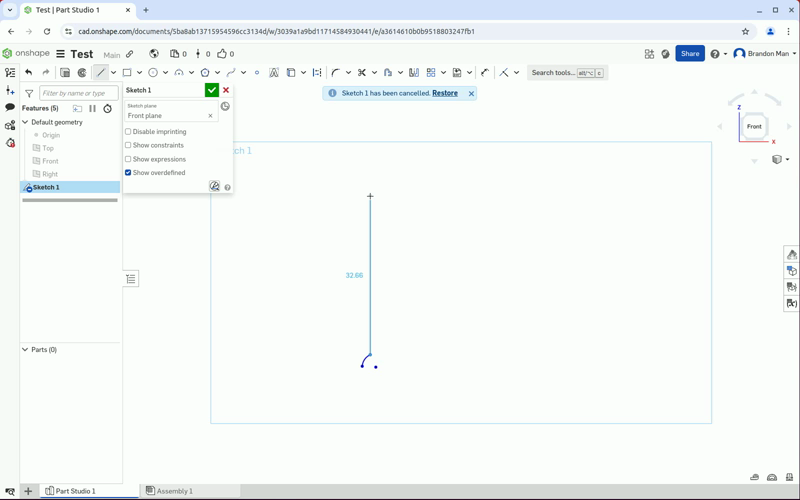
key_up(shift)
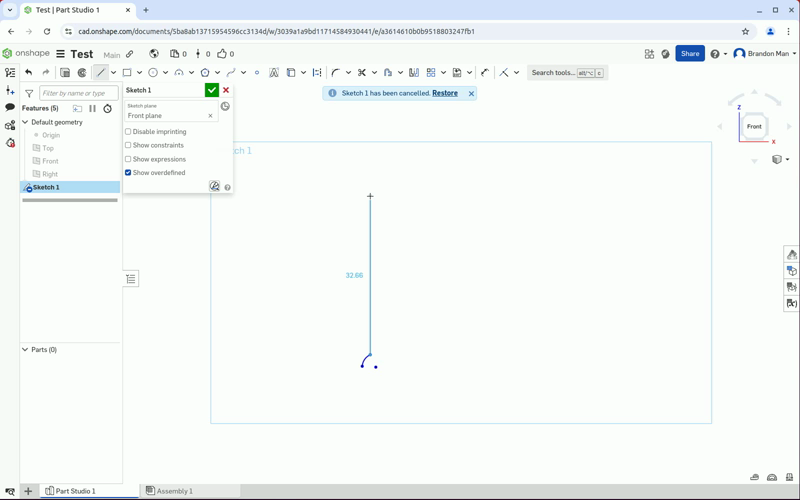
key(esc)
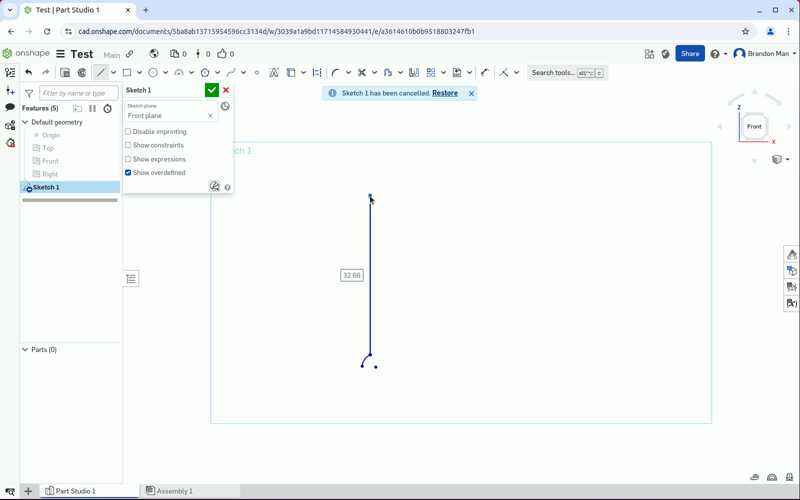
key(a)
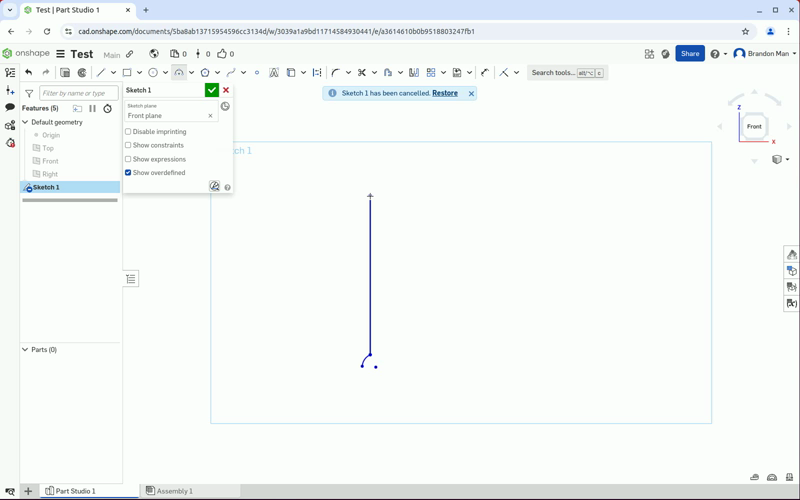
mouse_move(370, 195)
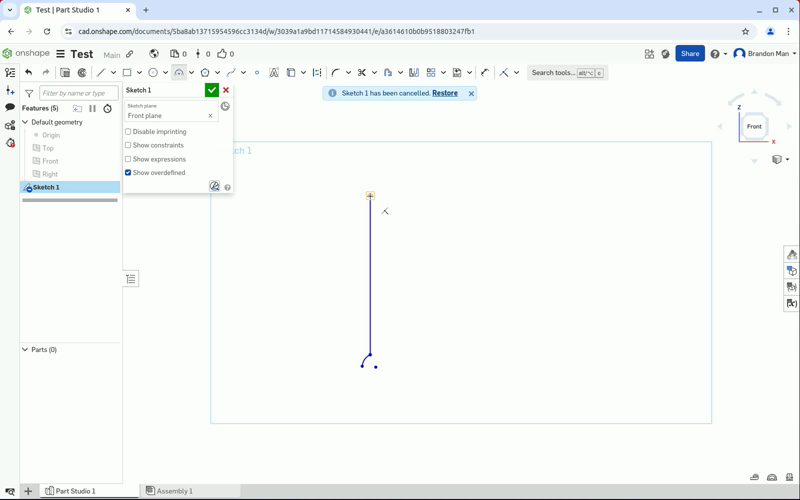
click(370, 195)
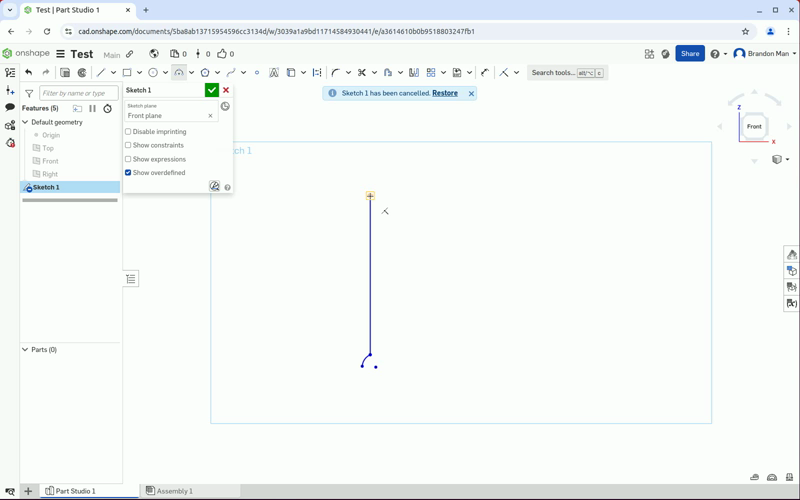
key_down(shift)
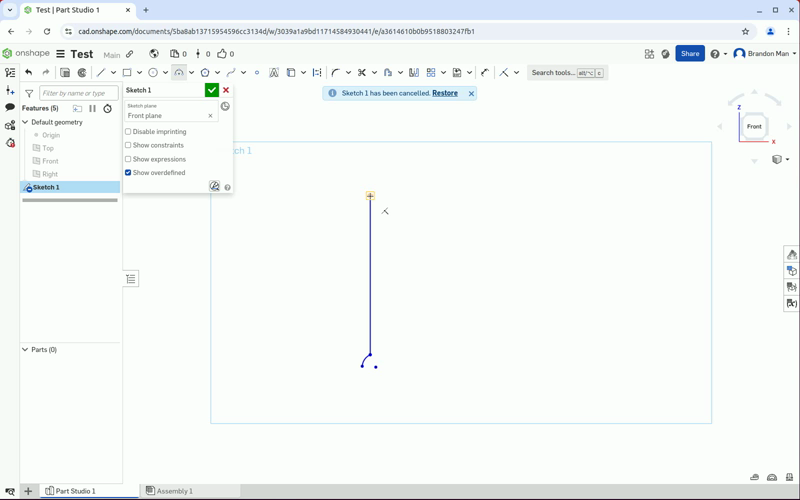
mouse_move(362, 184)
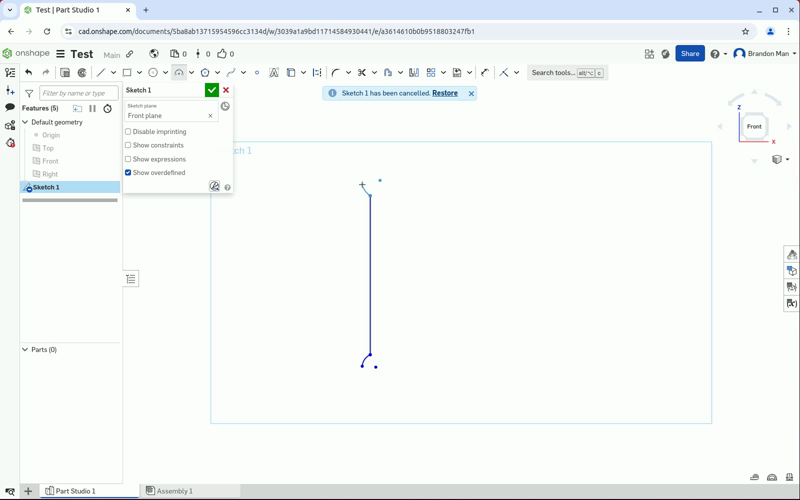
click(362, 184)
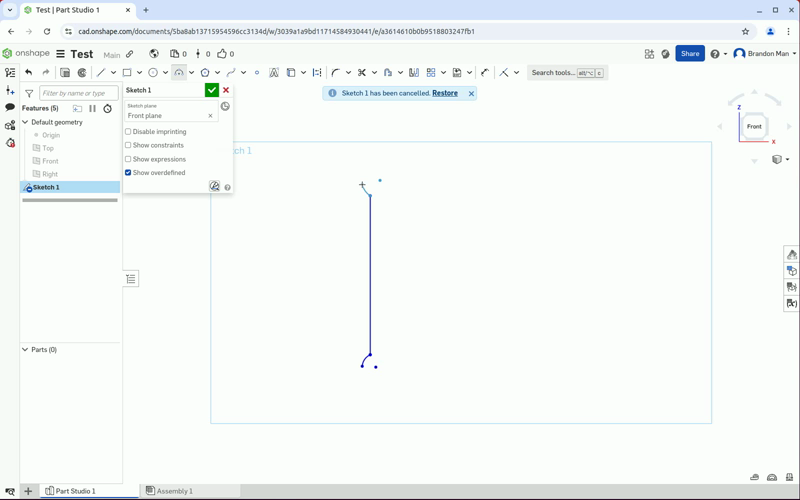
mouse_move(364, 190)
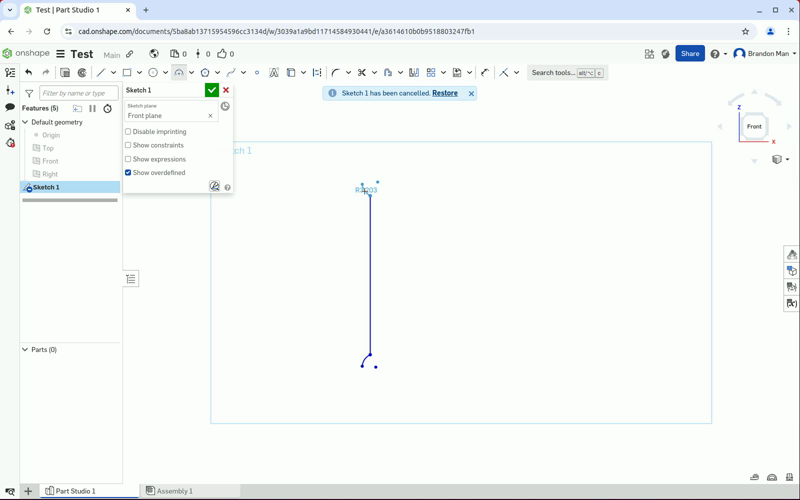
click(364, 190)
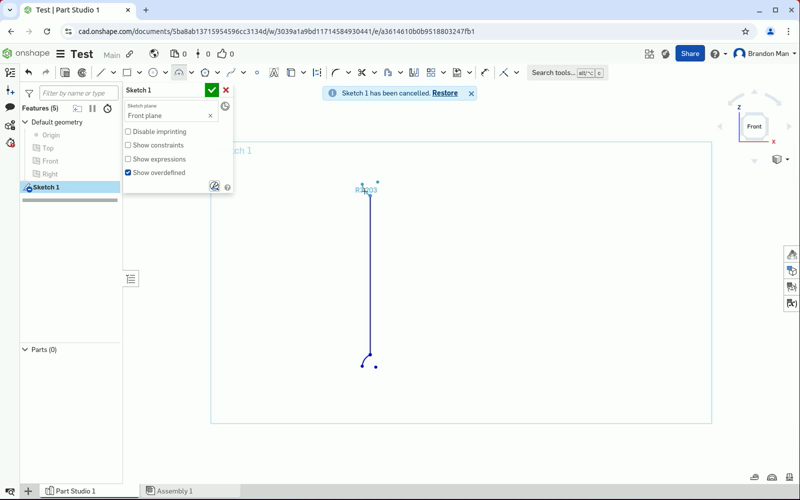
key_up(shift)
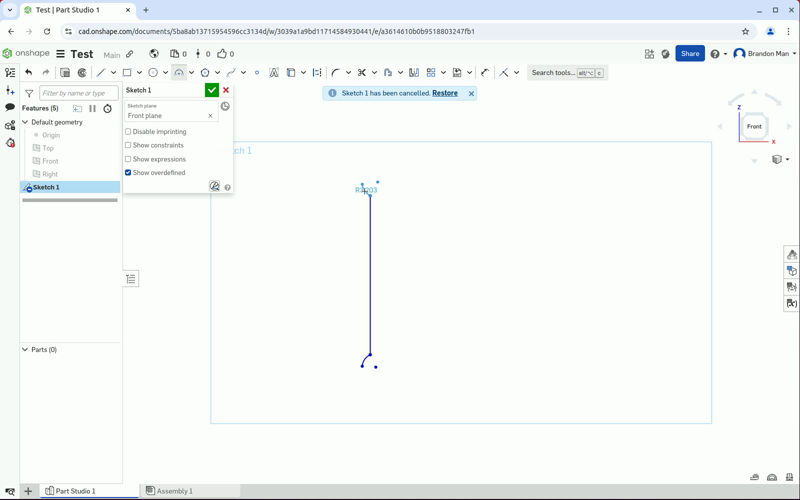
key(esc)
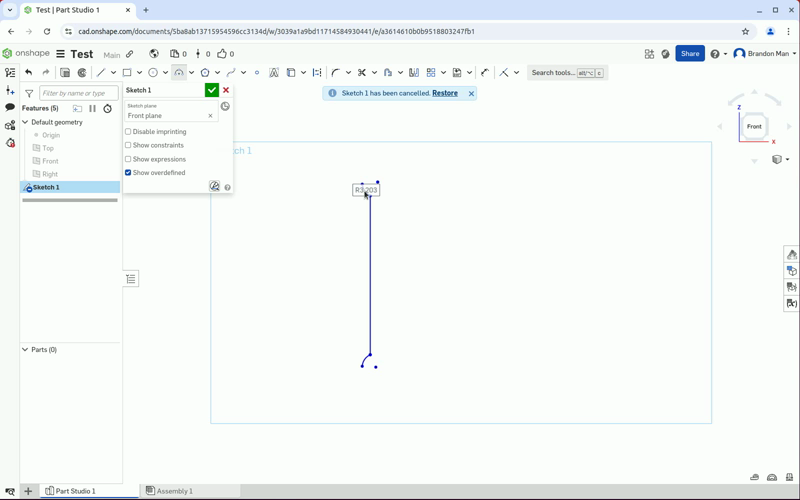
key(l)
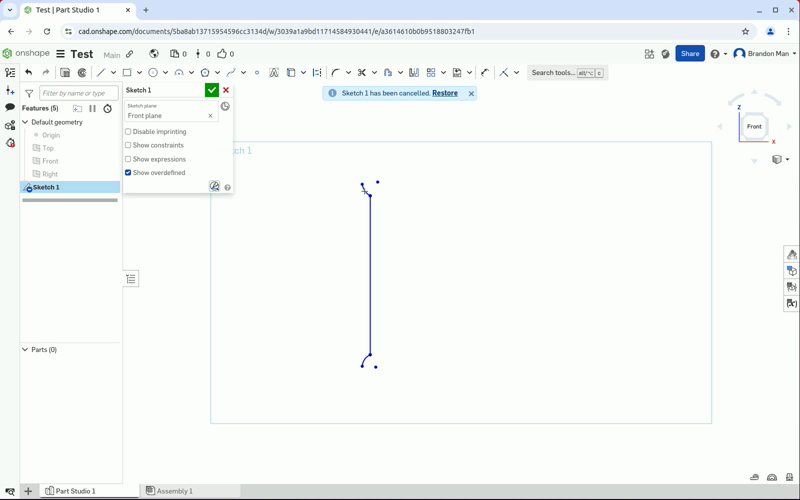
mouse_move(362, 184)
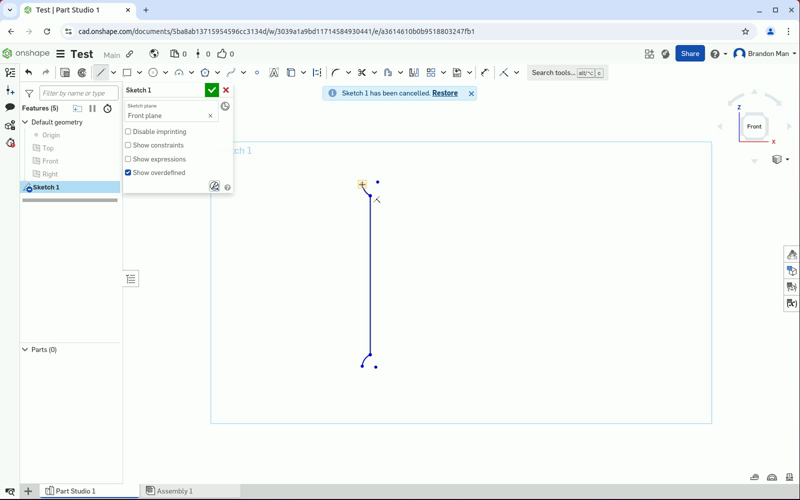
click(362, 184)
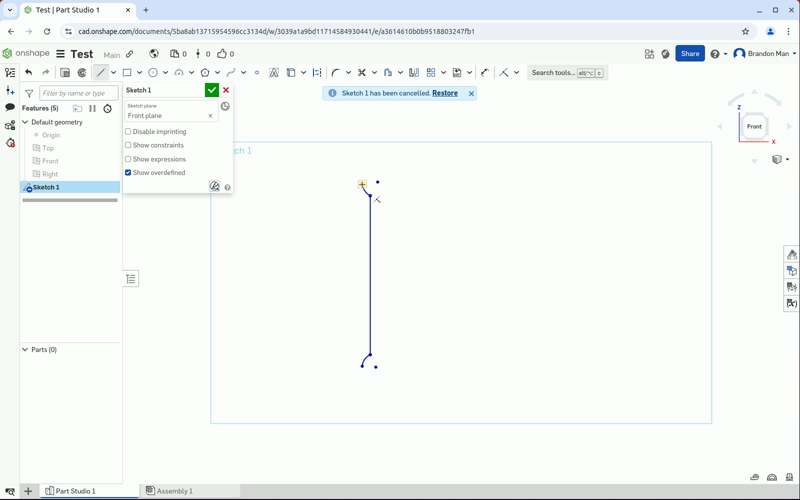
key_down(shift)
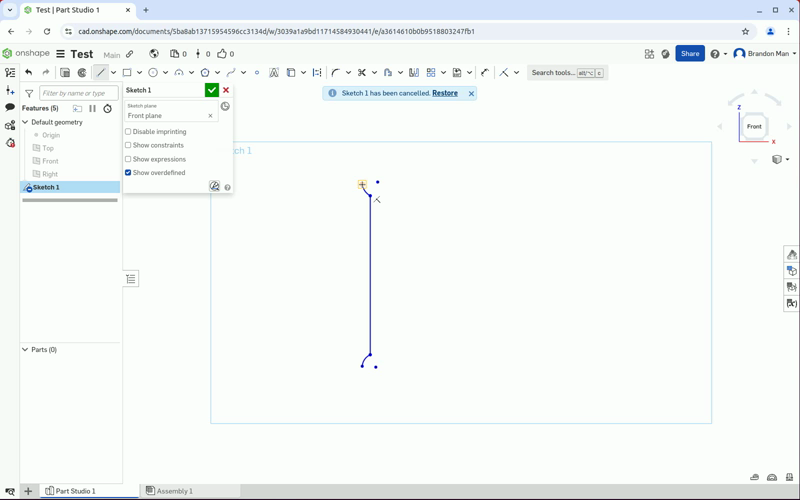
mouse_move(362, 366)
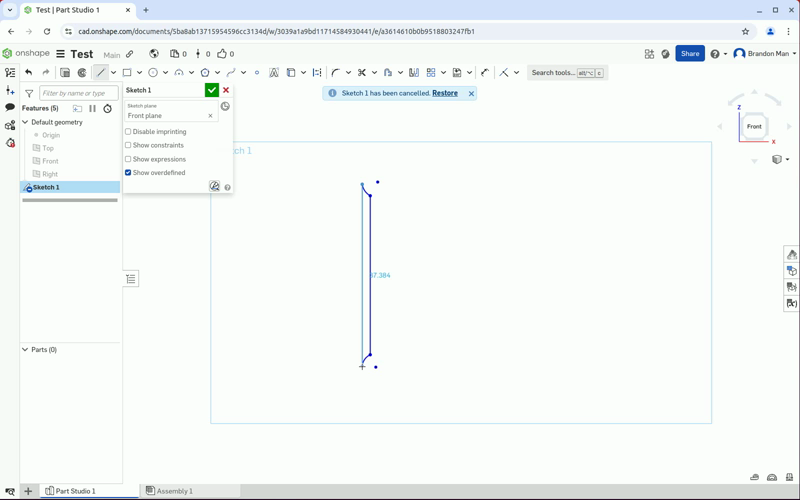
key_up(shift)
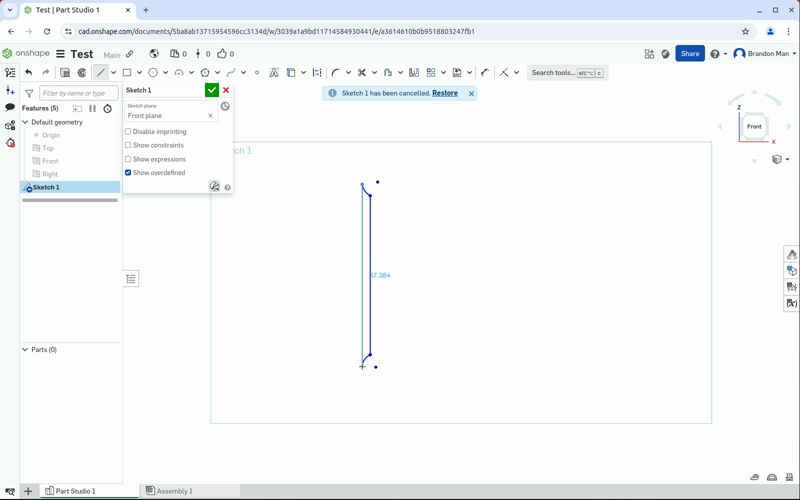
click(362, 366)
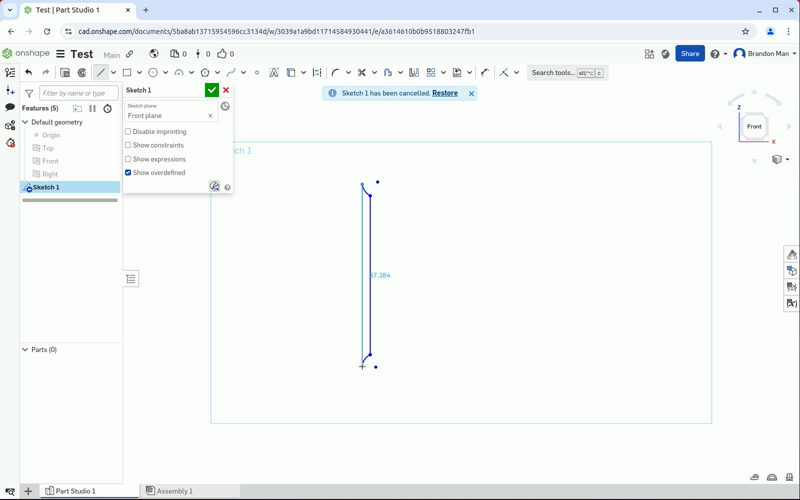
key(esc)
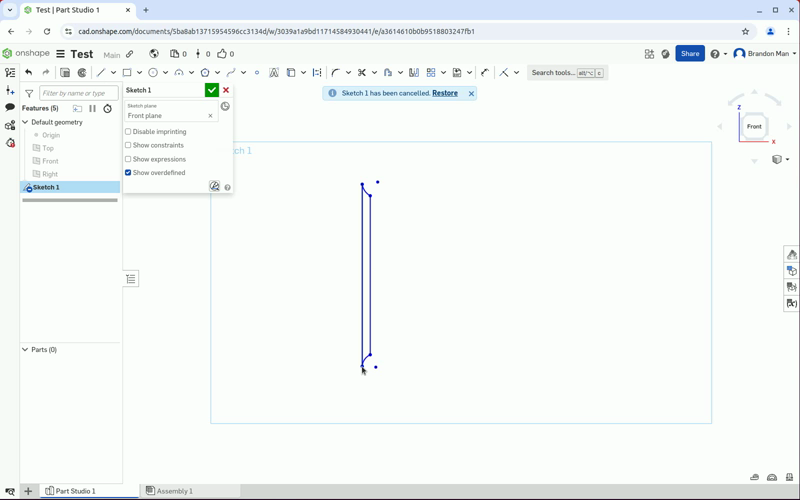
mouse_move(366, 198)
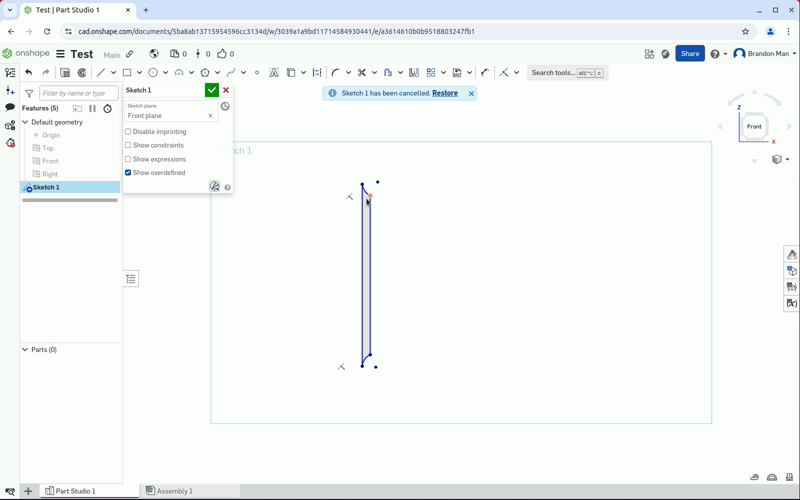
scroll(6)
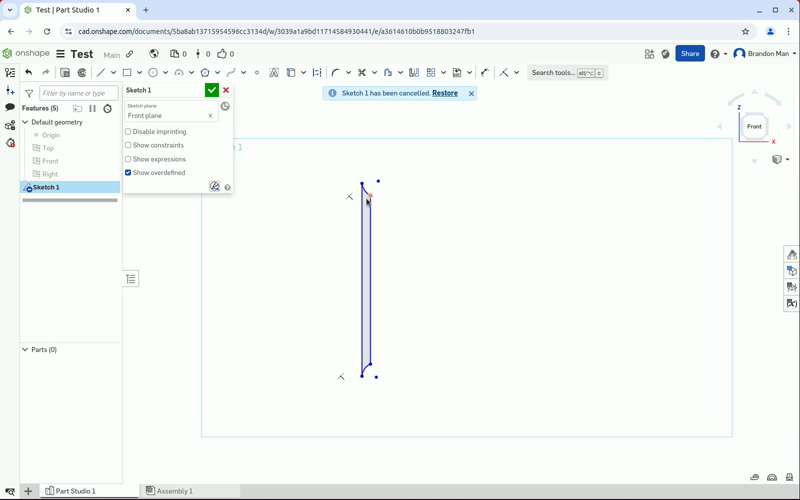
scroll(6)
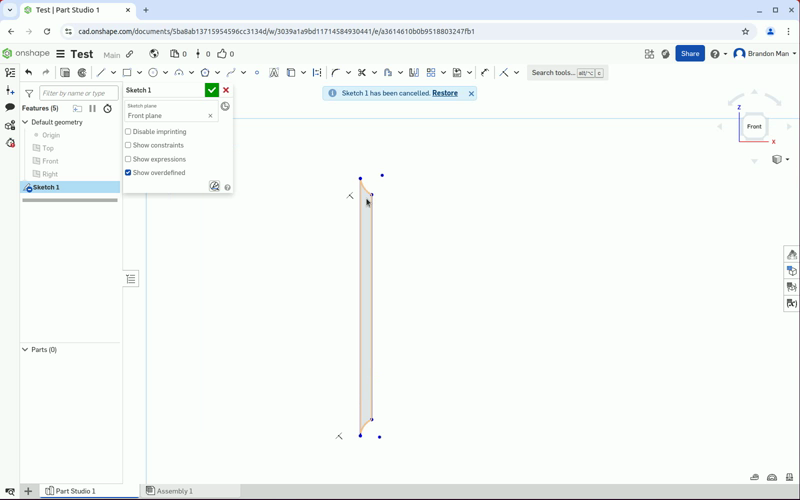
scroll(6)
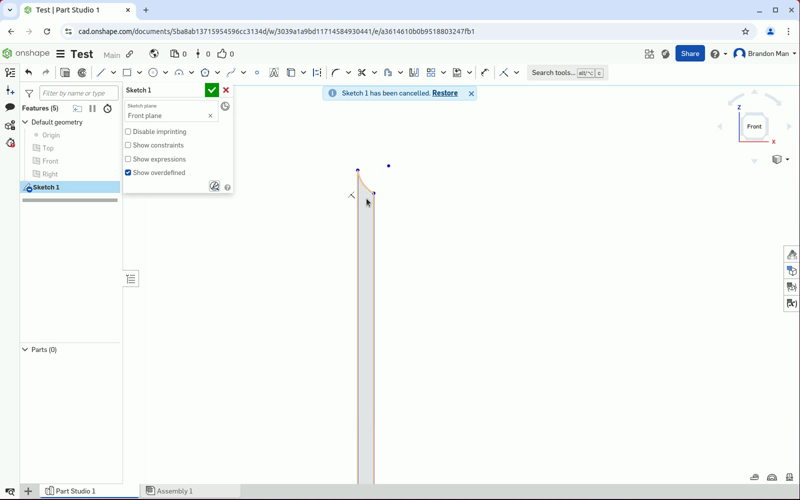
scroll(6)
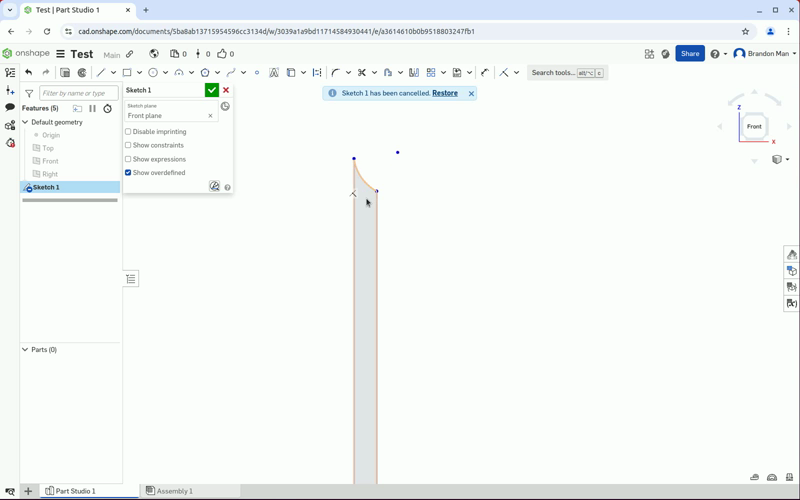
scroll(6)
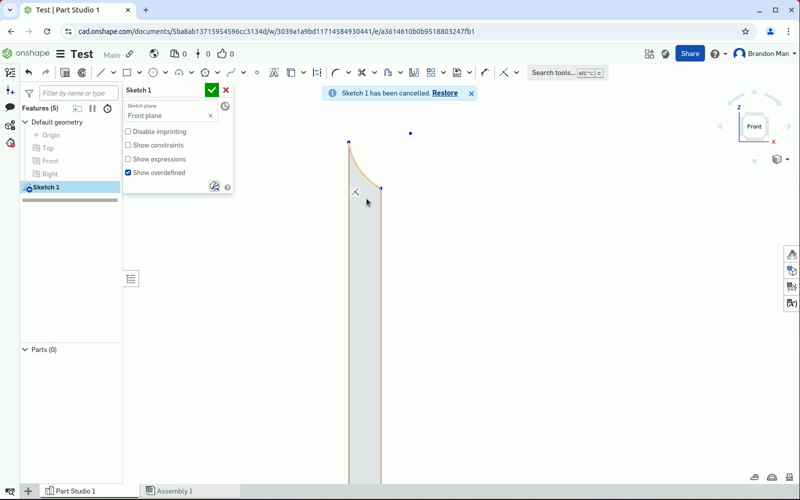
scroll(6)
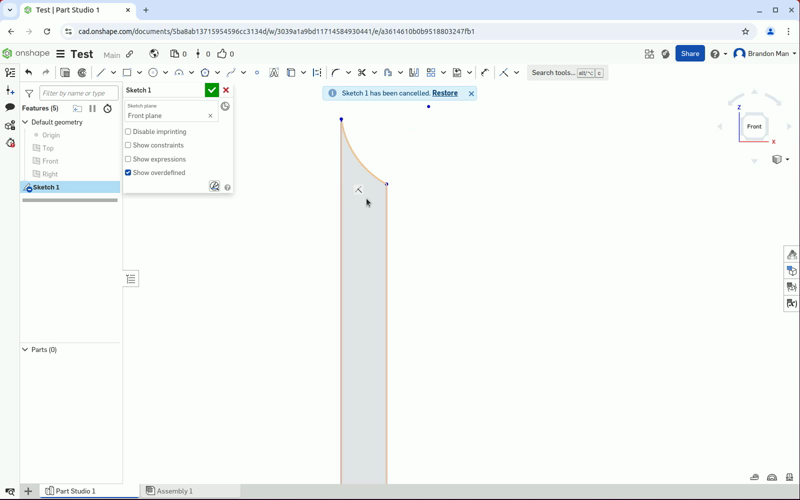
scroll(6)
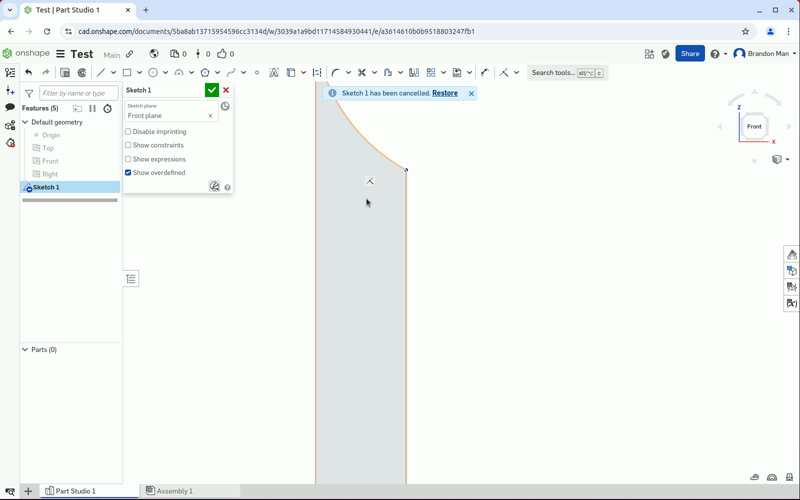
click(366, 198)
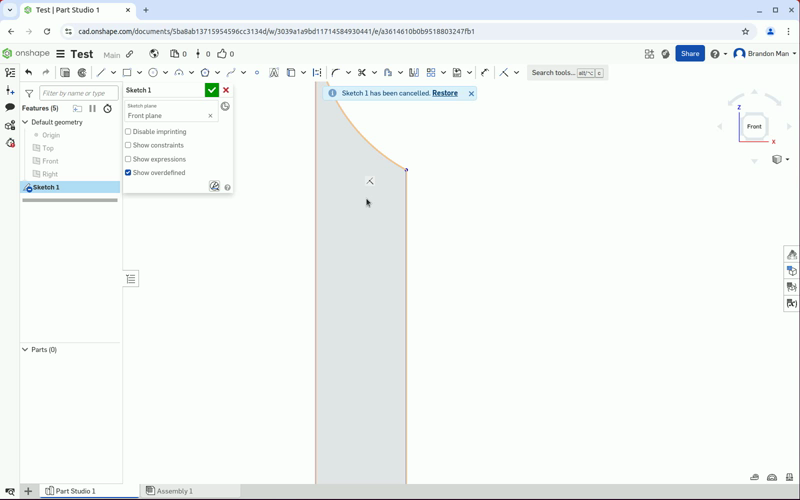
scroll(-6)
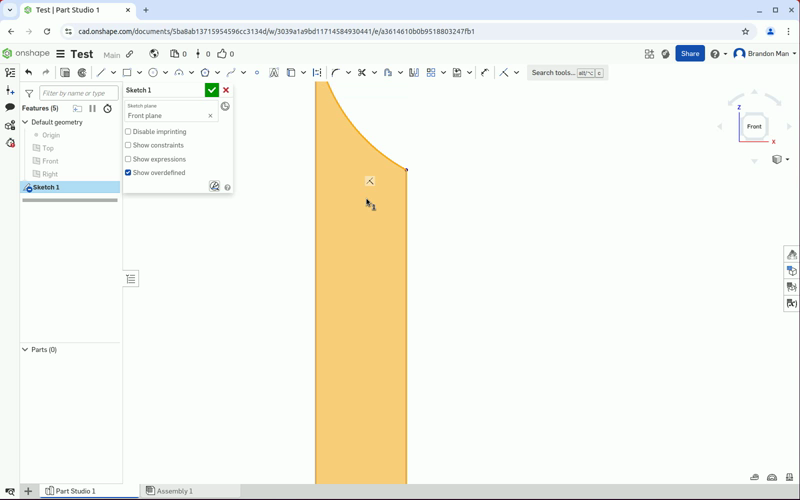
scroll(-6)
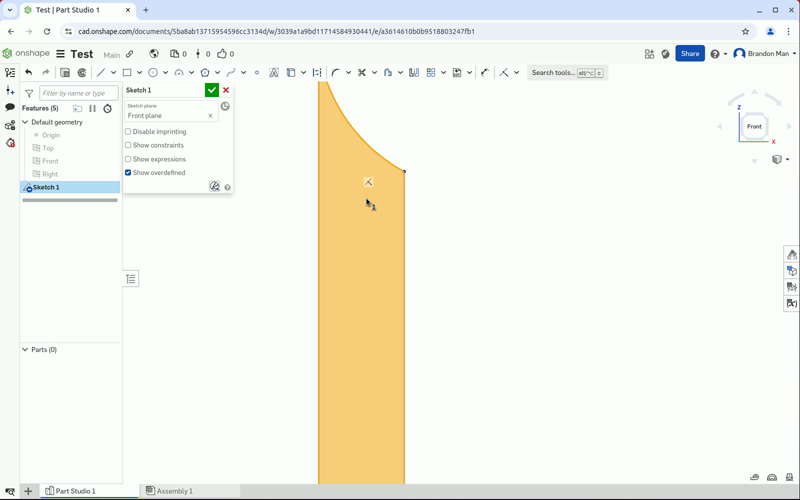
scroll(-6)
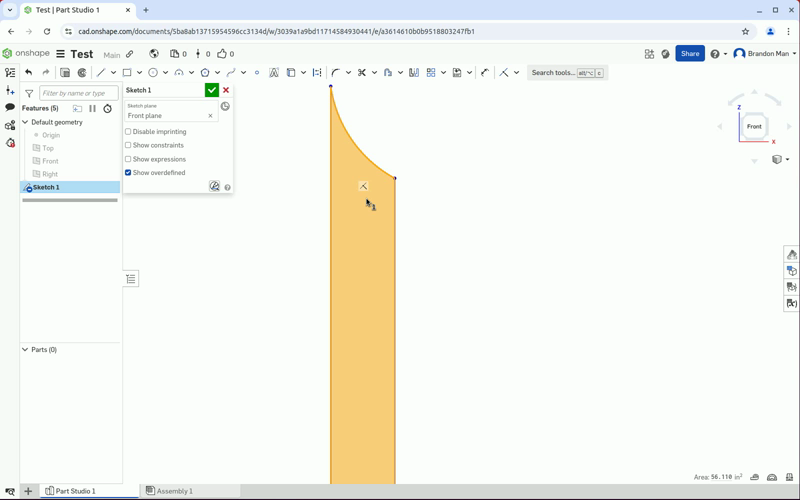
scroll(-6)
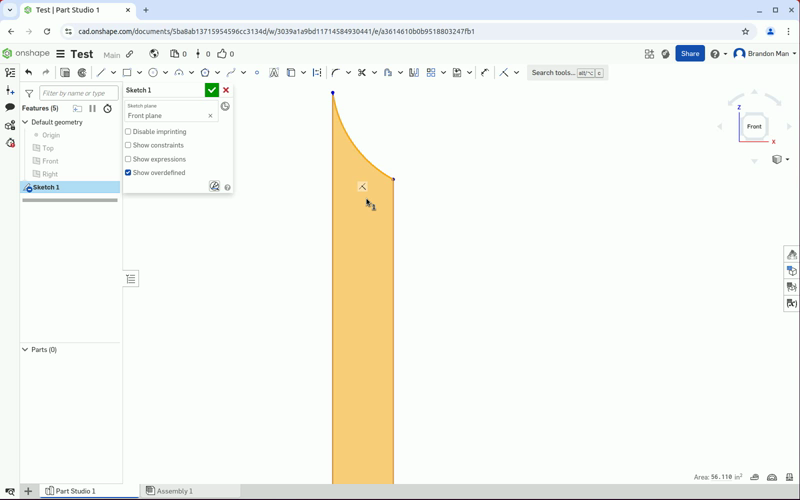
scroll(-6)
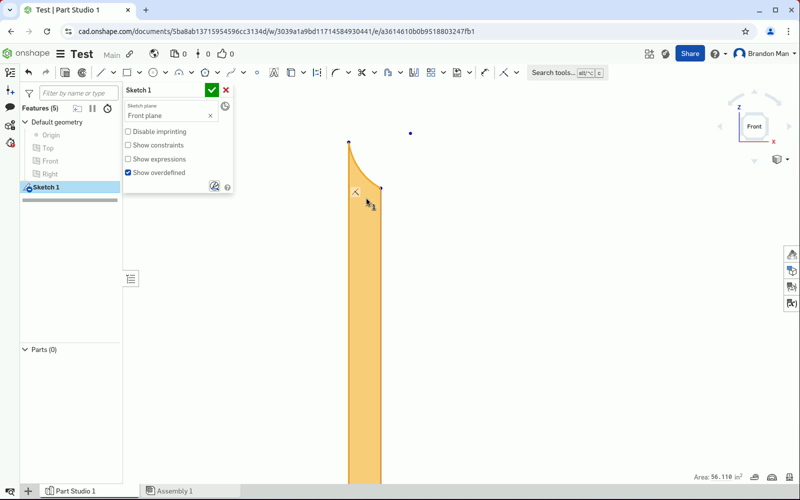
scroll(-6)
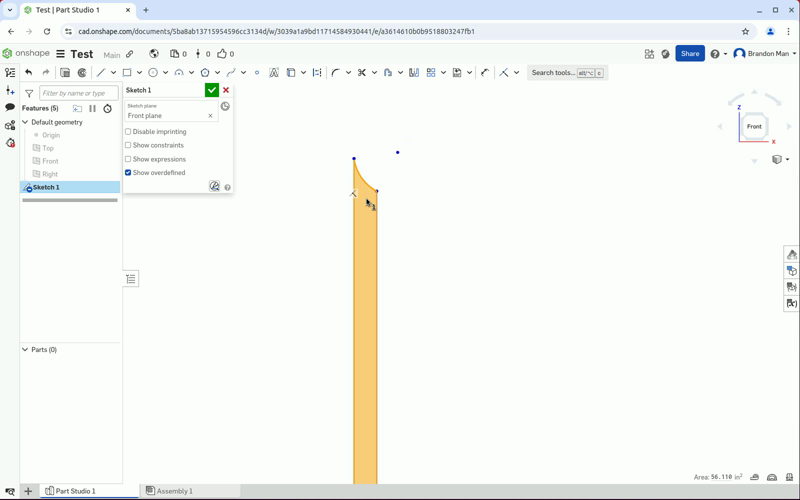
scroll(-6)
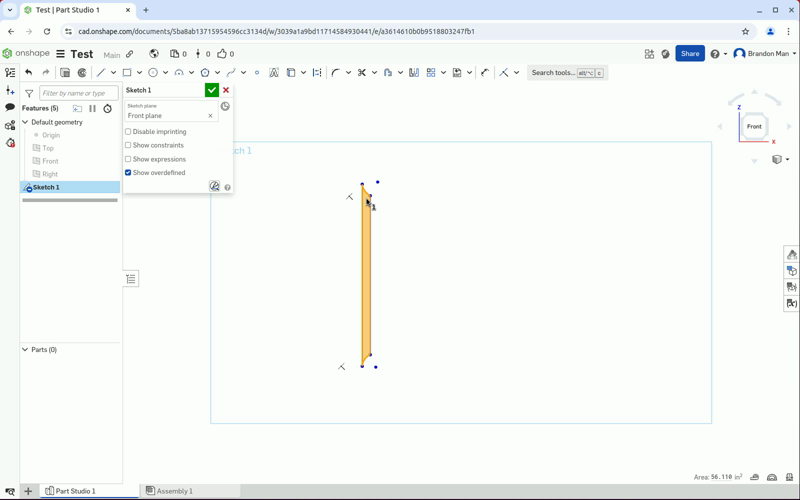
mouse_move(73, 352)
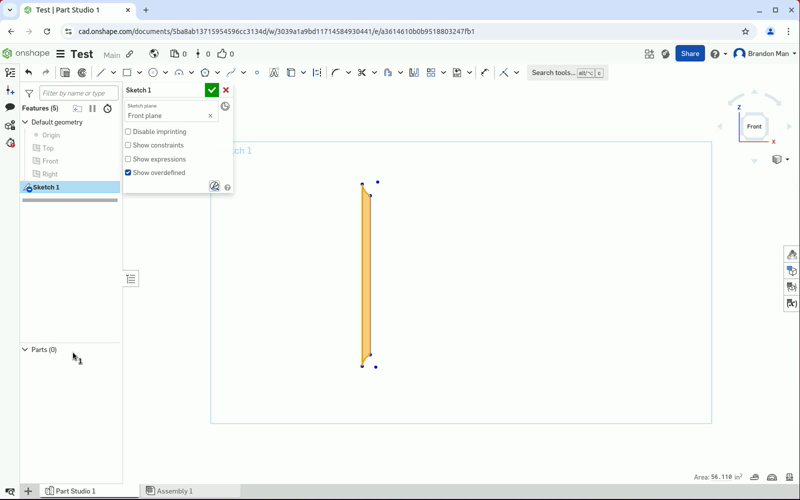
key(shift+y)
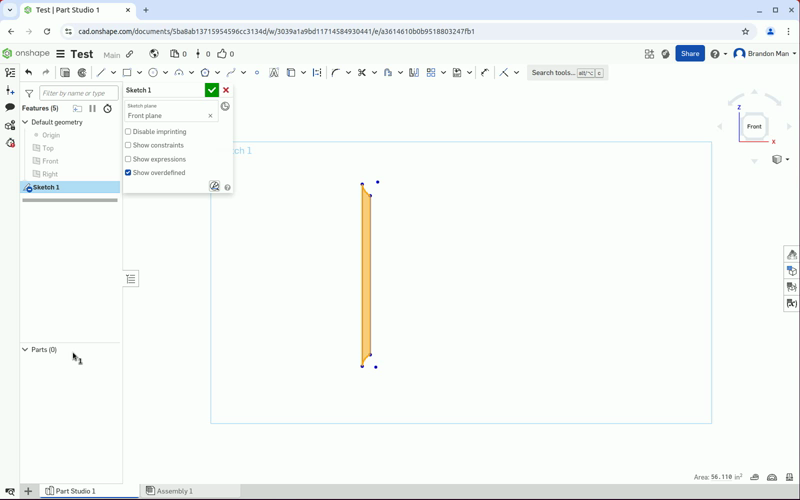
key(shift+e)
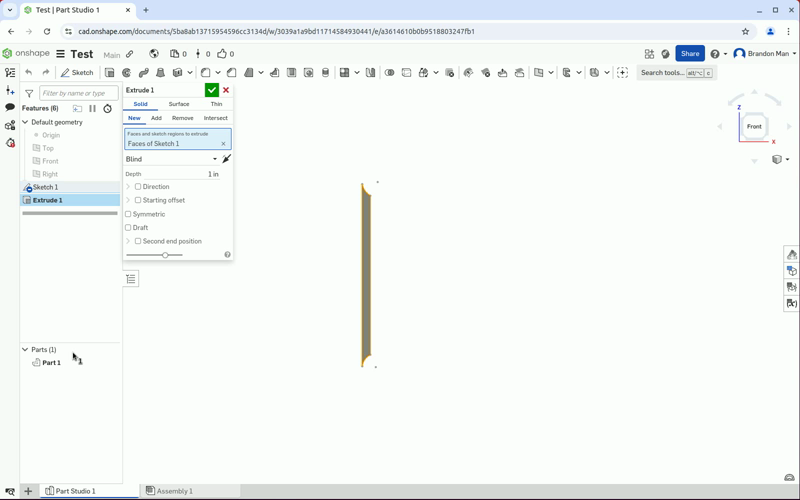
mouse_move(143, 106)
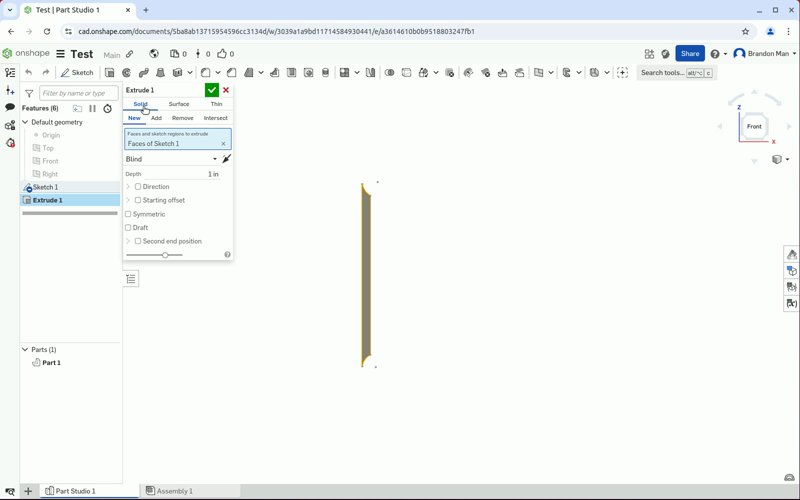
click(143, 106)
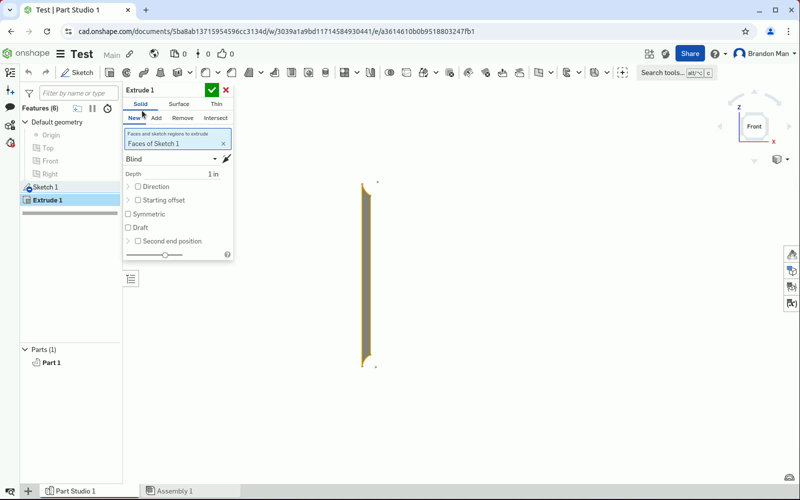
mouse_move(137, 120)
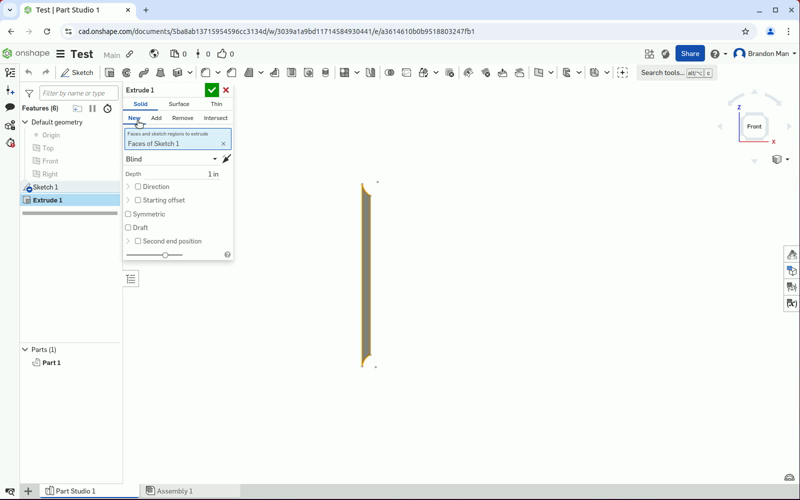
click(137, 120)
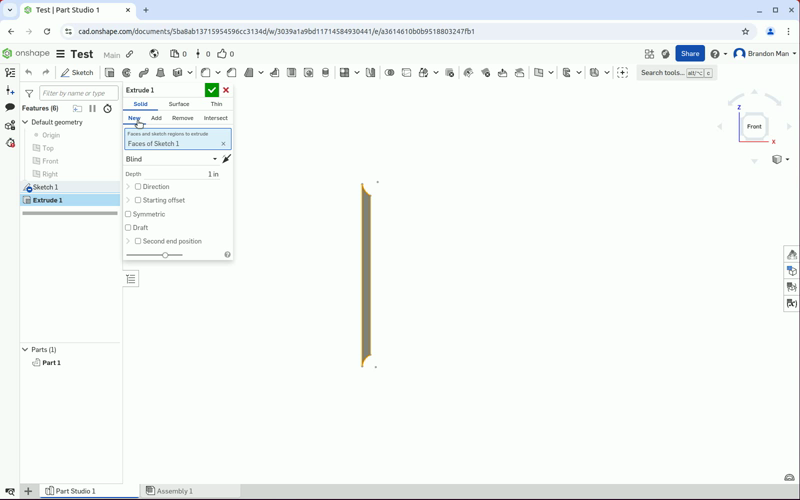
key(tab, 4)
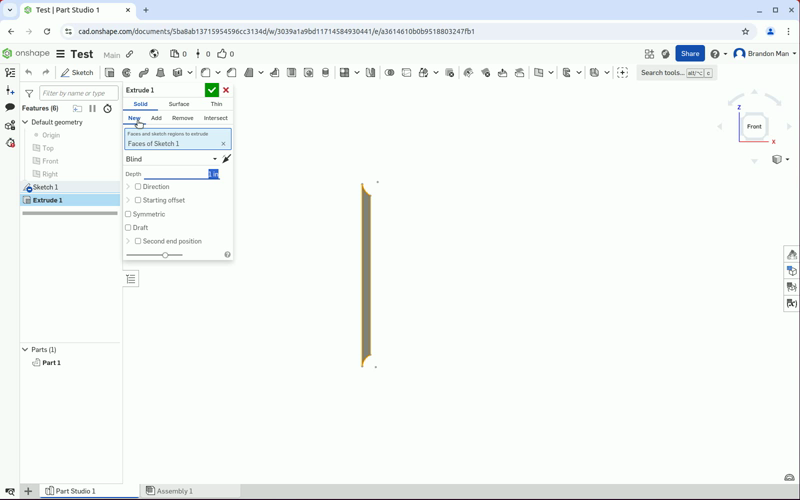
text(1.926)
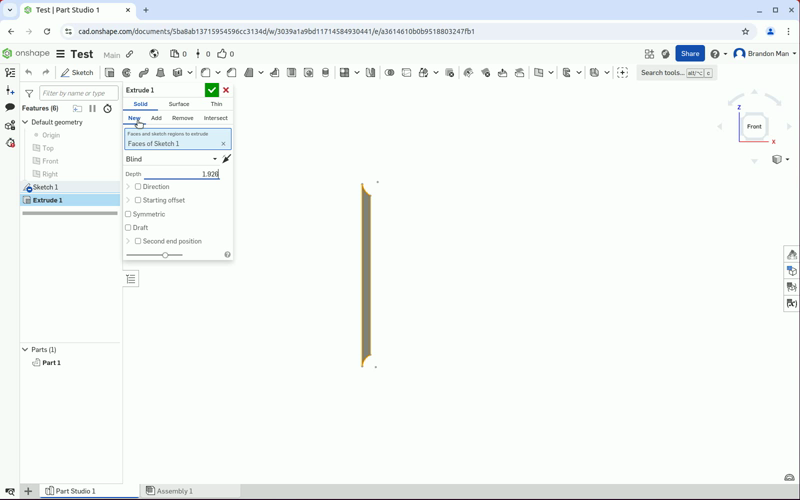
key(enter)
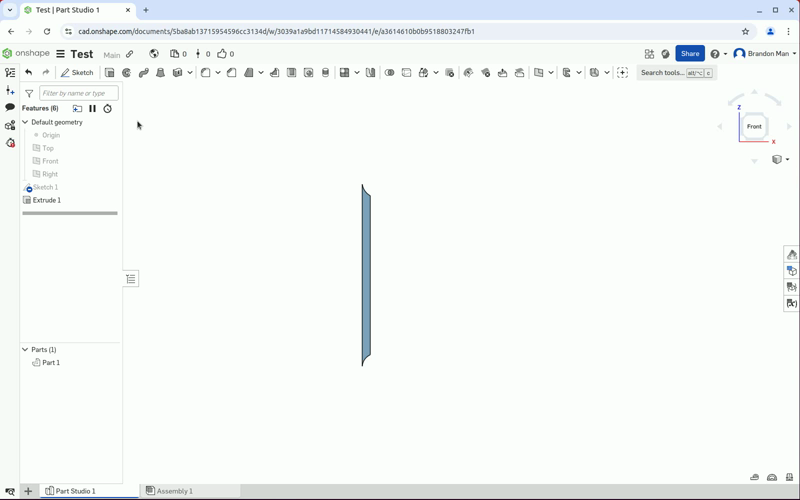
key(shift+h)
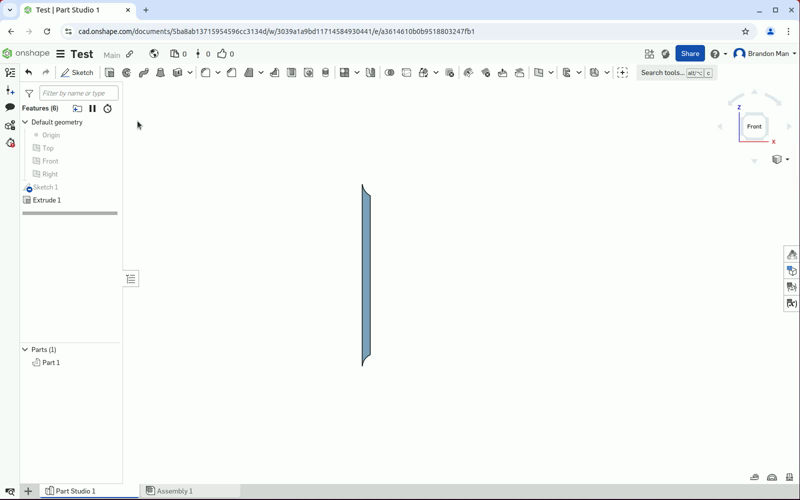
key(shift+h)
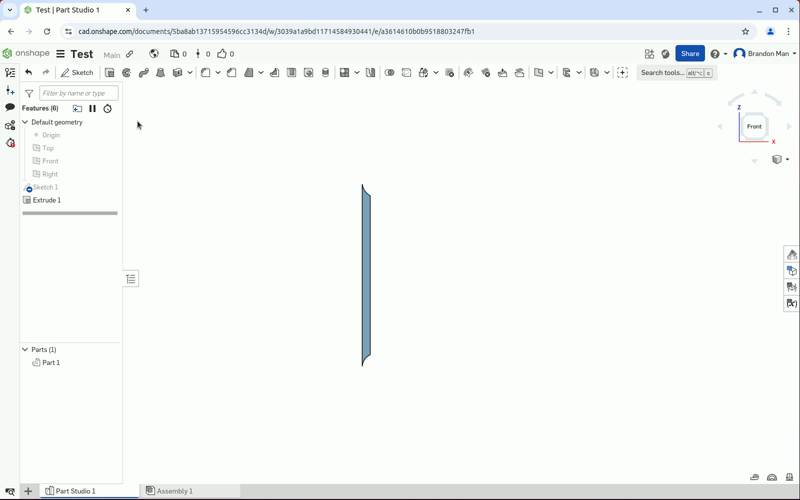
mouse_move(73, 189)
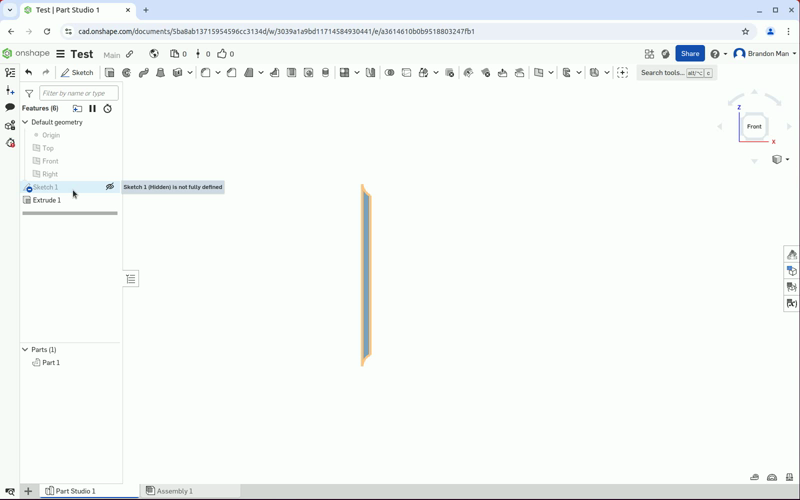
click(73, 189)
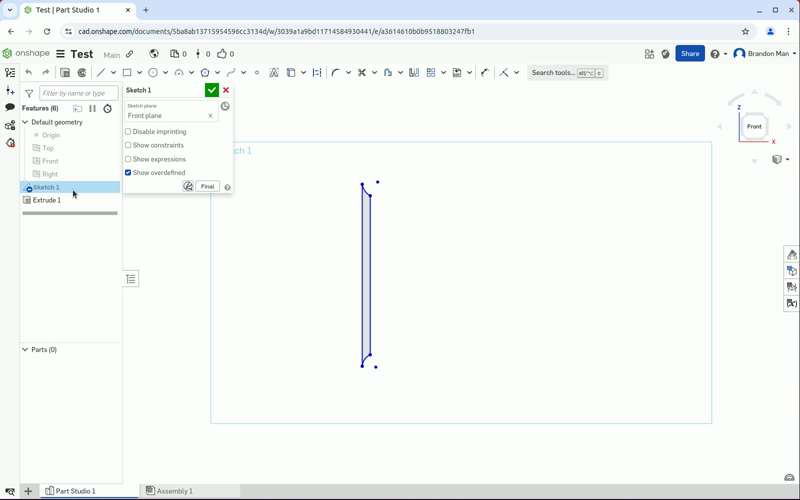
mouse_move(229, 92)
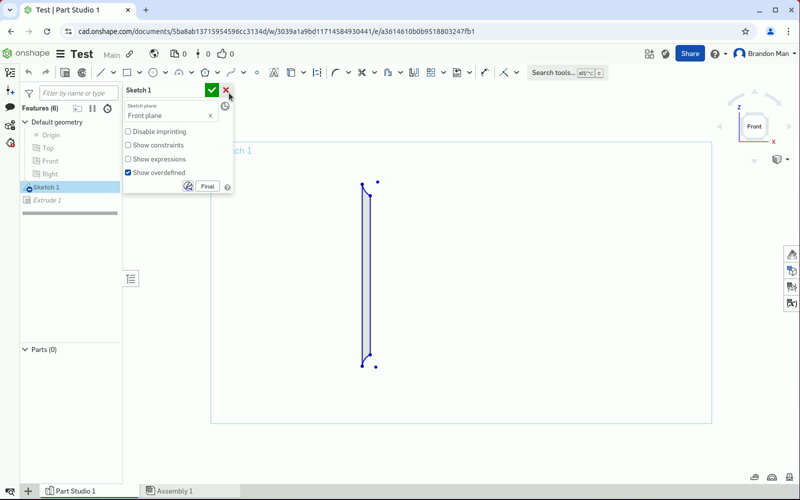
click(229, 92)
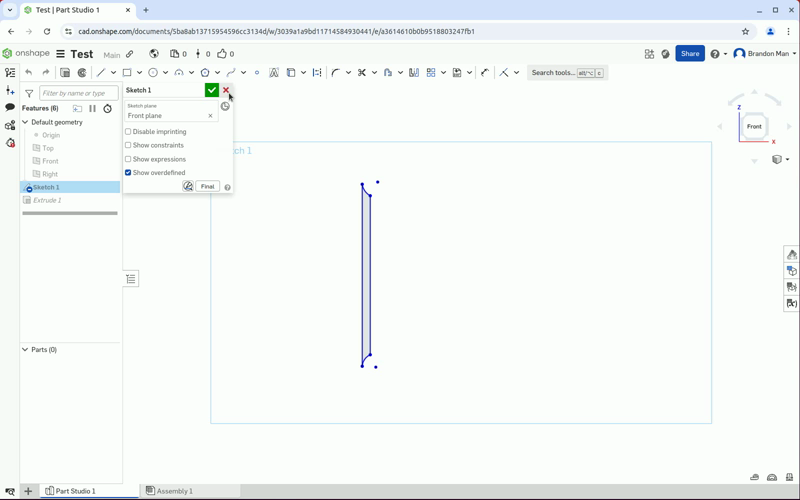
key(shift+s)
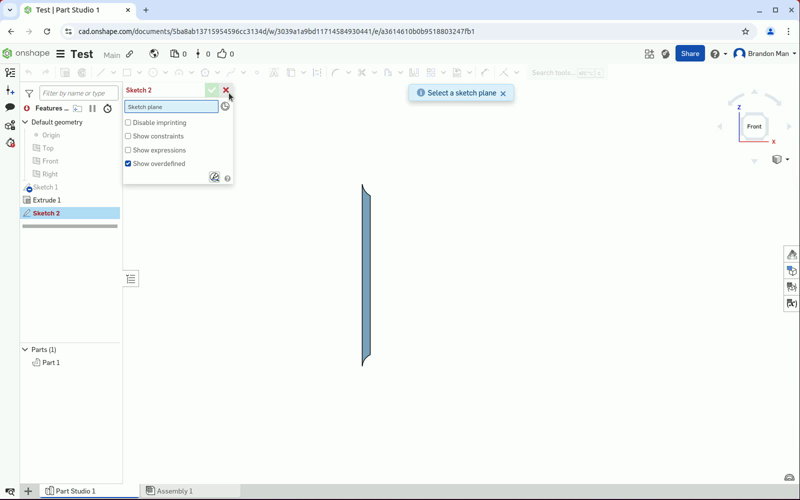
mouse_move(73, 163)
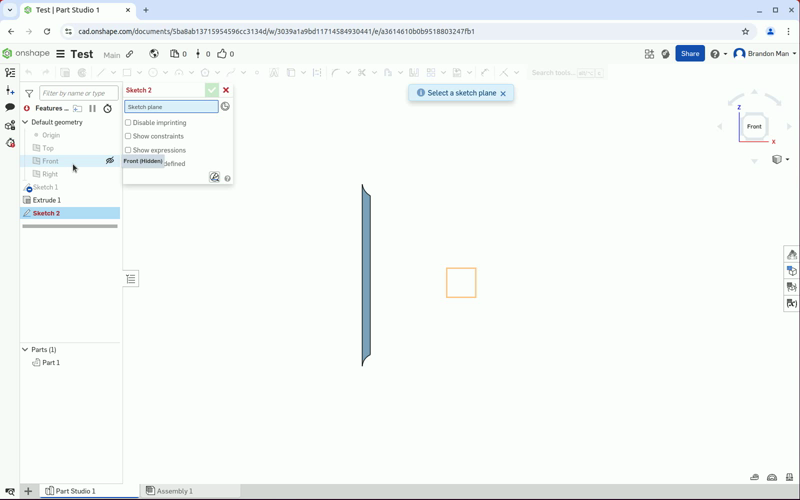
click(73, 163)
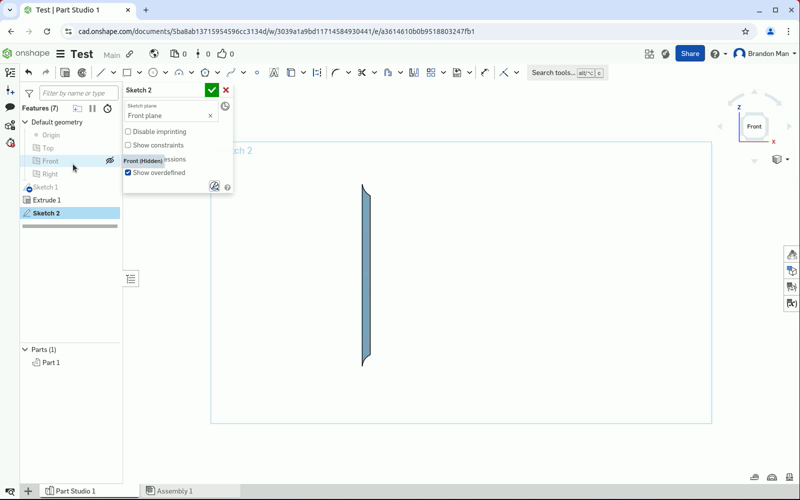
mouse_move(73, 352)
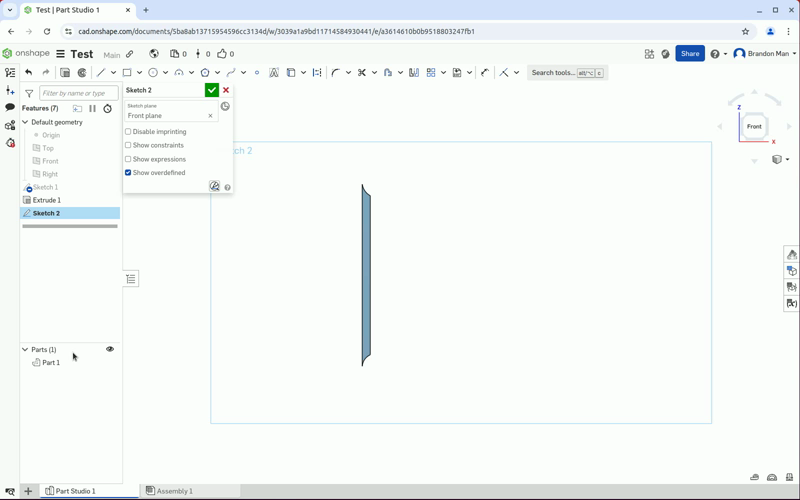
key(y)
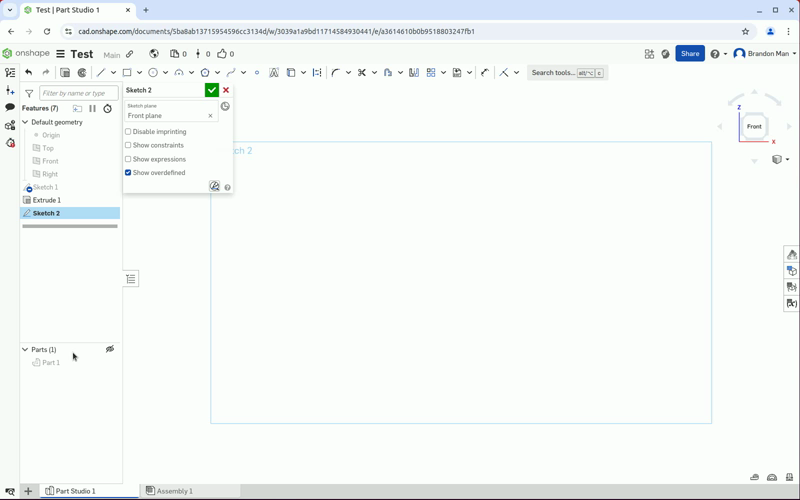
key(a)
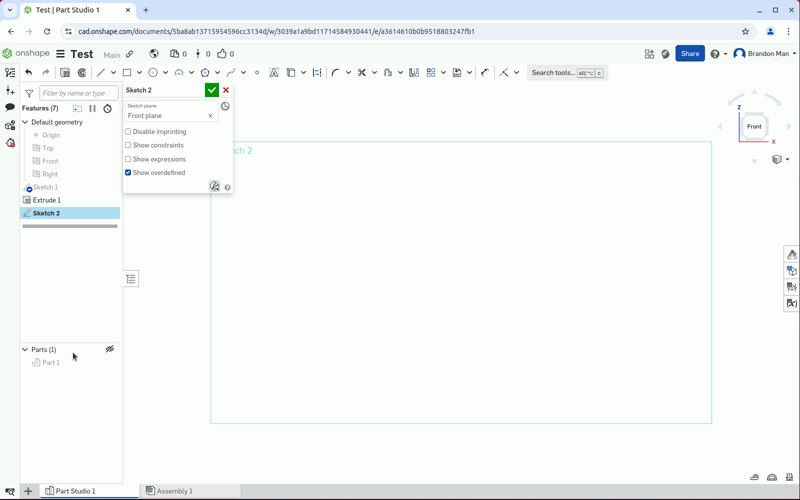
key_down(shift)
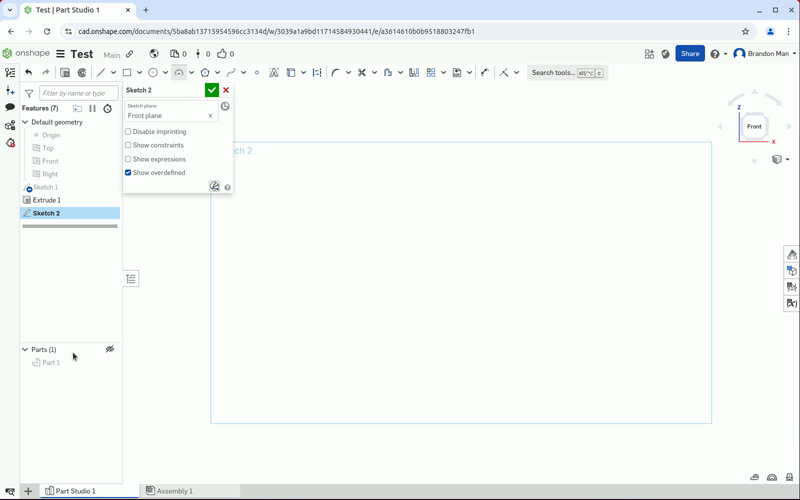
mouse_move(362, 184)
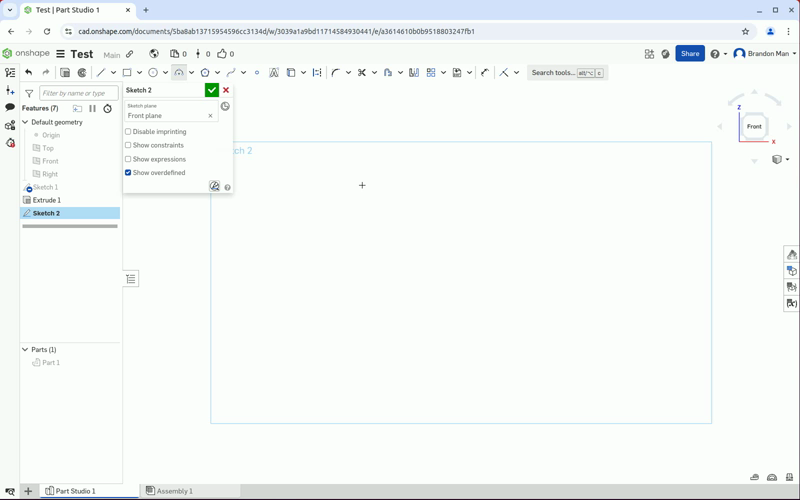
click(362, 184)
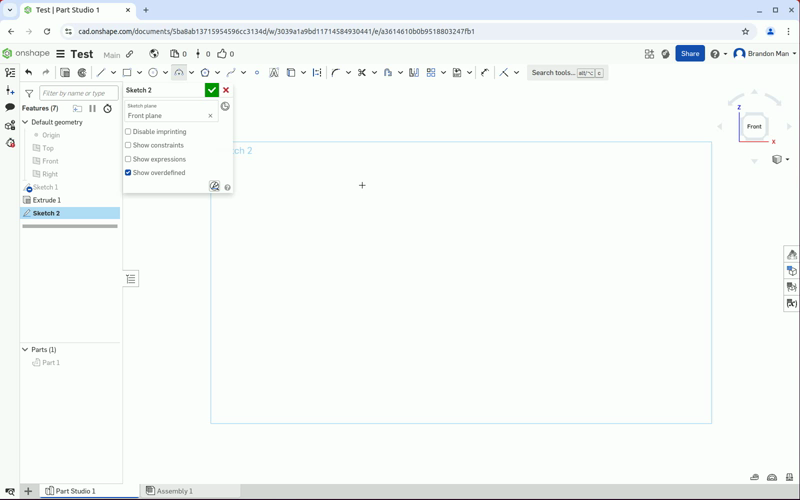
key_up(shift)
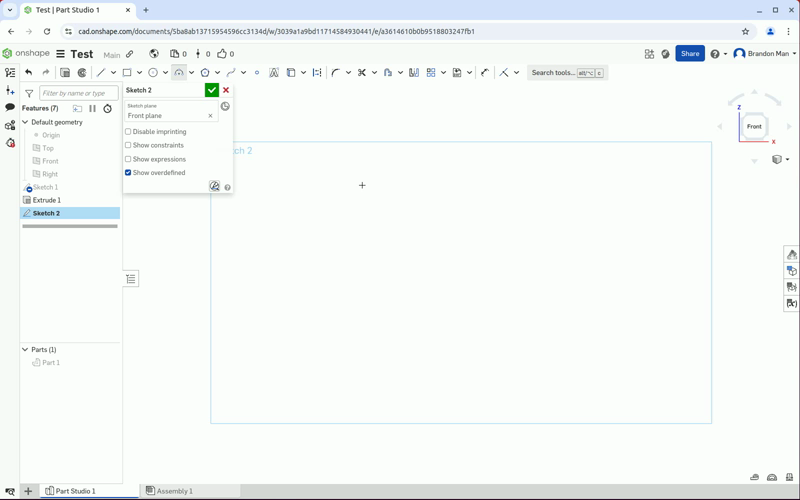
key_down(shift)
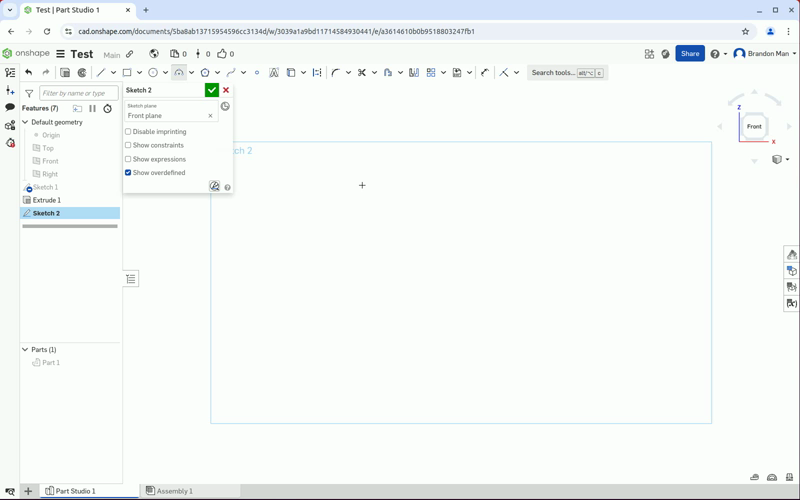
mouse_move(369, 197)
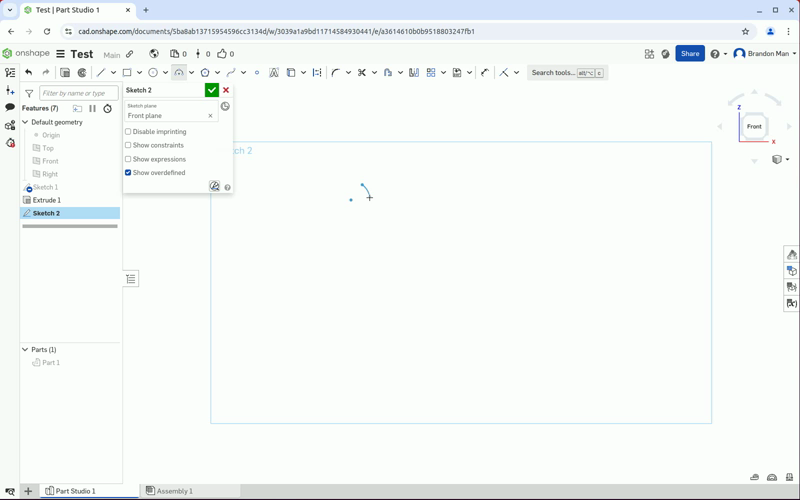
click(369, 197)
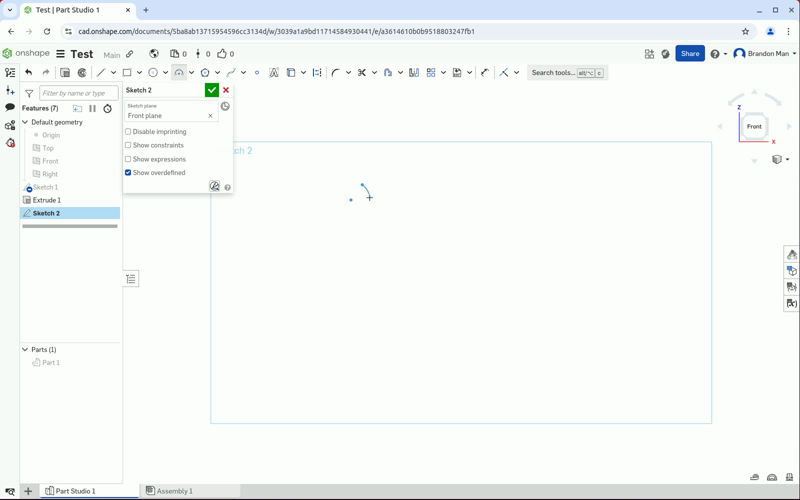
mouse_move(364, 192)
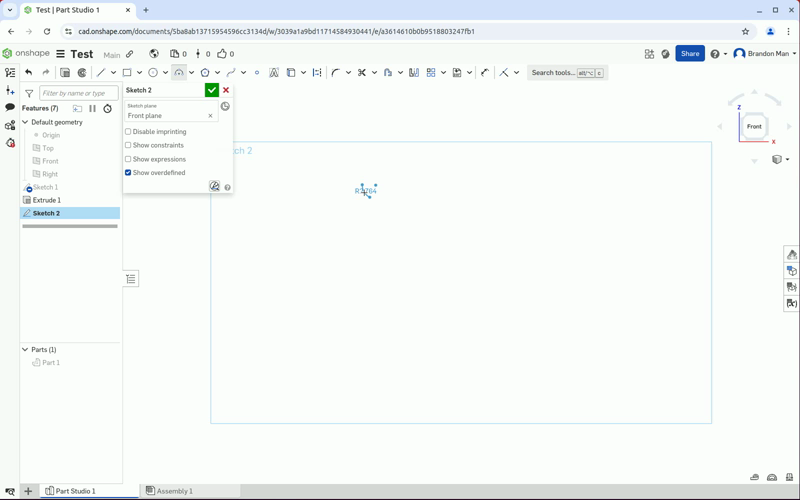
click(364, 192)
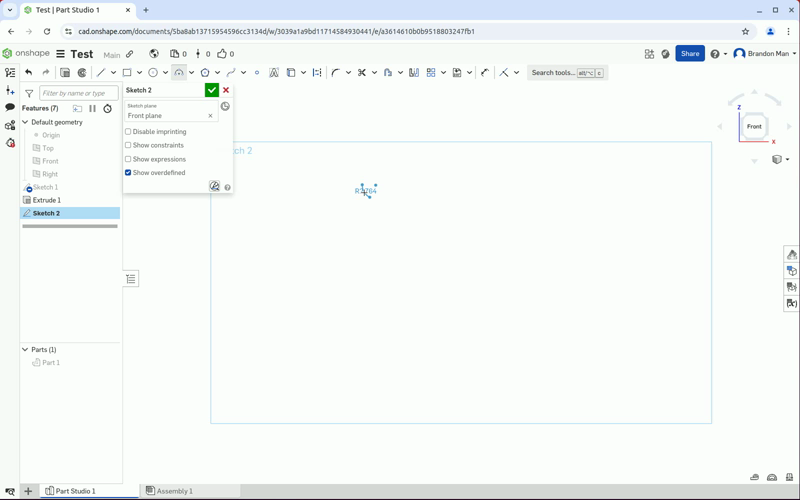
key_up(shift)
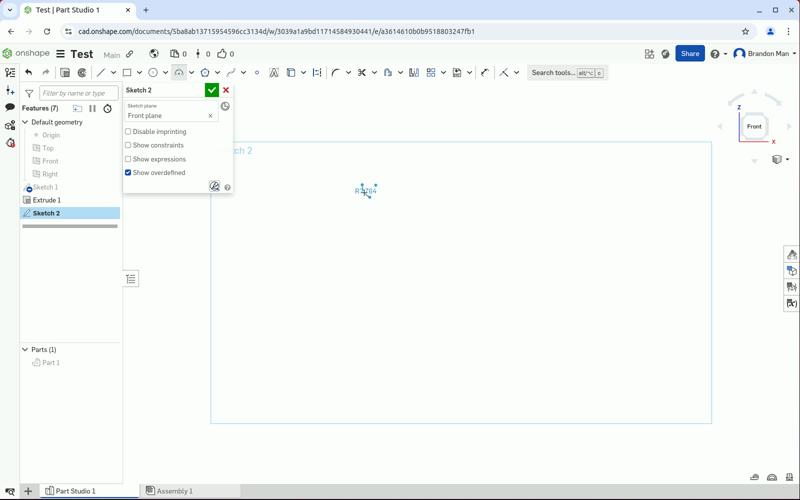
key(esc)
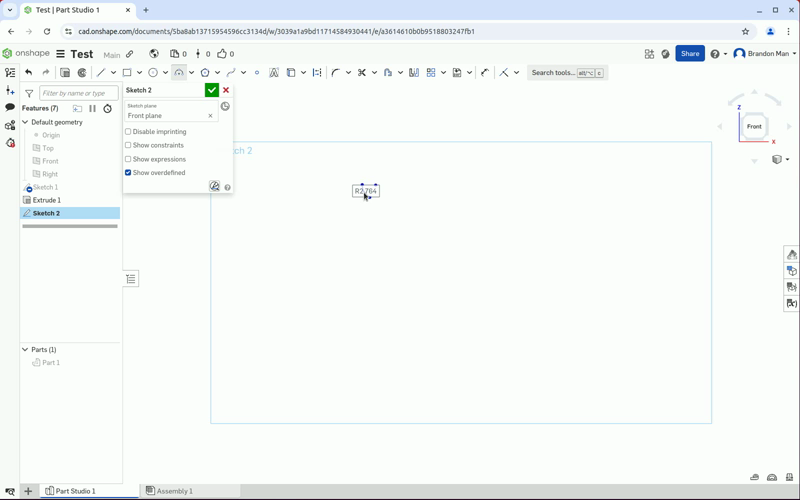
key(l)
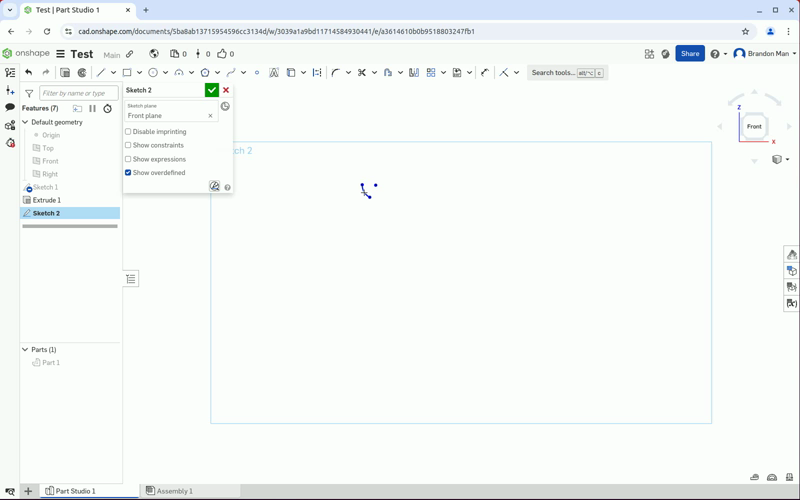
mouse_move(369, 197)
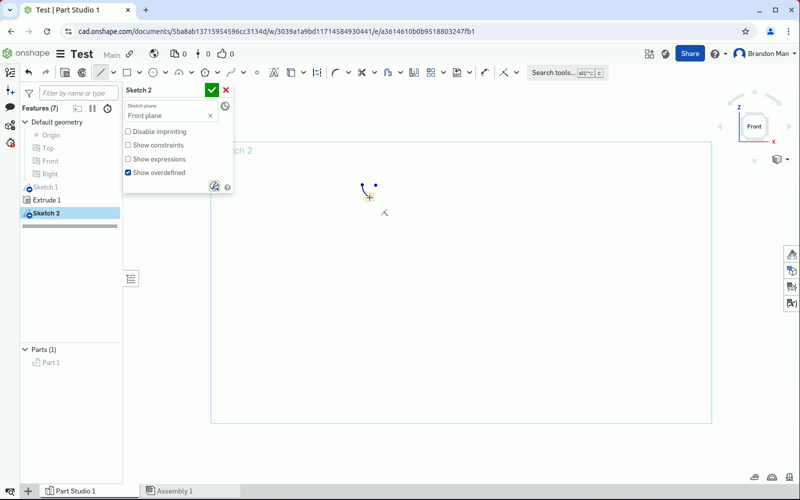
click(369, 197)
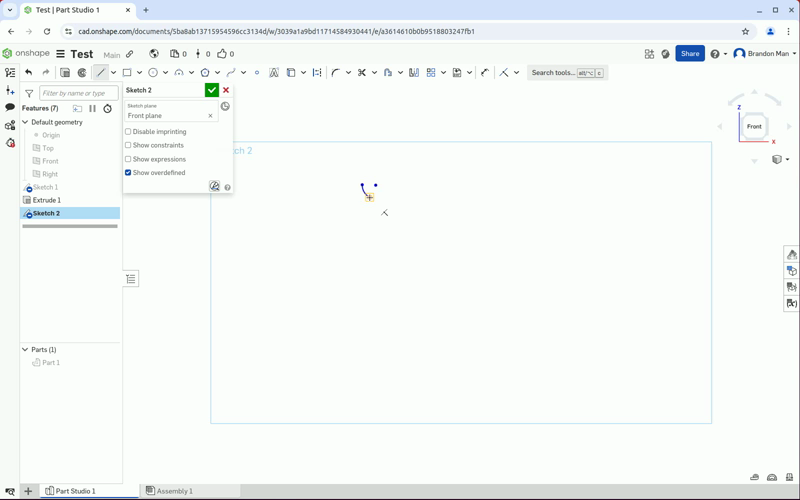
key_down(shift)
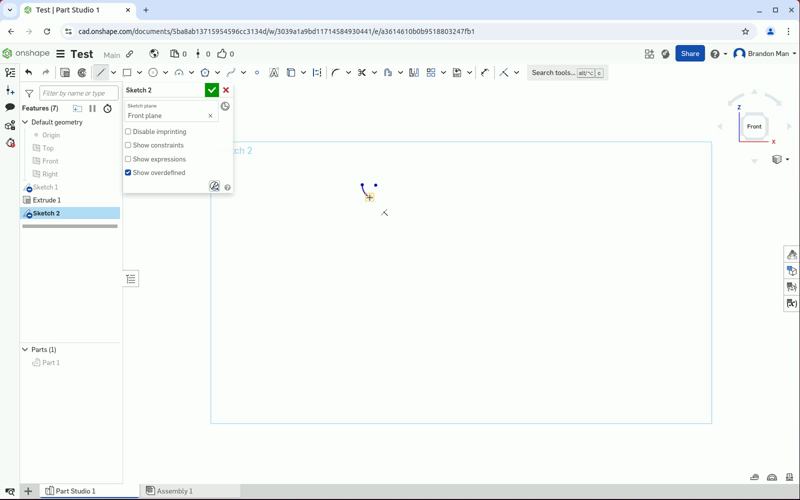
mouse_move(399, 197)
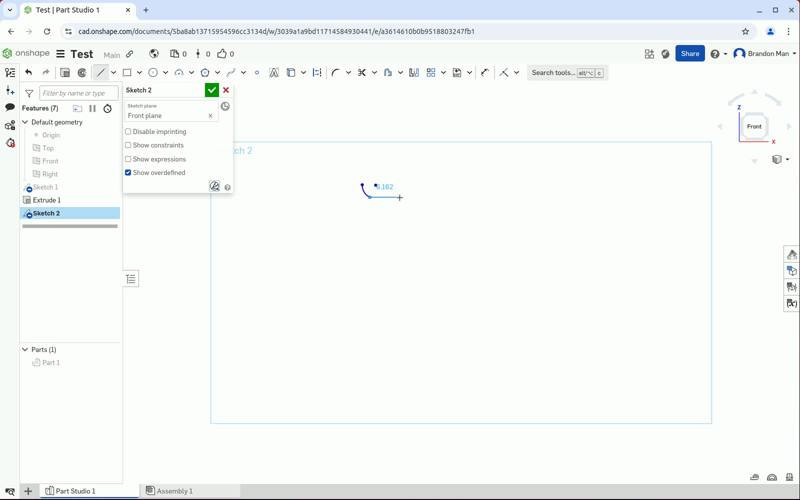
mouse_move(369, 184)
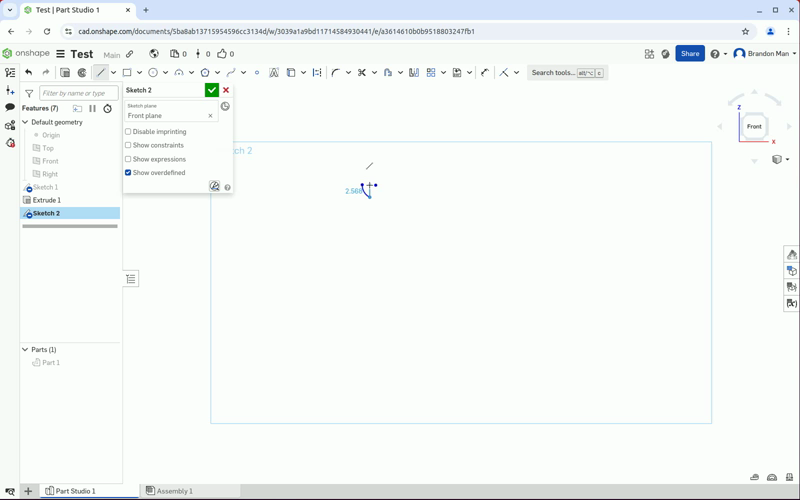
click(369, 184)
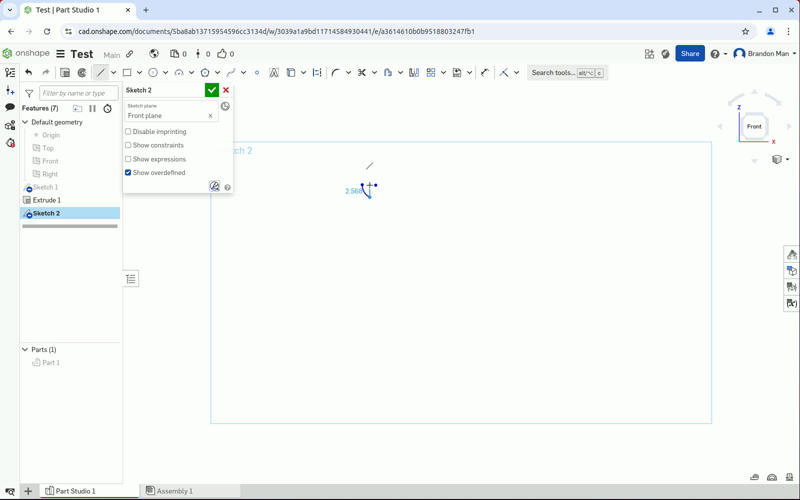
key_up(shift)
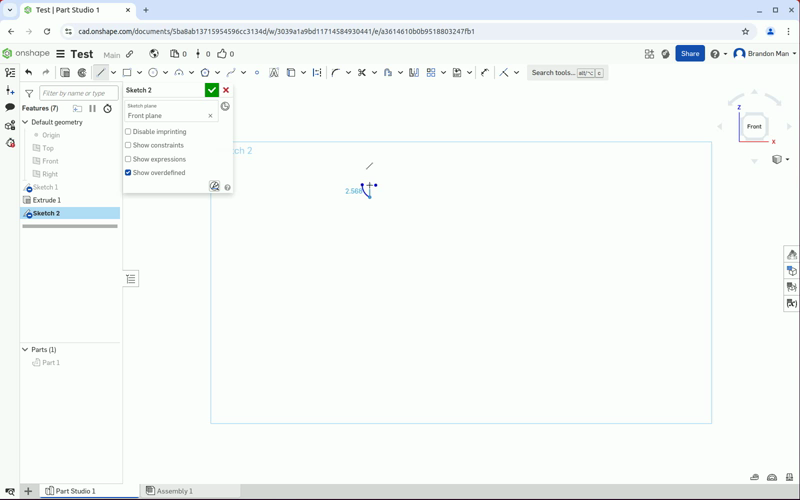
mouse_move(399, 184)
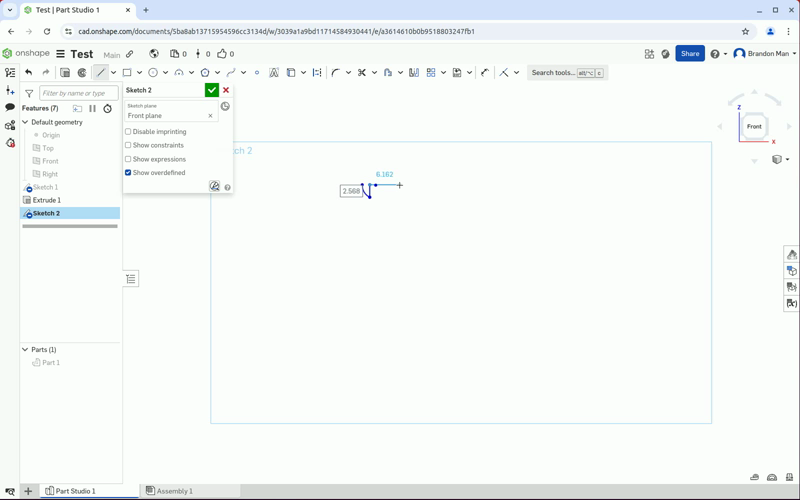
key_down(shift)
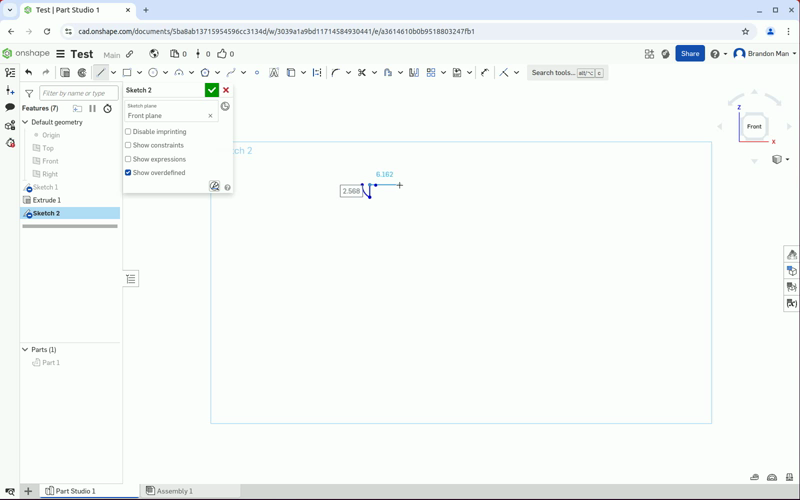
mouse_move(362, 184)
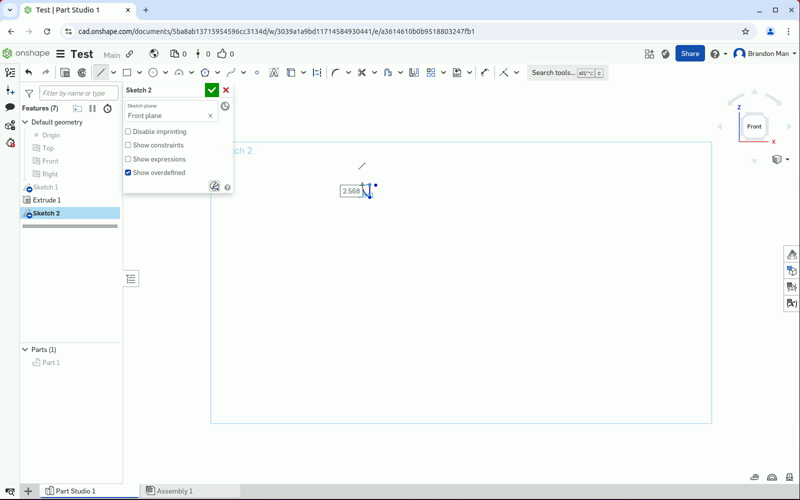
key_up(shift)
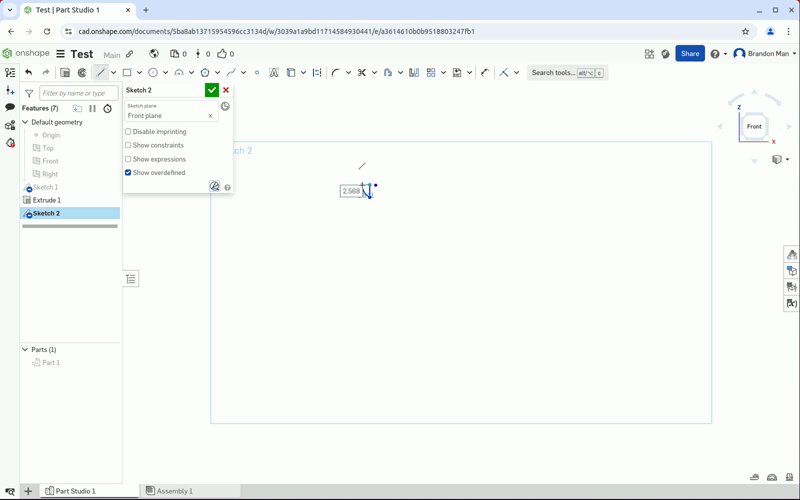
click(362, 184)
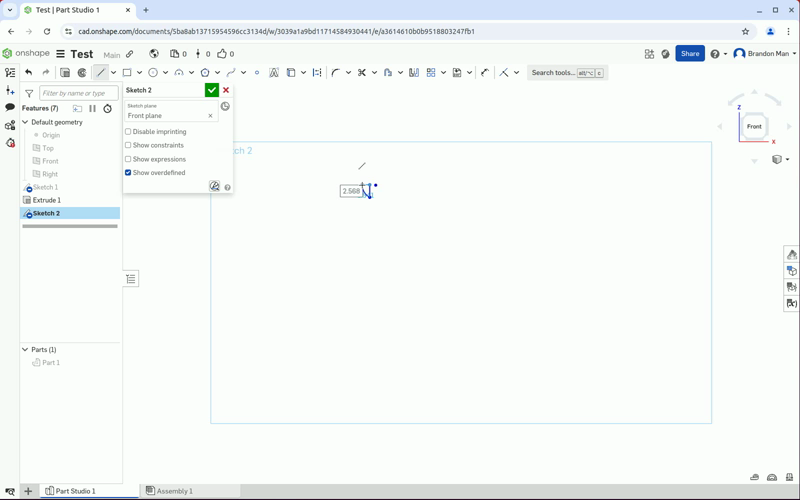
key(esc)
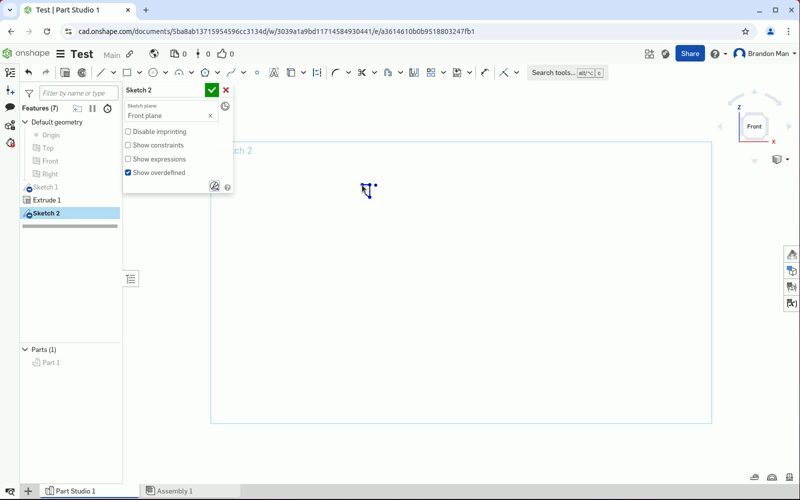
mouse_move(363, 187)
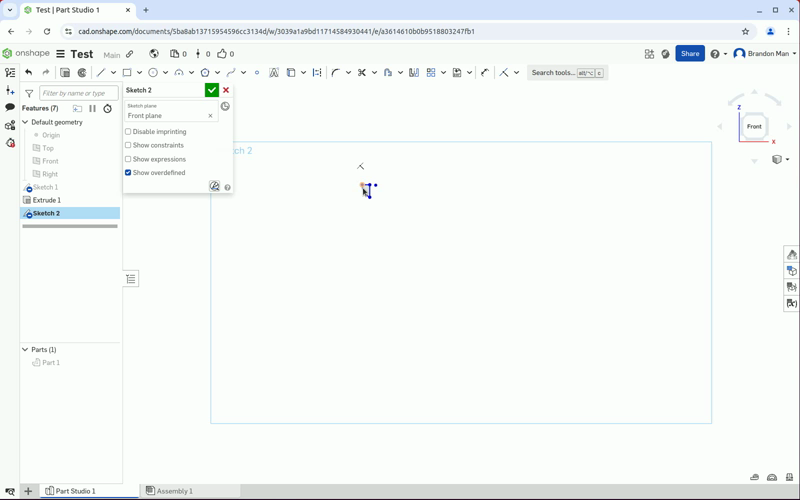
scroll(6)
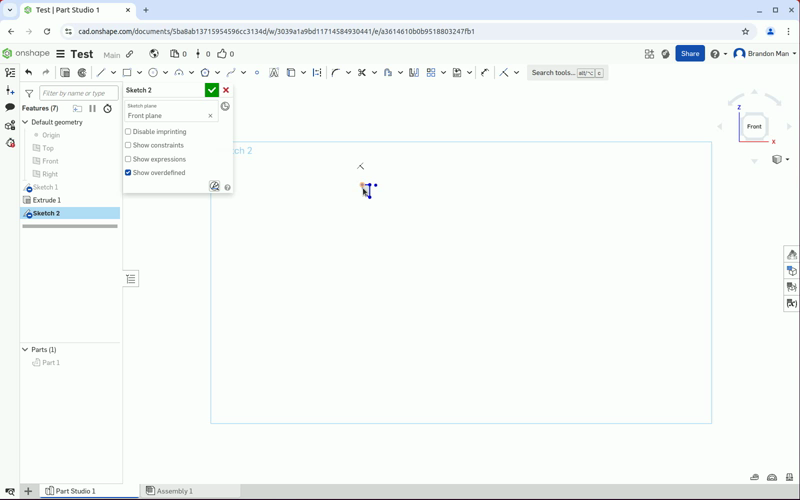
scroll(6)
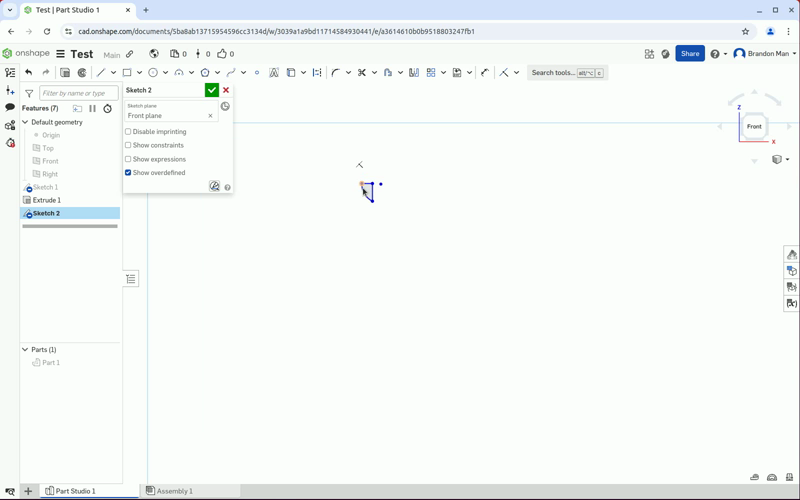
scroll(6)
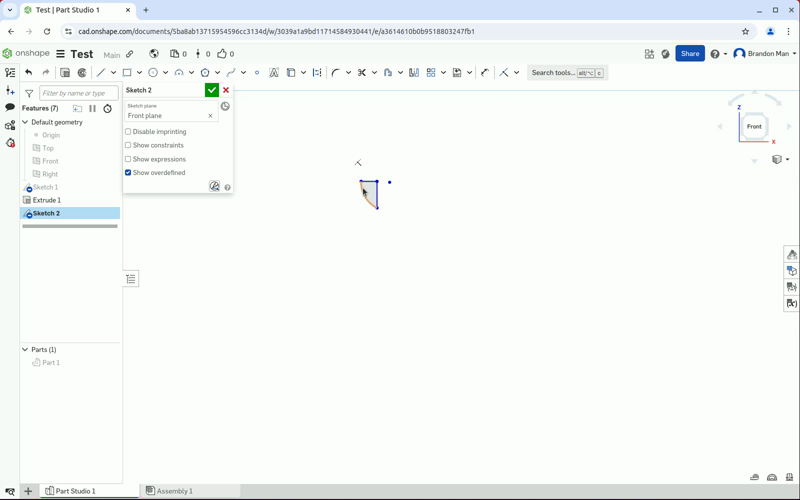
scroll(6)
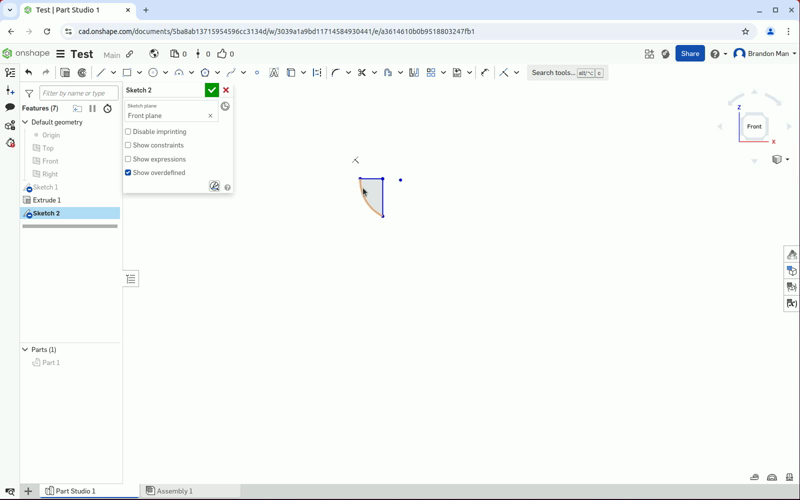
scroll(6)
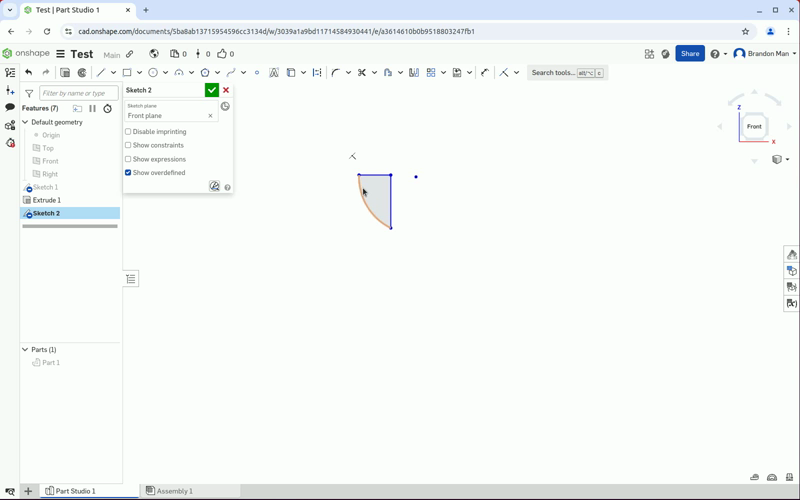
scroll(6)
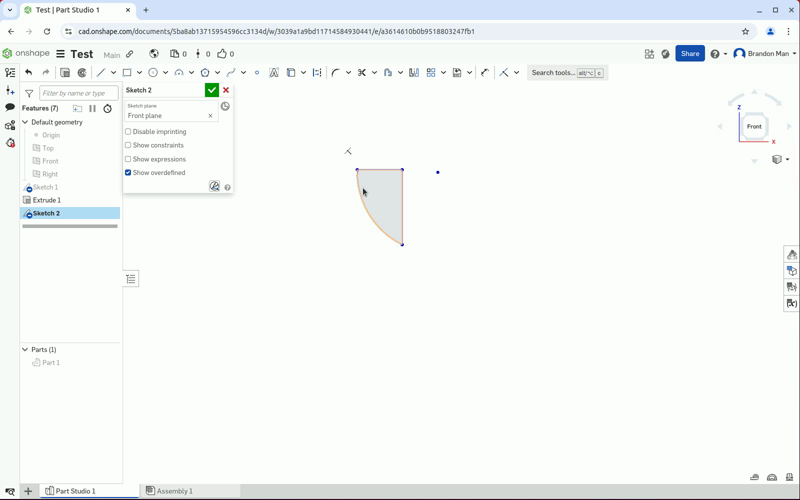
scroll(6)
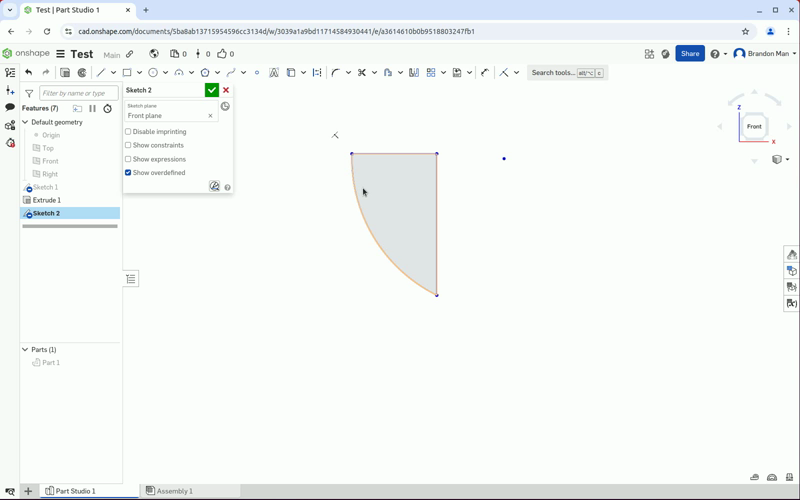
click(363, 187)
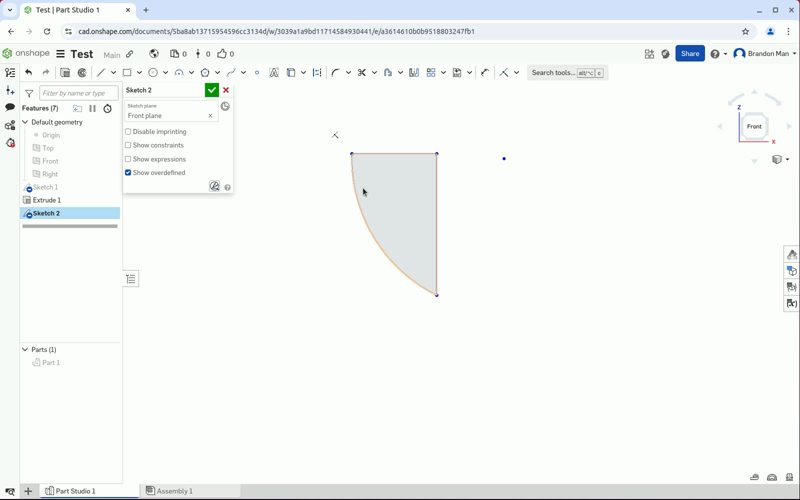
scroll(-6)
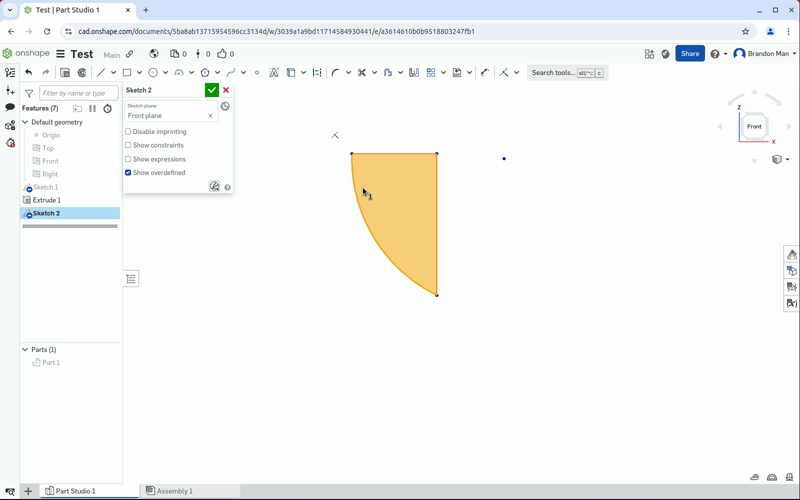
scroll(-6)
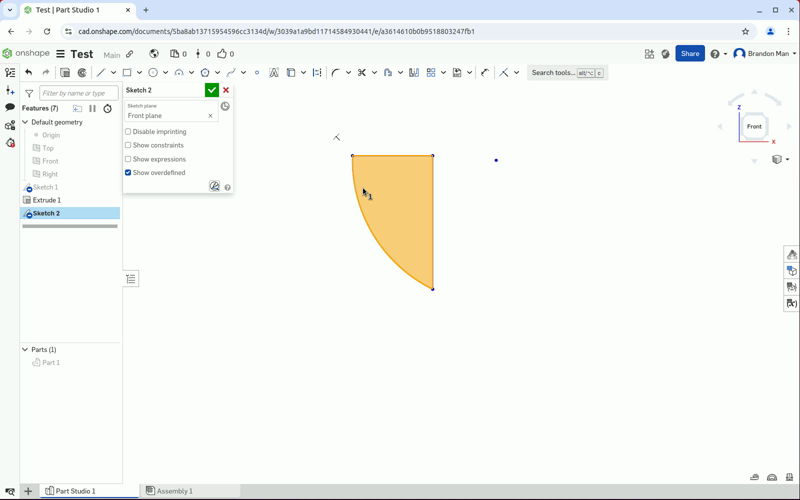
scroll(-6)
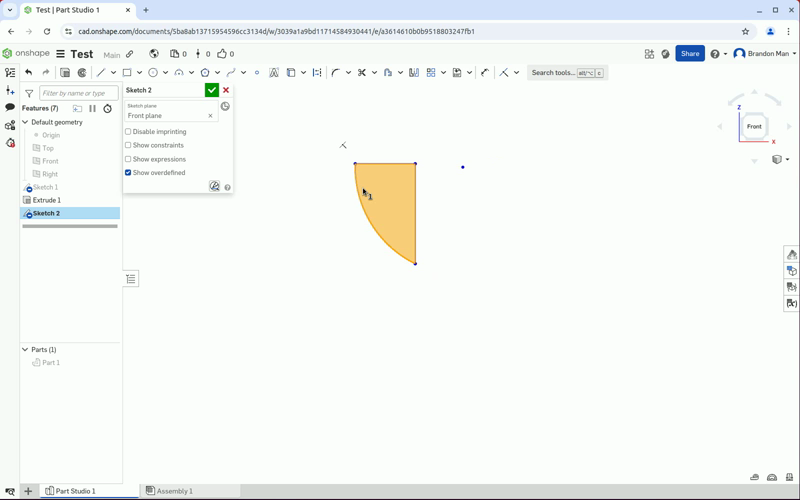
scroll(-6)
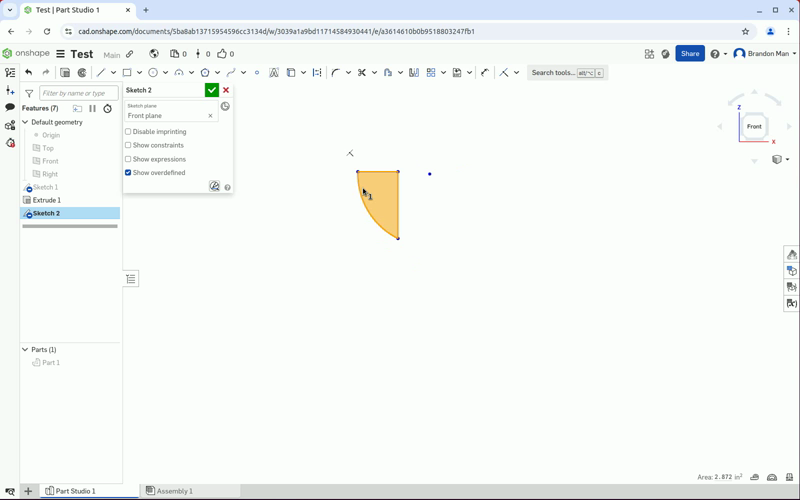
scroll(-6)
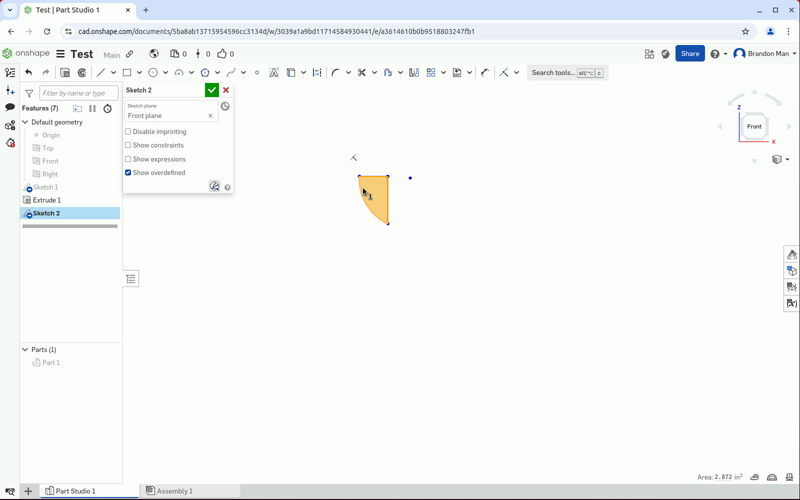
scroll(-6)
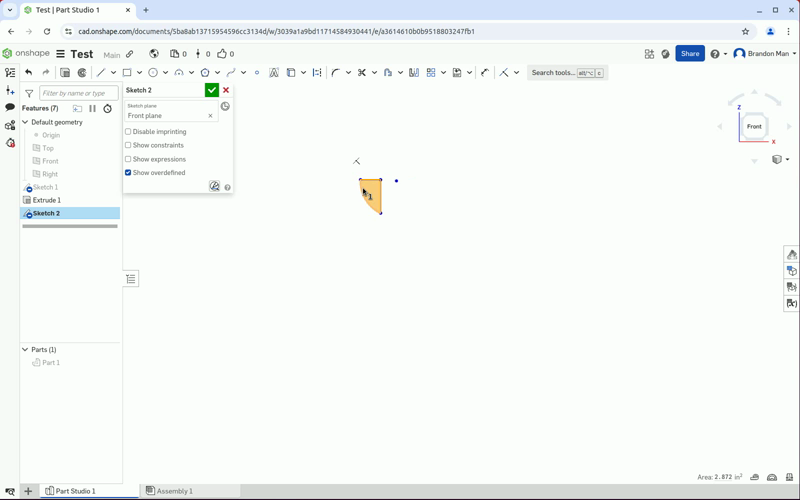
scroll(-6)
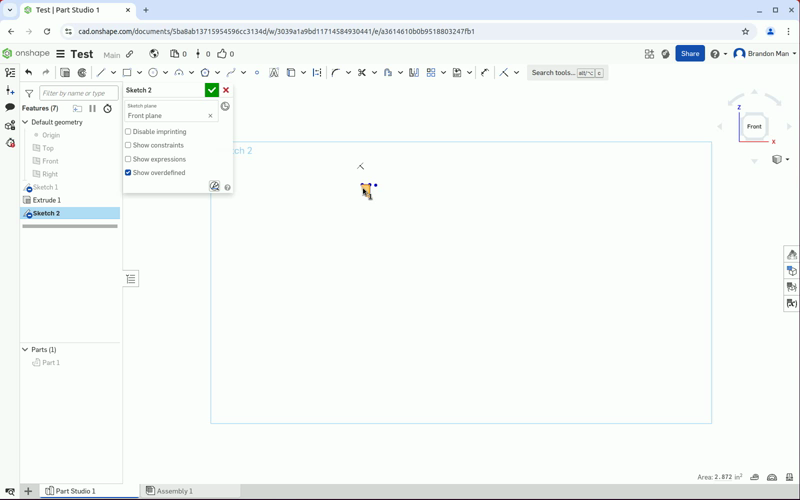
mouse_move(73, 352)
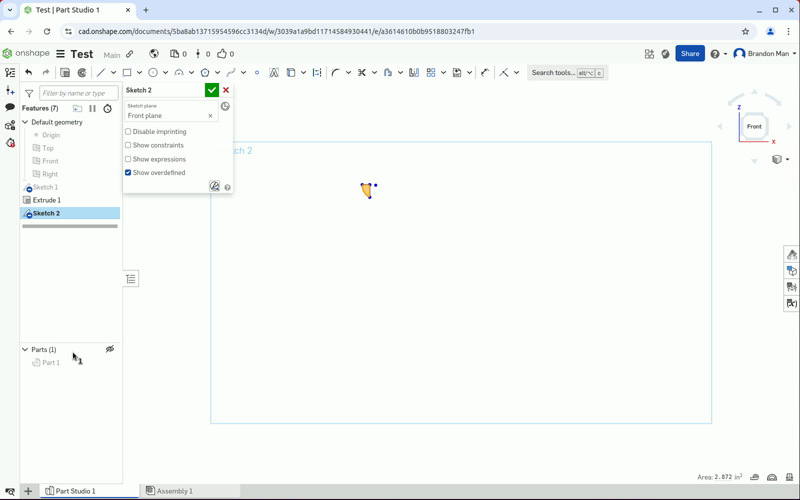
key(shift+y)
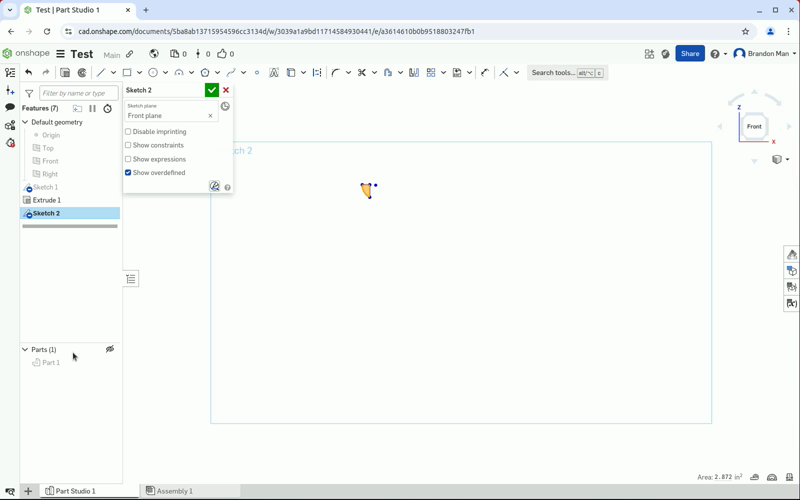
key(shift+e)
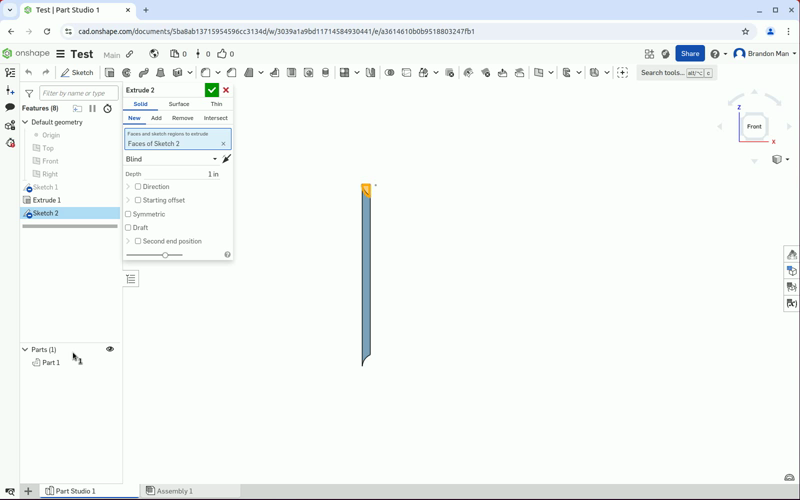
mouse_move(143, 106)
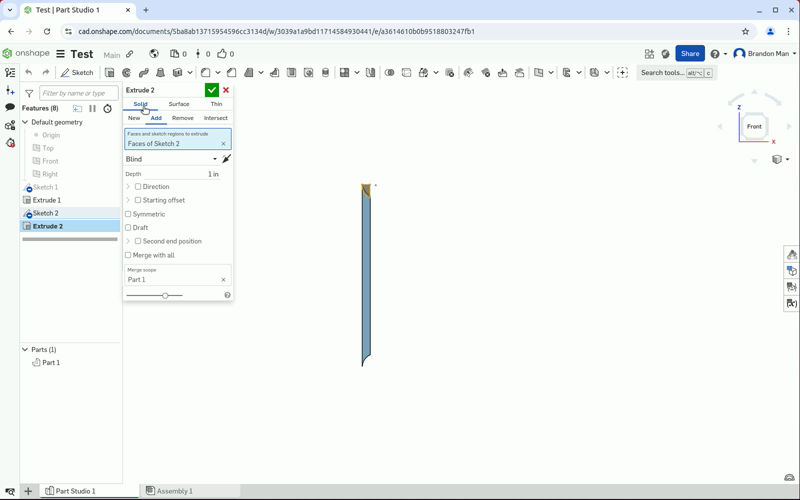
click(143, 106)
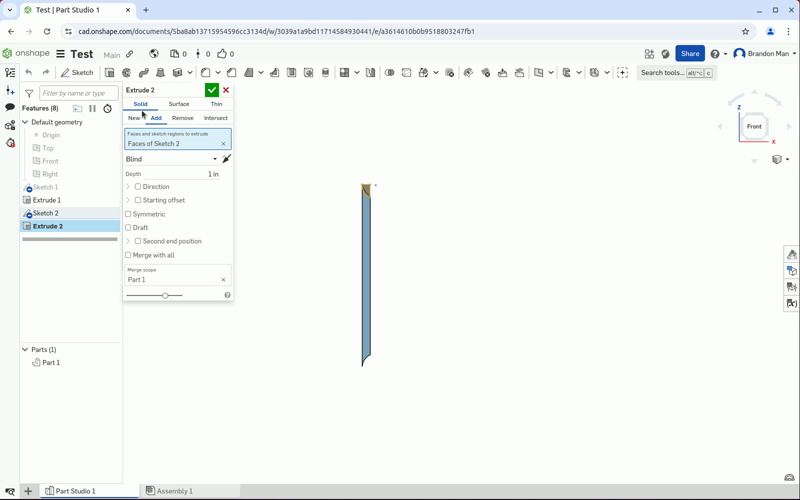
mouse_move(137, 120)
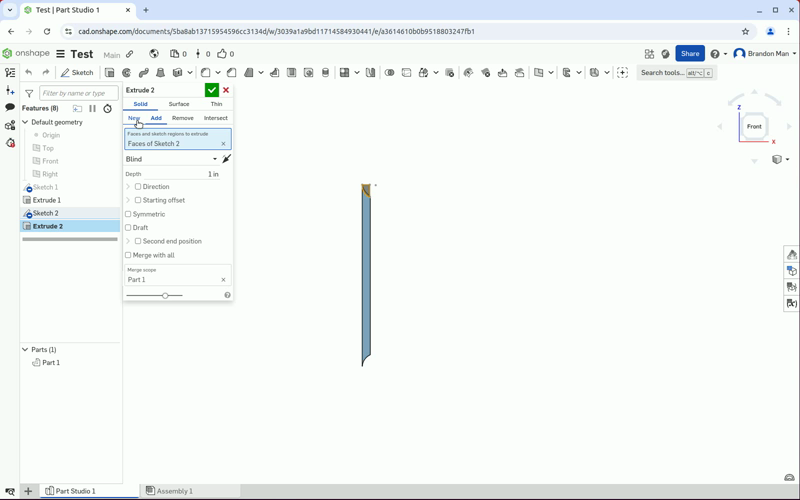
click(137, 120)
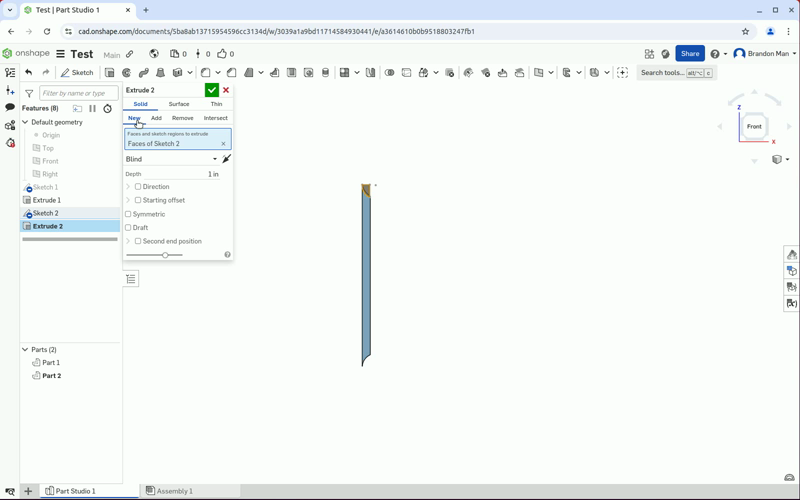
key(tab, 4)
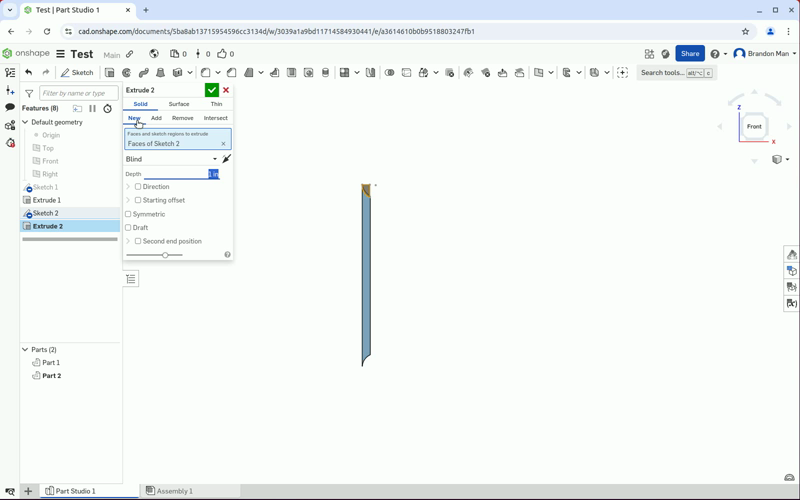
text(1.926)
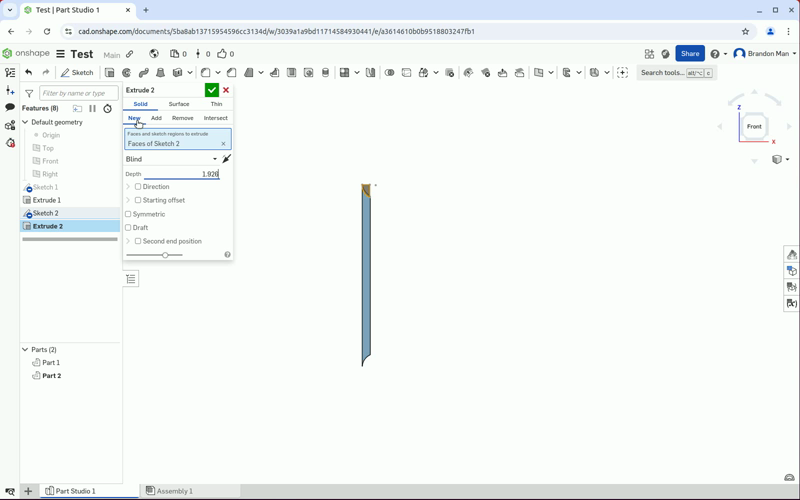
key(enter)
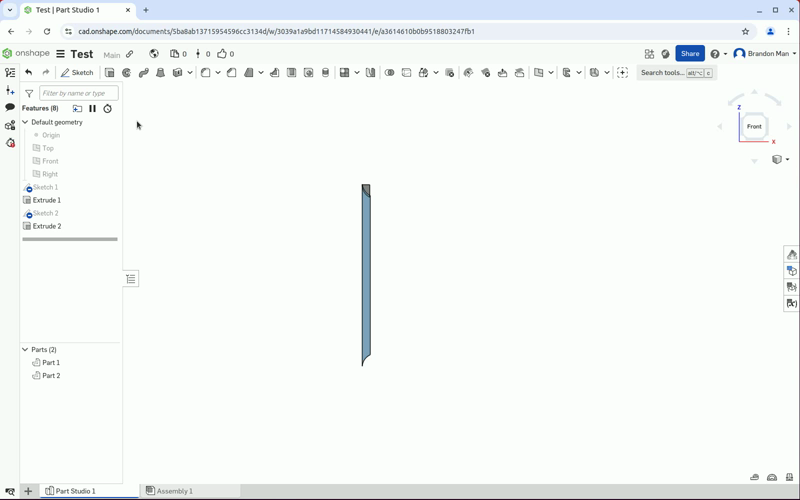
key(shift+h)
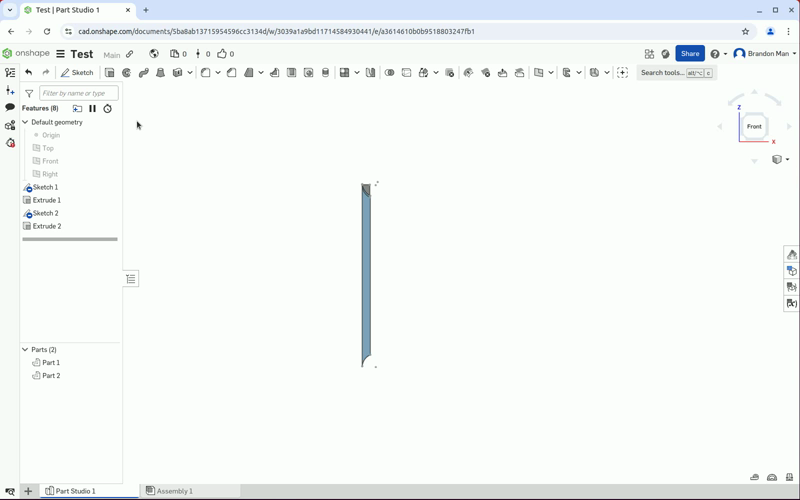
key(shift+h)
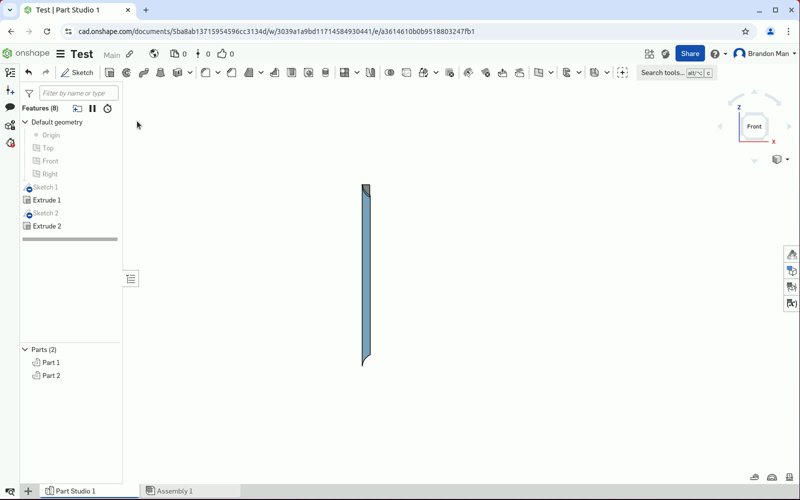
mouse_move(73, 189)
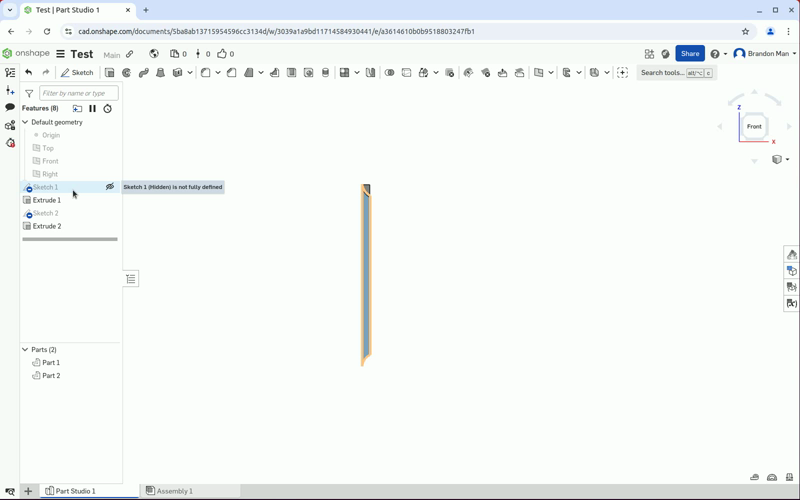
click(73, 189)
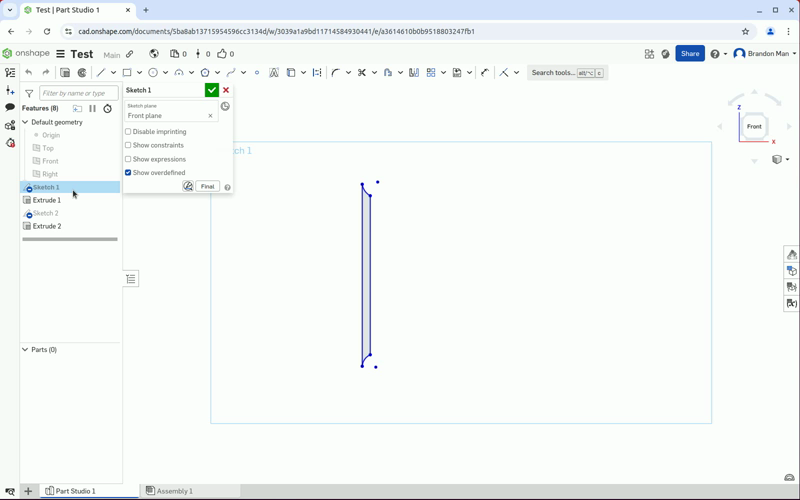
mouse_move(229, 92)
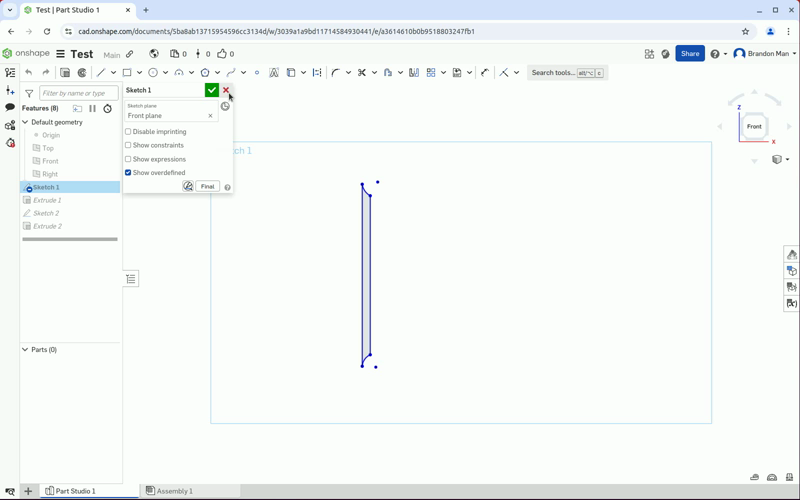
click(229, 92)
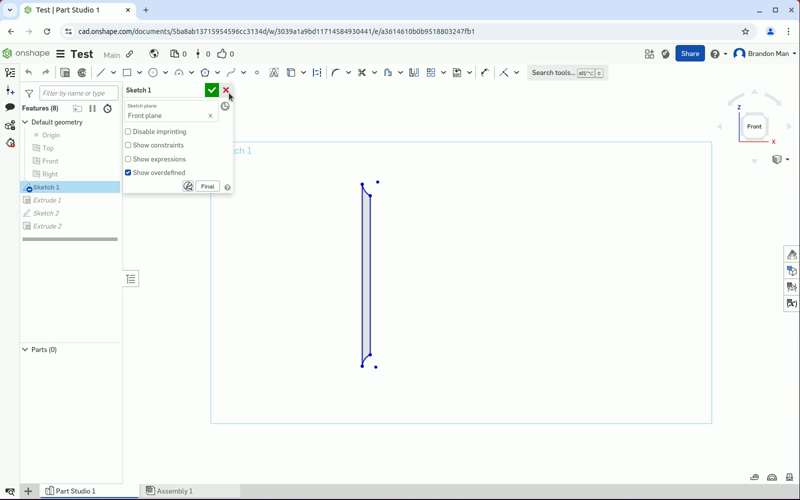
key(shift+s)
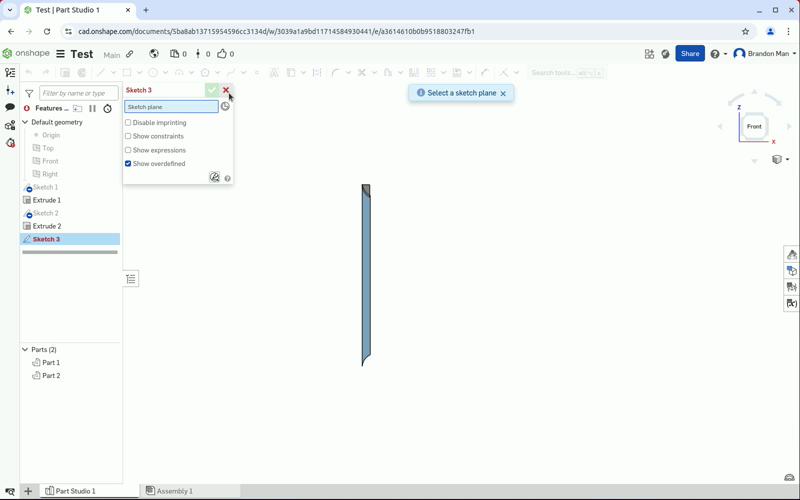
mouse_move(73, 163)
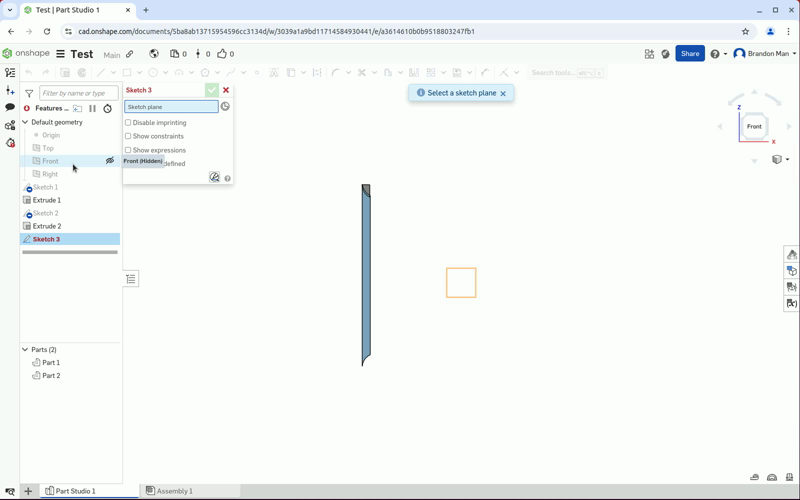
click(73, 163)
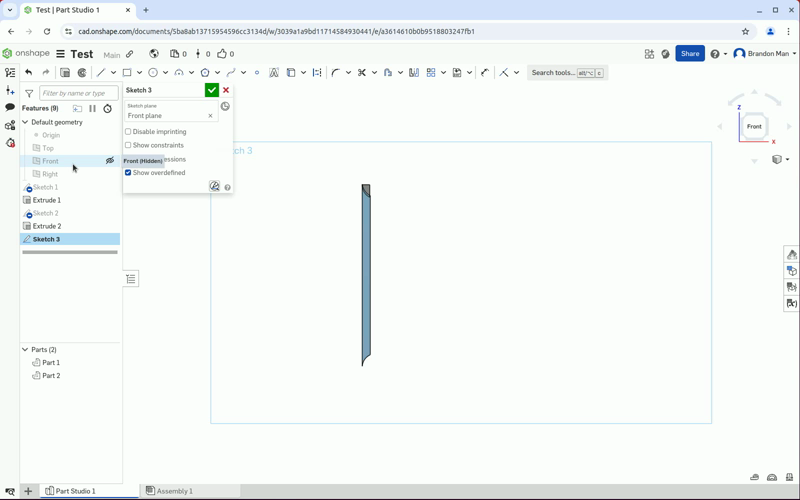
mouse_move(73, 352)
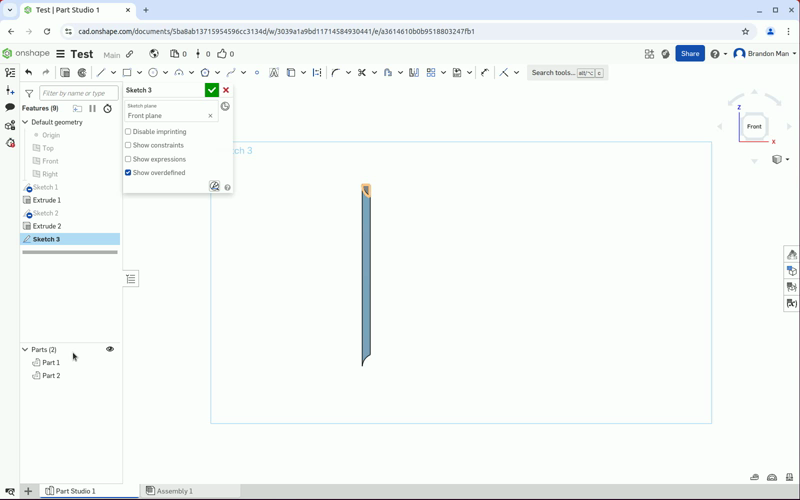
key(y)
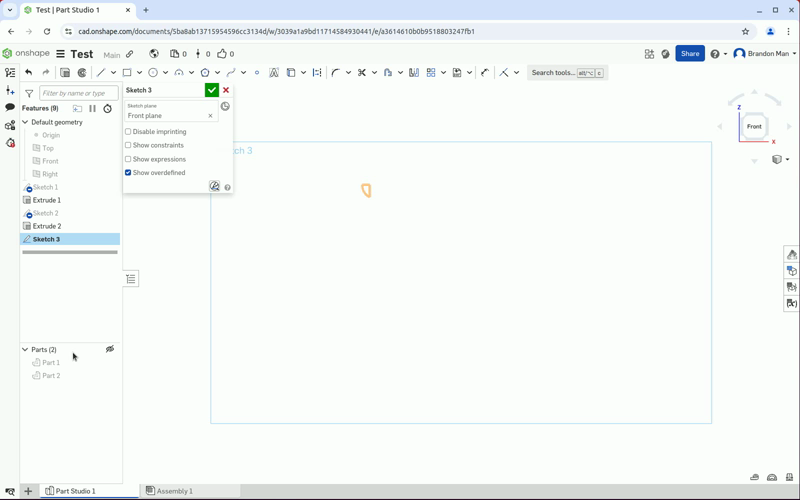
key(a)
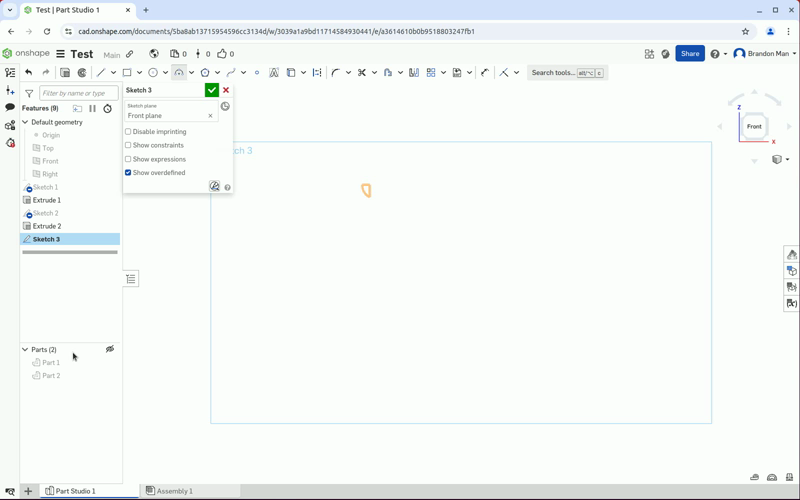
key_down(shift)
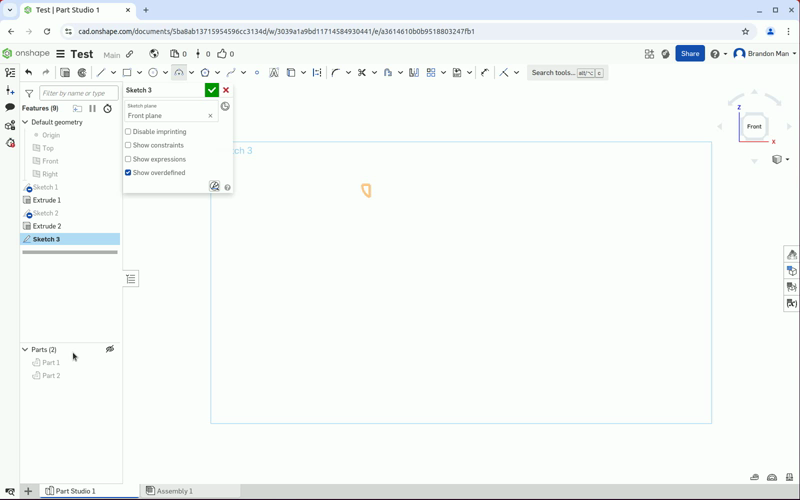
mouse_move(362, 184)
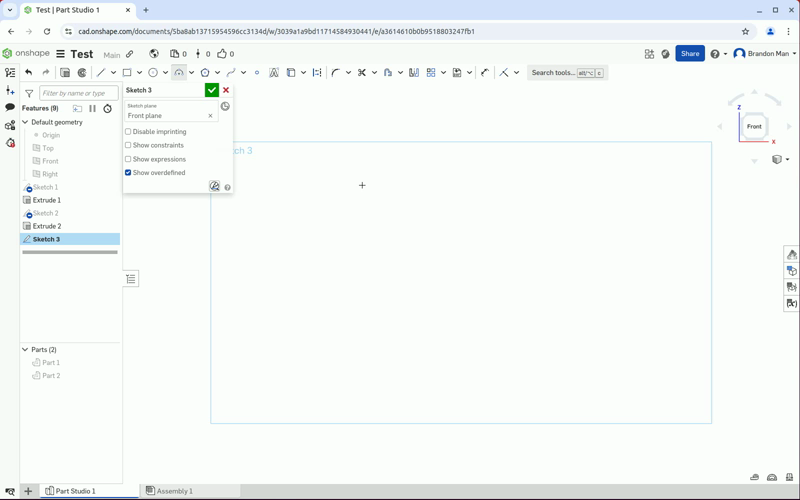
click(362, 184)
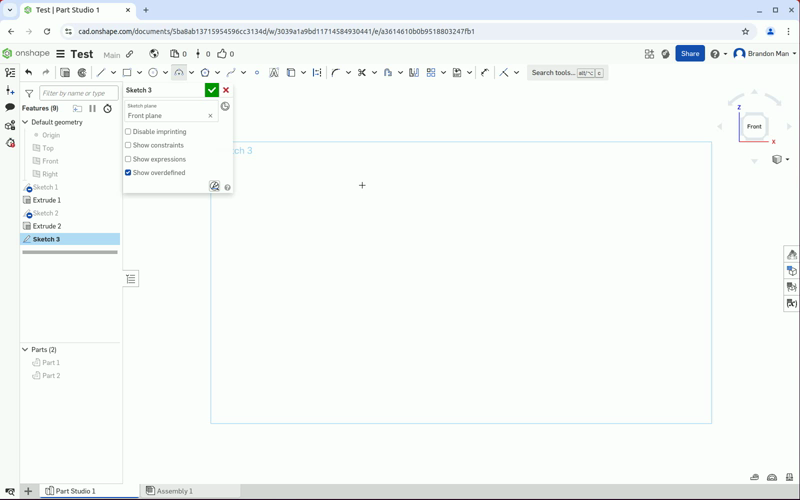
key_up(shift)
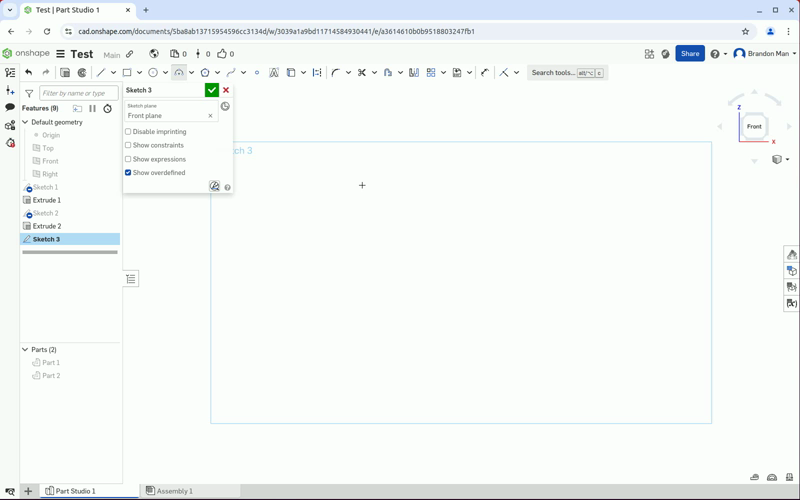
key_down(shift)
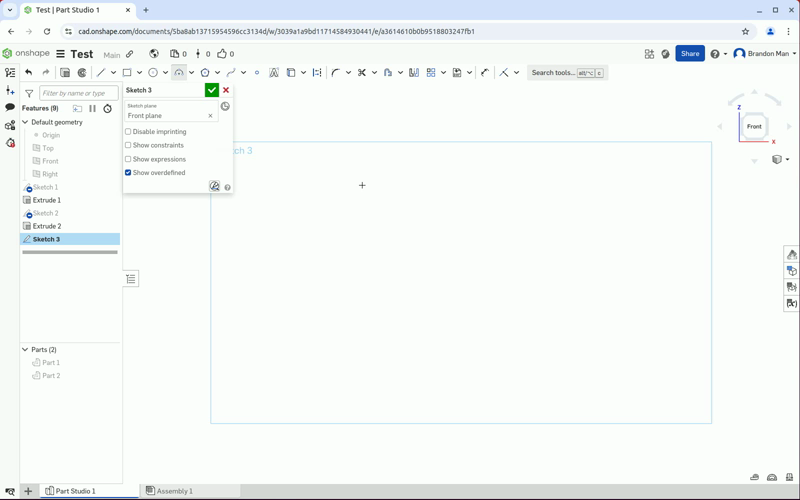
mouse_move(390, 184)
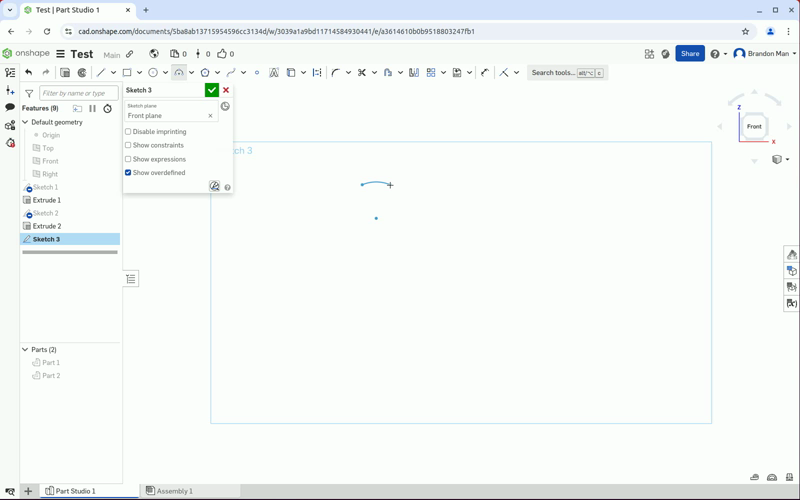
click(390, 184)
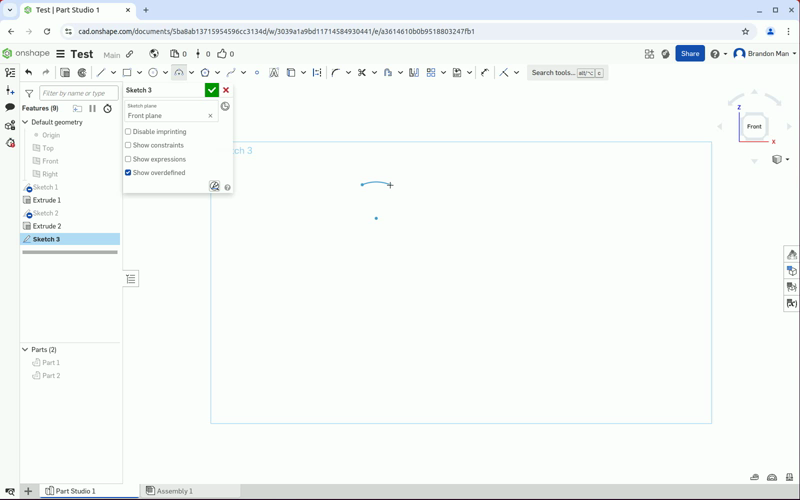
mouse_move(376, 198)
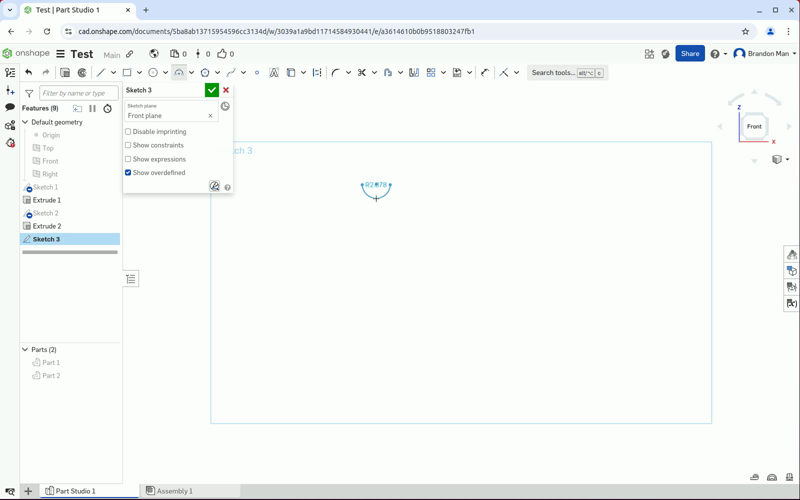
click(376, 198)
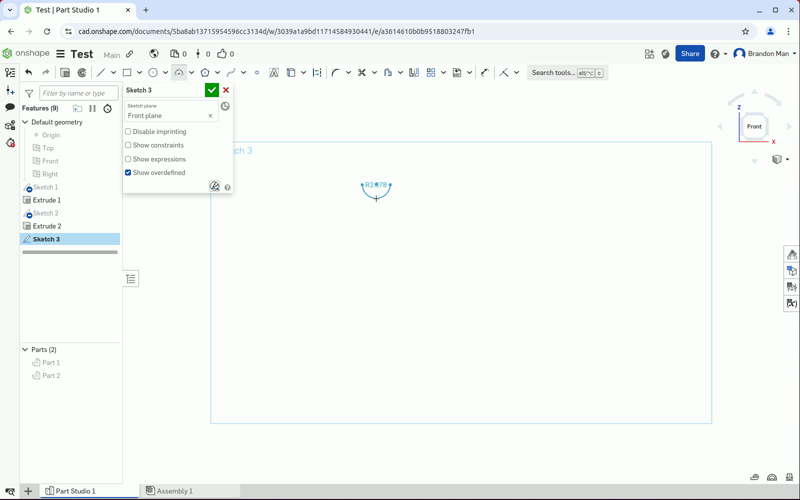
key_up(shift)
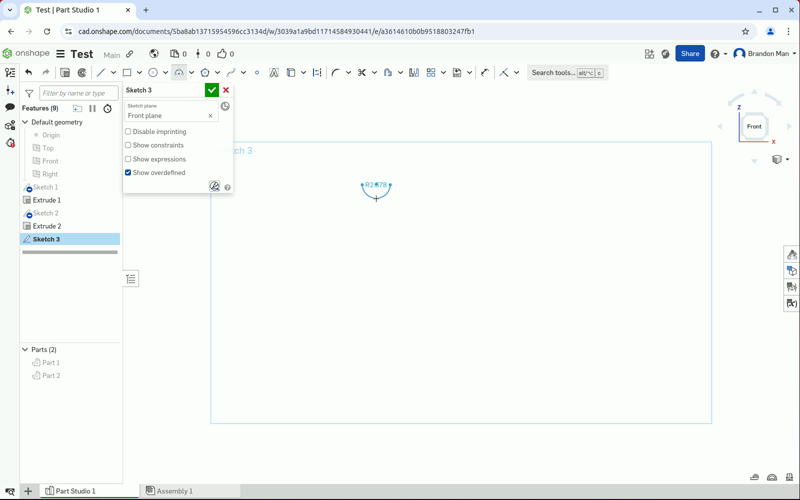
key(esc)
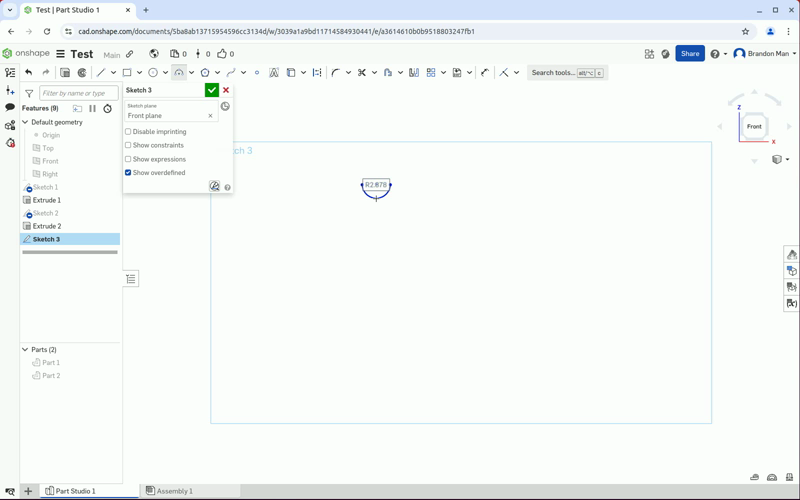
key(l)
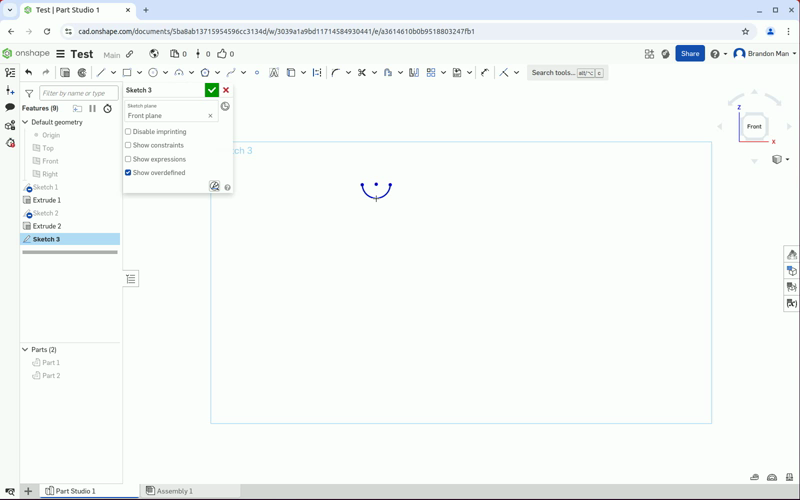
mouse_move(390, 184)
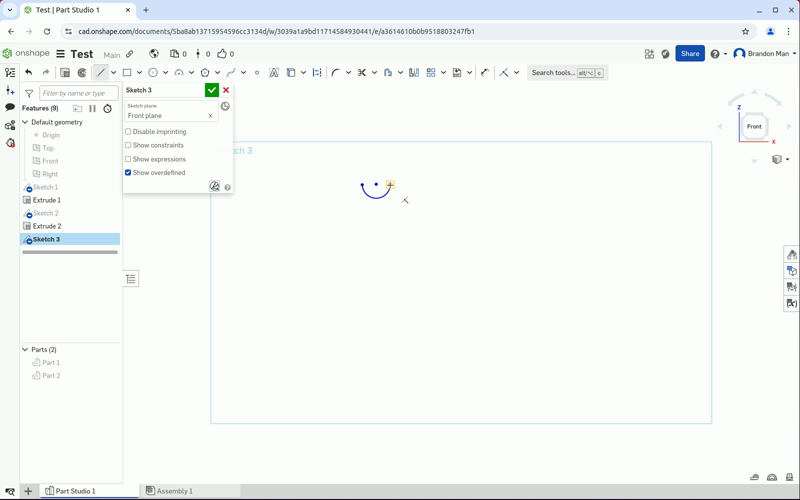
click(390, 184)
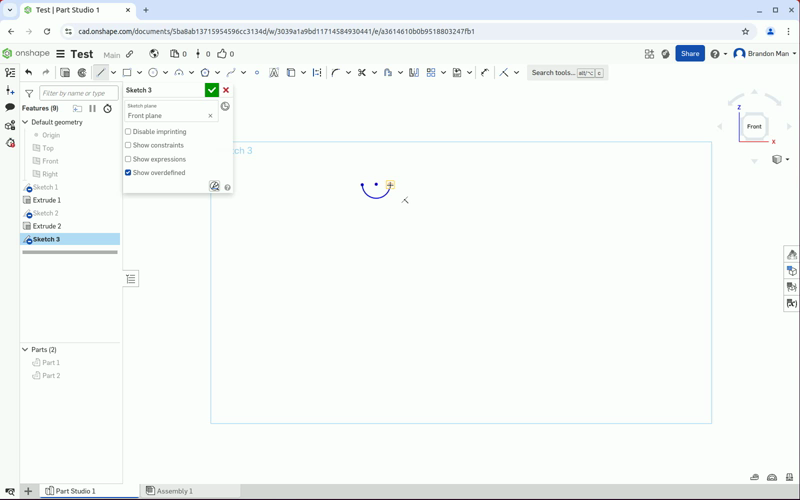
key_down(shift)
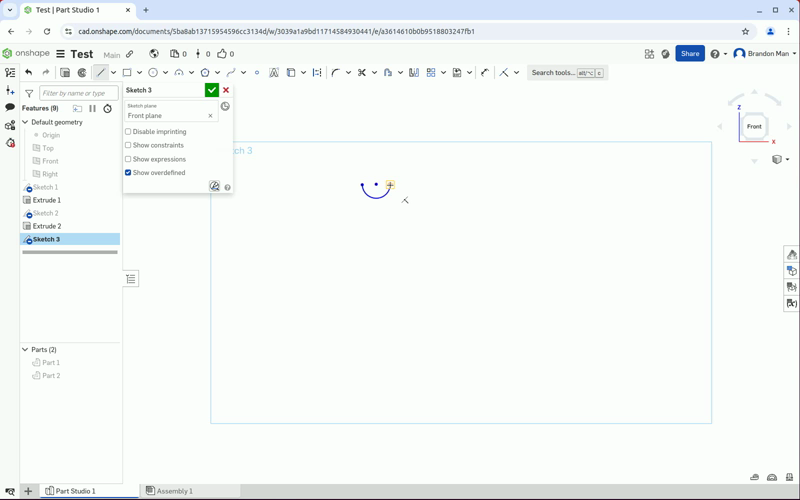
mouse_move(420, 184)
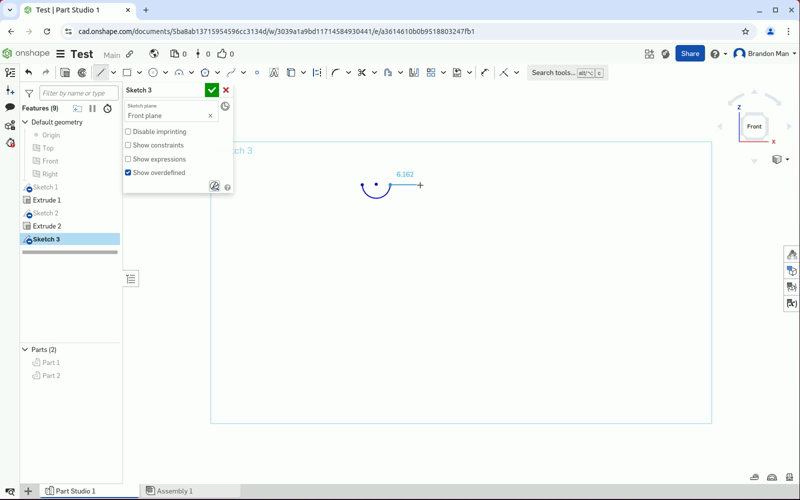
mouse_move(383, 184)
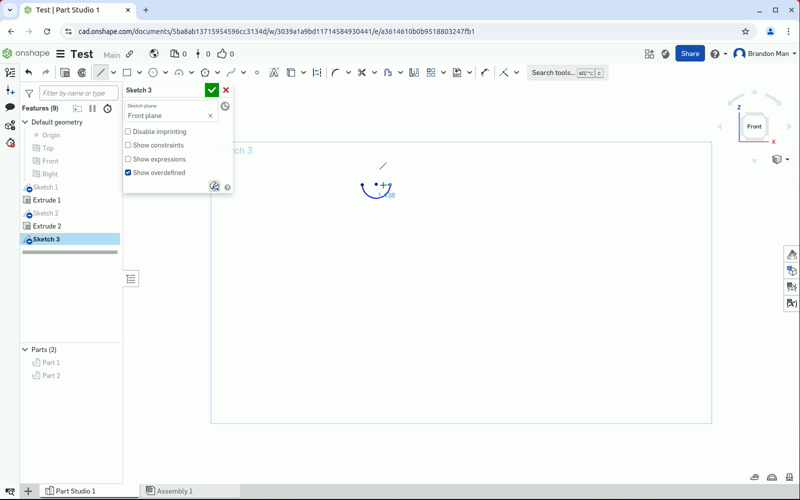
scroll(6)
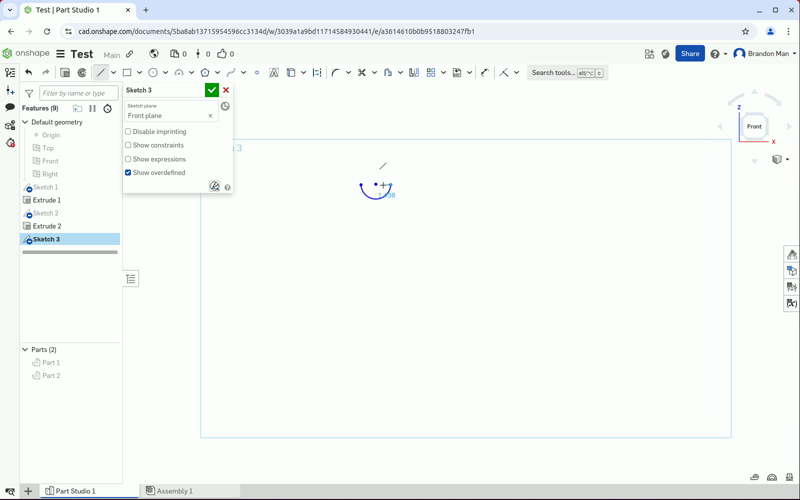
scroll(6)
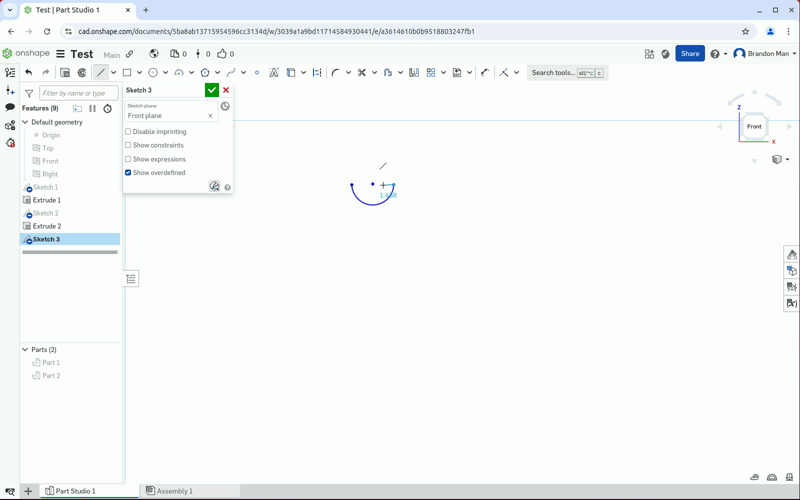
scroll(6)
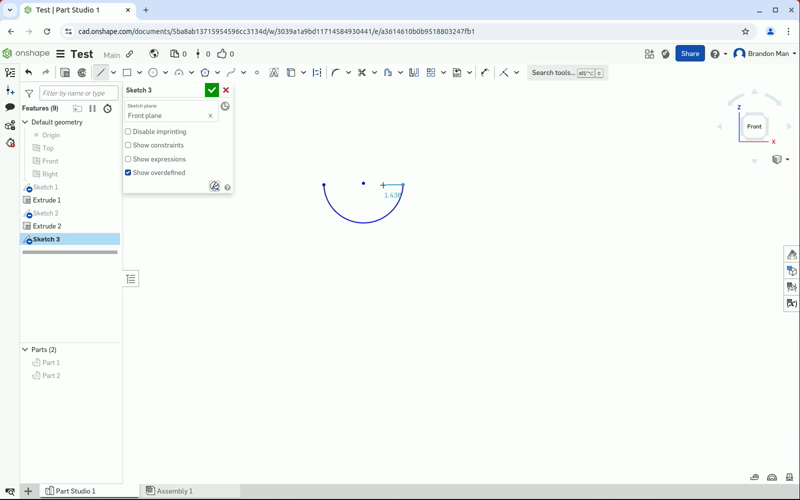
scroll(6)
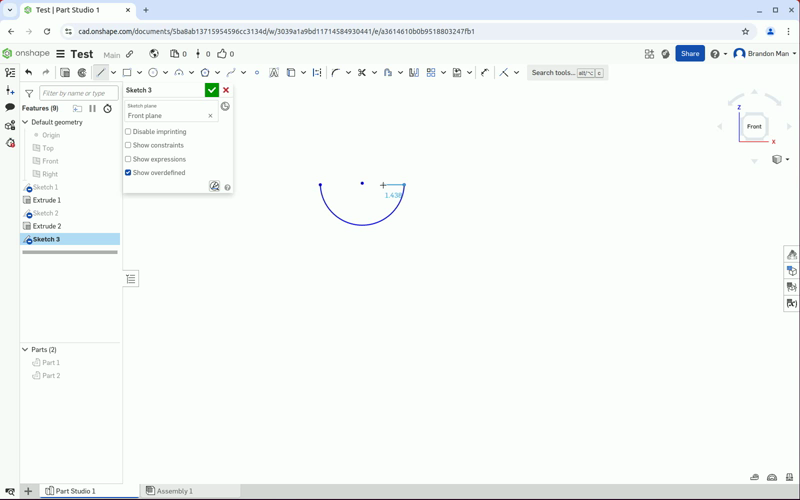
scroll(6)
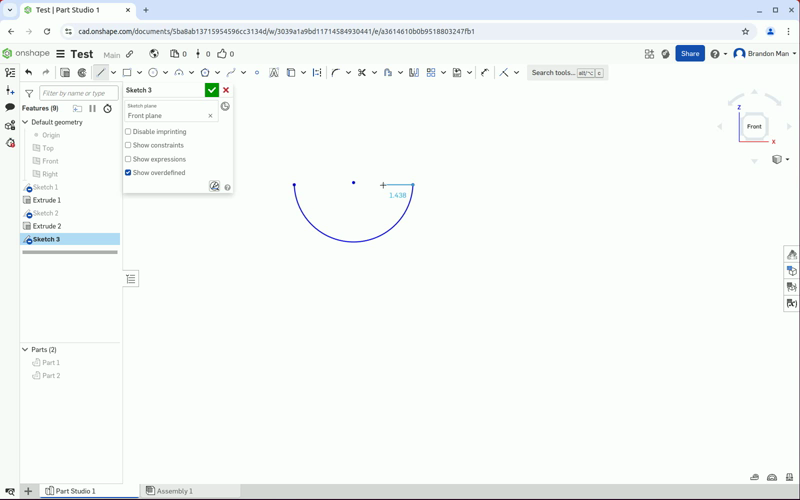
scroll(6)
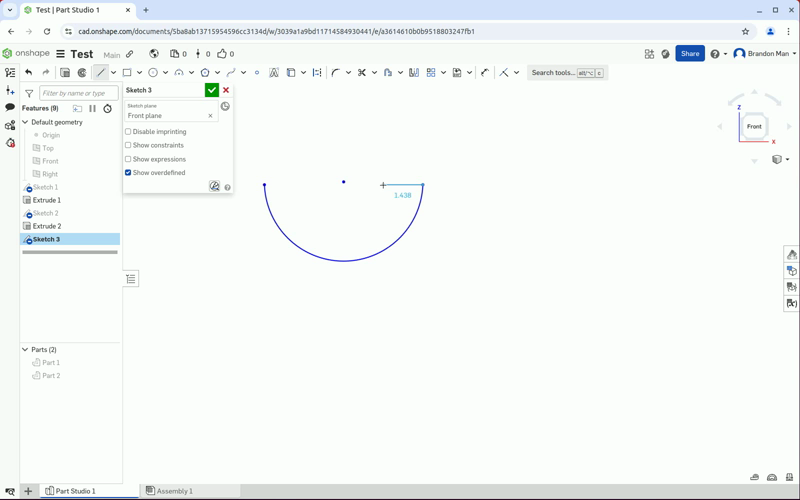
scroll(6)
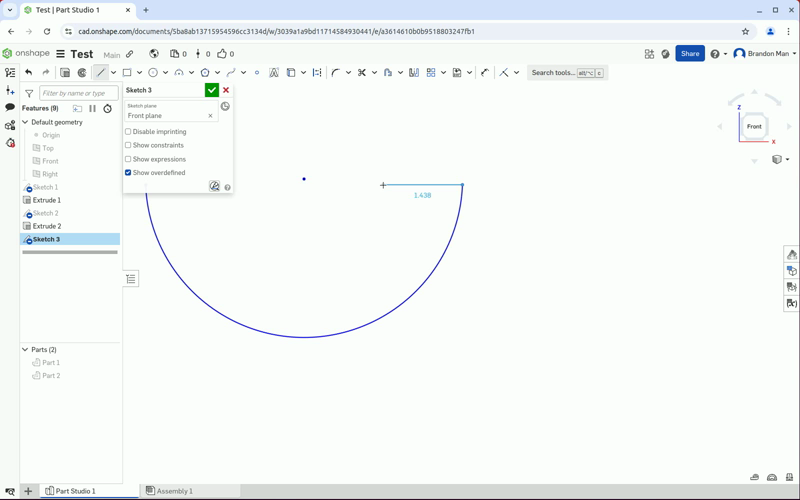
click(383, 184)
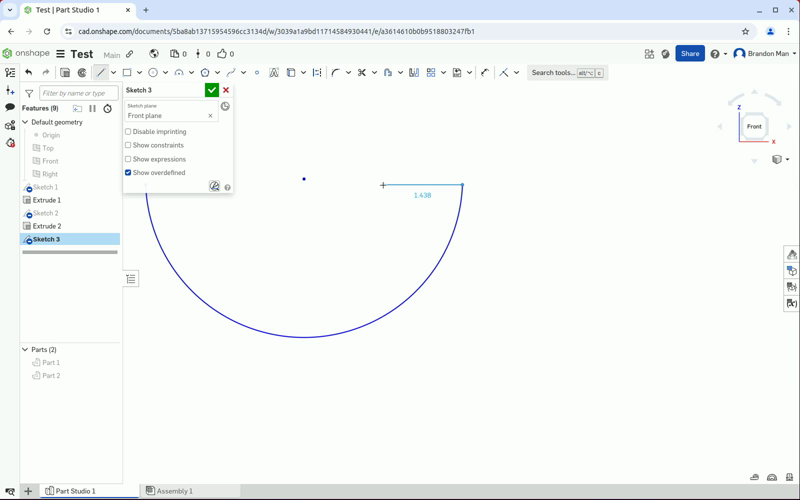
scroll(-6)
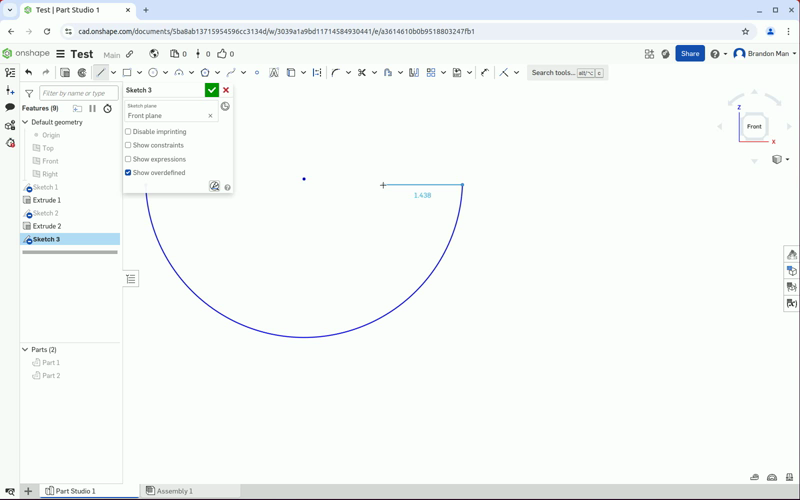
scroll(-6)
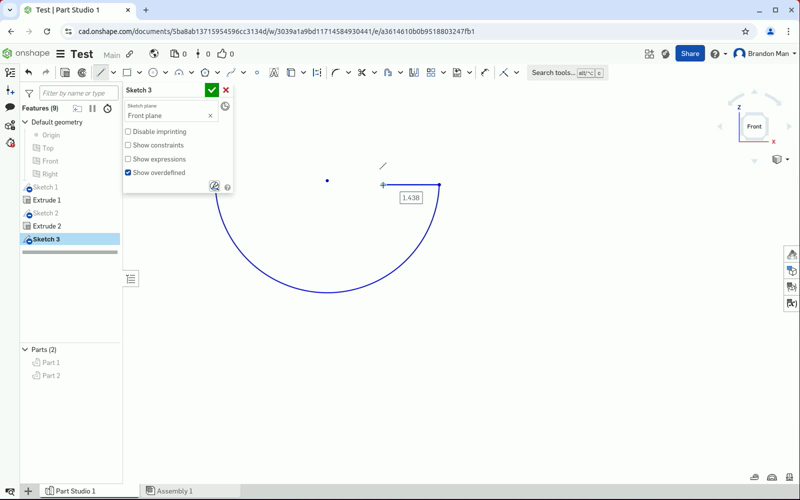
scroll(-6)
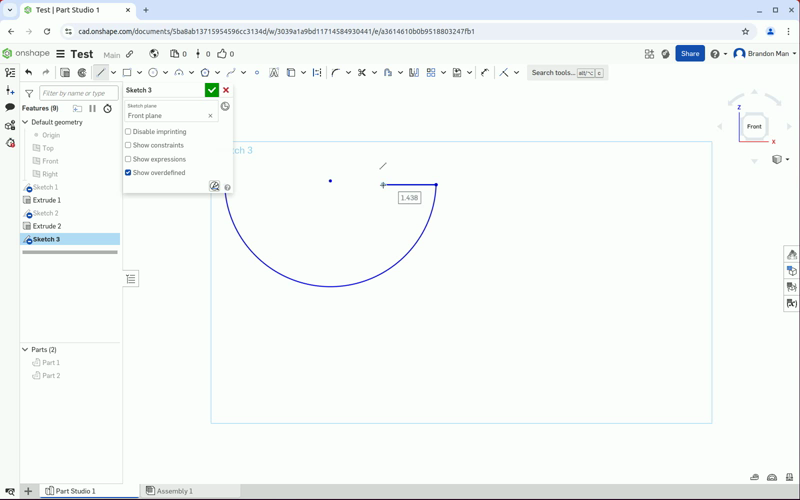
scroll(-6)
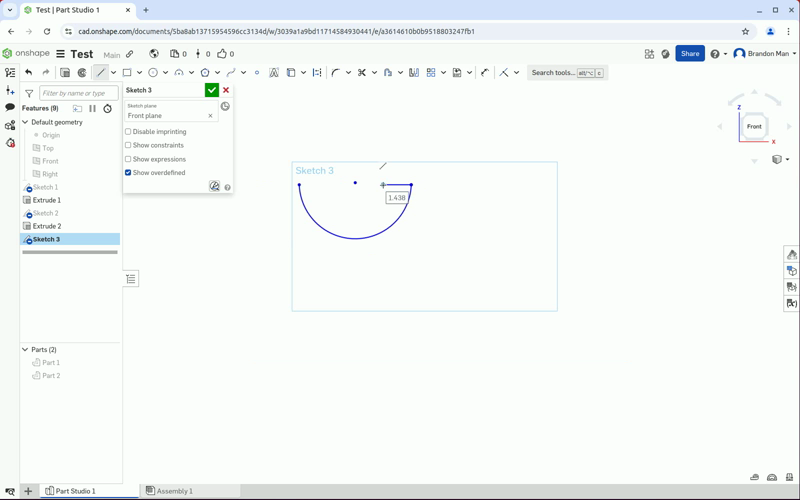
scroll(-6)
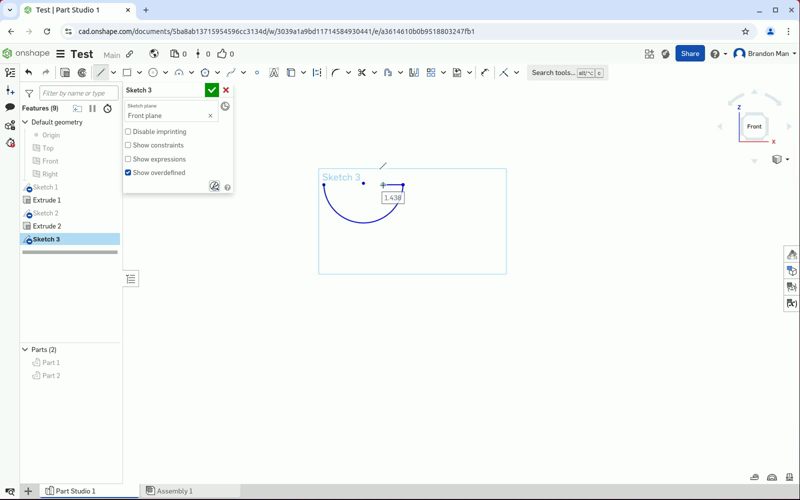
scroll(-6)
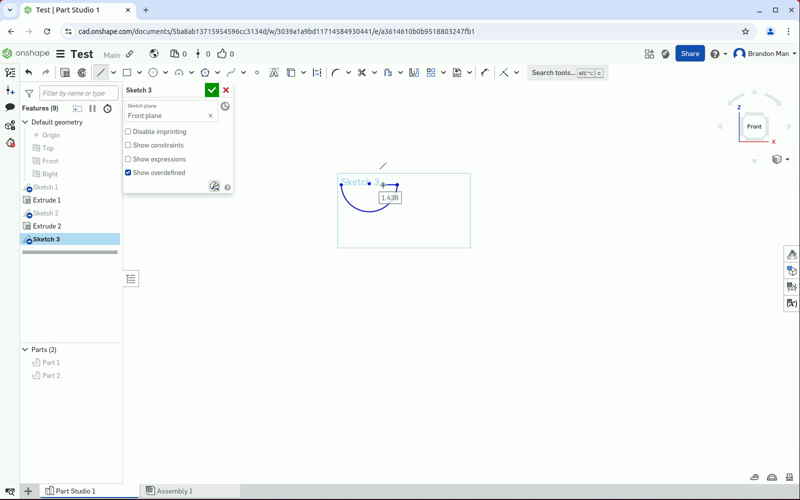
scroll(-6)
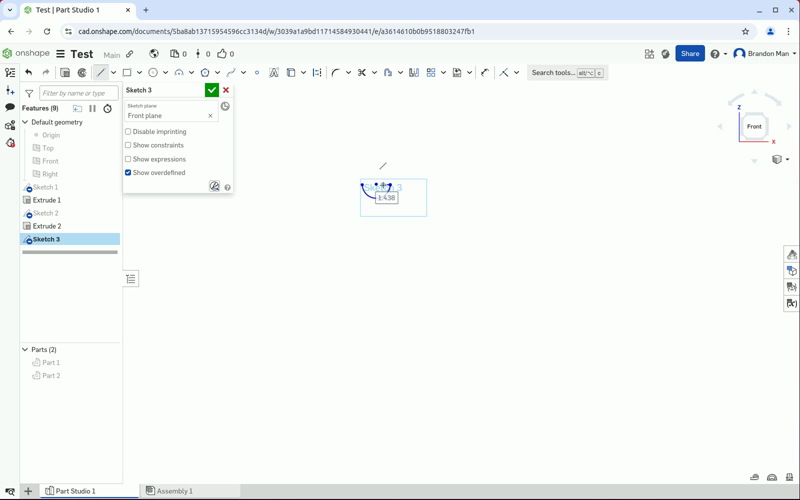
key_up(shift)
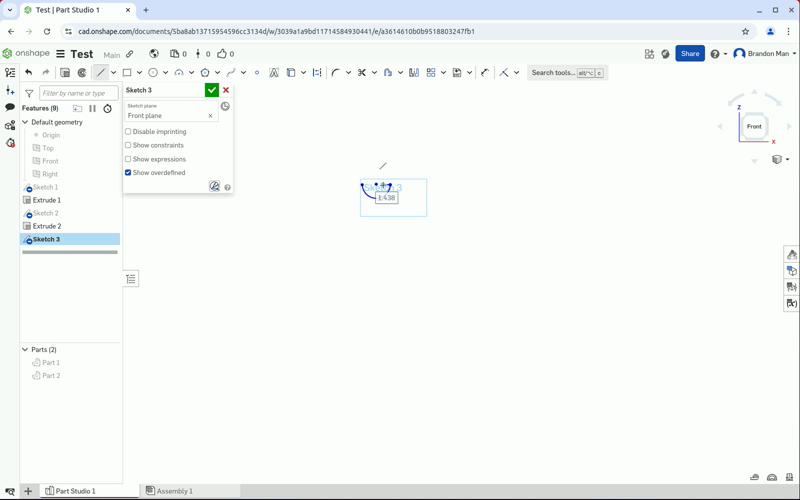
key(esc)
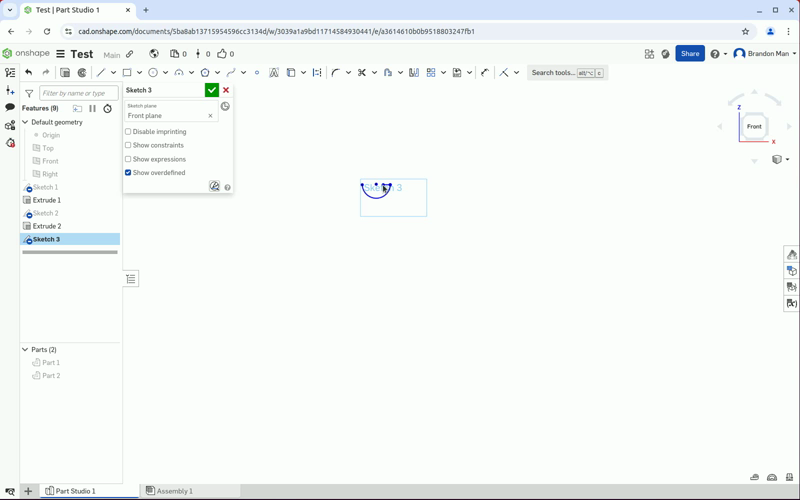
key(a)
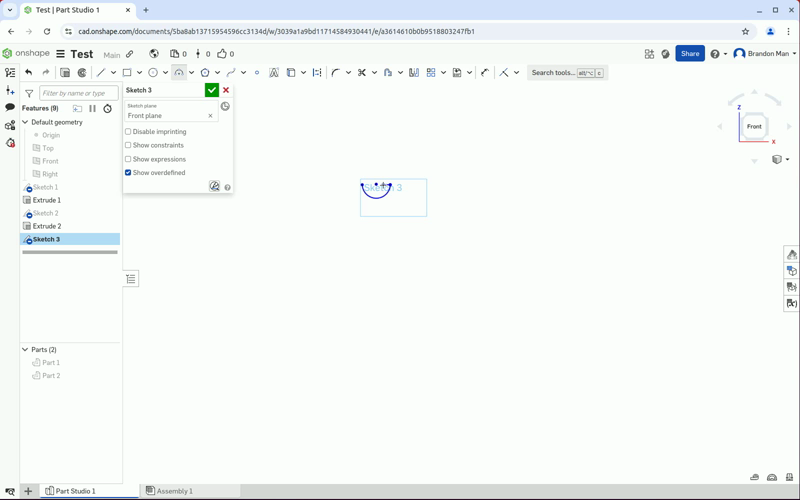
mouse_move(383, 184)
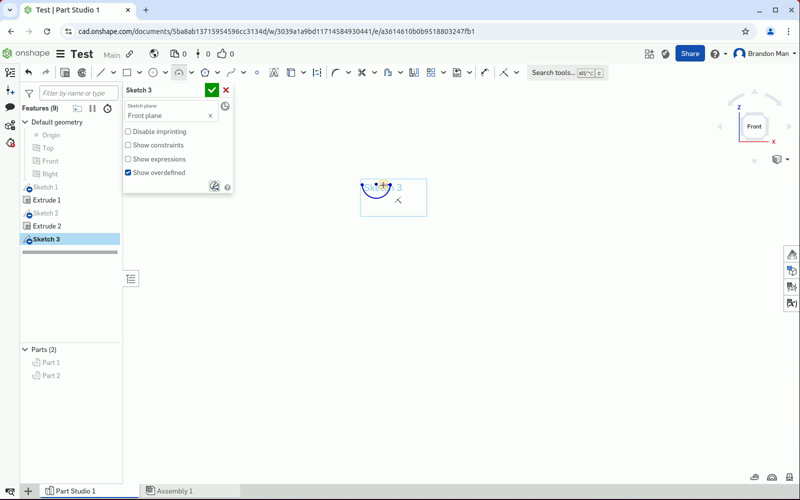
click(383, 184)
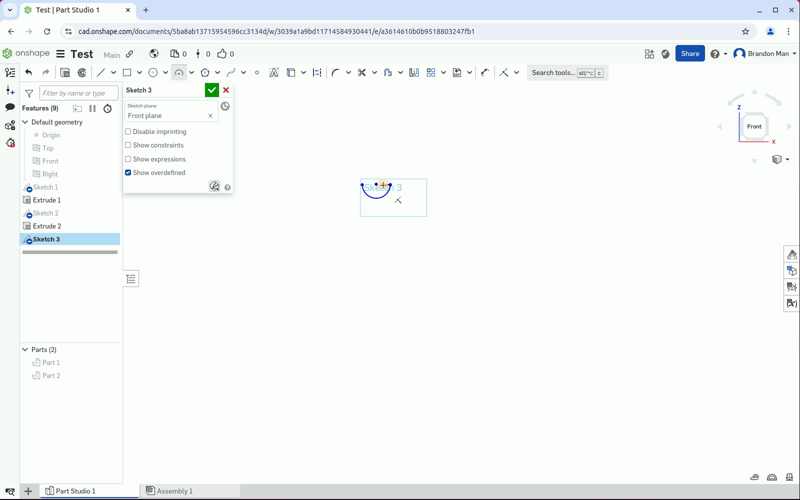
key_down(shift)
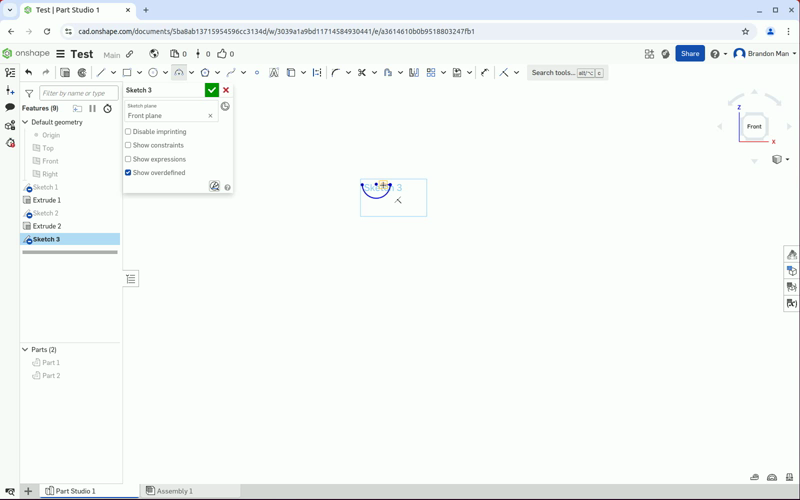
mouse_move(369, 184)
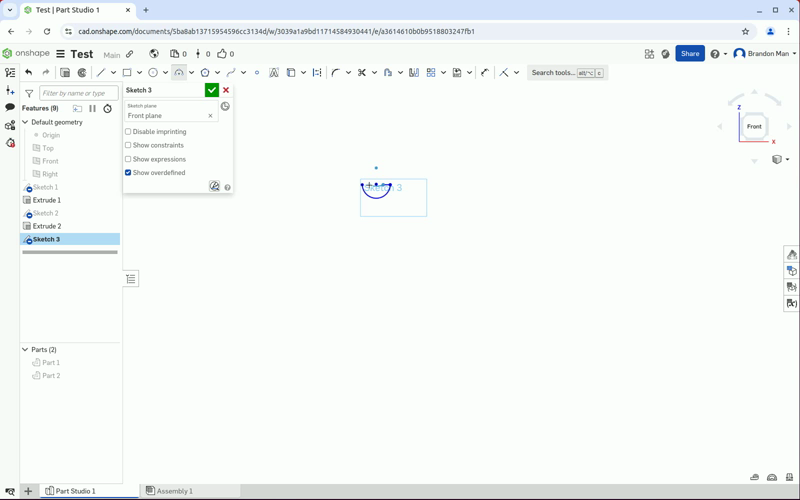
click(369, 184)
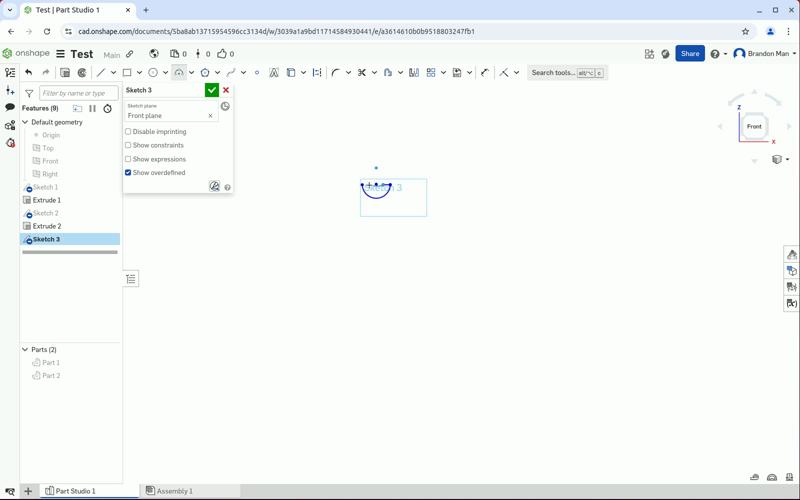
mouse_move(376, 191)
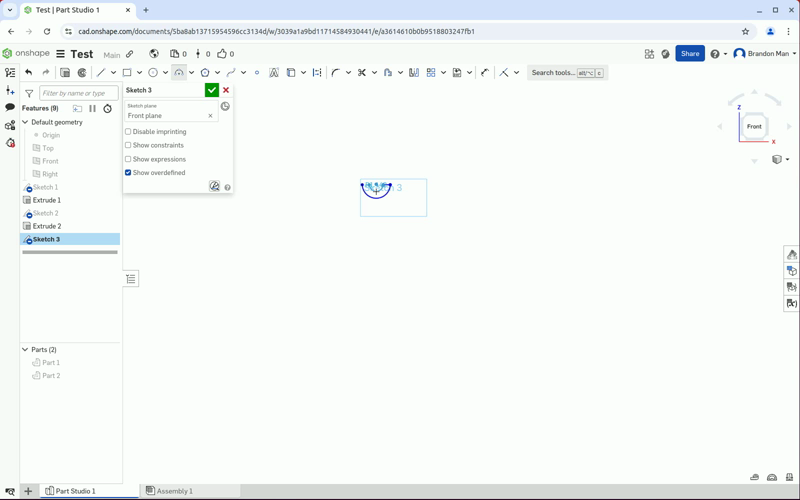
click(376, 191)
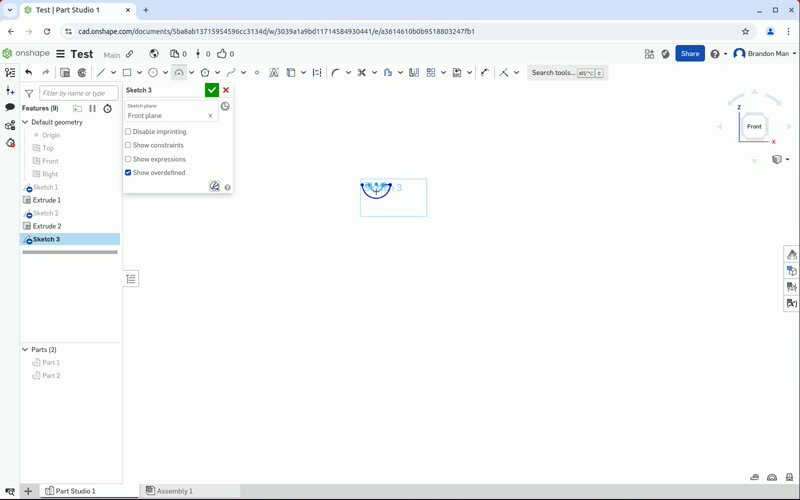
key_up(shift)
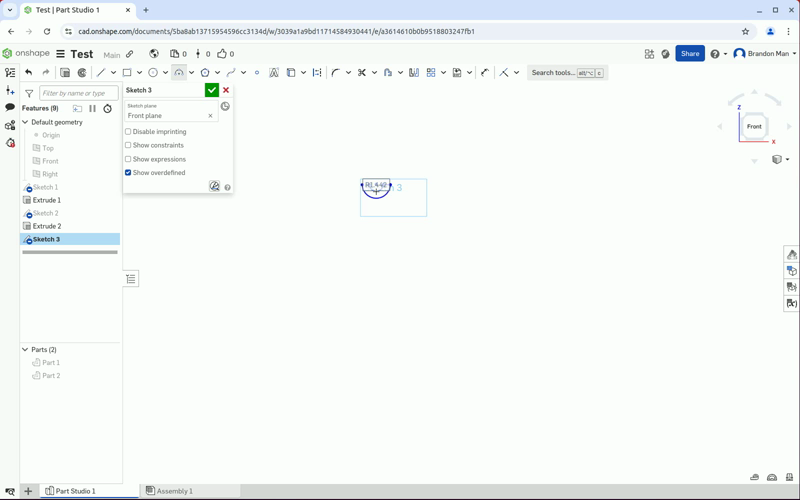
key(esc)
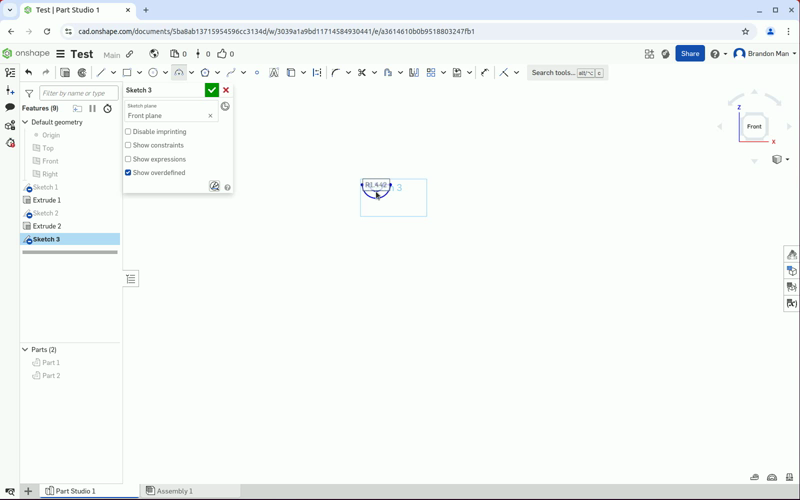
key(l)
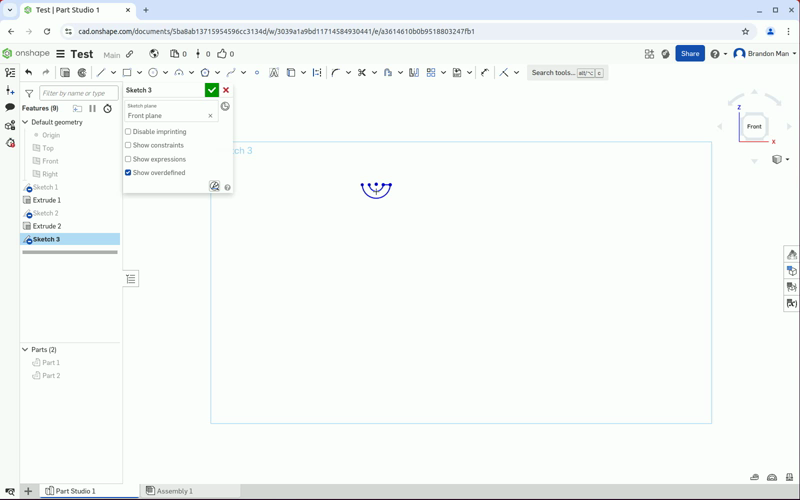
mouse_move(369, 184)
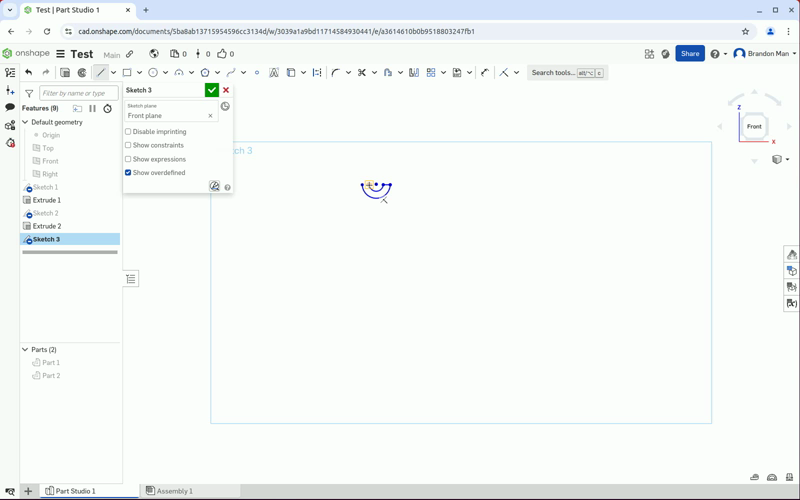
click(369, 184)
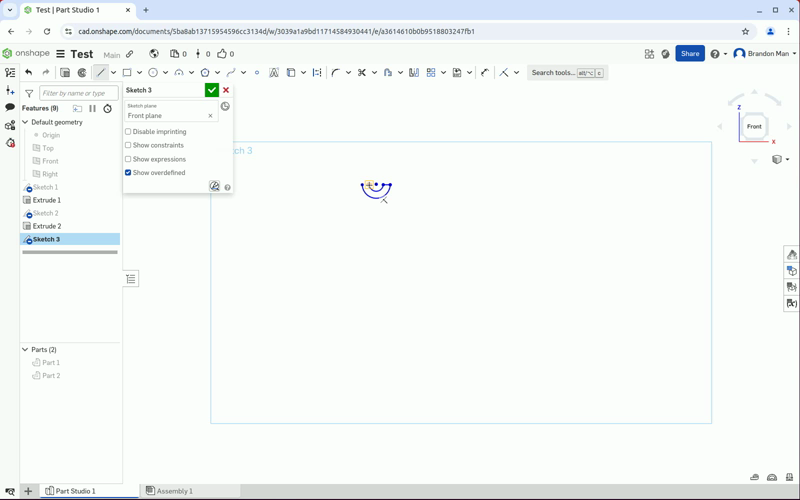
mouse_move(399, 184)
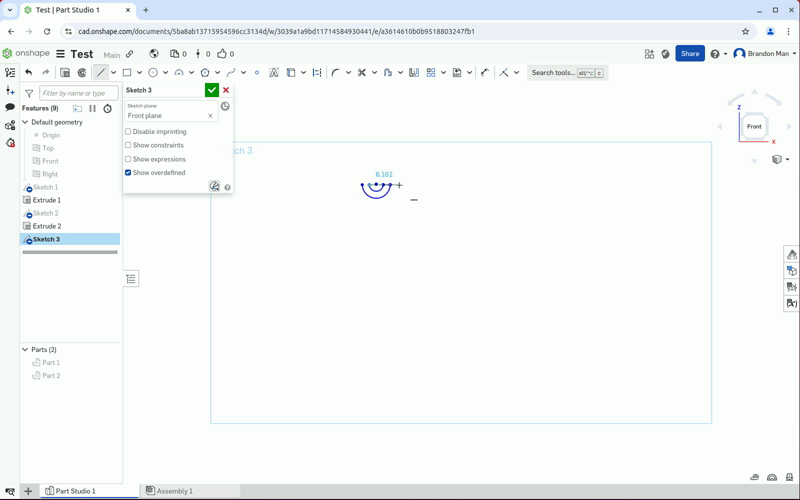
key_down(shift)
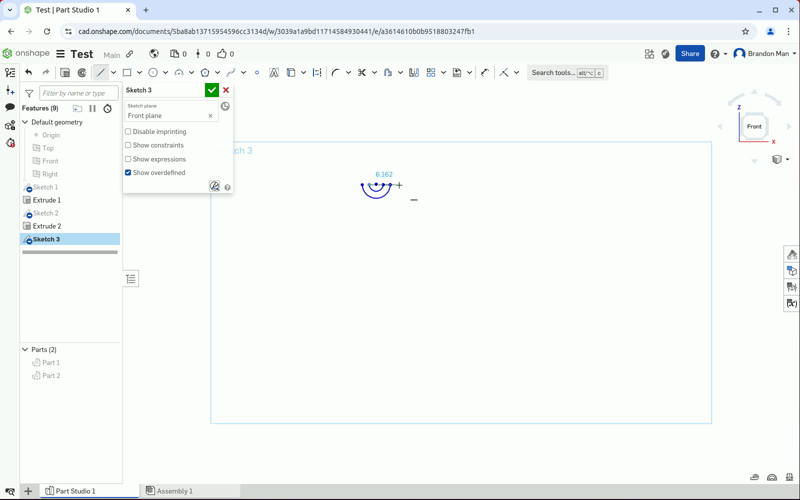
mouse_move(362, 184)
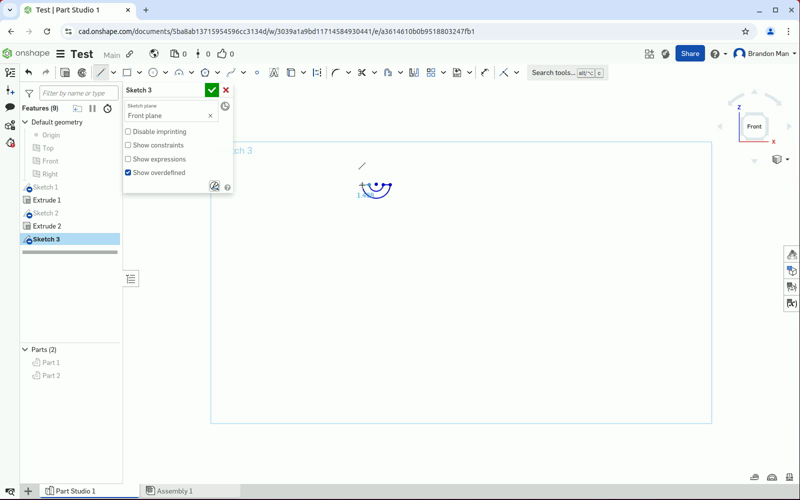
scroll(6)
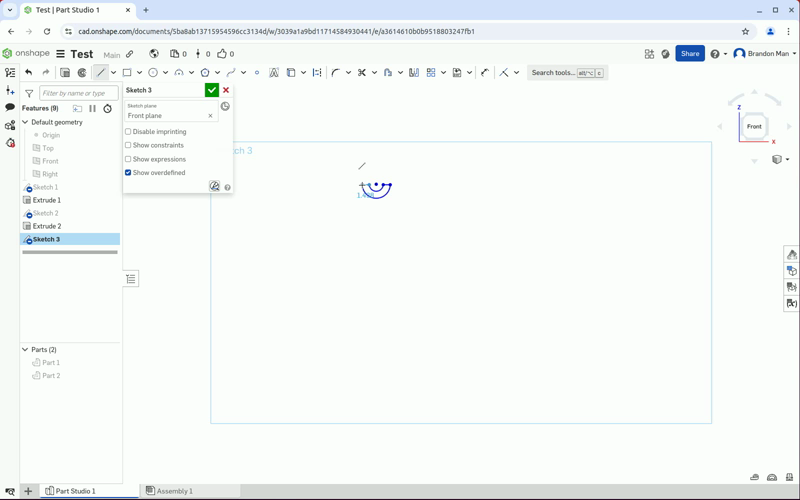
scroll(6)
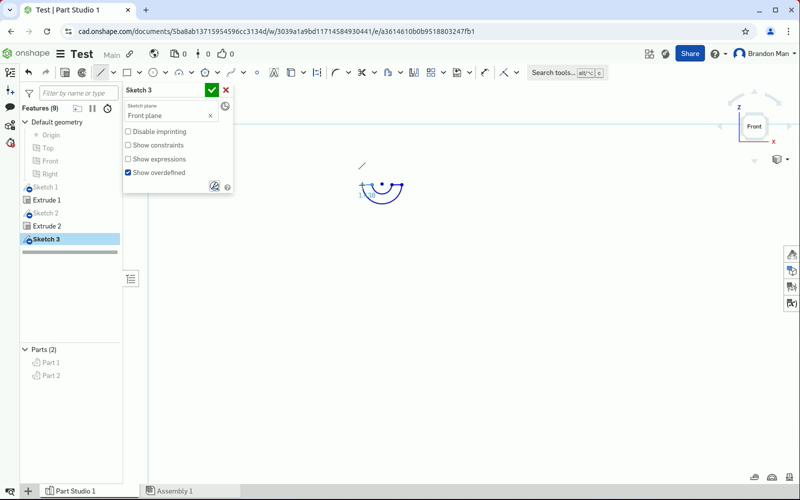
scroll(6)
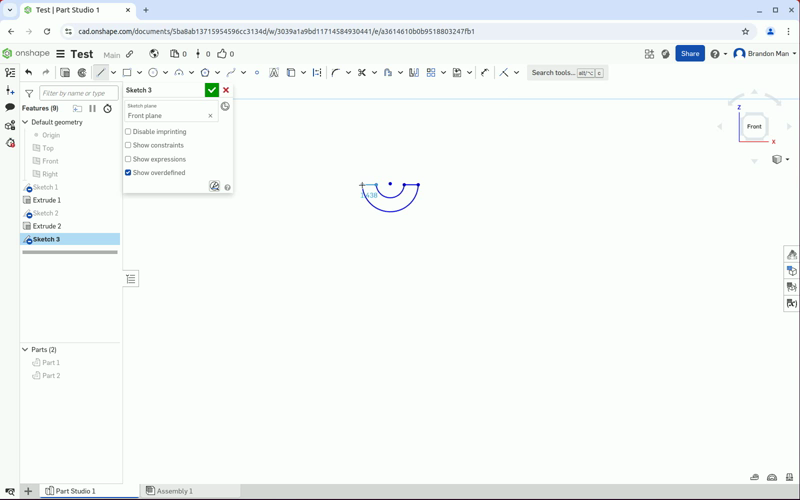
scroll(6)
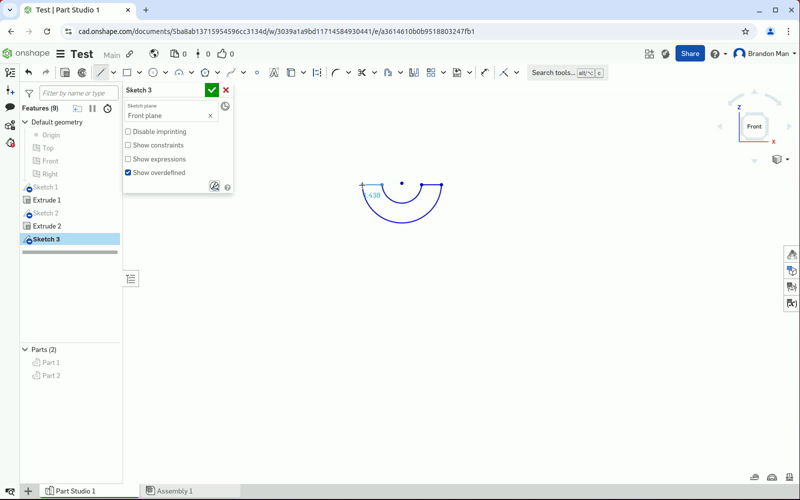
scroll(6)
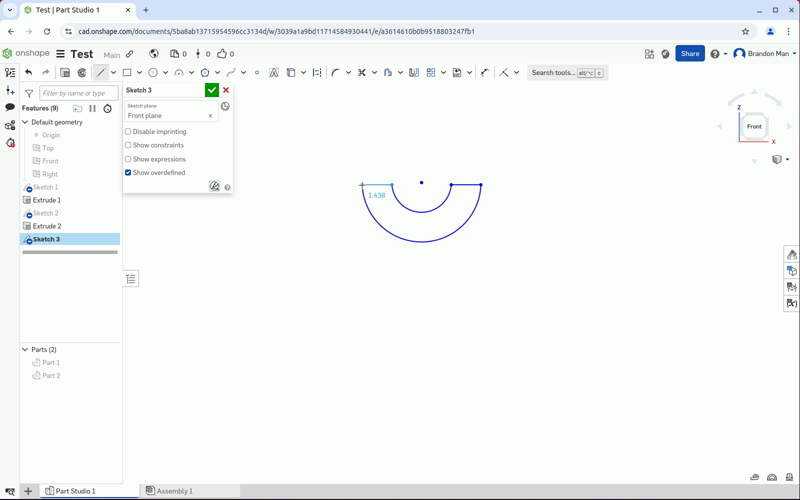
scroll(6)
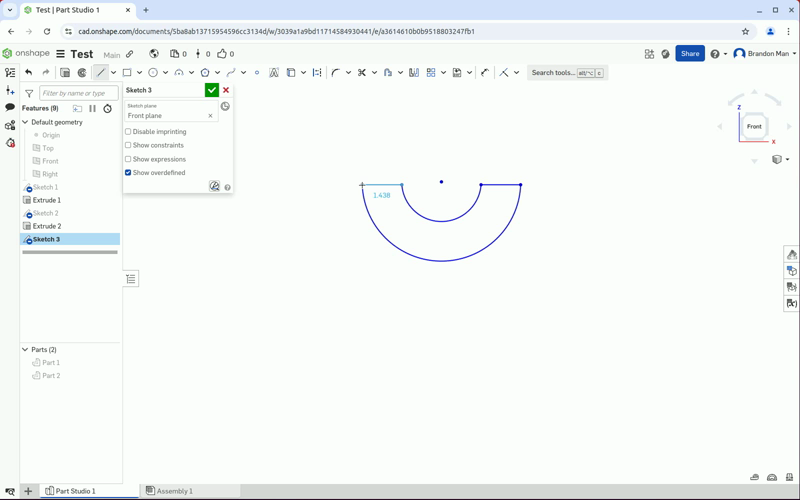
scroll(6)
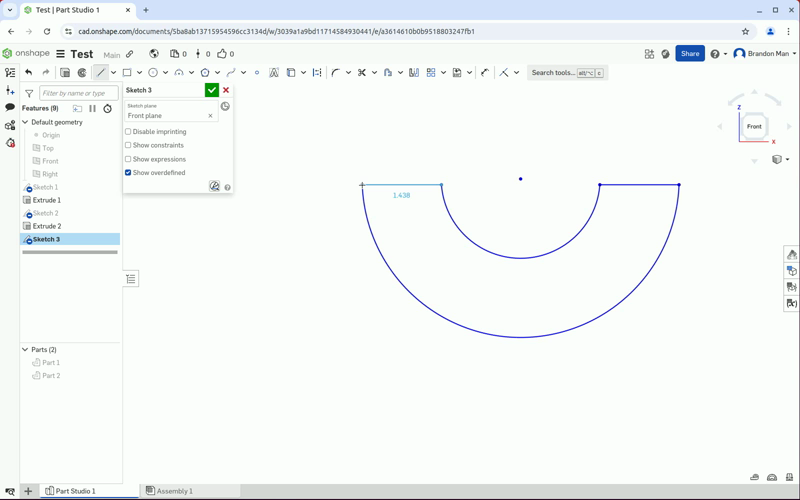
key_up(shift)
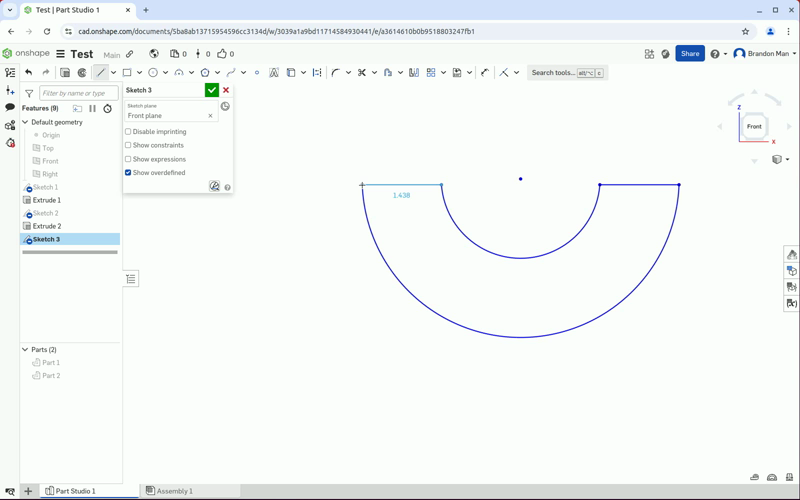
click(362, 184)
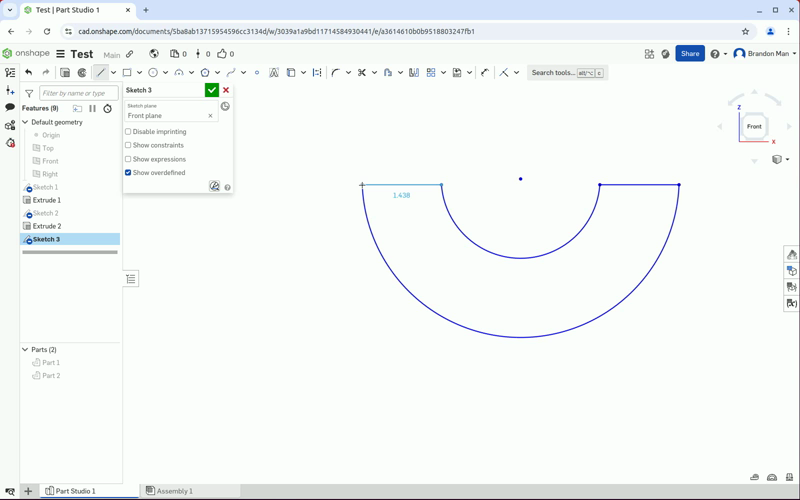
scroll(-6)
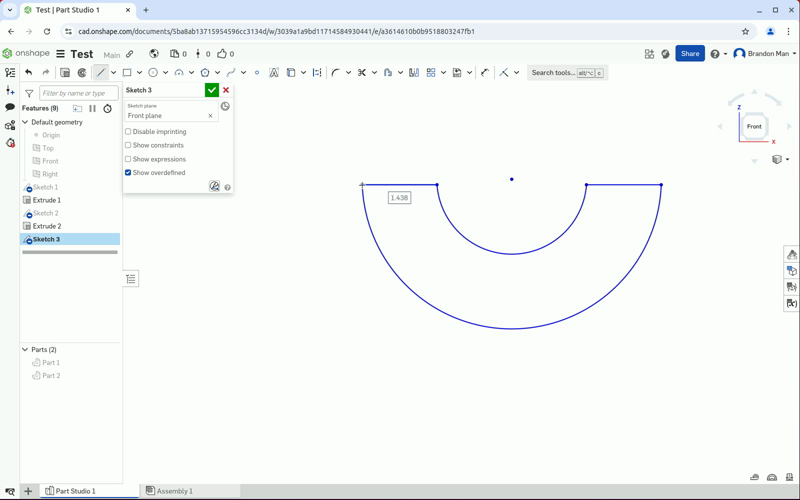
scroll(-6)
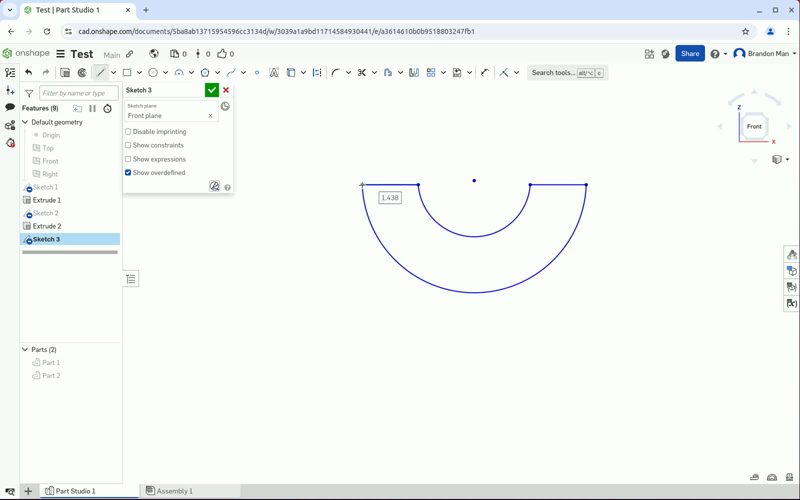
scroll(-6)
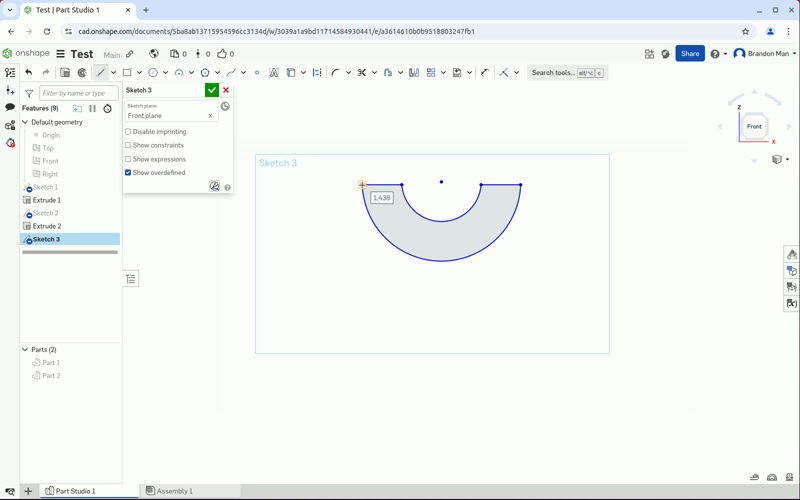
scroll(-6)
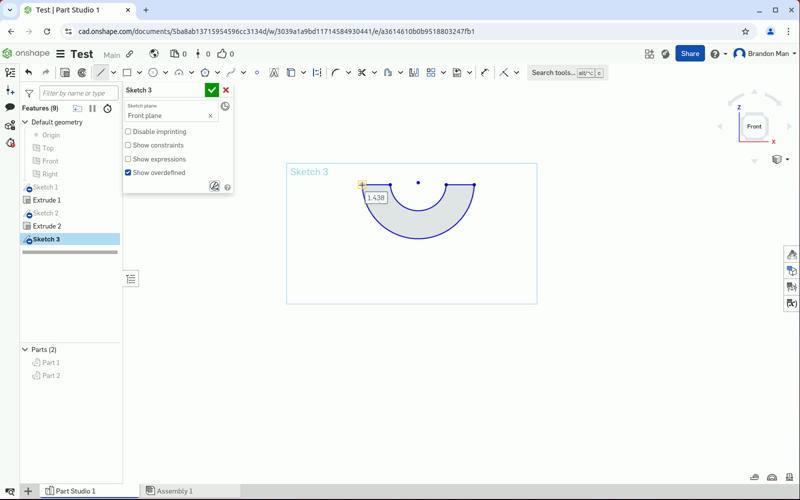
scroll(-6)
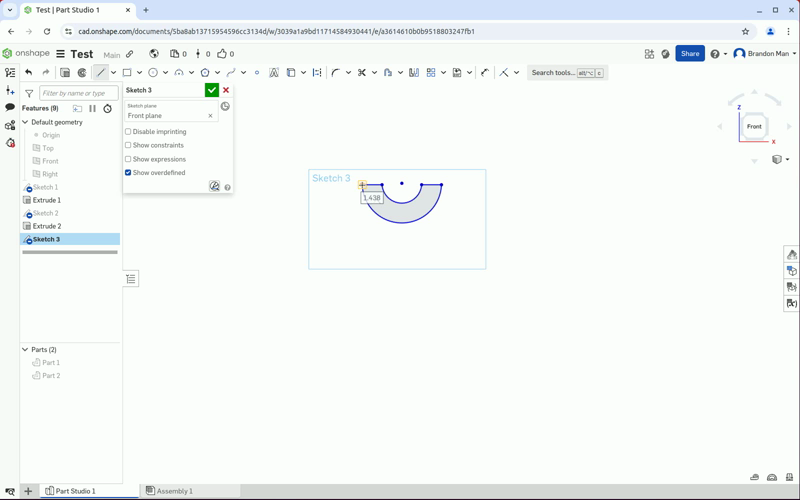
scroll(-6)
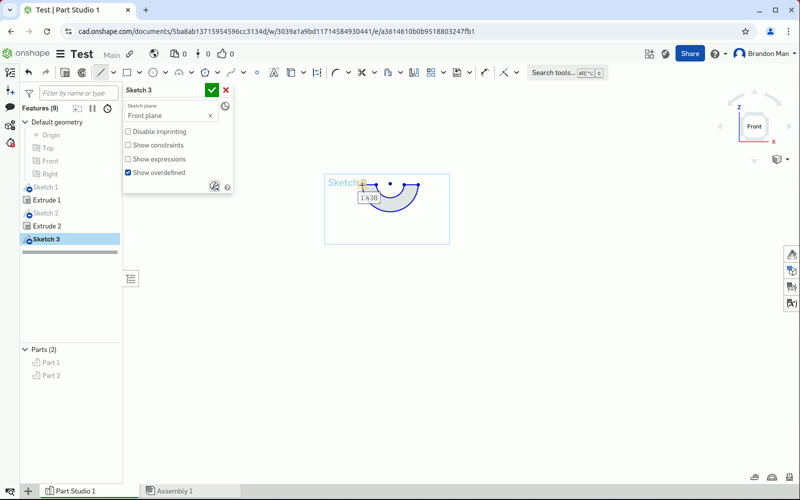
scroll(-6)
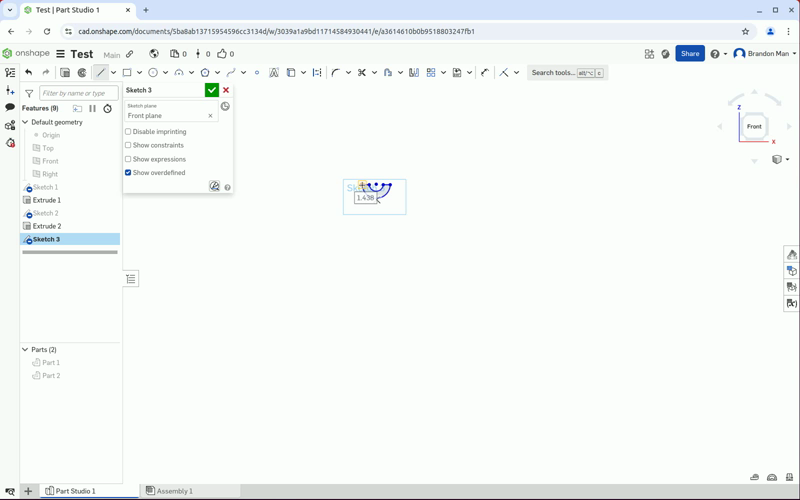
key(esc)
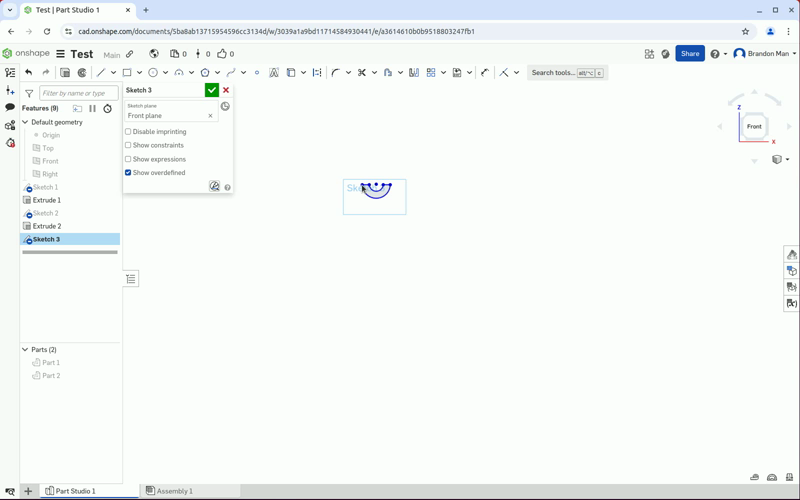
mouse_move(377, 195)
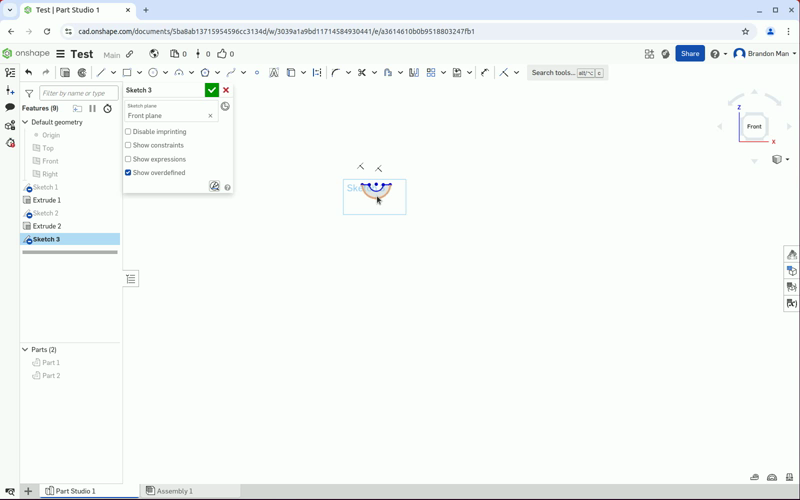
scroll(6)
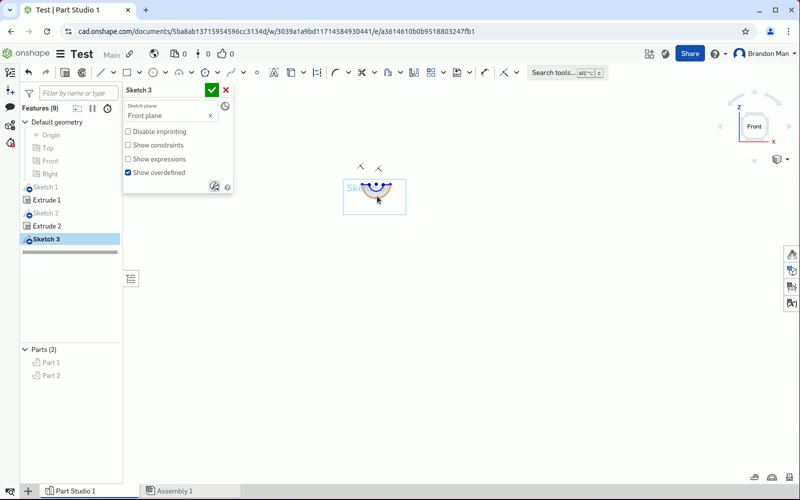
scroll(6)
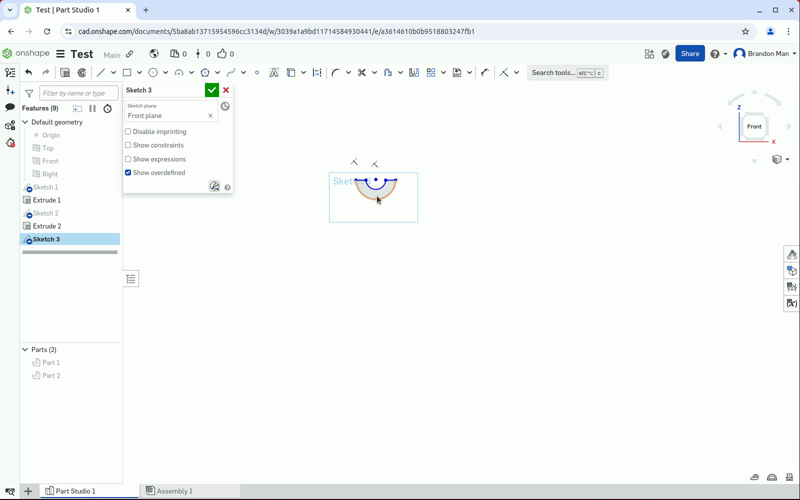
scroll(6)
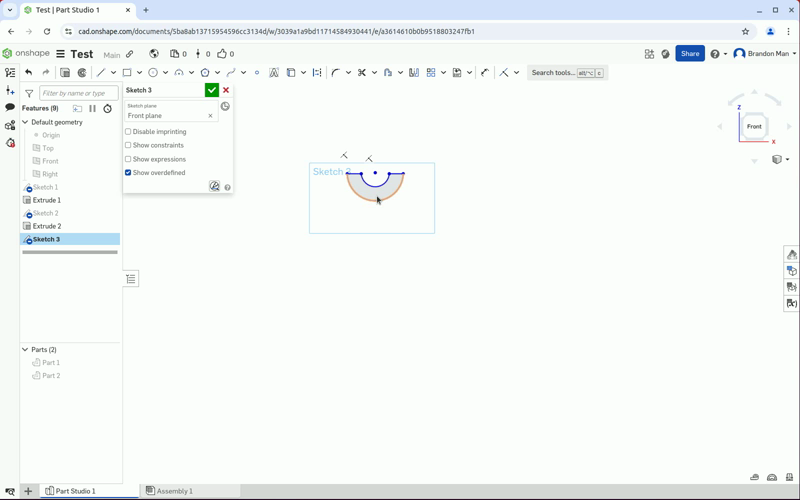
scroll(6)
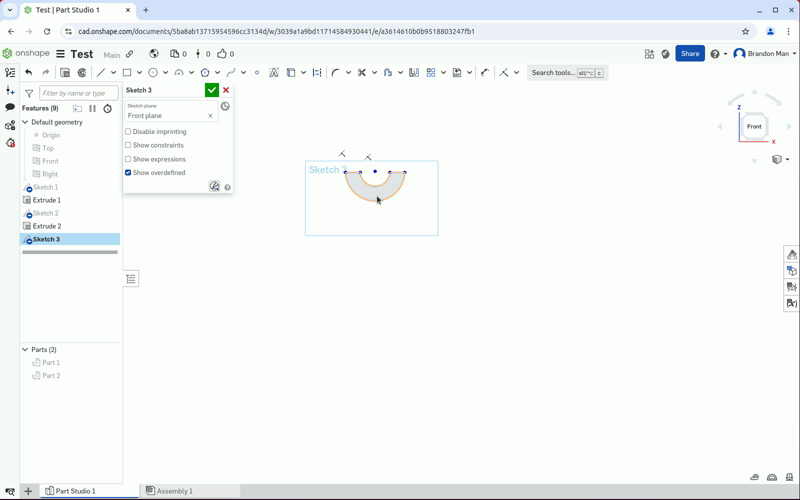
scroll(6)
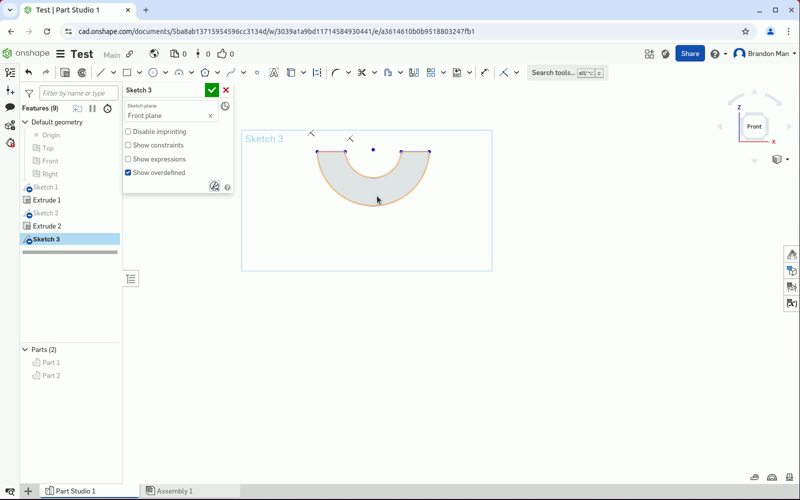
scroll(6)
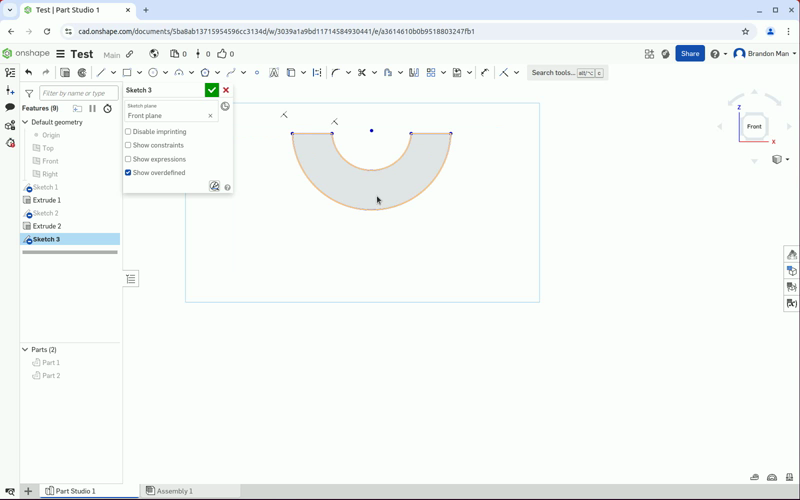
scroll(6)
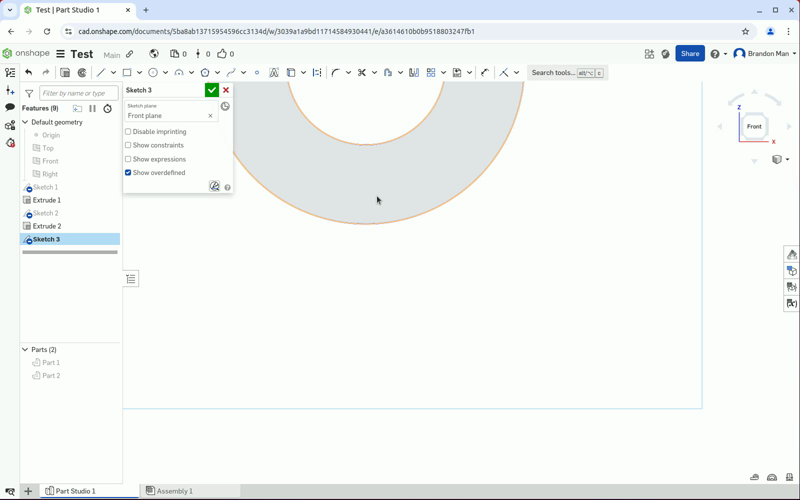
click(377, 195)
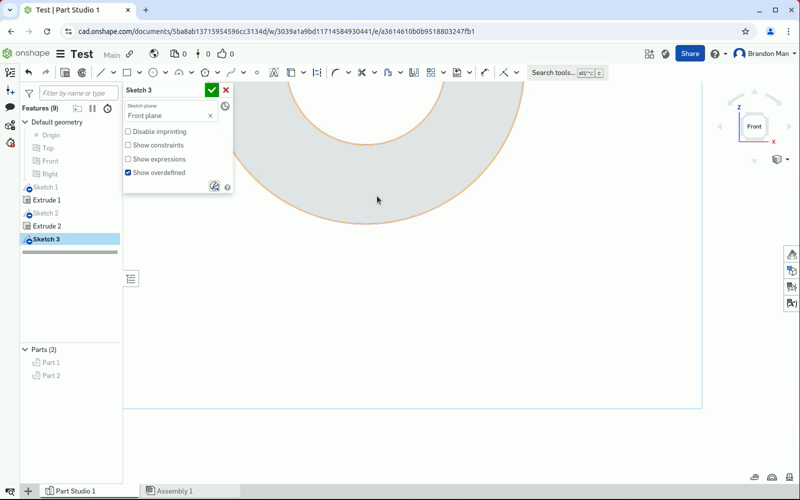
scroll(-6)
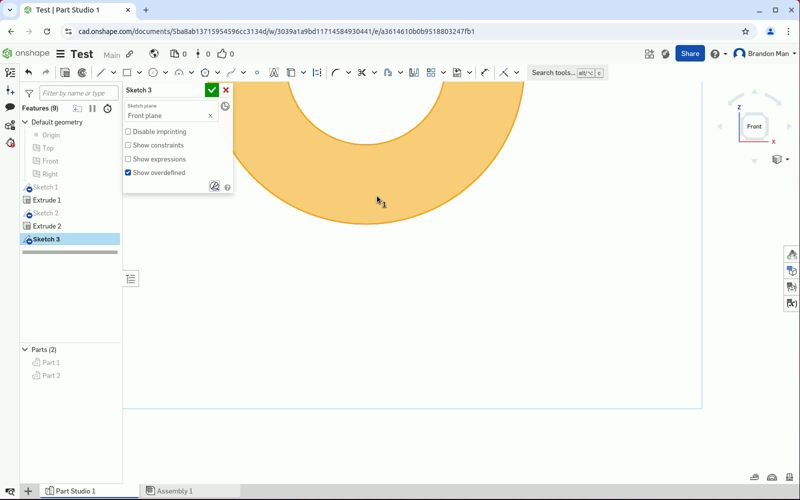
scroll(-6)
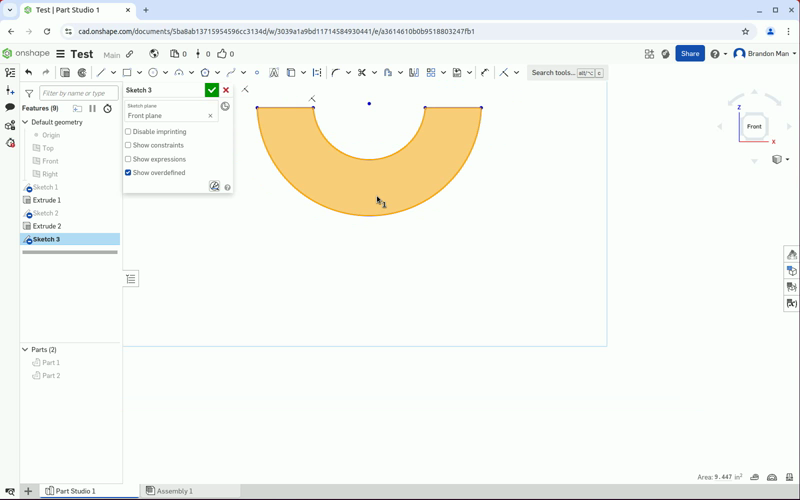
scroll(-6)
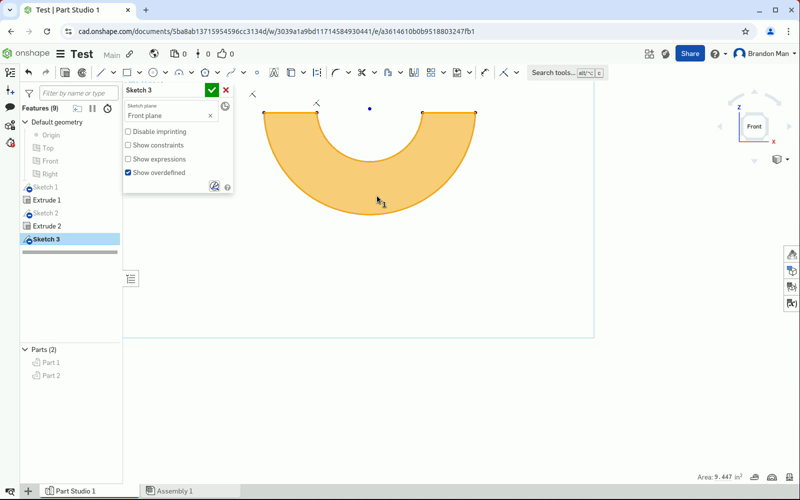
scroll(-6)
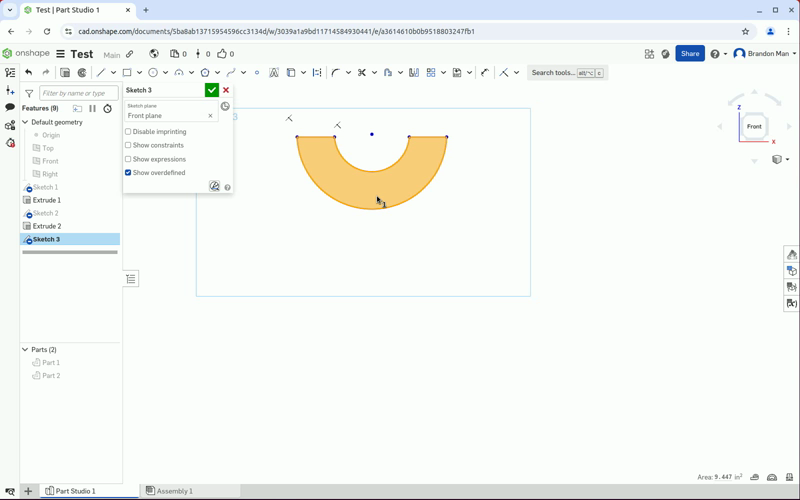
scroll(-6)
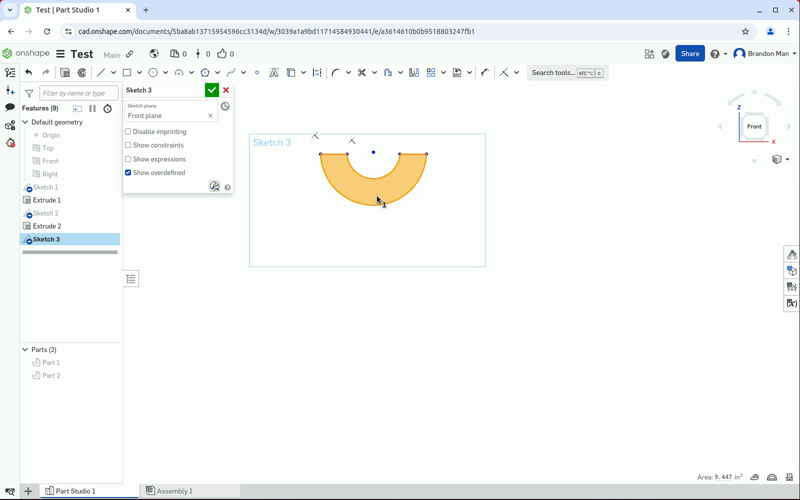
scroll(-6)
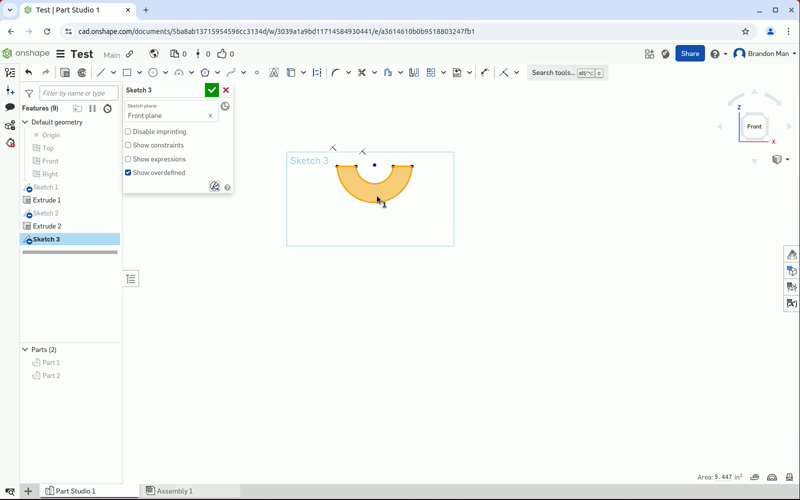
scroll(-6)
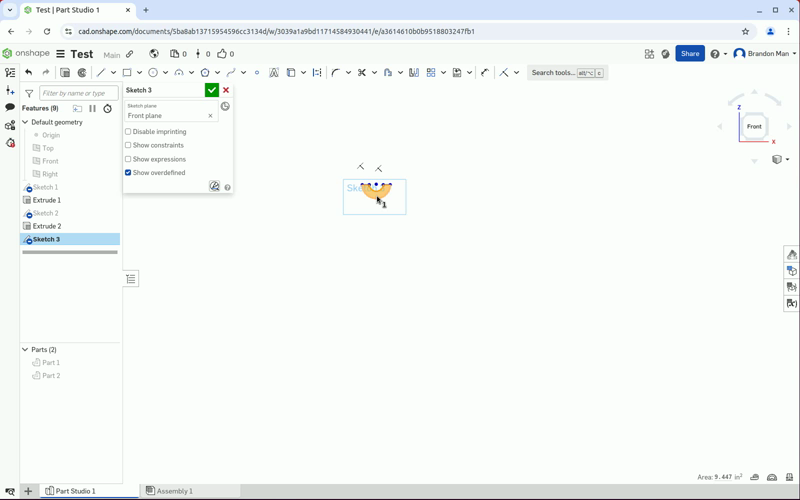
mouse_move(73, 352)
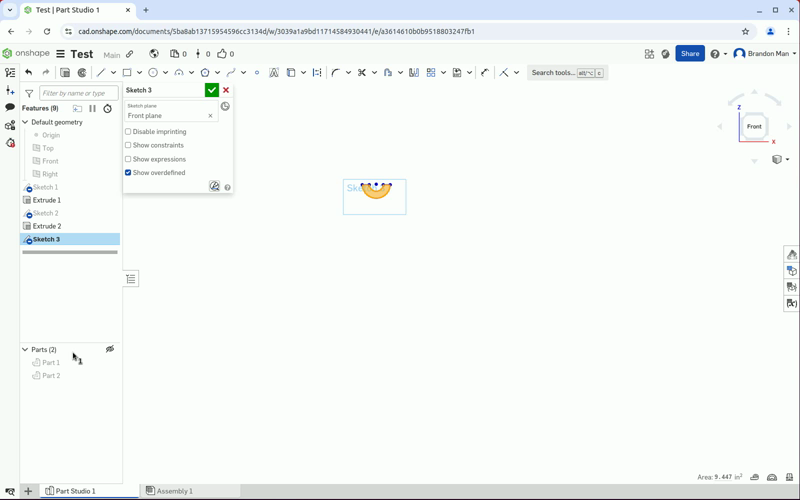
key(shift+y)
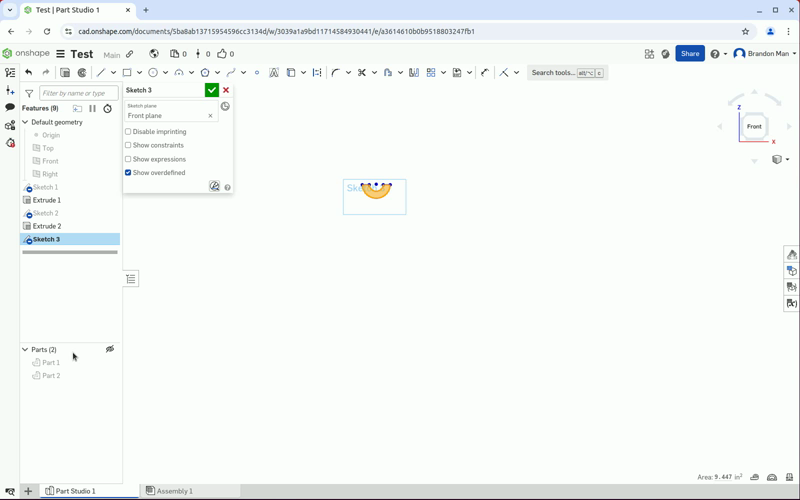
key(shift+e)
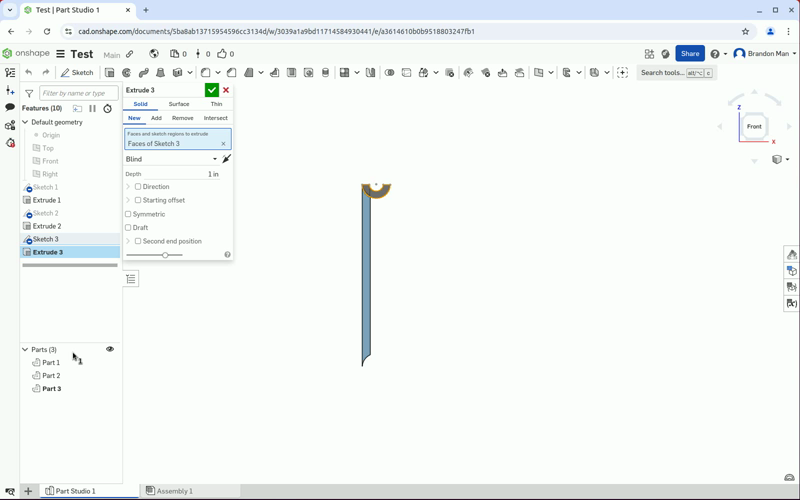
mouse_move(143, 106)
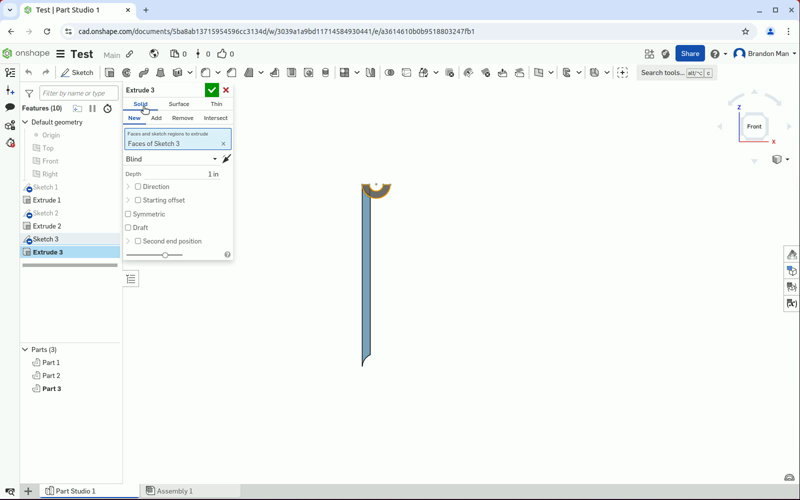
click(143, 106)
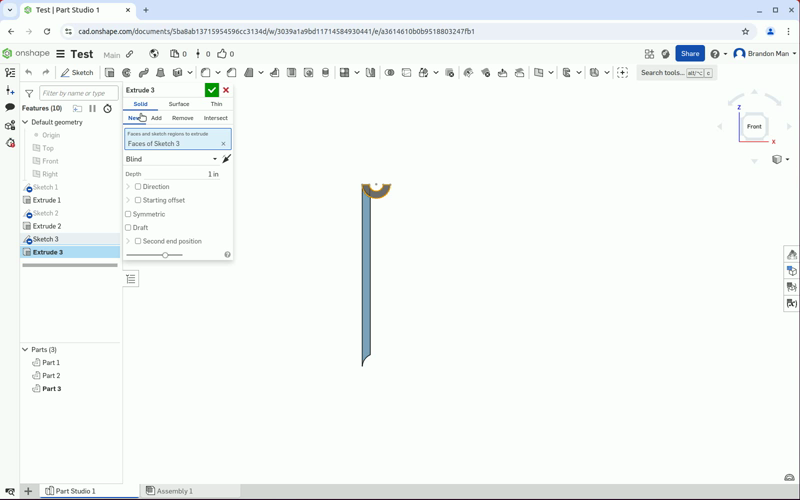
mouse_move(137, 120)
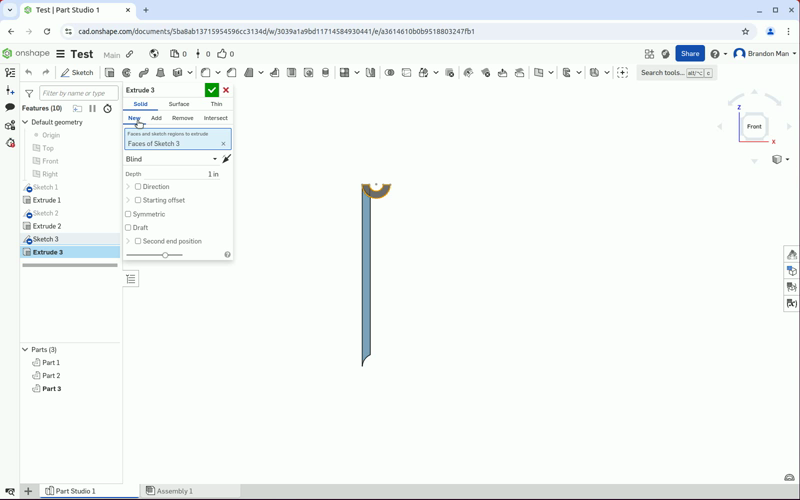
click(137, 120)
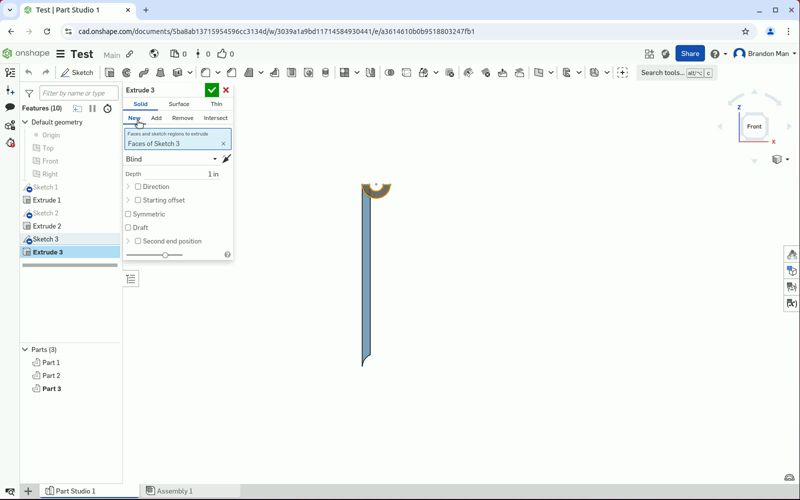
key(tab, 4)
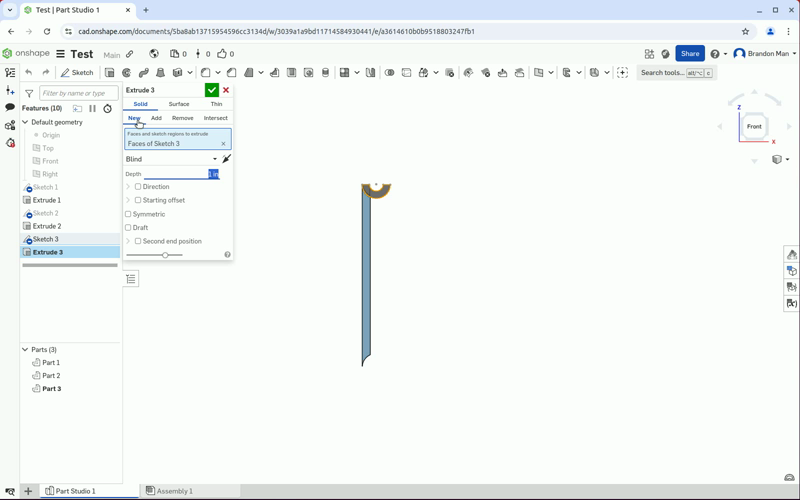
text(1.926)
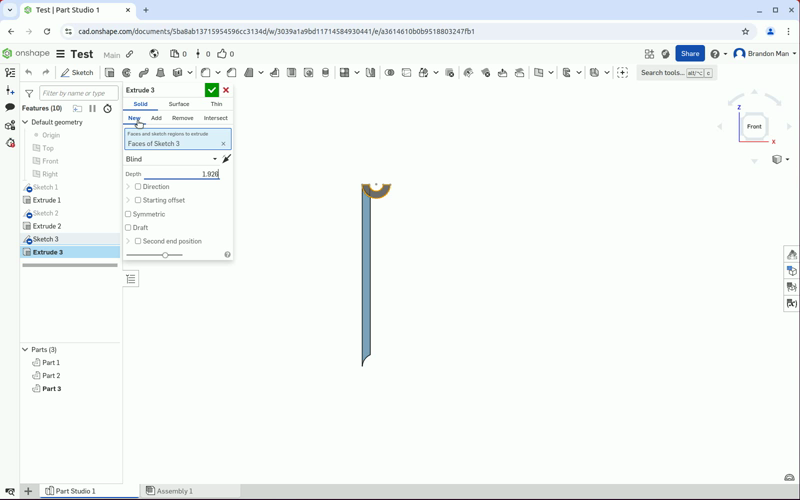
key(enter)
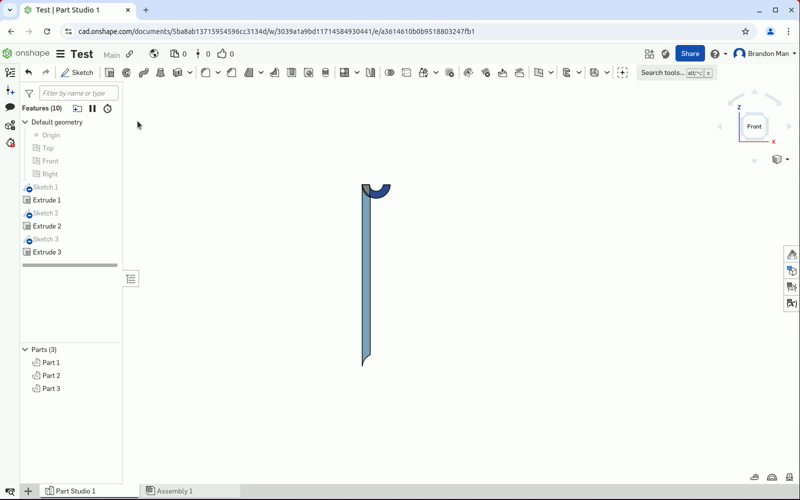
key(shift+h)
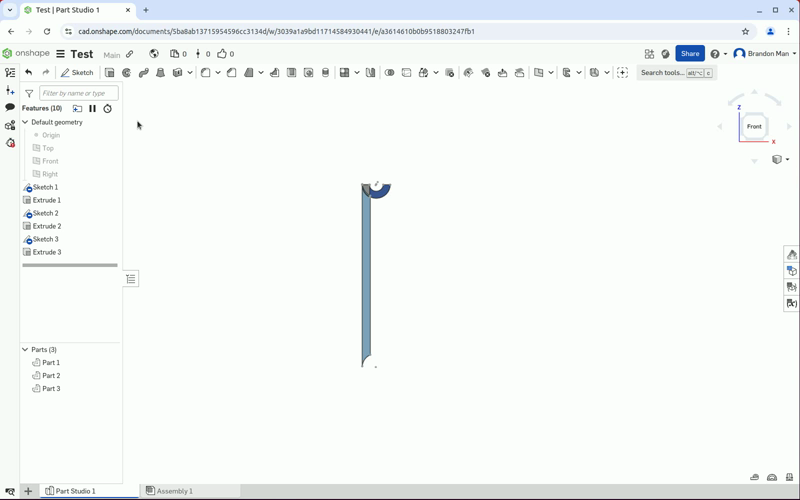
key(shift+h)
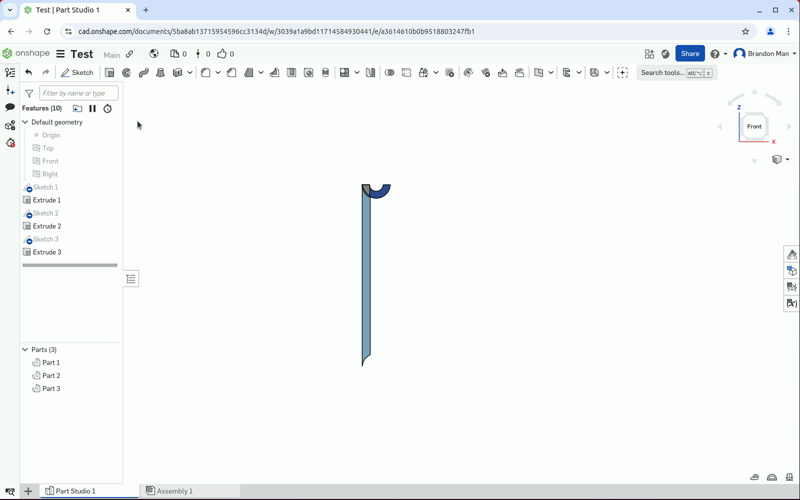
mouse_move(73, 189)
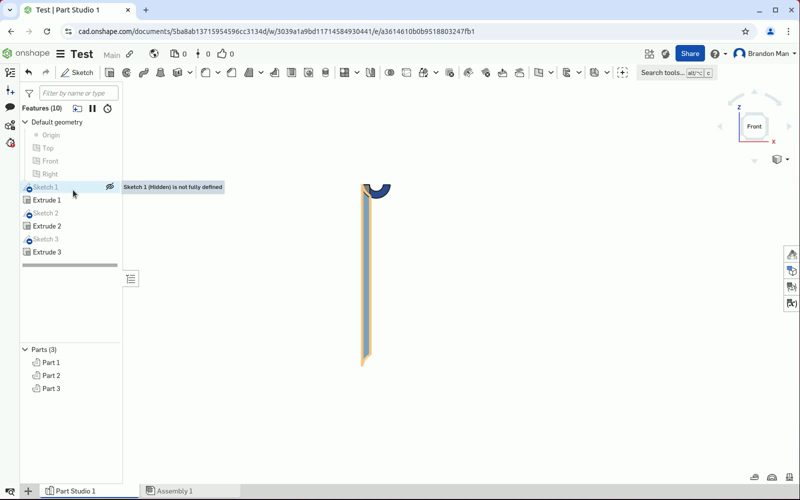
click(73, 189)
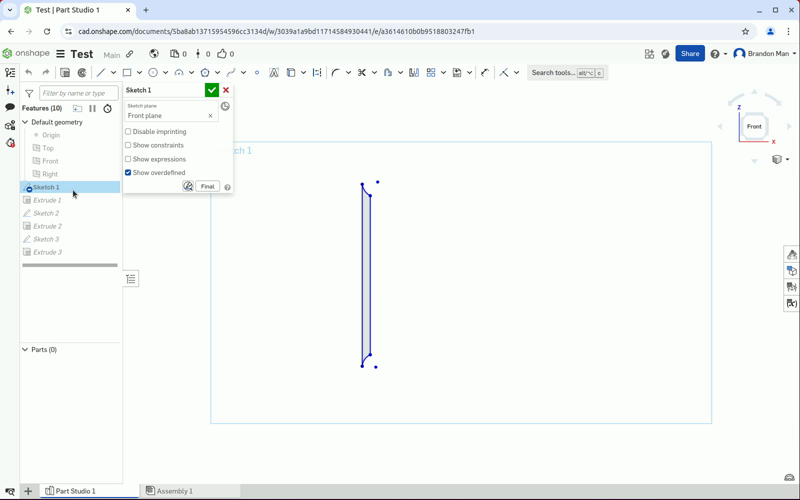
mouse_move(229, 92)
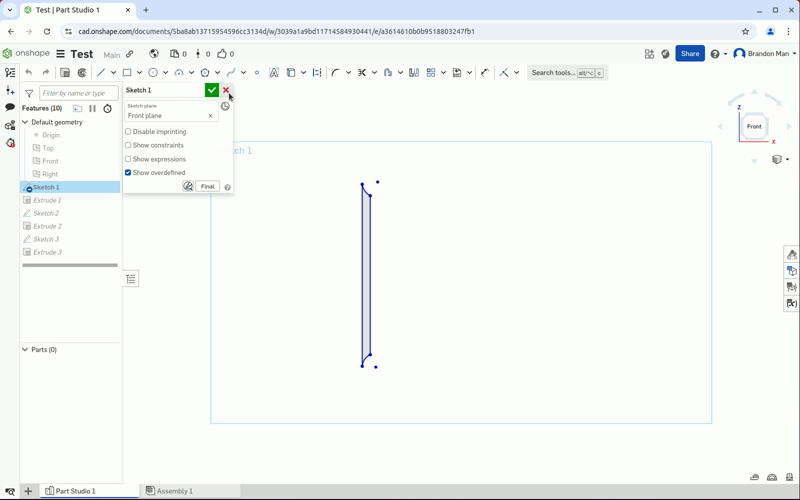
click(229, 92)
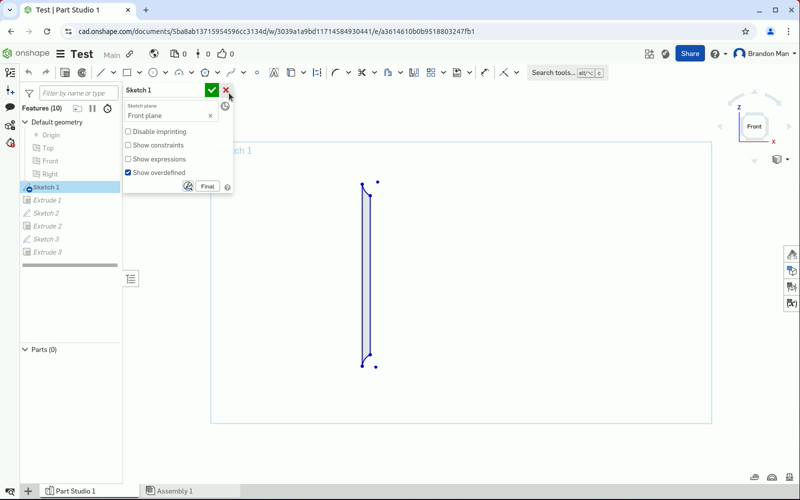
key(shift+s)
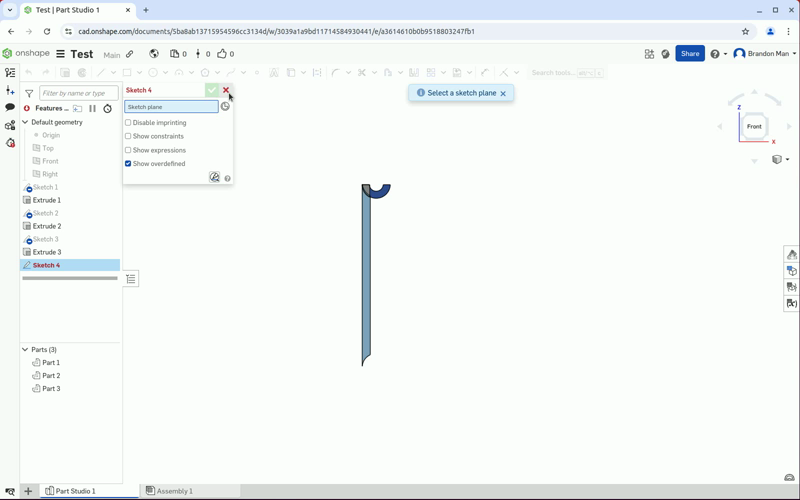
mouse_move(73, 163)
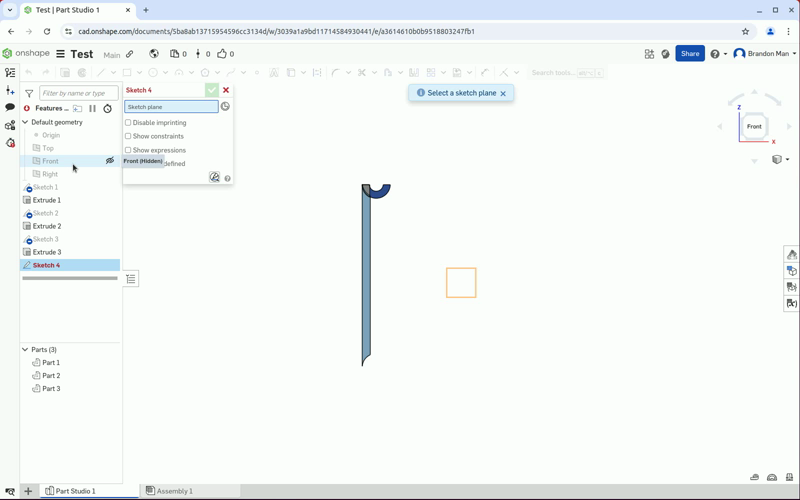
click(73, 163)
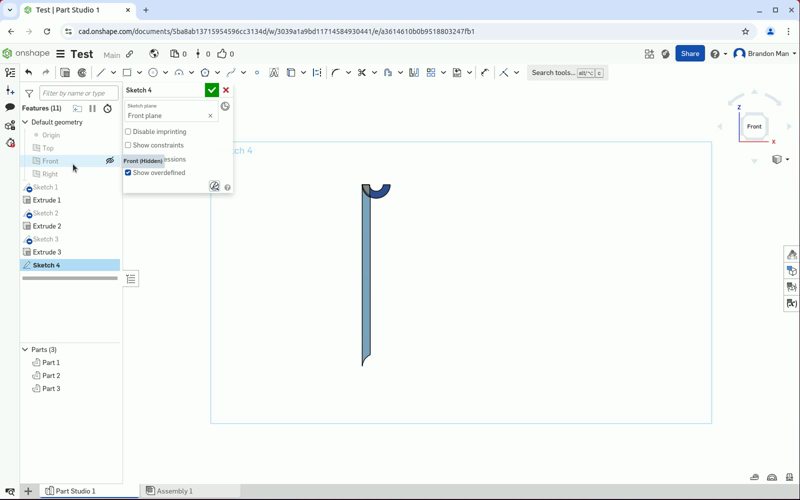
mouse_move(73, 352)
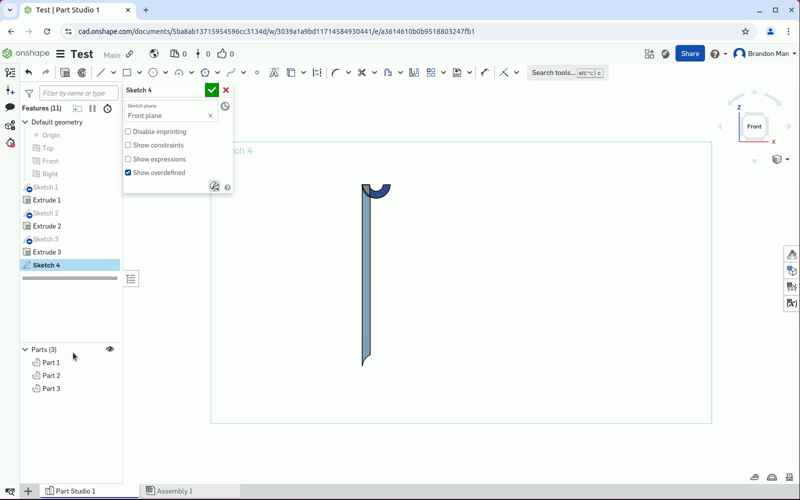
key(y)
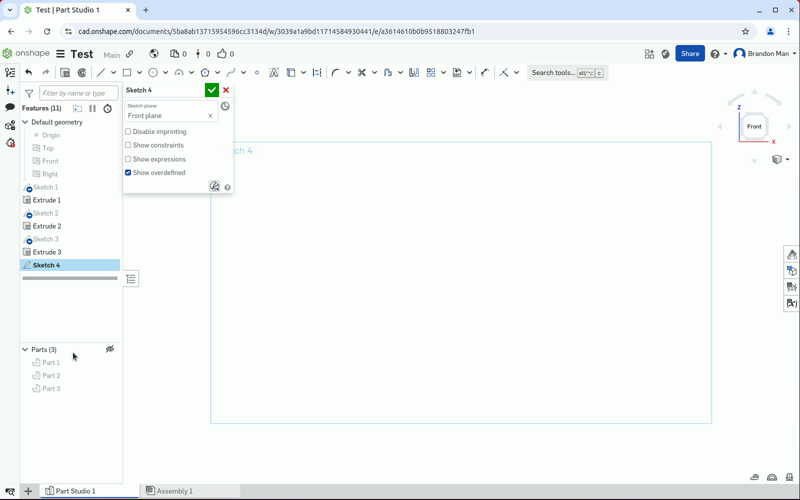
key(a)
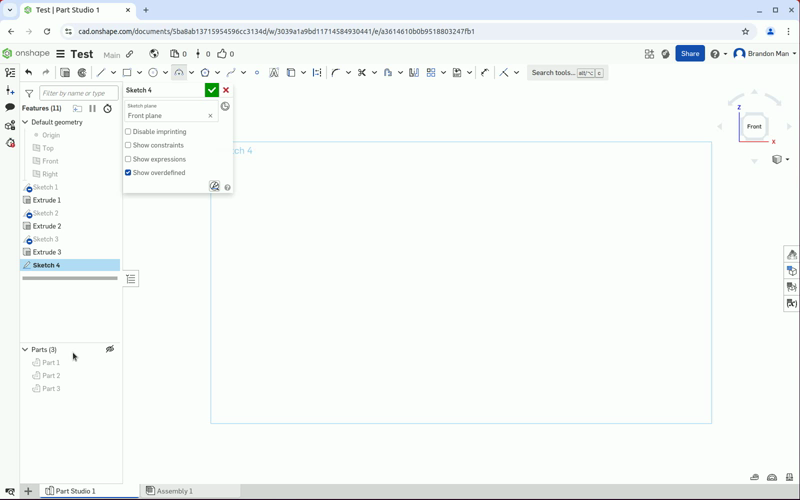
key_down(shift)
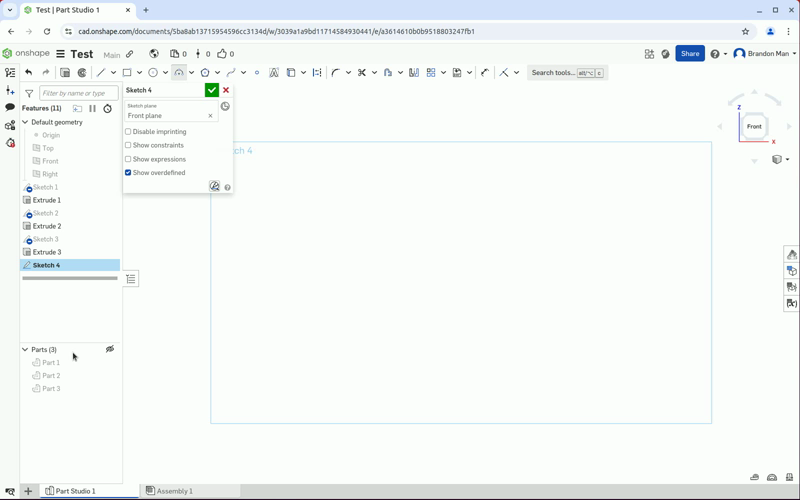
mouse_move(383, 196)
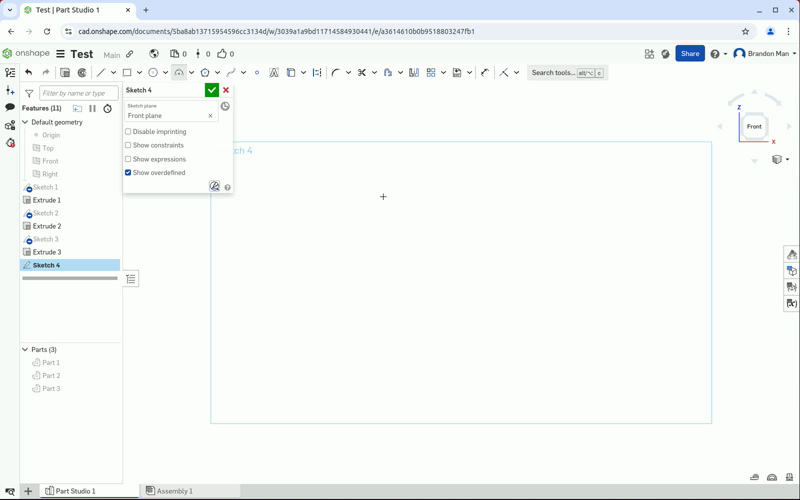
click(383, 196)
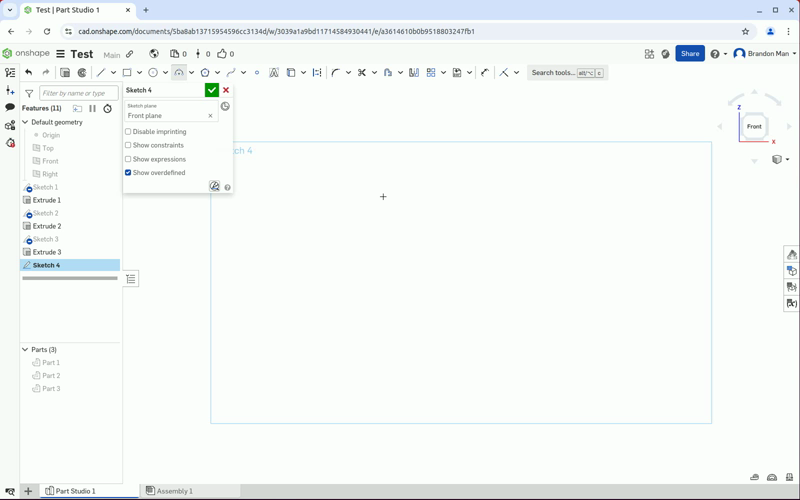
key_up(shift)
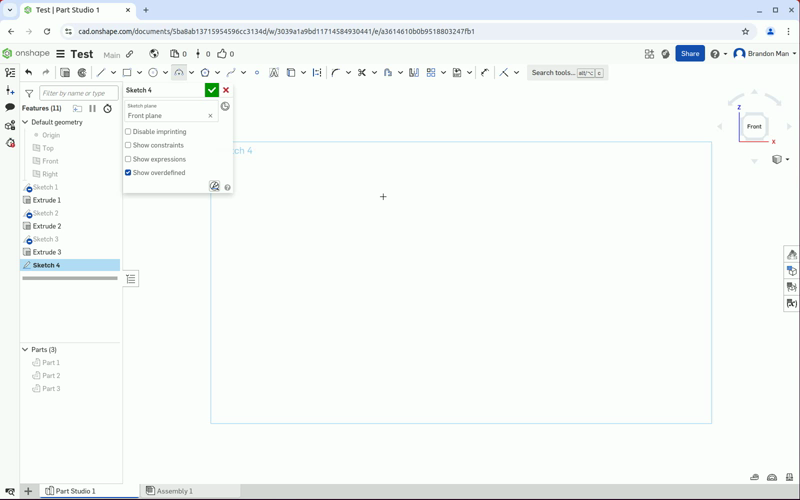
key_down(shift)
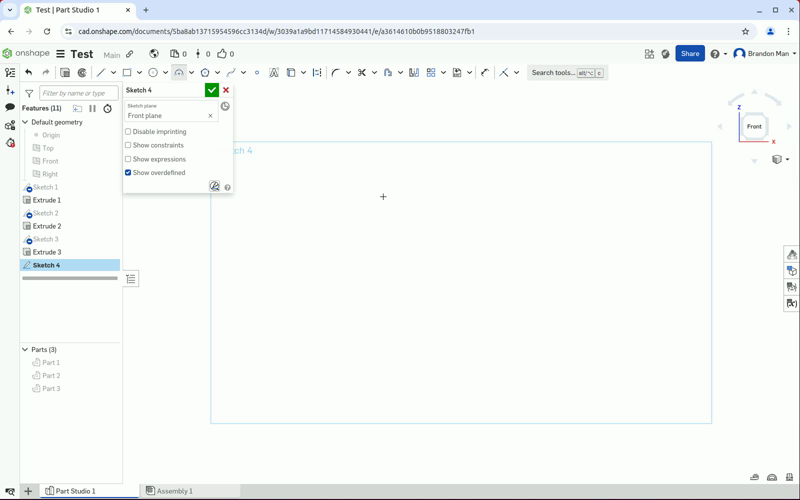
mouse_move(390, 183)
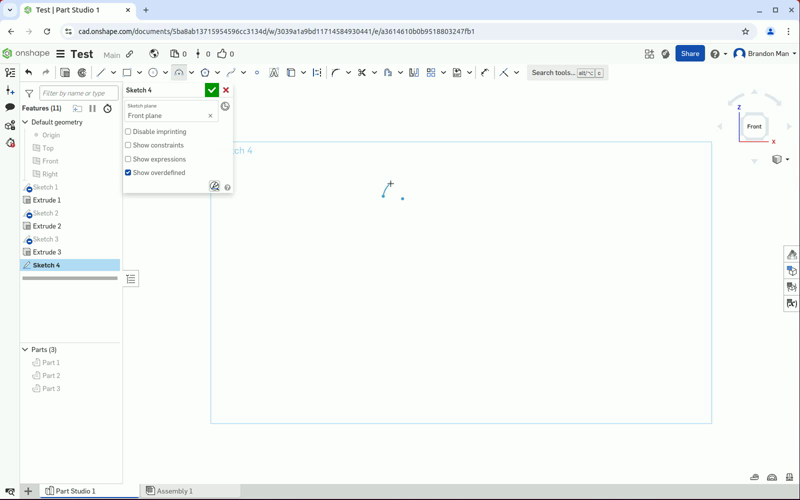
click(390, 183)
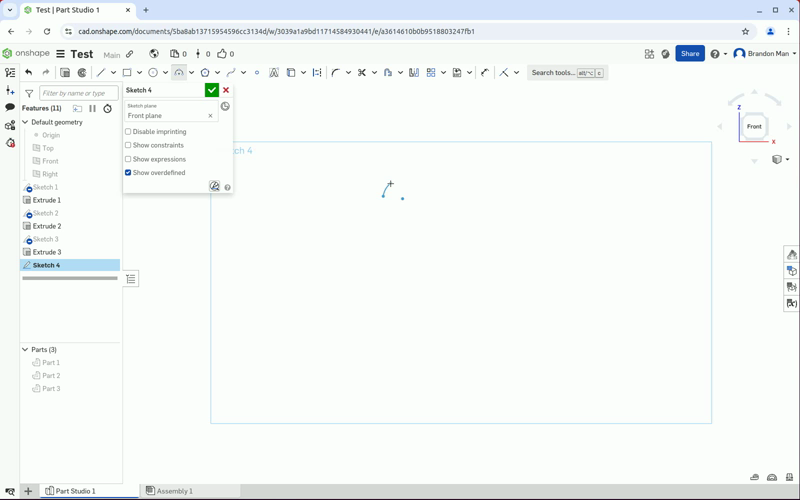
mouse_move(388, 190)
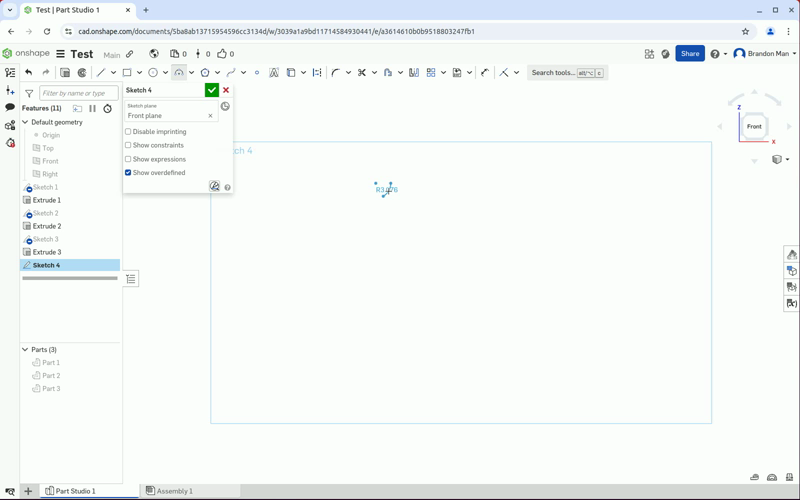
click(388, 190)
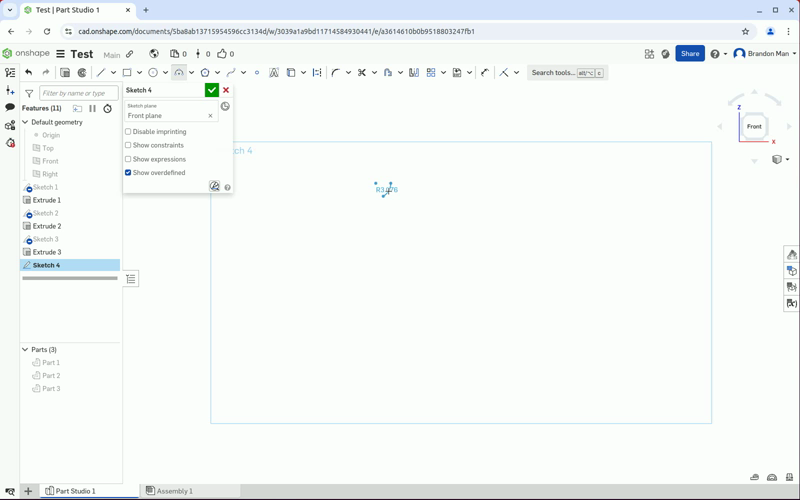
key_up(shift)
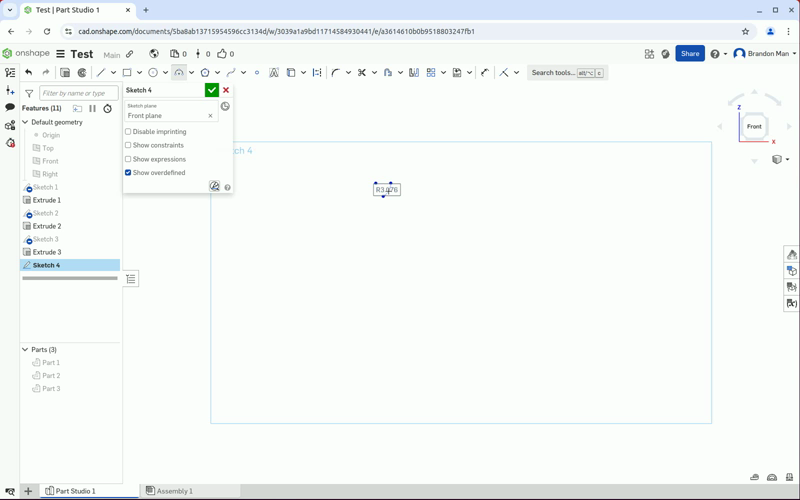
key(esc)
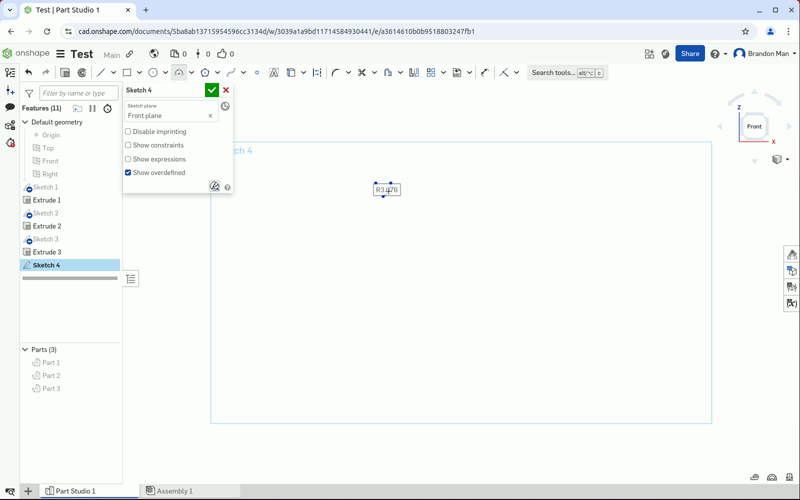
key(l)
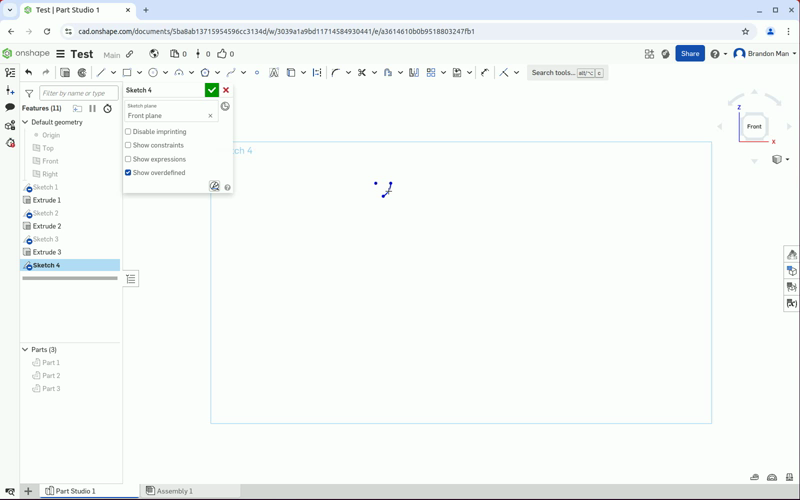
mouse_move(390, 183)
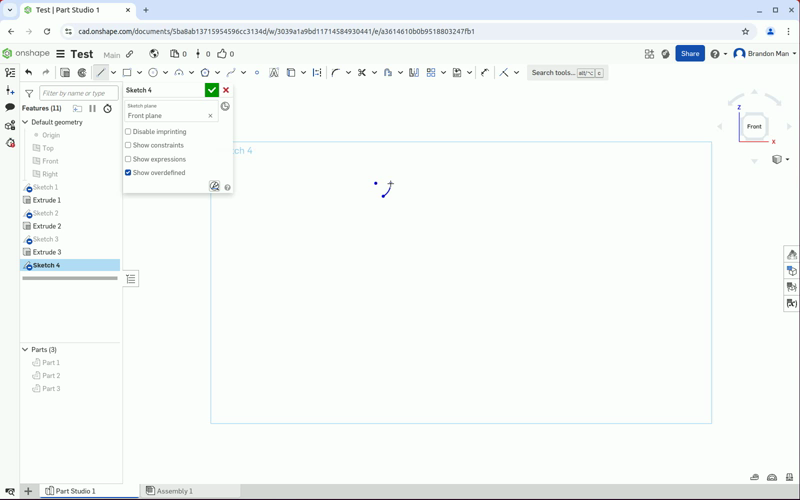
click(390, 183)
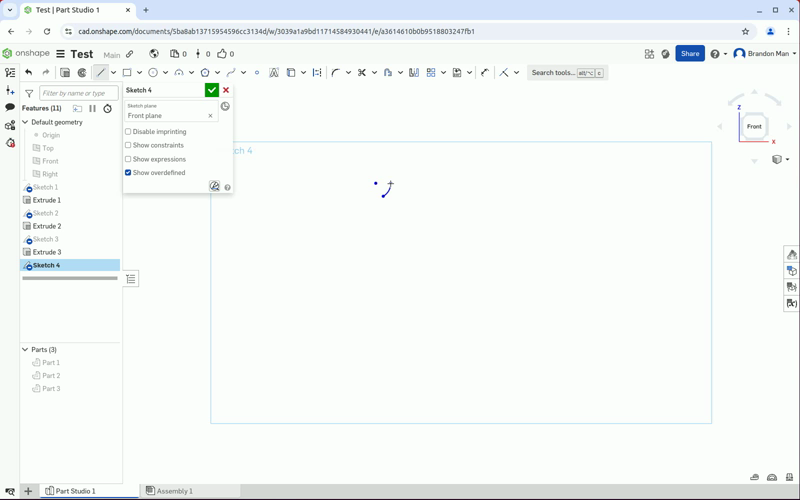
key_down(shift)
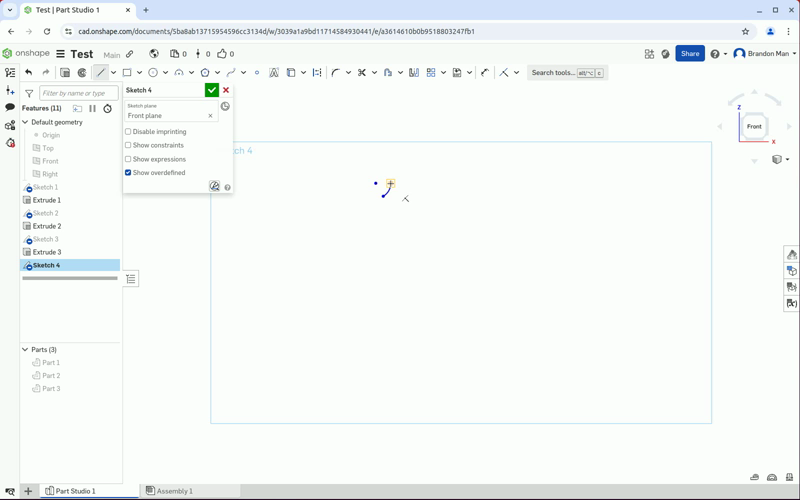
mouse_move(420, 183)
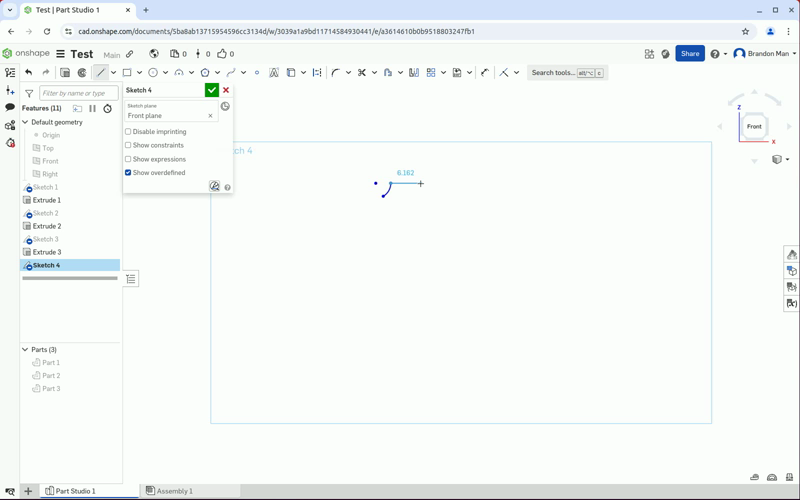
mouse_move(383, 183)
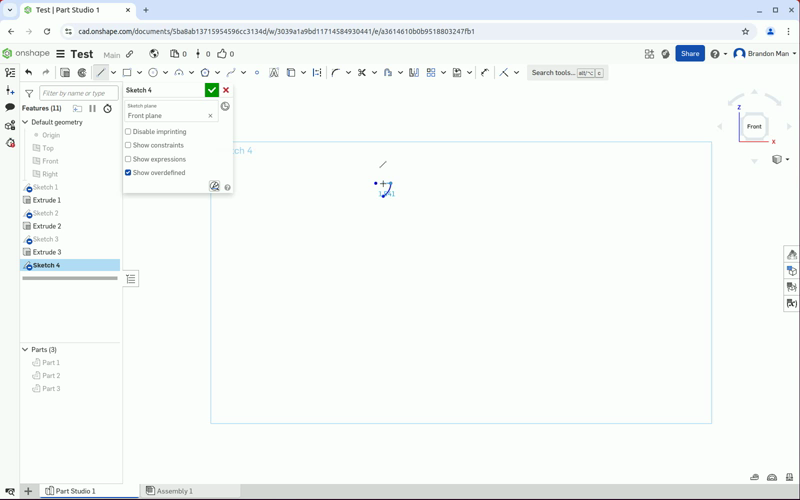
click(383, 183)
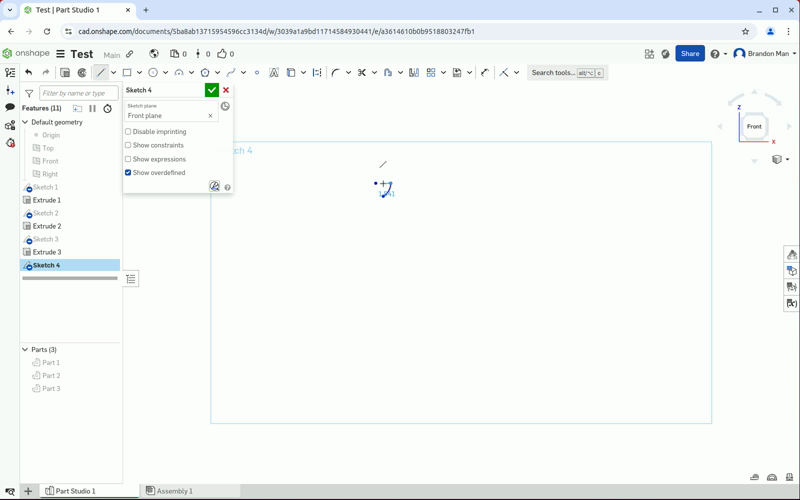
key_up(shift)
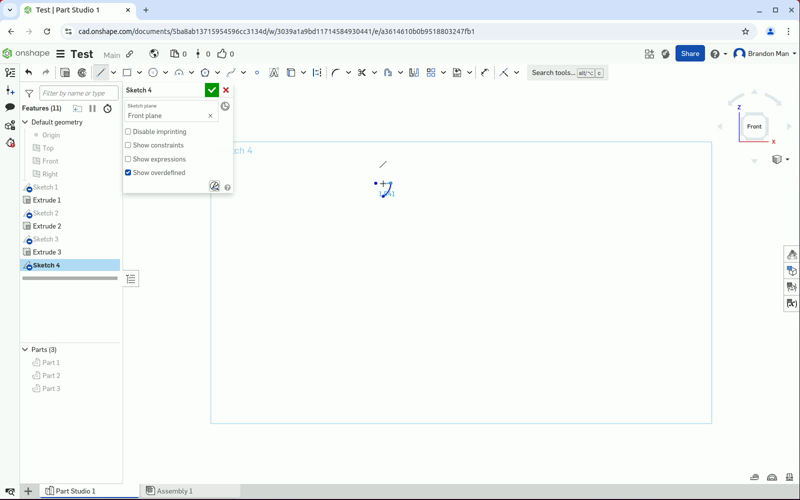
mouse_move(413, 183)
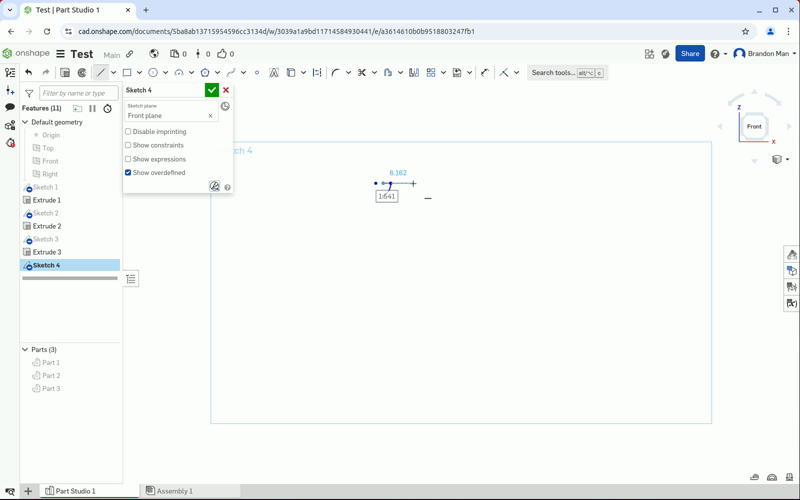
key_down(shift)
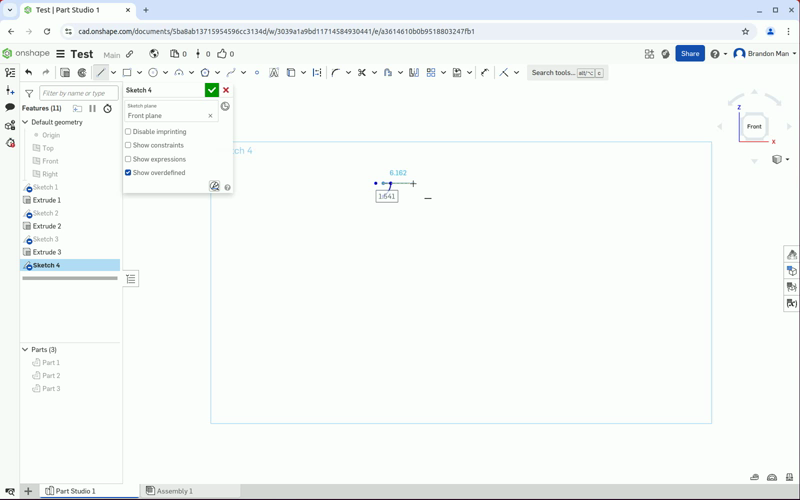
mouse_move(383, 196)
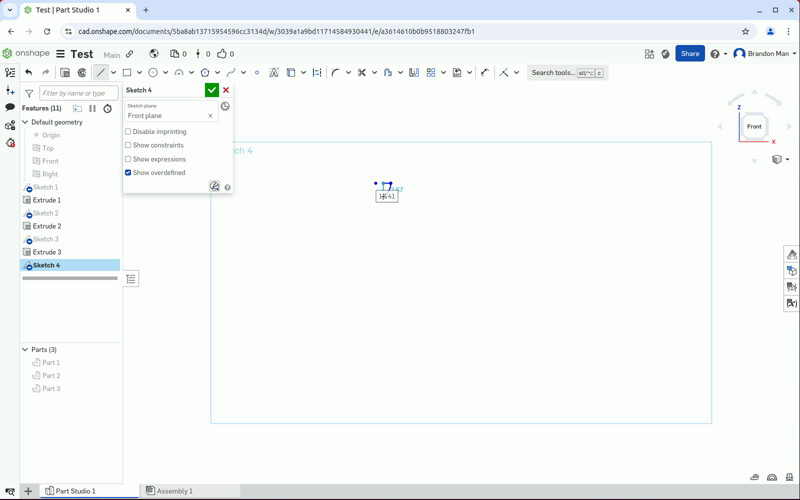
key_up(shift)
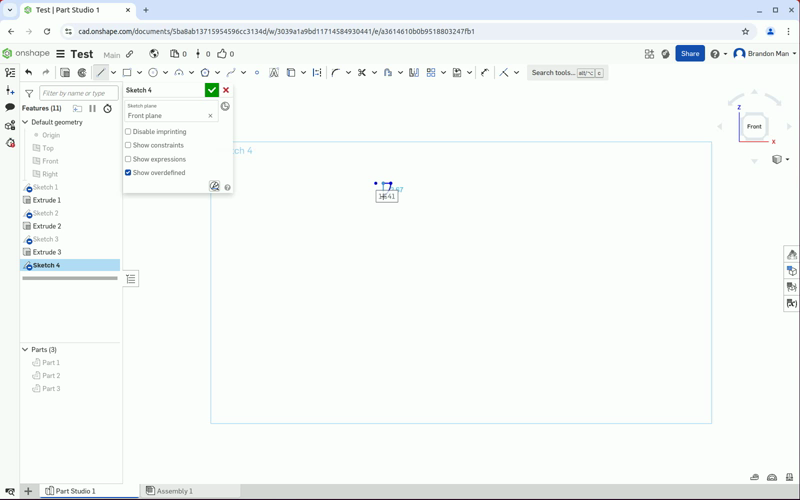
click(383, 196)
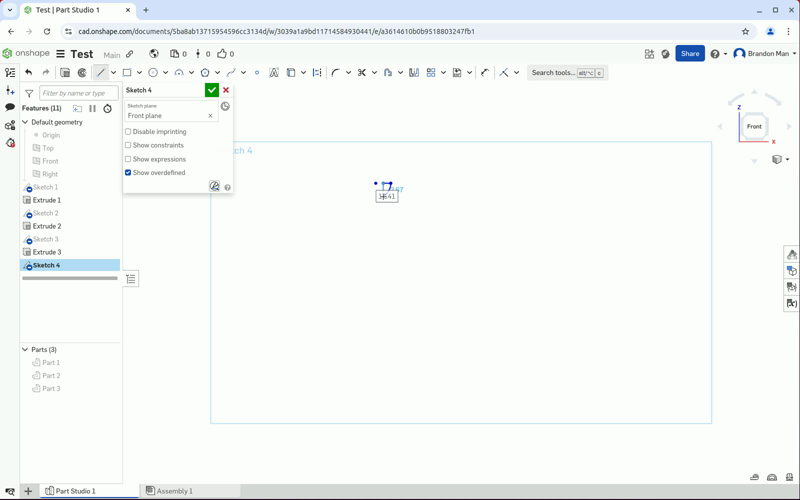
key(esc)
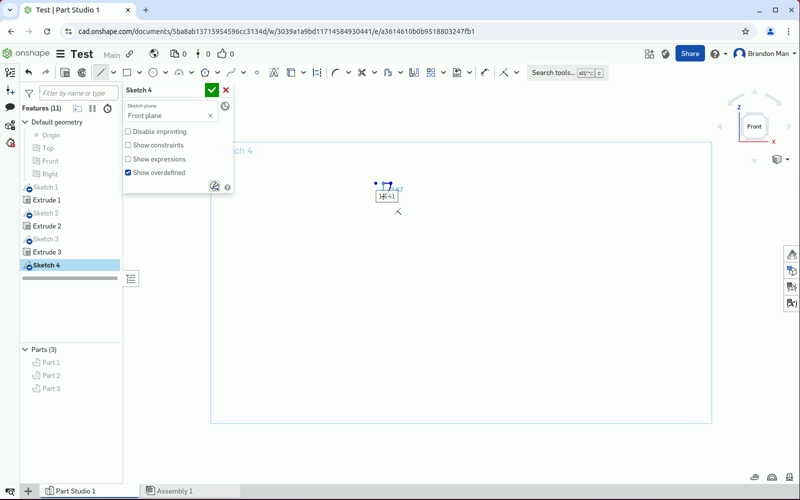
mouse_move(387, 186)
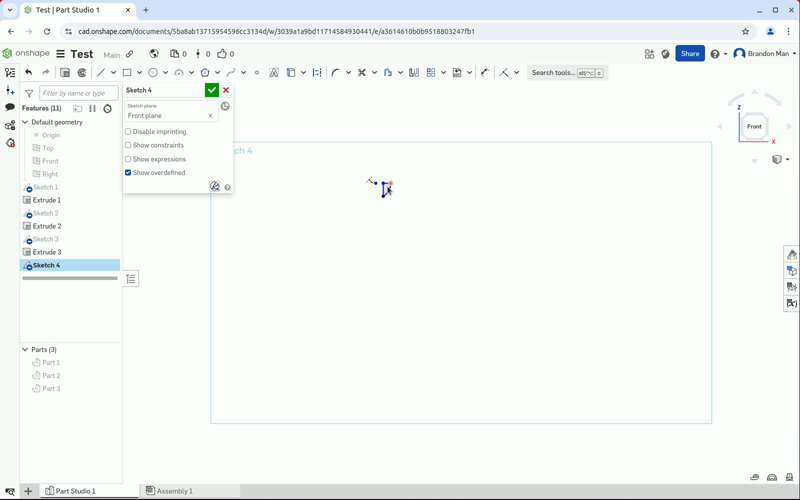
scroll(6)
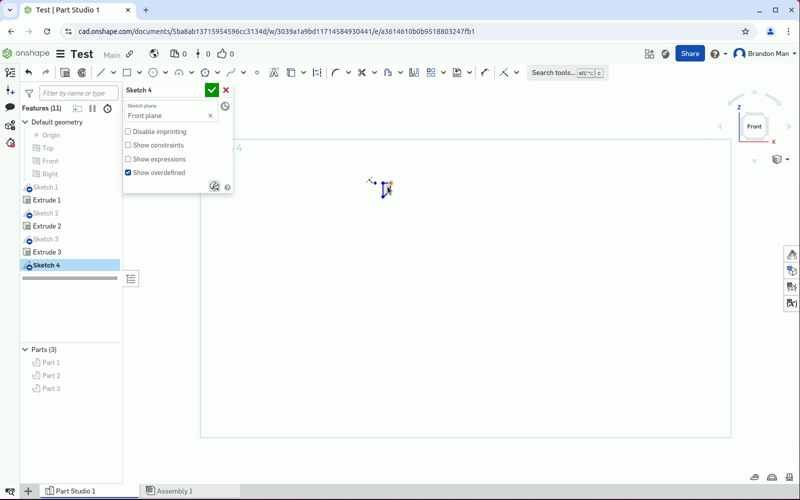
scroll(6)
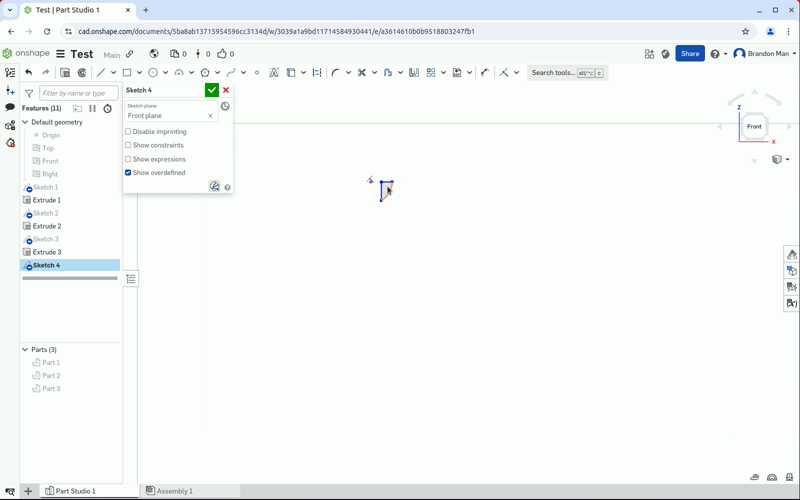
scroll(6)
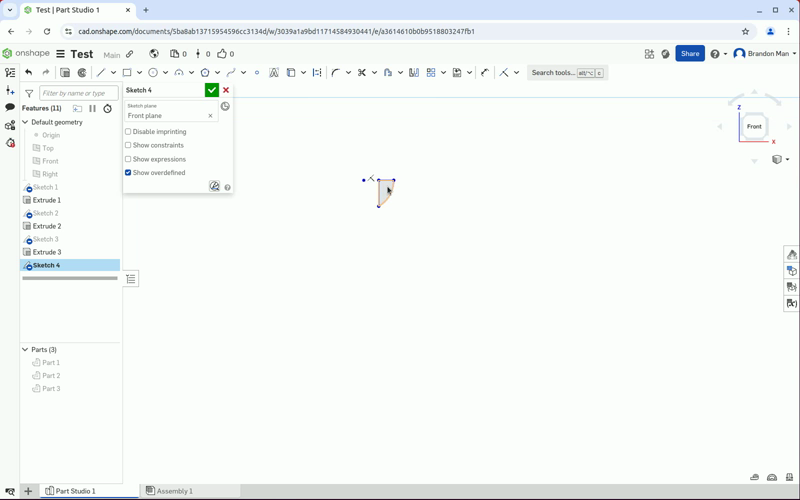
scroll(6)
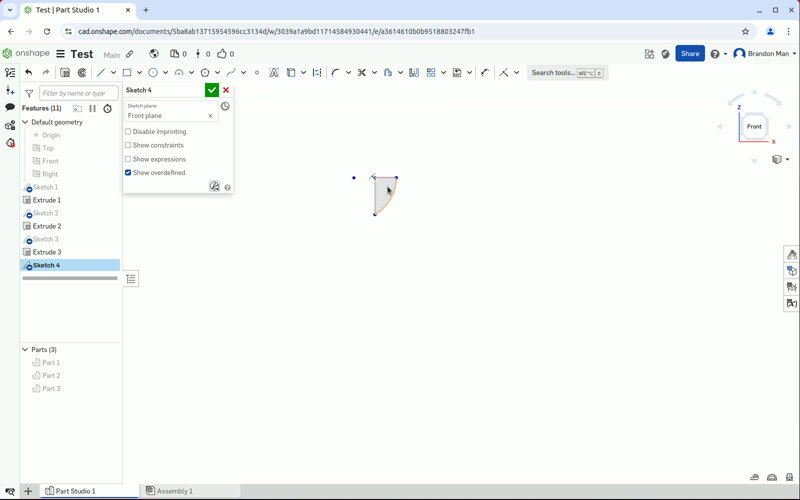
scroll(6)
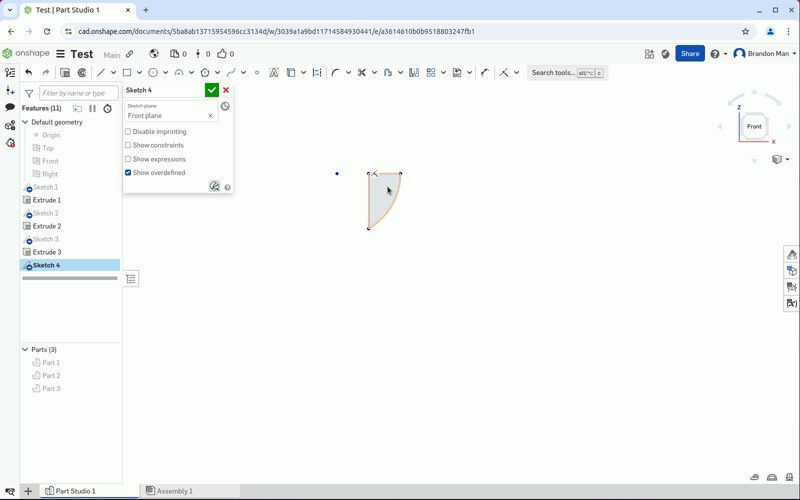
scroll(6)
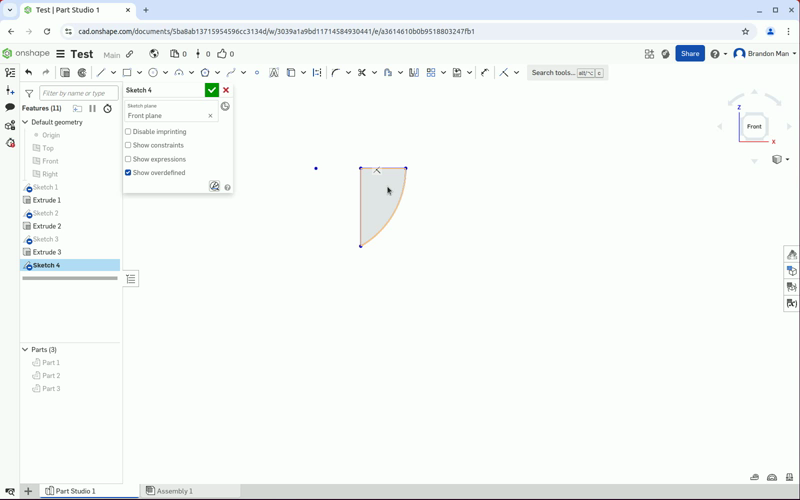
scroll(6)
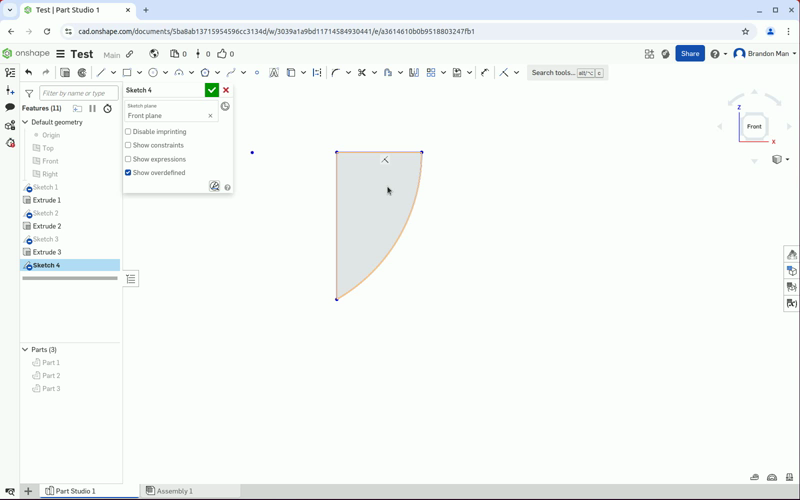
click(387, 186)
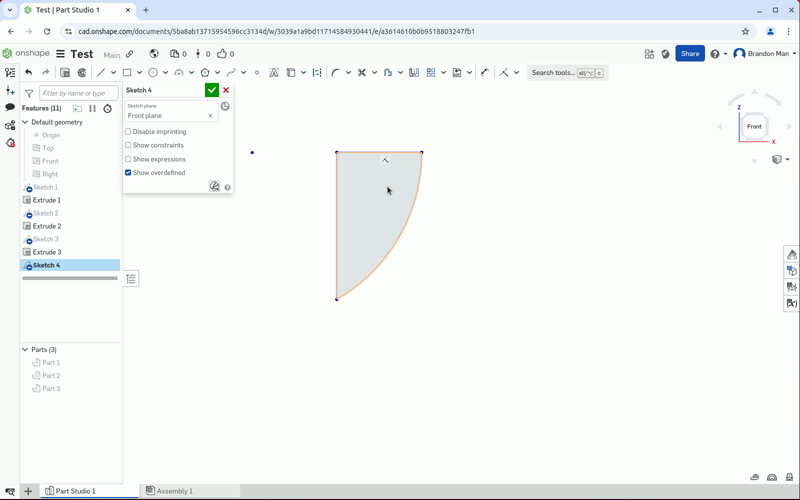
scroll(-6)
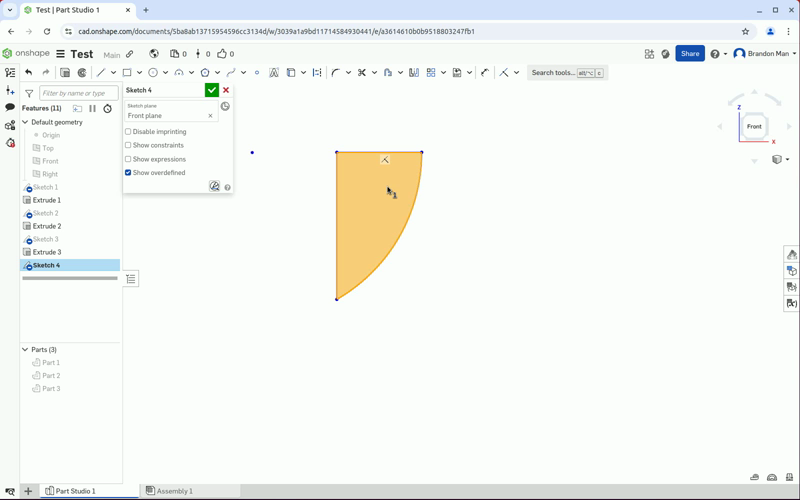
scroll(-6)
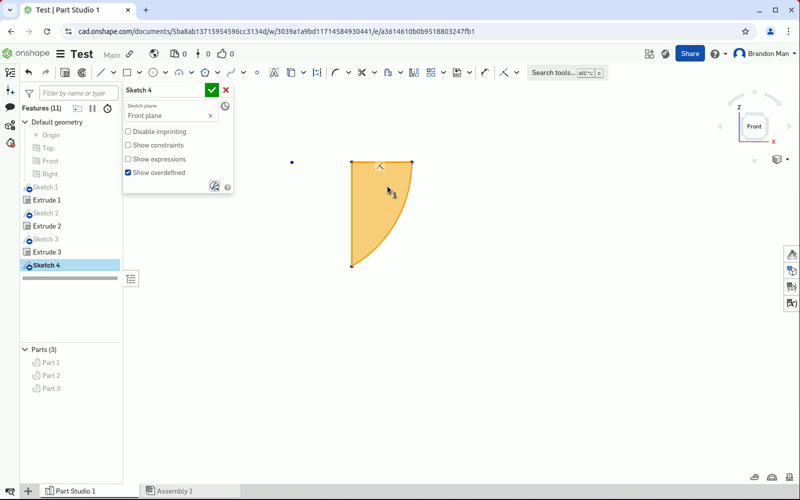
scroll(-6)
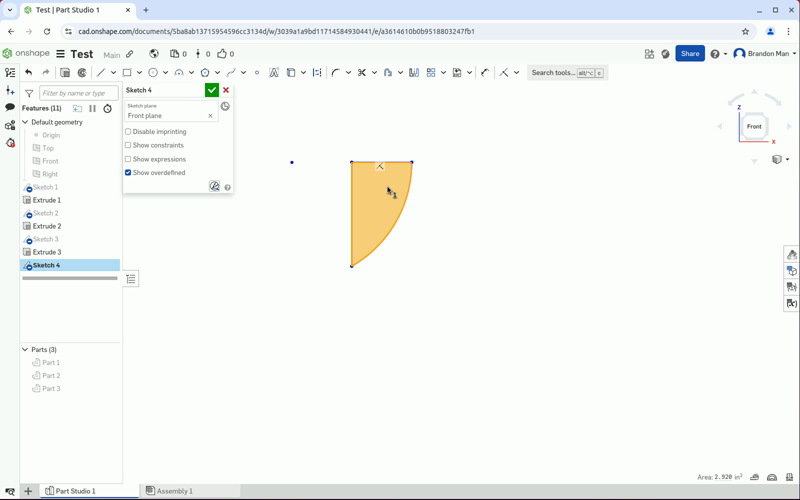
scroll(-6)
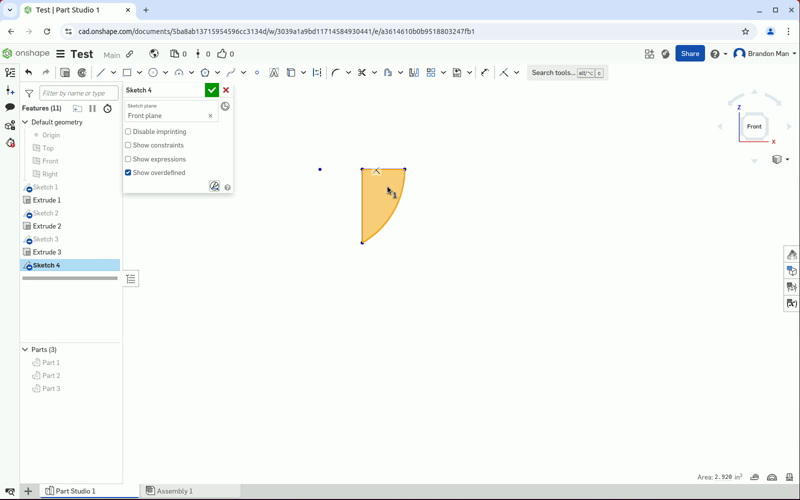
scroll(-6)
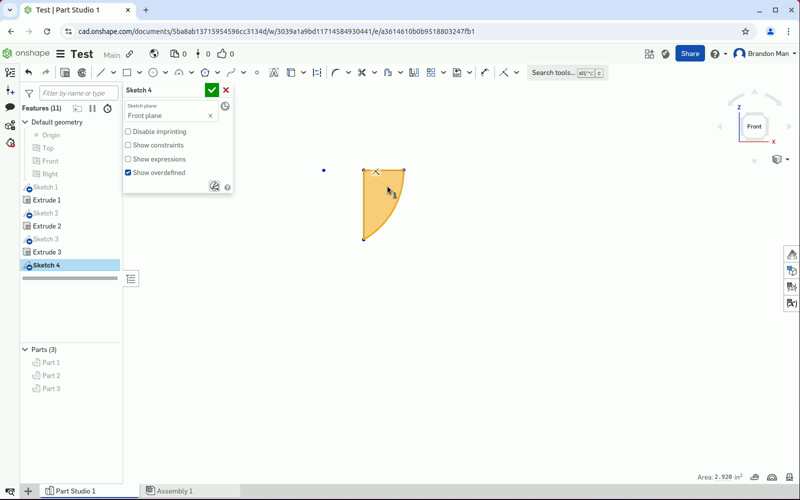
scroll(-6)
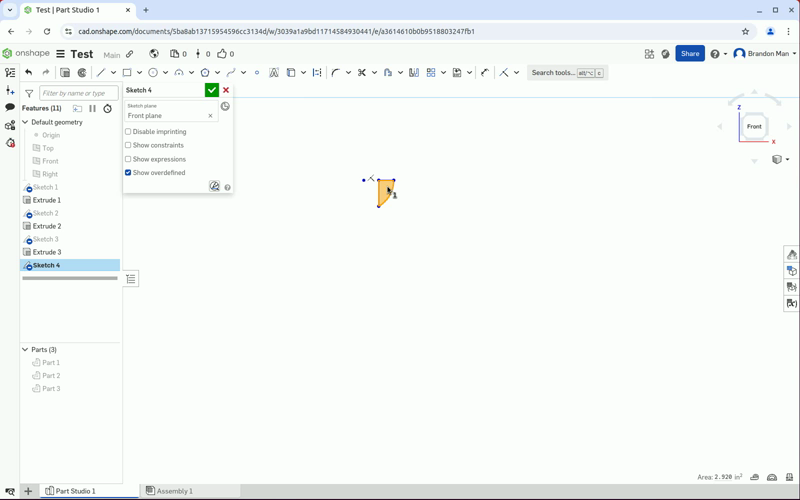
scroll(-6)
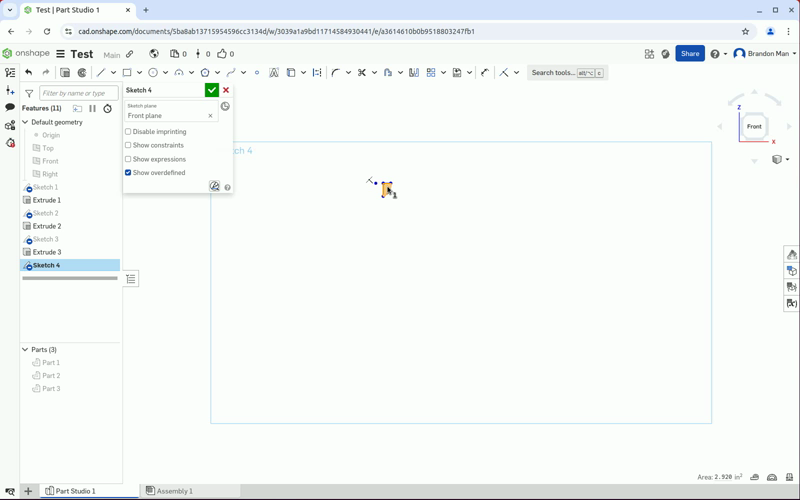
mouse_move(73, 352)
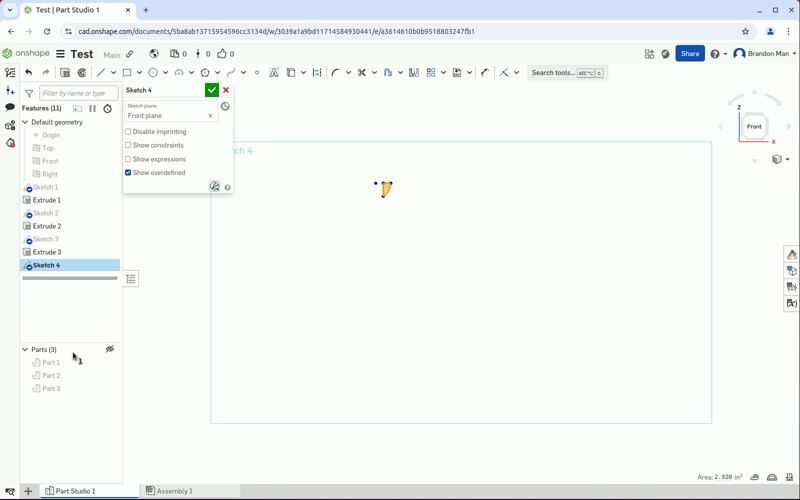
key(shift+y)
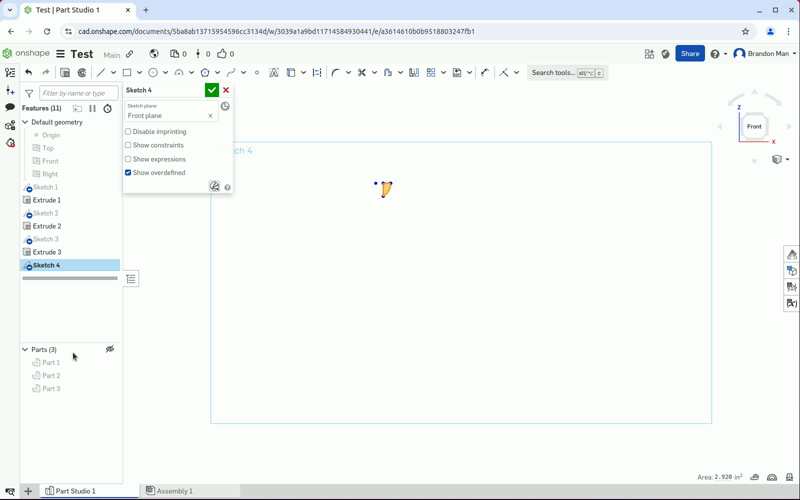
key(shift+e)
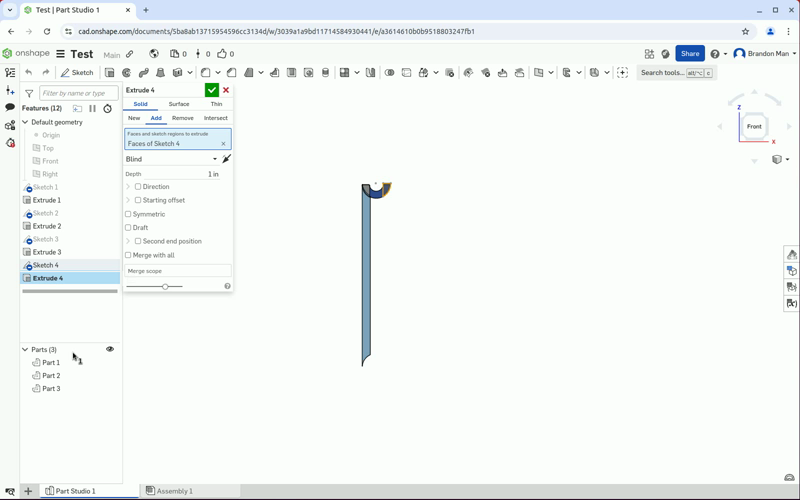
mouse_move(143, 106)
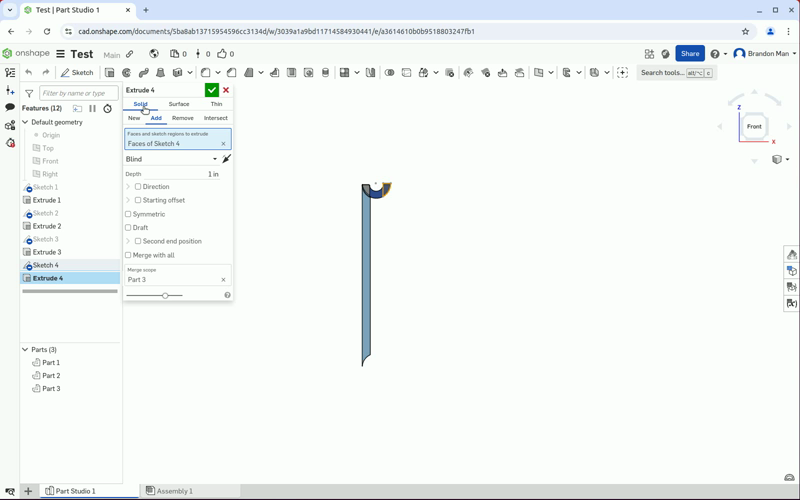
click(143, 106)
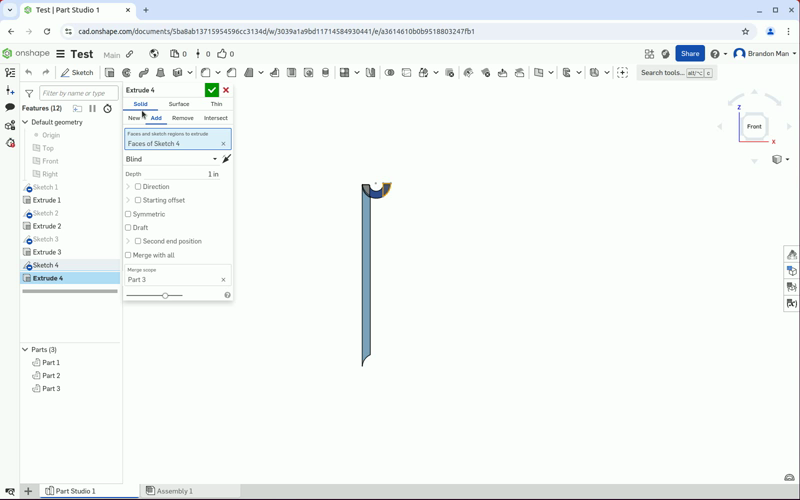
mouse_move(137, 120)
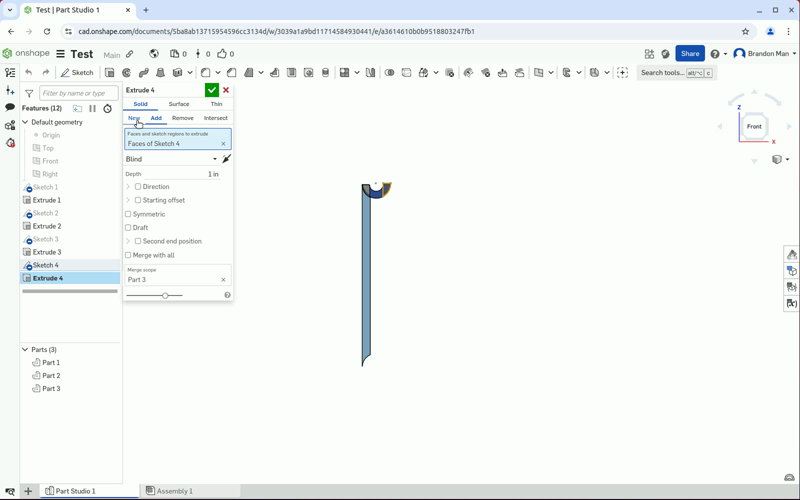
click(137, 120)
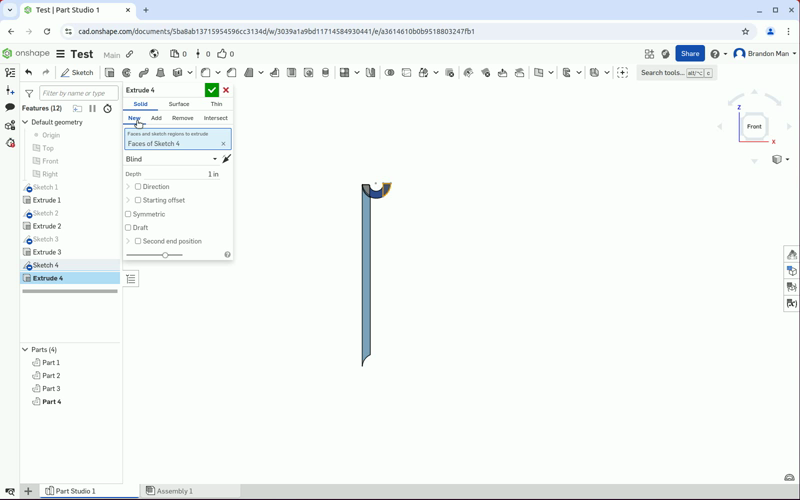
key(tab, 4)
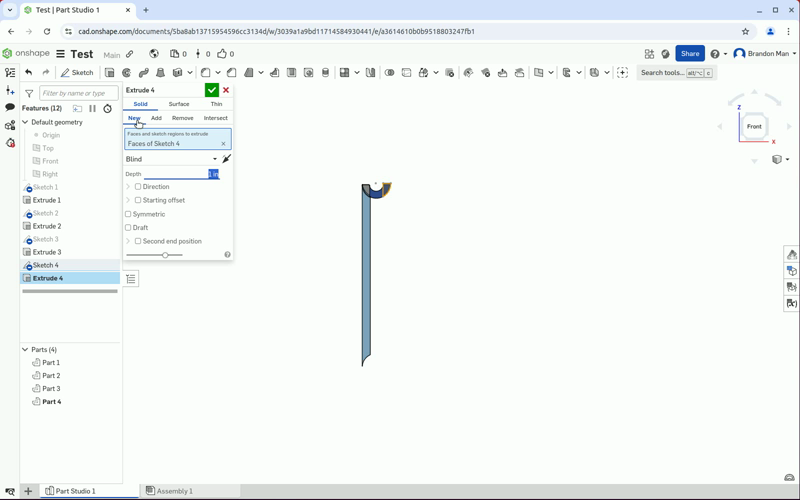
text(1.926)
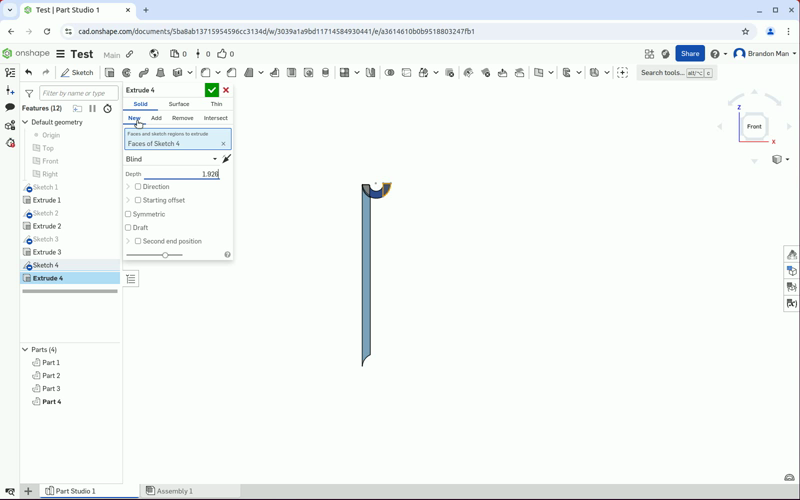
key(enter)
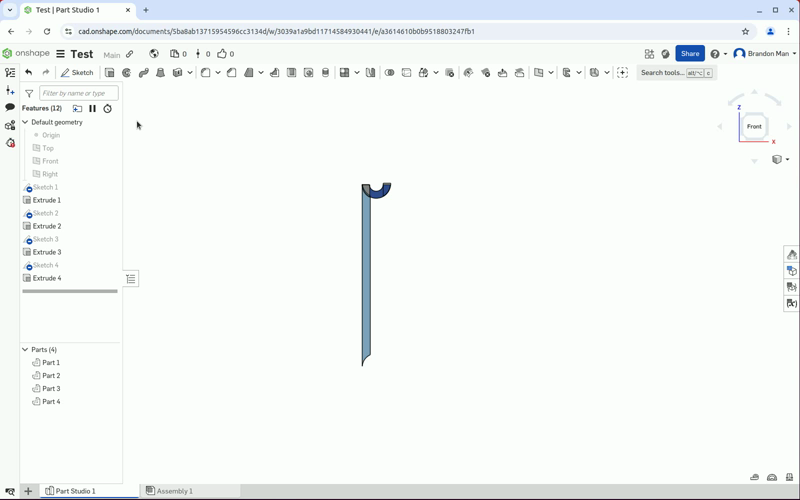
key(shift+h)
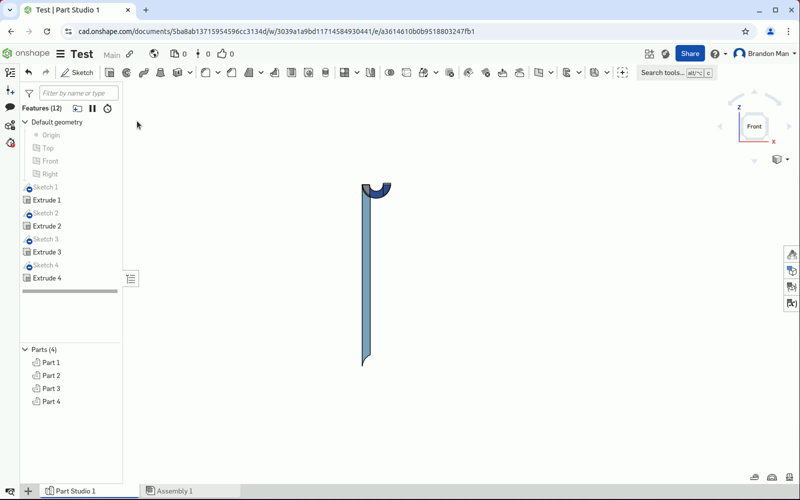
key(shift+h)
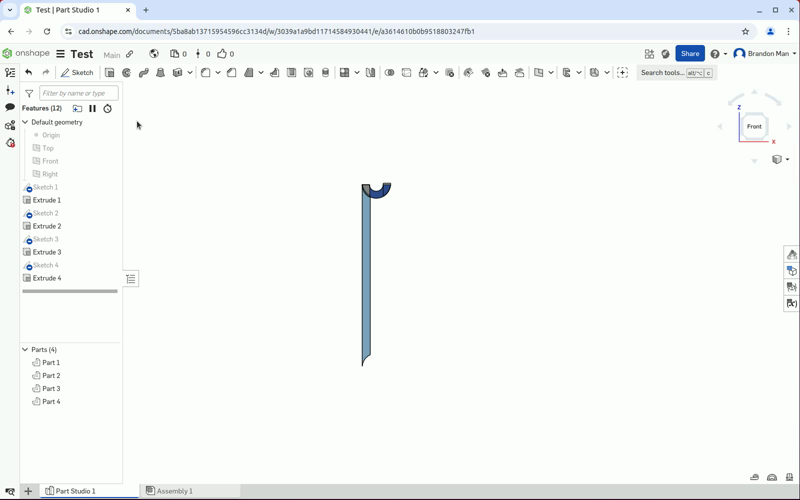
mouse_move(73, 189)
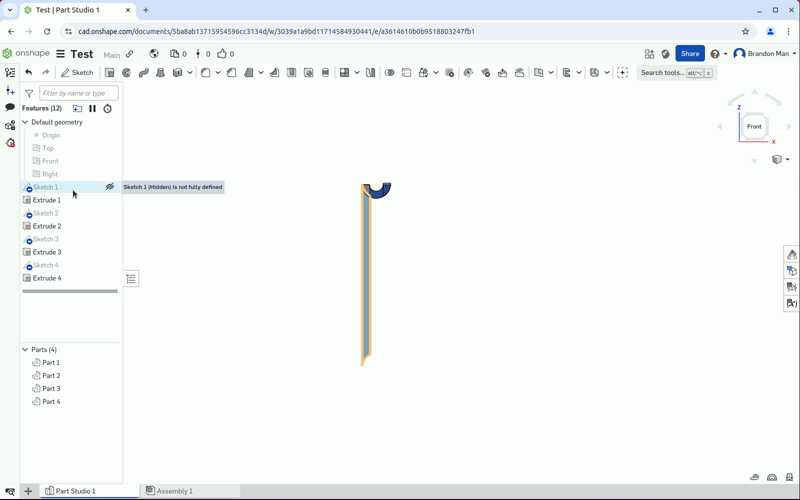
click(73, 189)
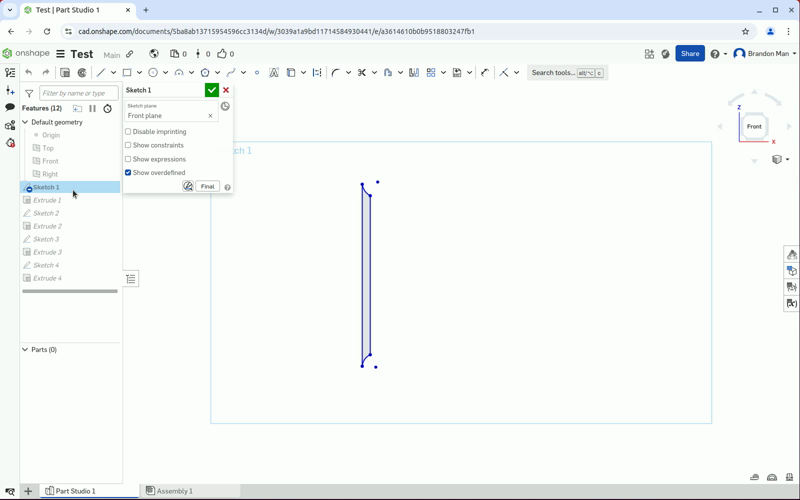
mouse_move(229, 92)
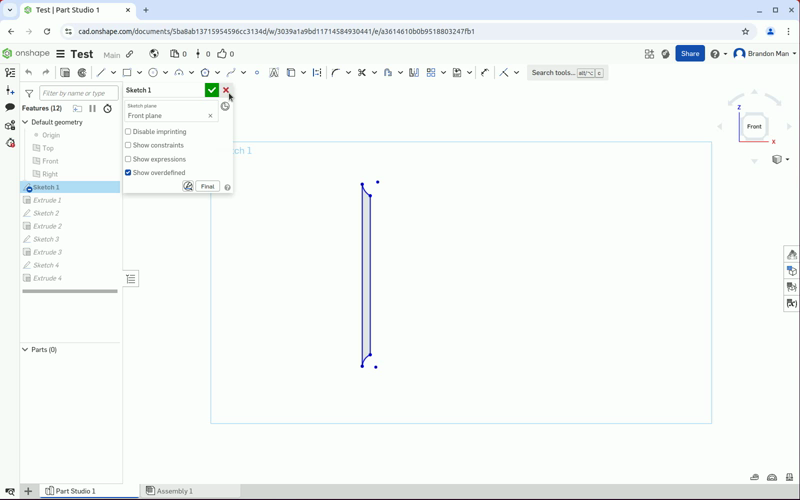
click(229, 92)
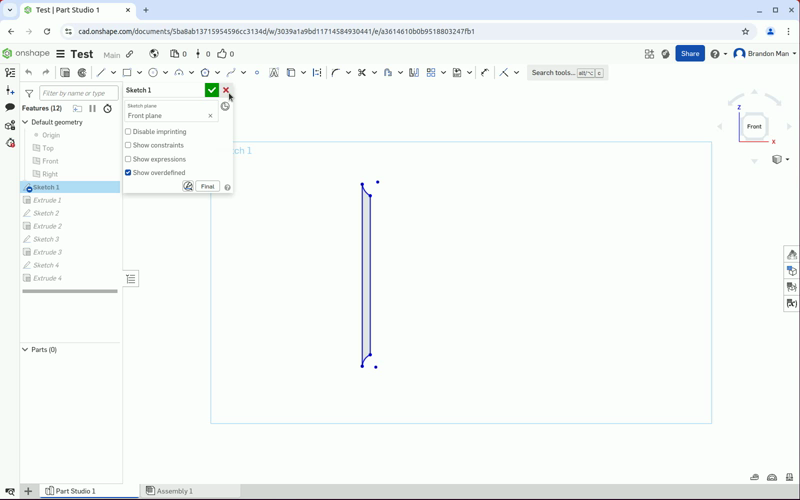
key(shift+s)
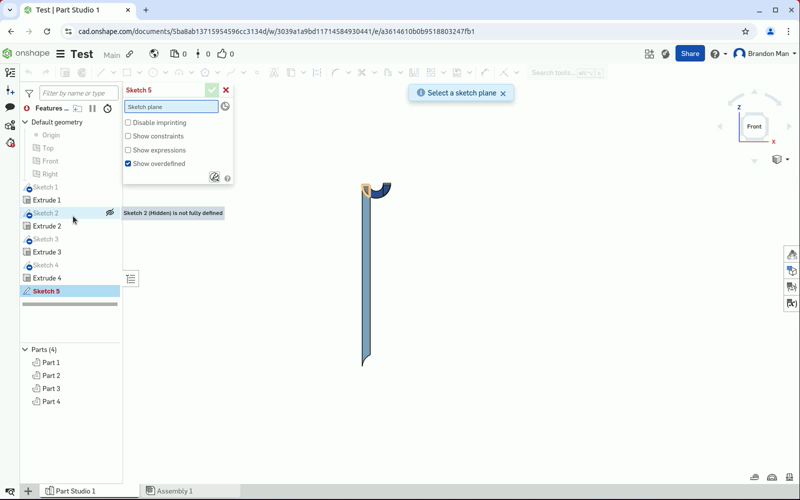
scroll(3)
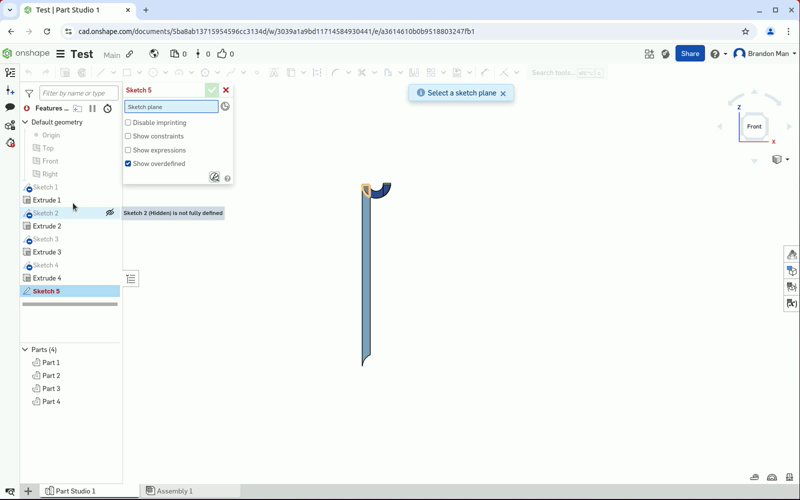
mouse_move(73, 163)
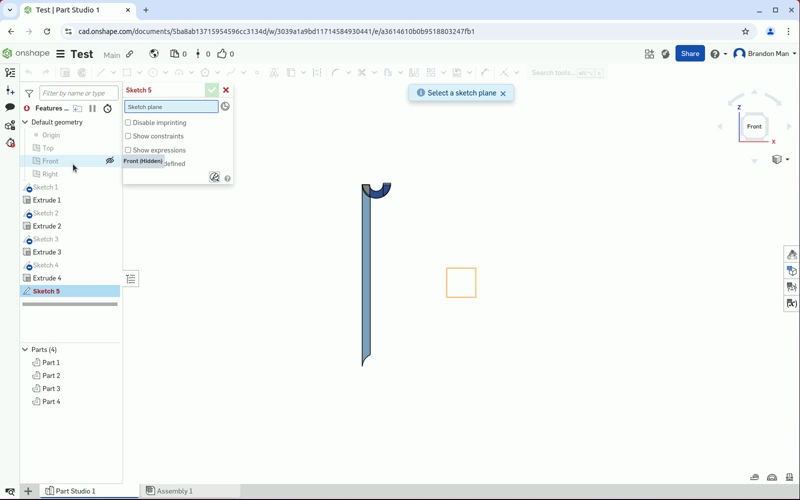
click(73, 163)
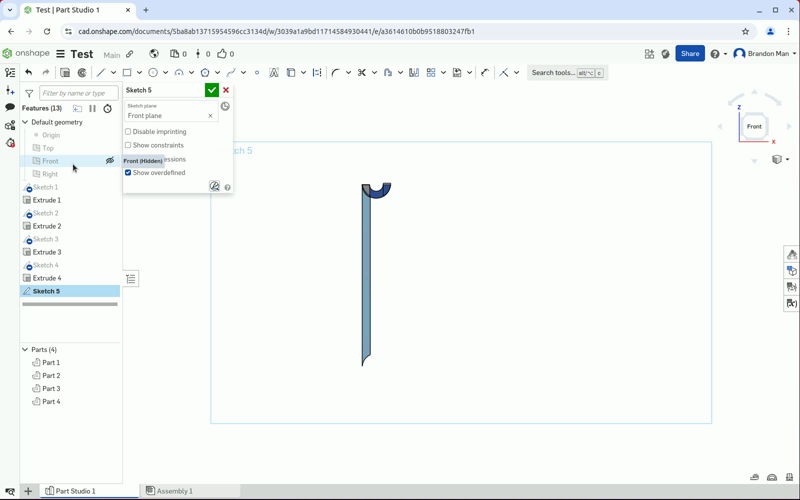
mouse_move(73, 352)
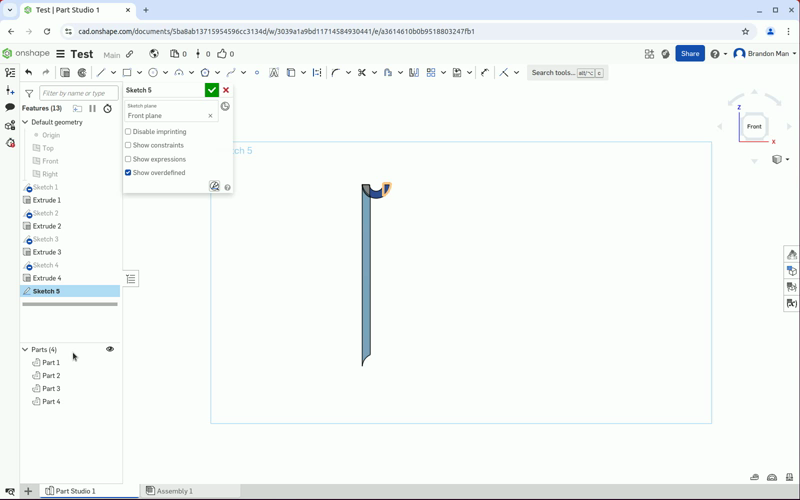
key(y)
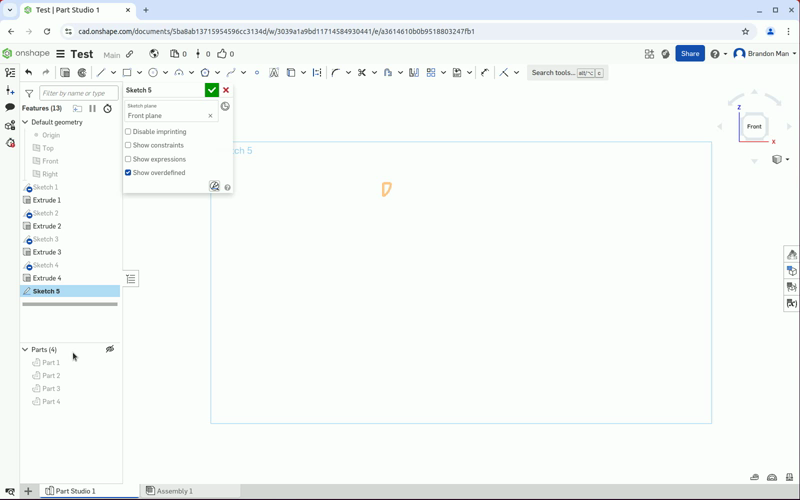
key(a)
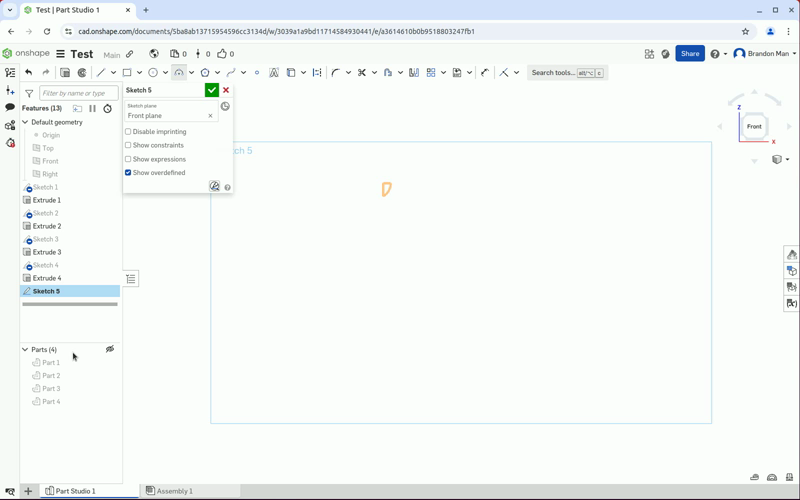
key_down(shift)
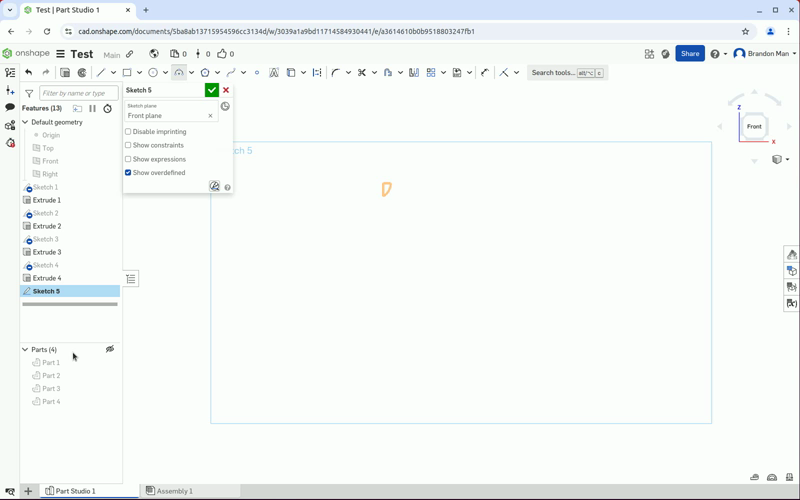
mouse_move(383, 354)
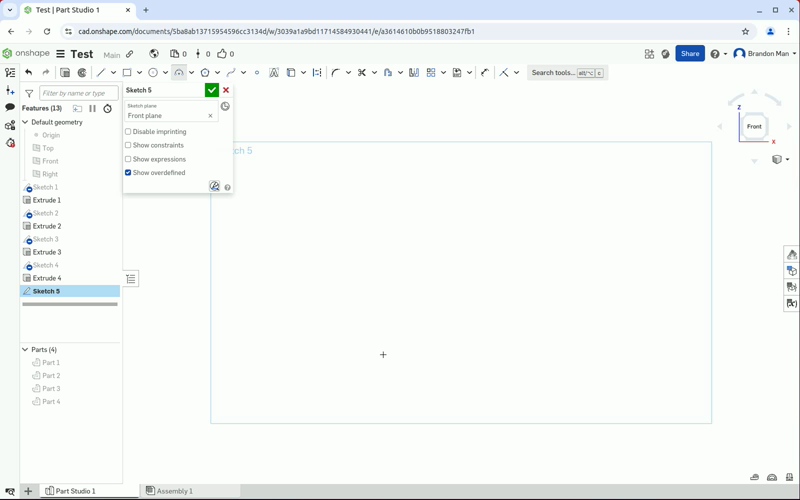
click(383, 354)
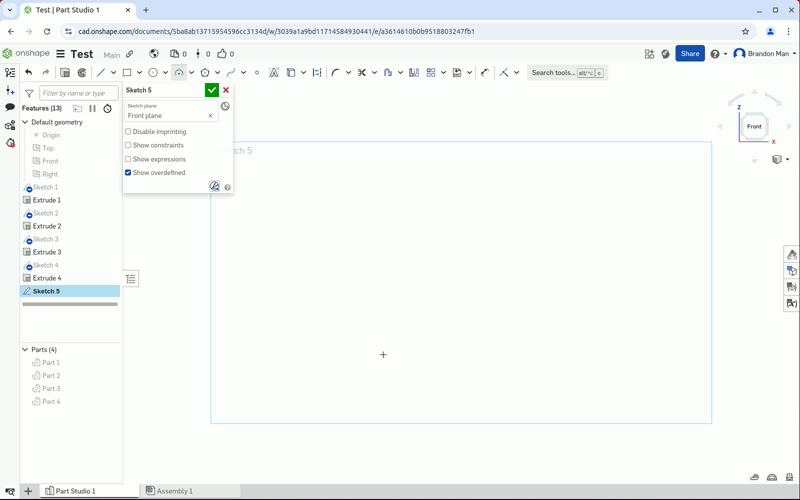
key_up(shift)
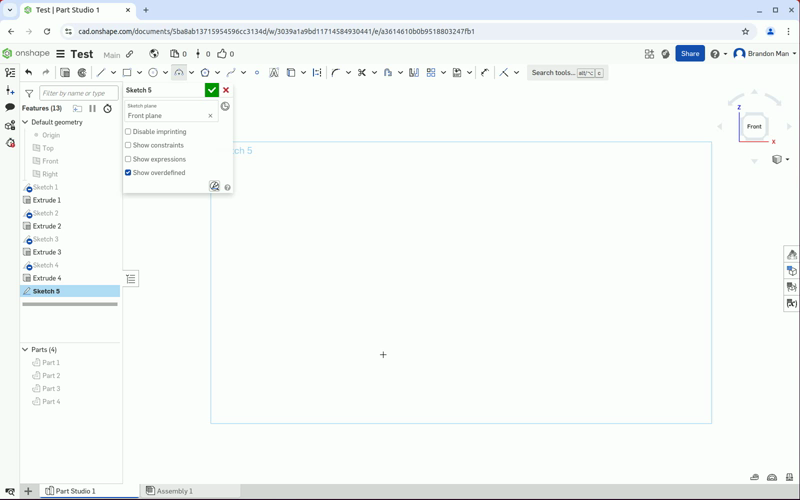
key_down(shift)
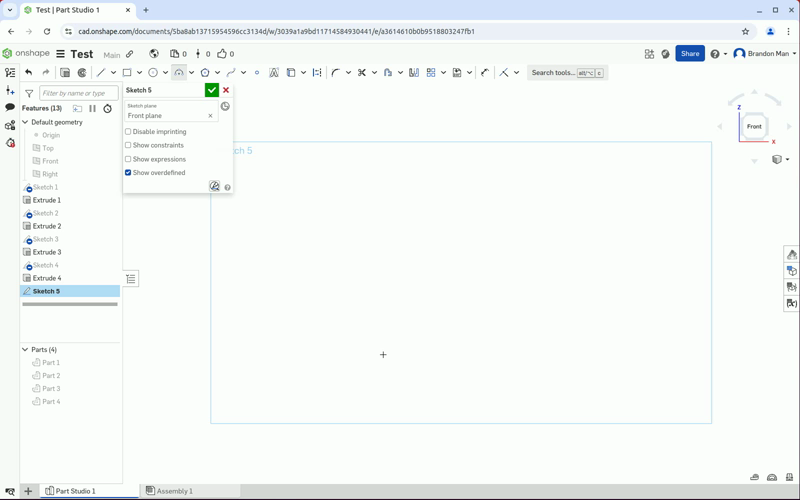
mouse_move(390, 366)
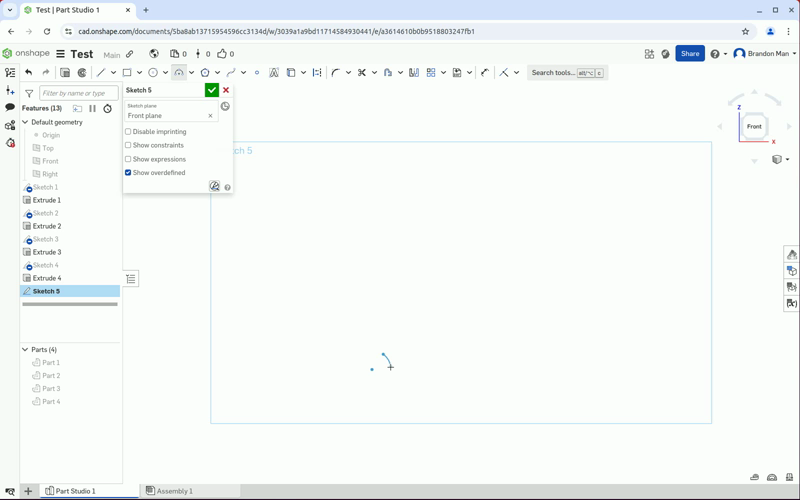
click(390, 366)
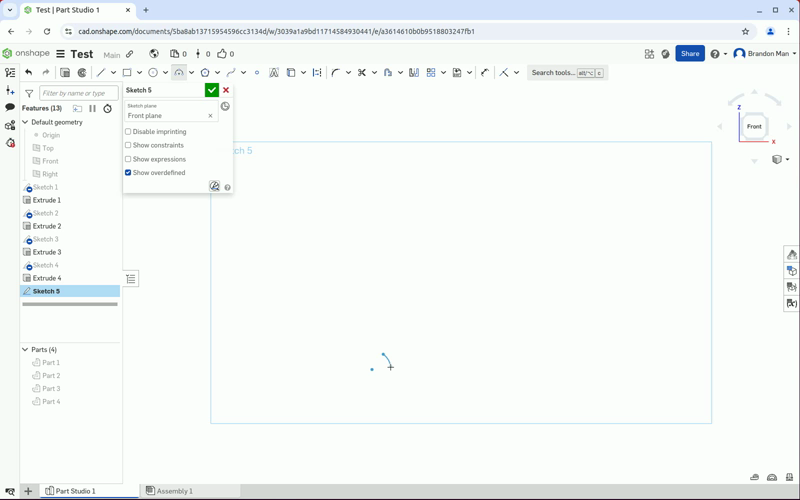
mouse_move(388, 359)
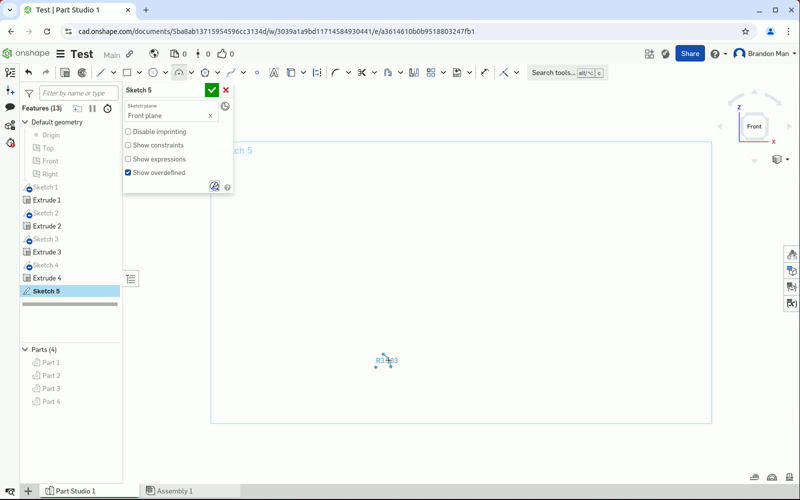
click(388, 359)
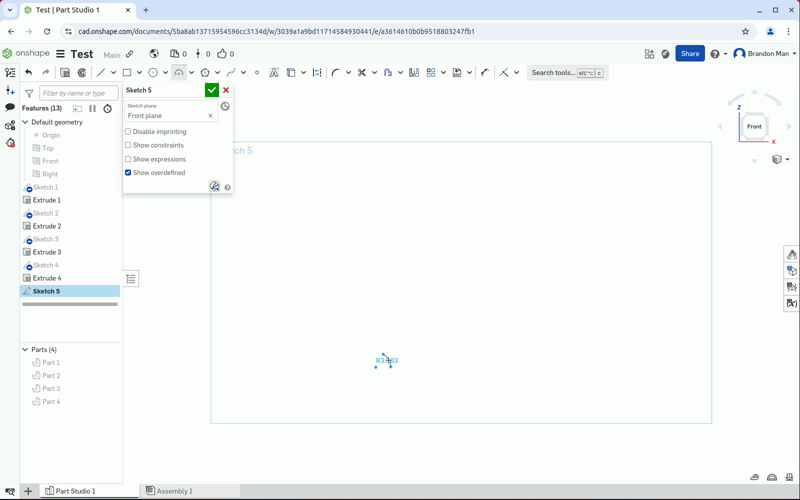
key_up(shift)
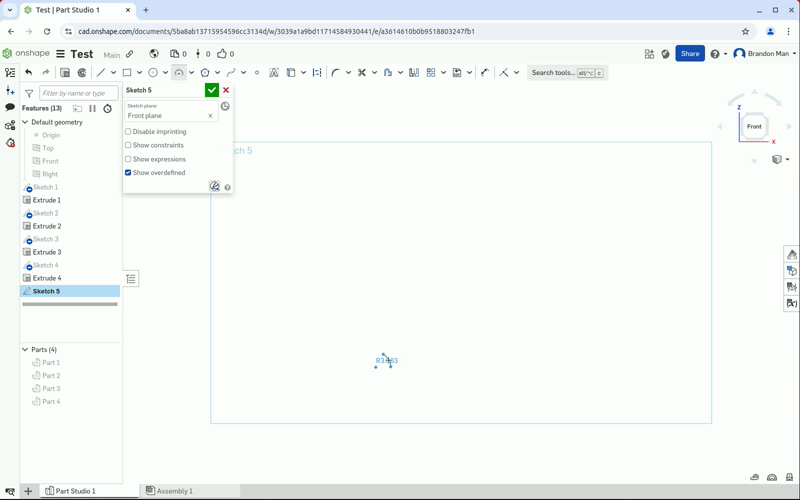
key(esc)
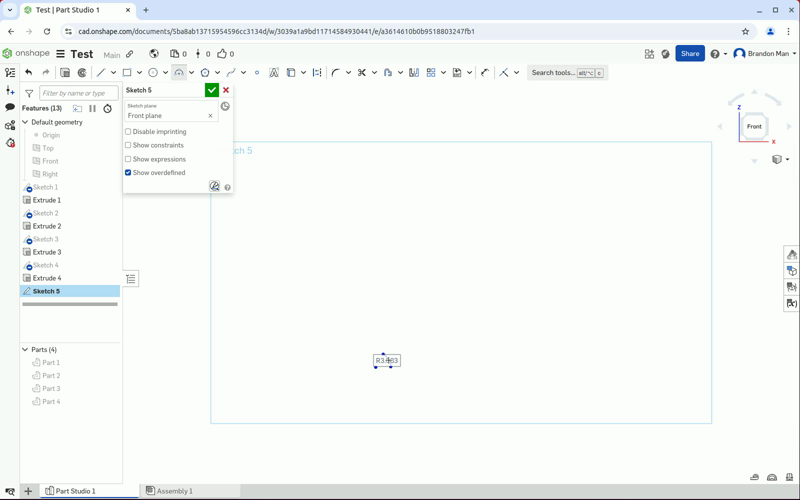
key(l)
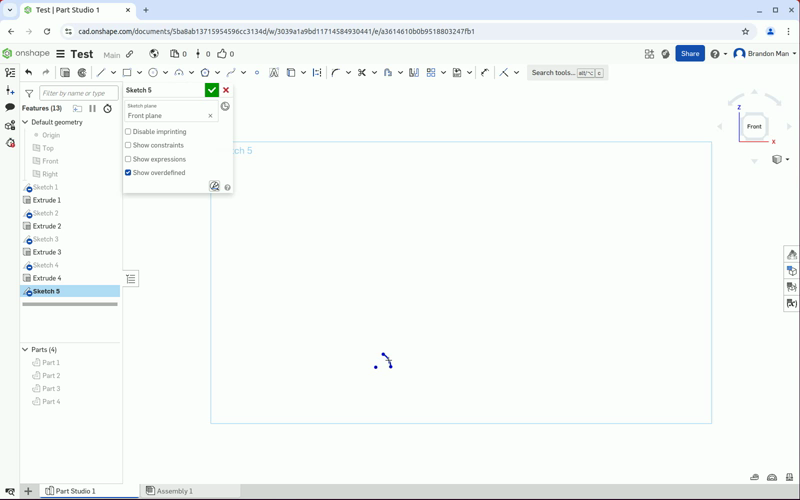
mouse_move(390, 366)
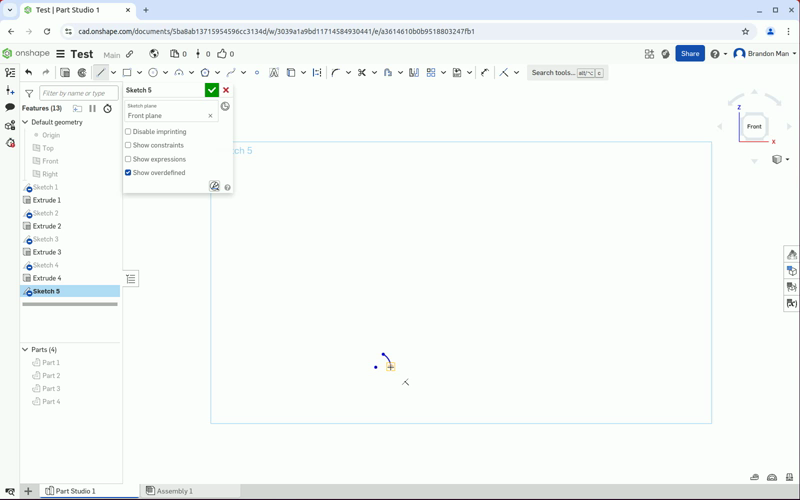
click(390, 366)
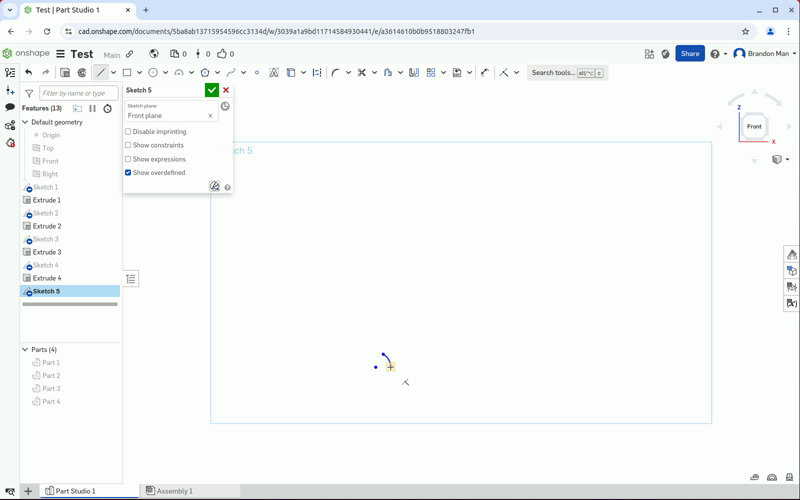
key_down(shift)
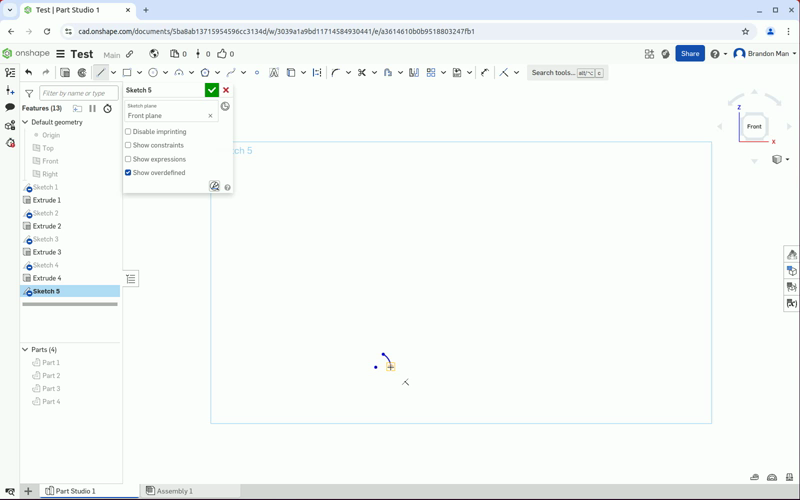
mouse_move(390, 183)
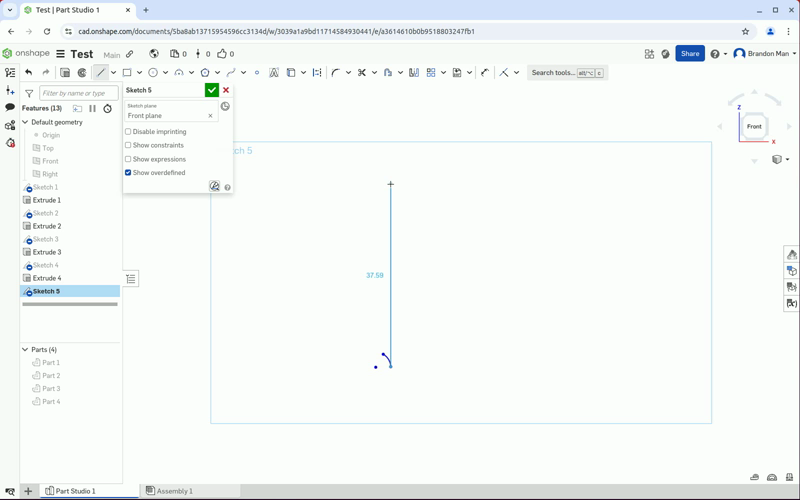
click(390, 183)
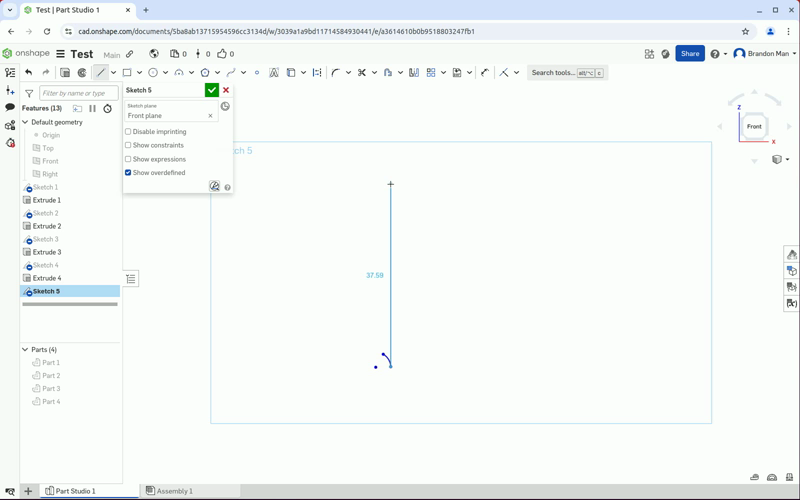
key_up(shift)
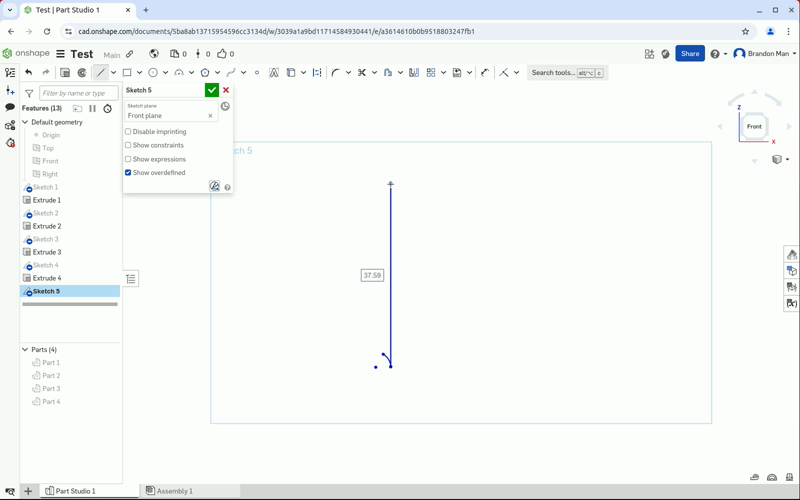
key(esc)
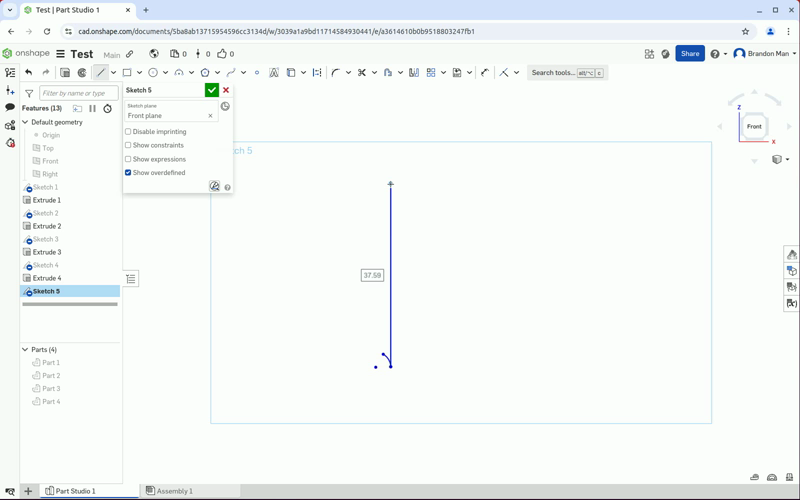
key(a)
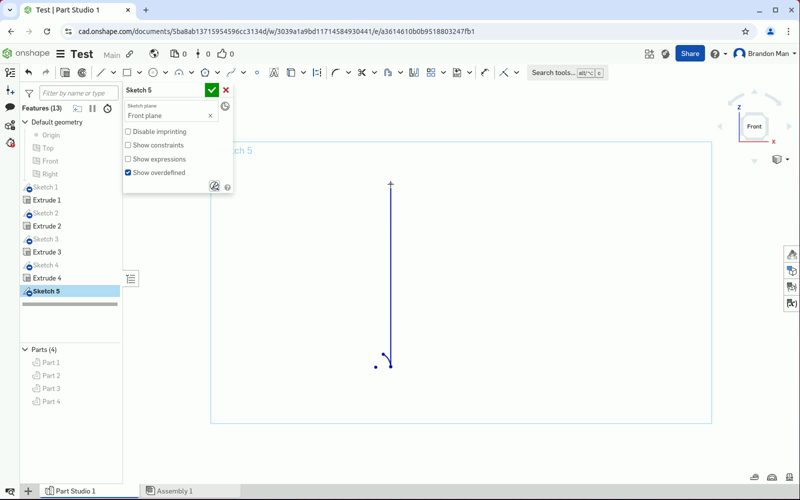
mouse_move(390, 183)
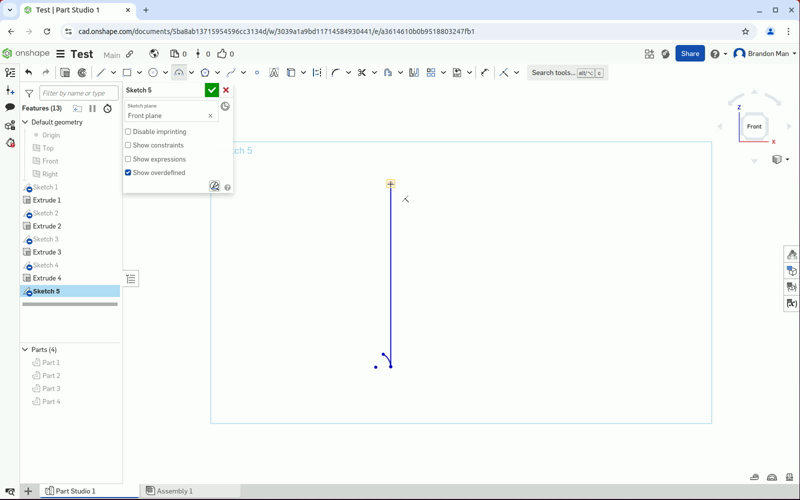
click(390, 183)
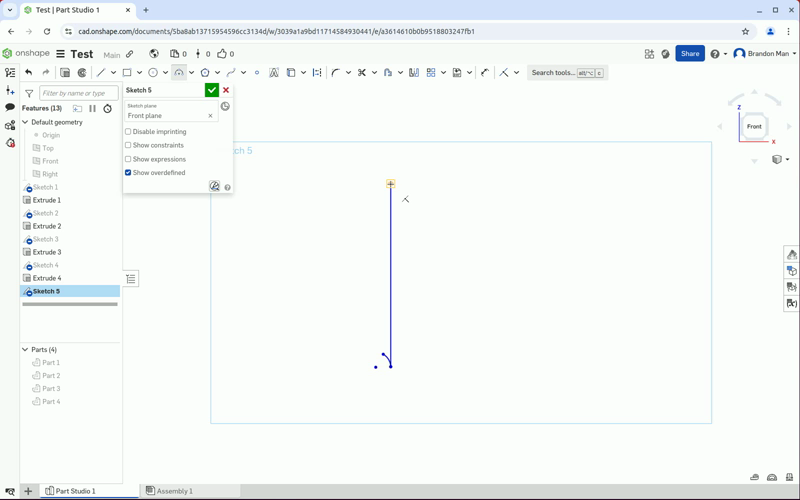
key_down(shift)
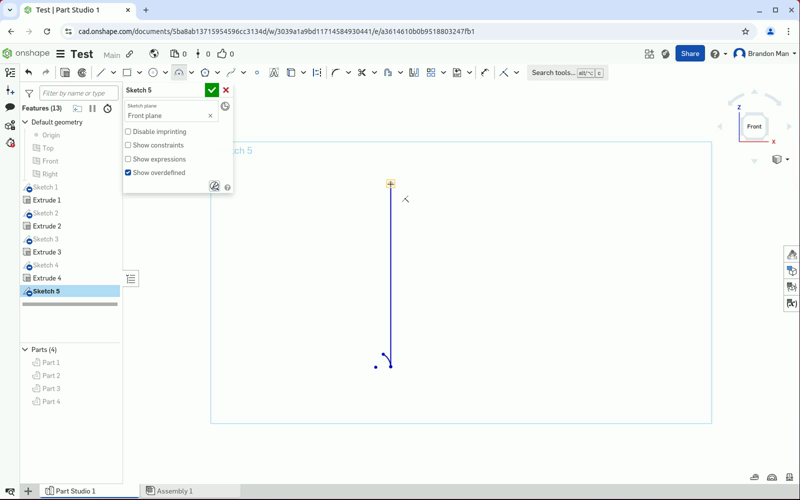
mouse_move(383, 196)
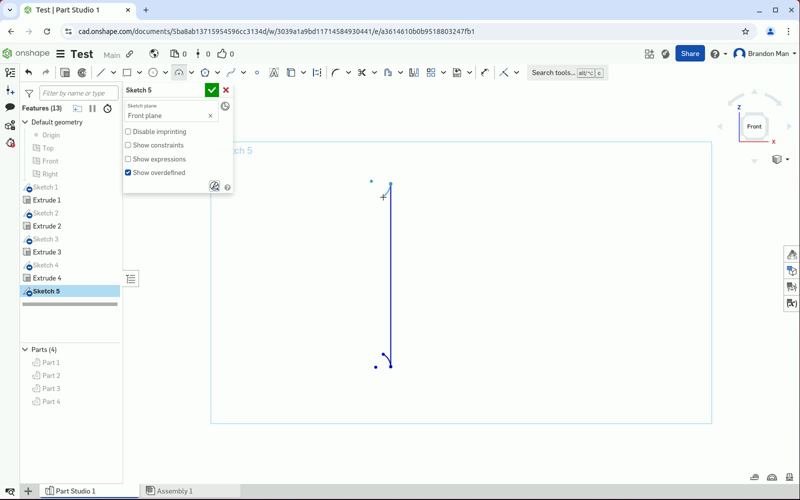
click(383, 196)
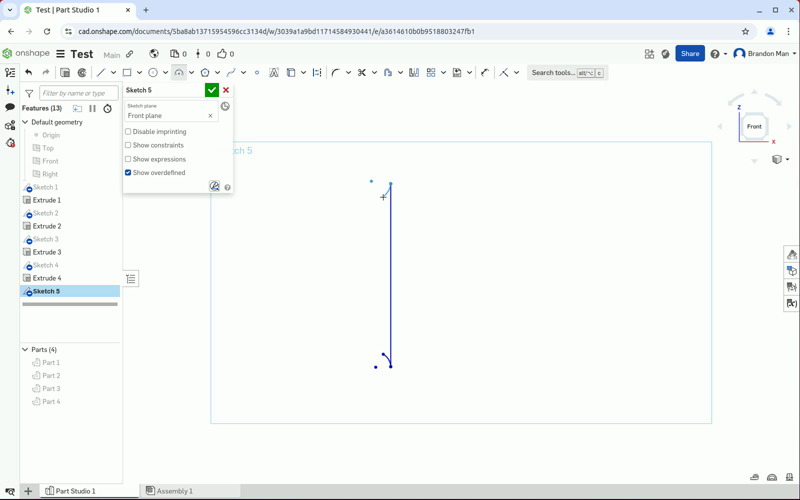
mouse_move(388, 191)
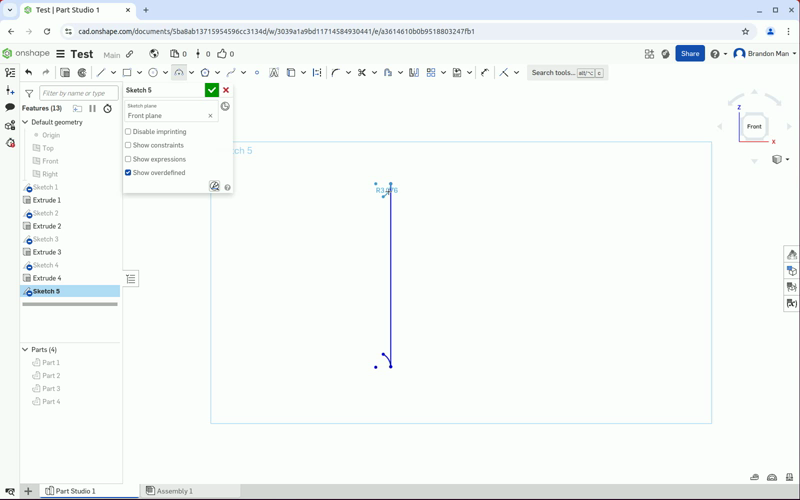
click(388, 191)
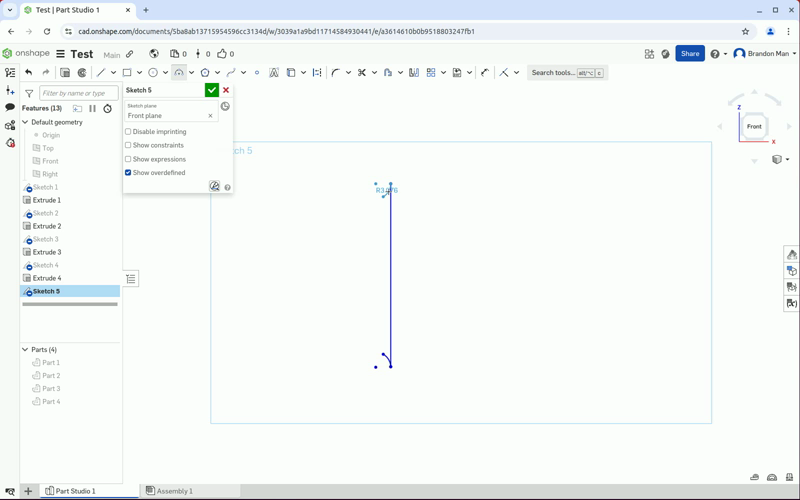
key_up(shift)
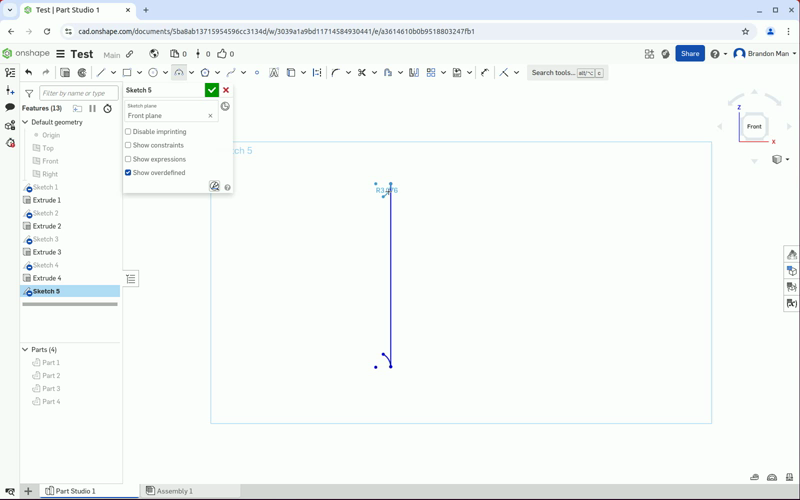
key(esc)
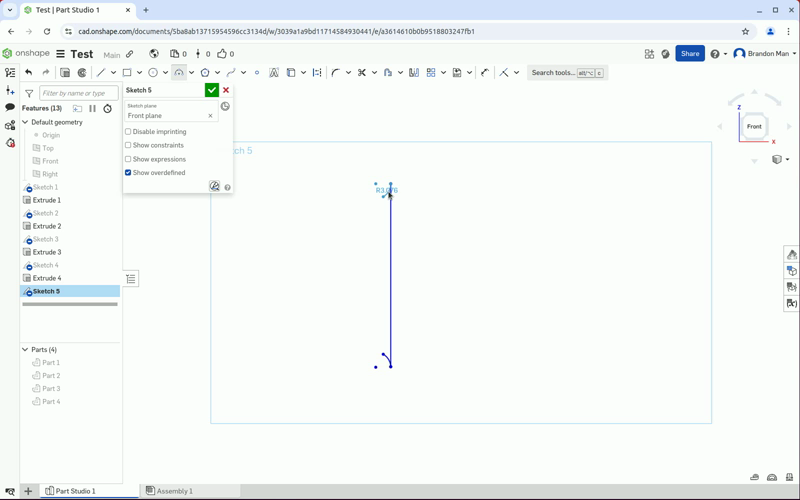
key(l)
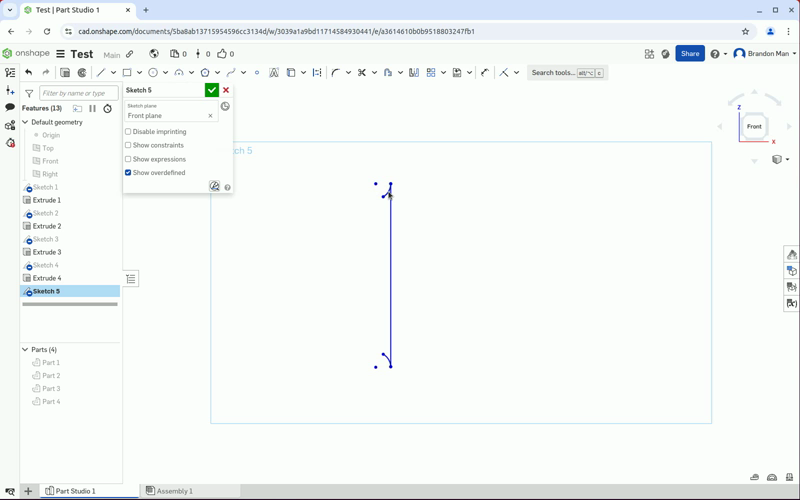
mouse_move(383, 196)
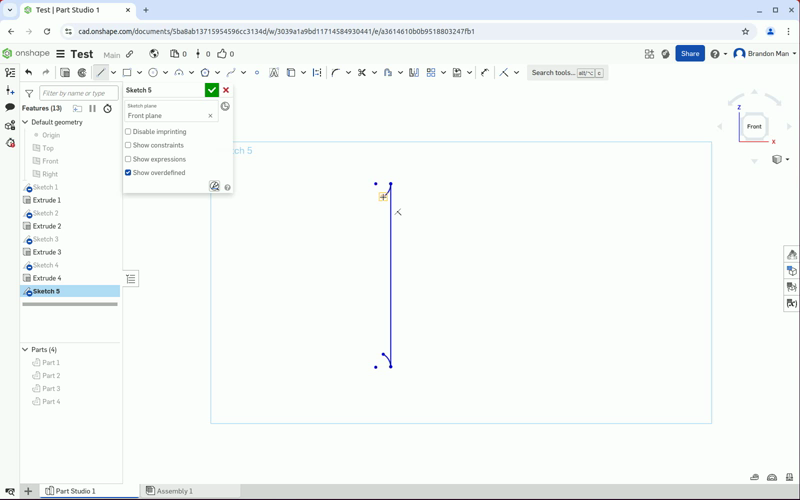
click(383, 196)
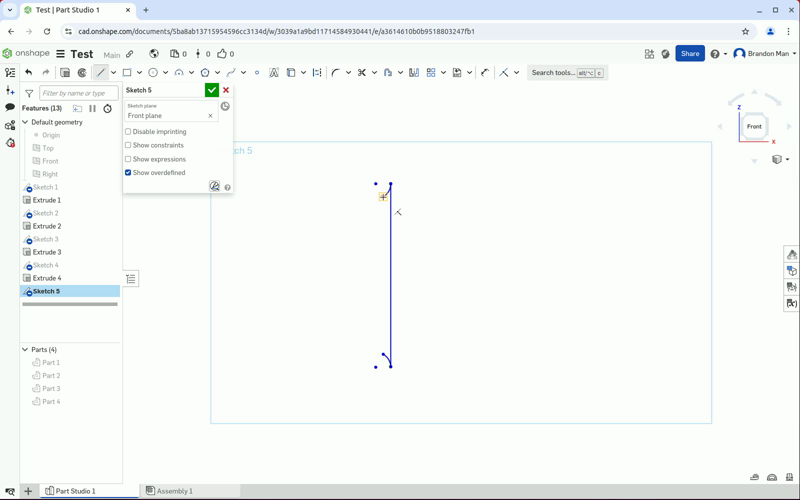
key_down(shift)
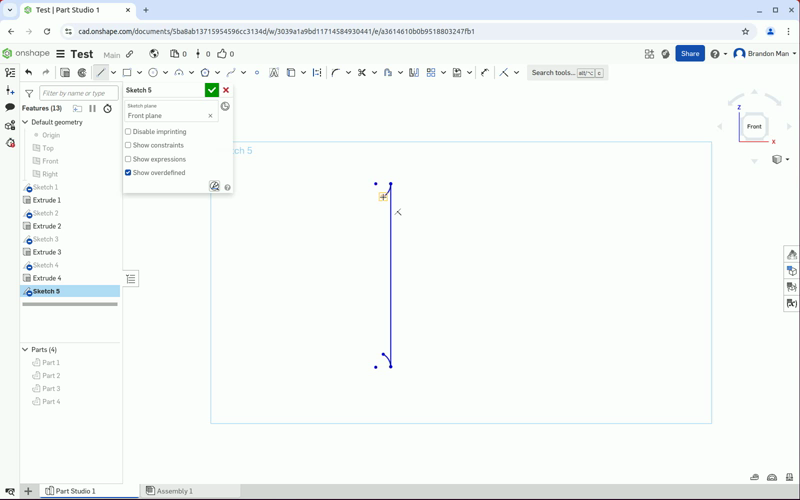
mouse_move(383, 354)
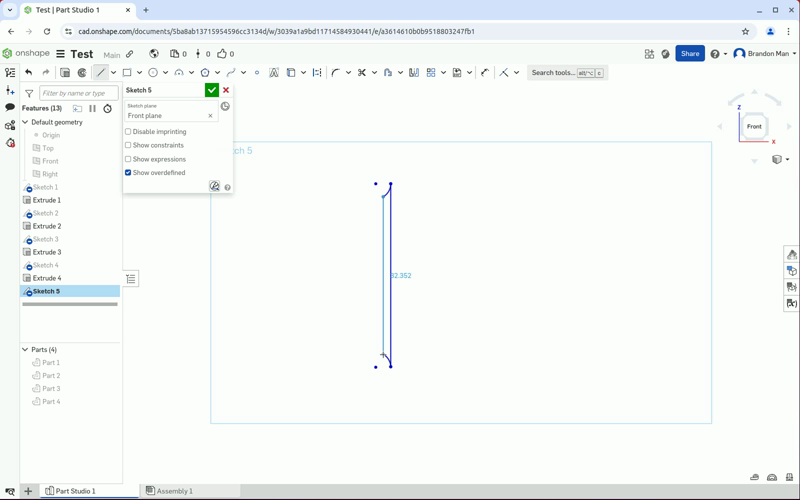
key_up(shift)
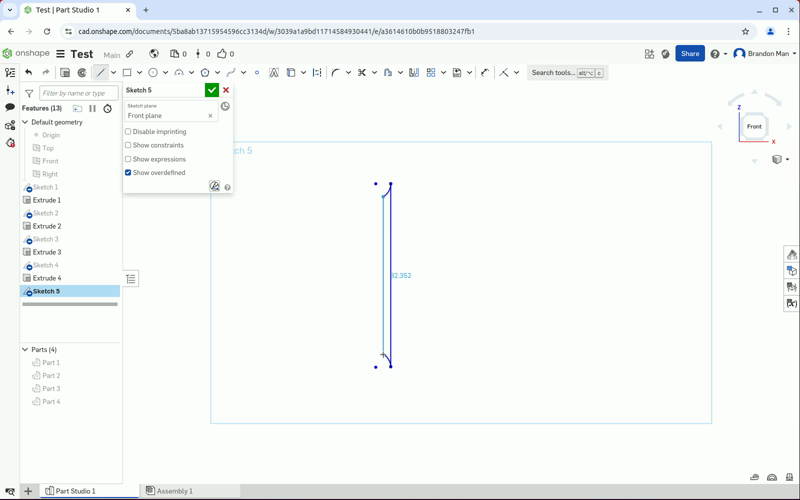
click(383, 354)
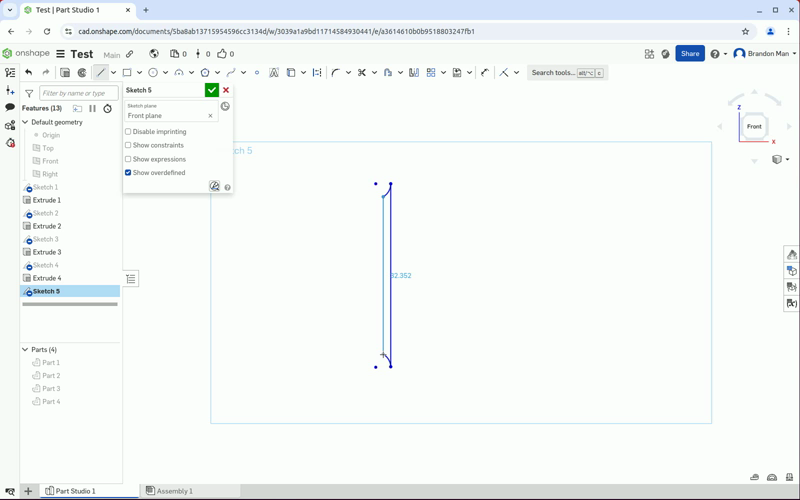
key(esc)
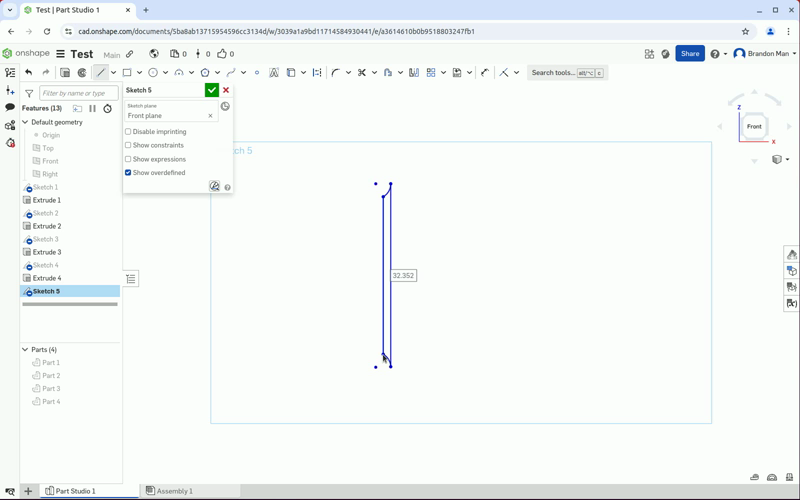
mouse_move(384, 225)
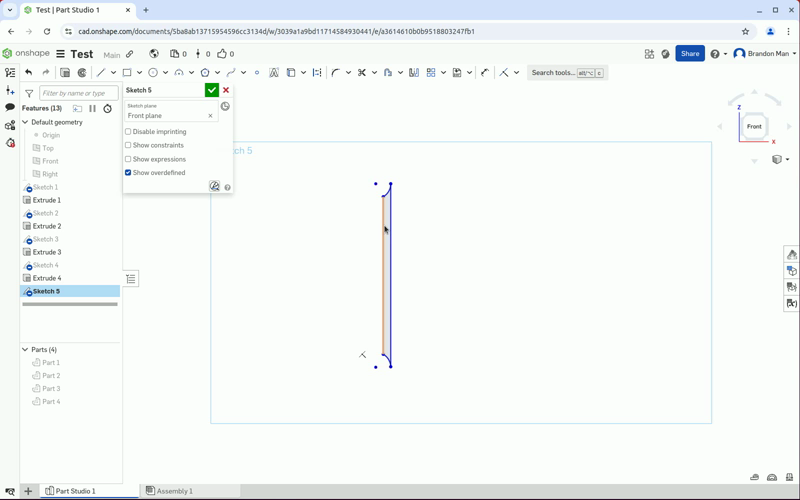
scroll(6)
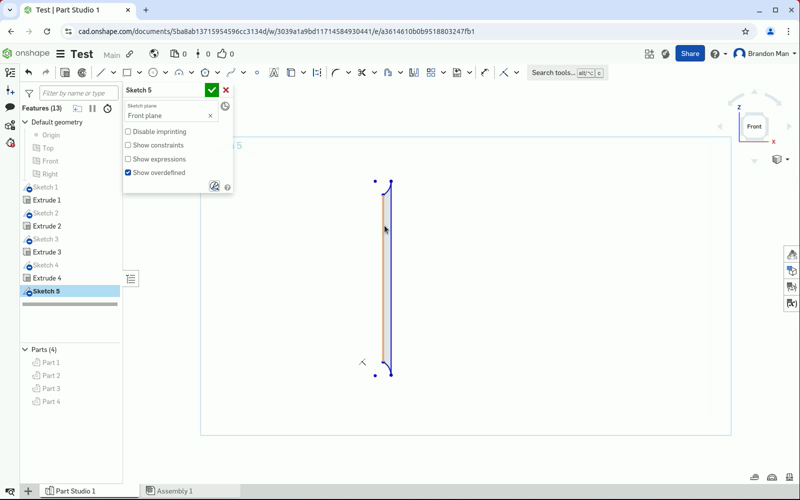
scroll(6)
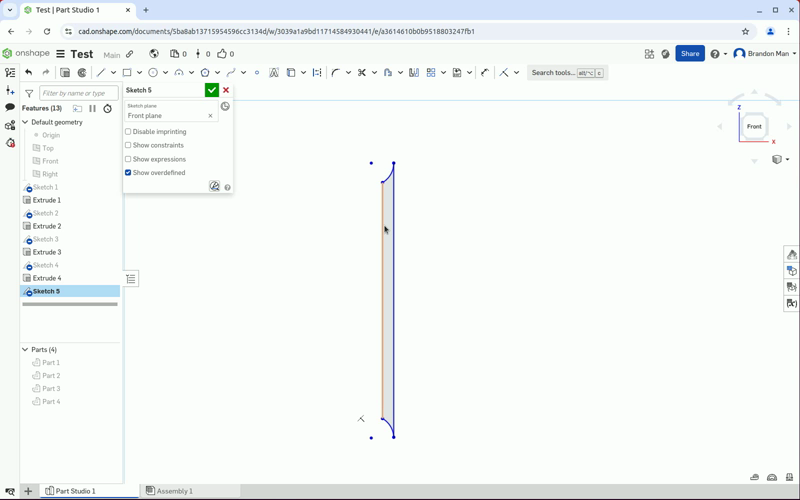
scroll(6)
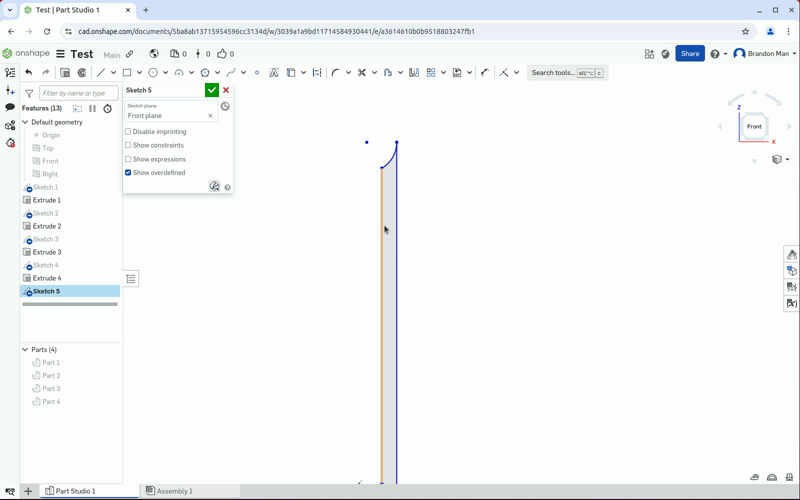
scroll(6)
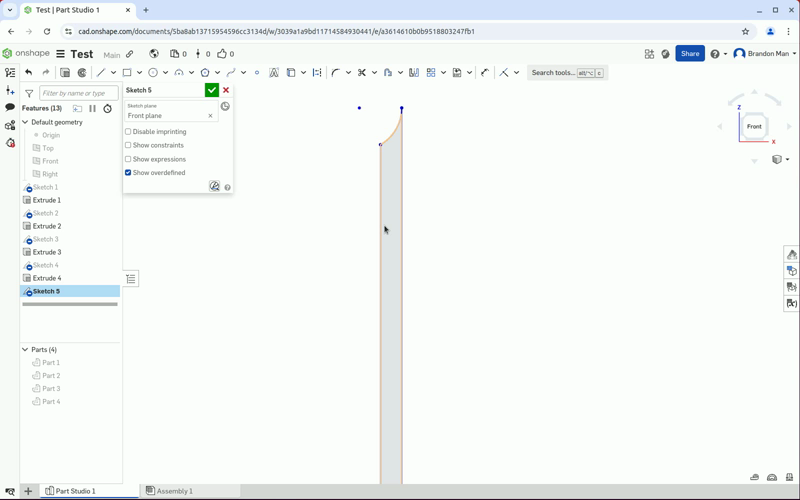
scroll(6)
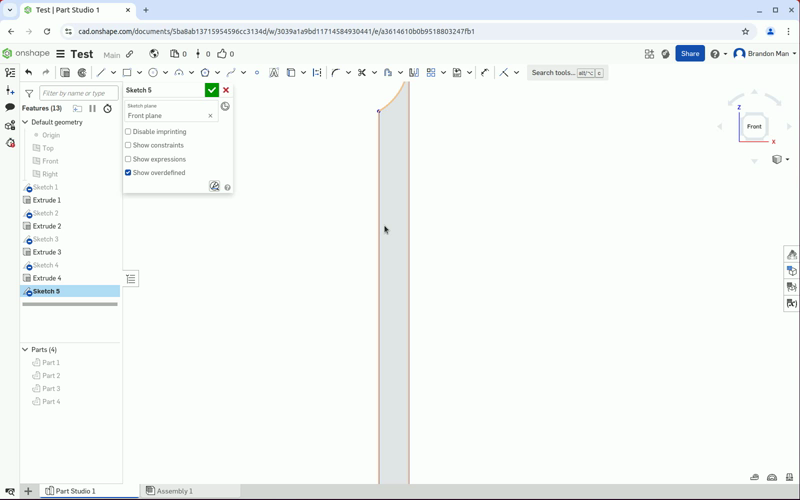
scroll(6)
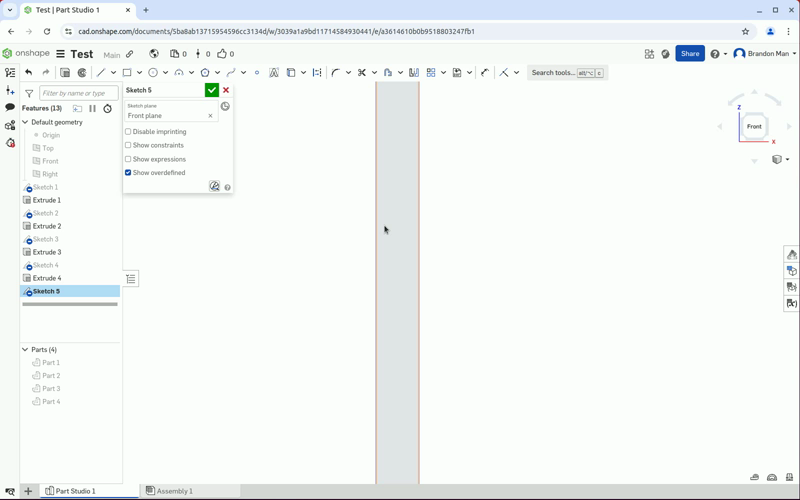
scroll(6)
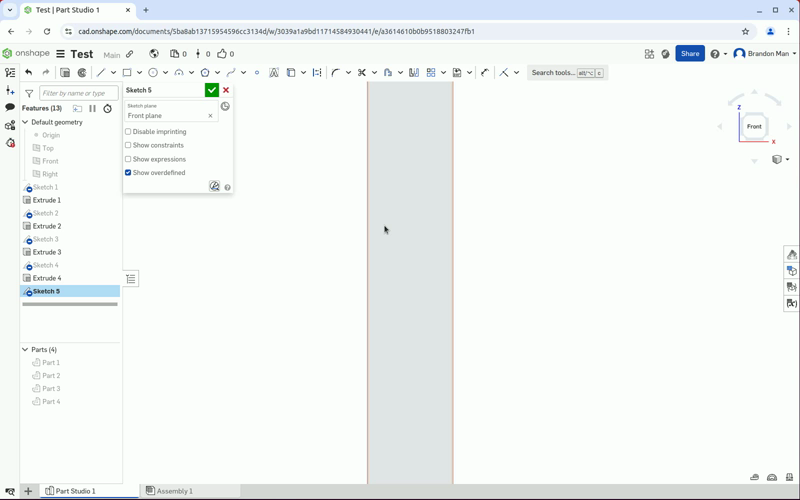
click(384, 225)
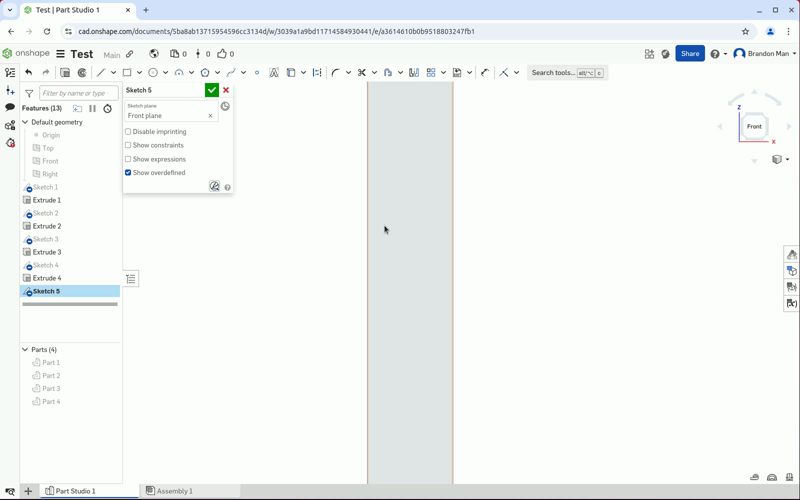
scroll(-6)
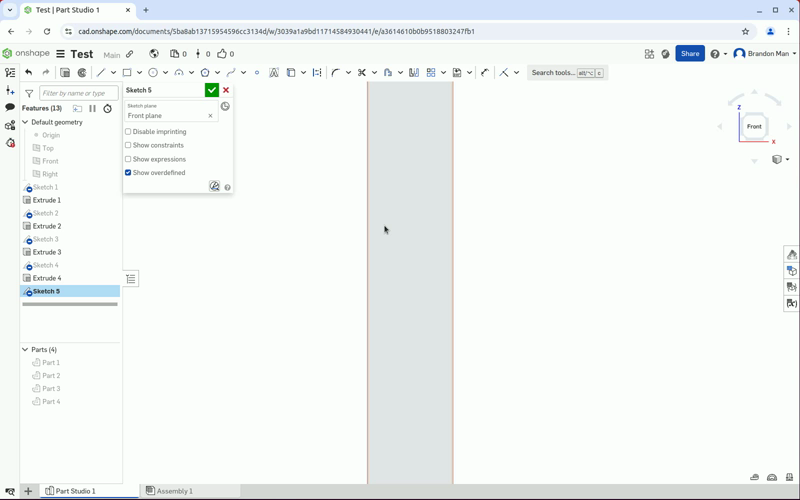
scroll(-6)
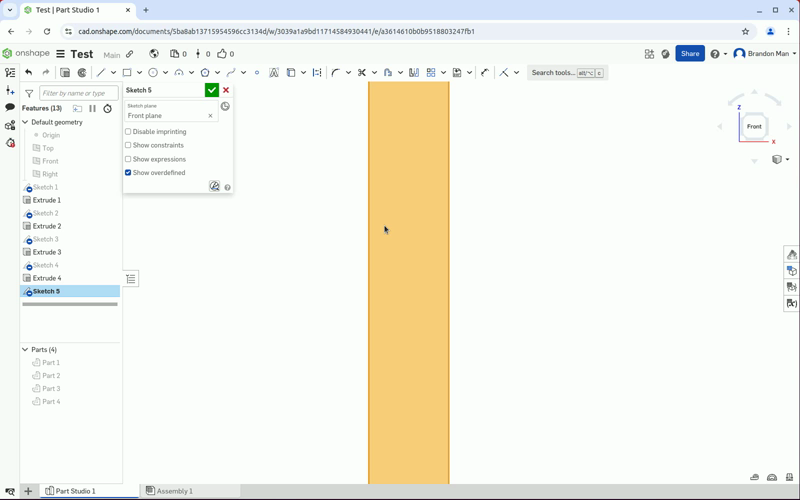
scroll(-6)
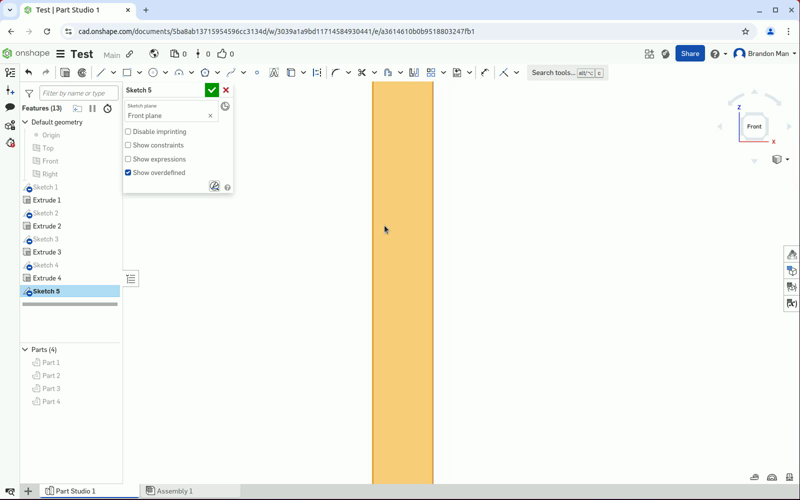
scroll(-6)
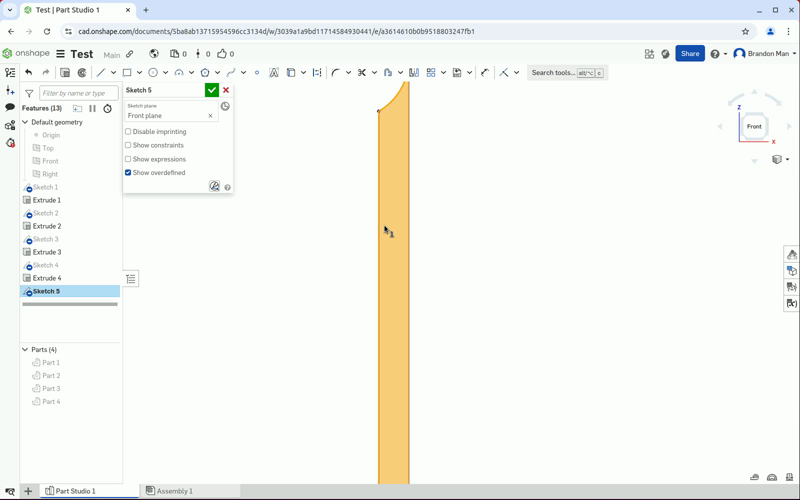
scroll(-6)
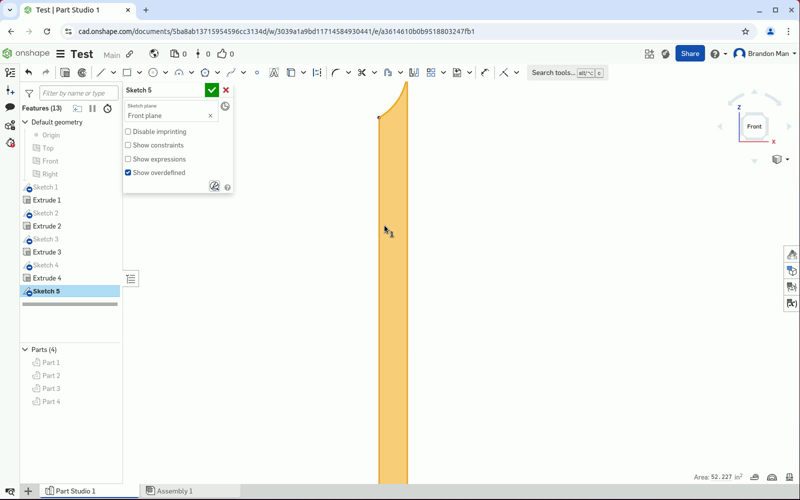
scroll(-6)
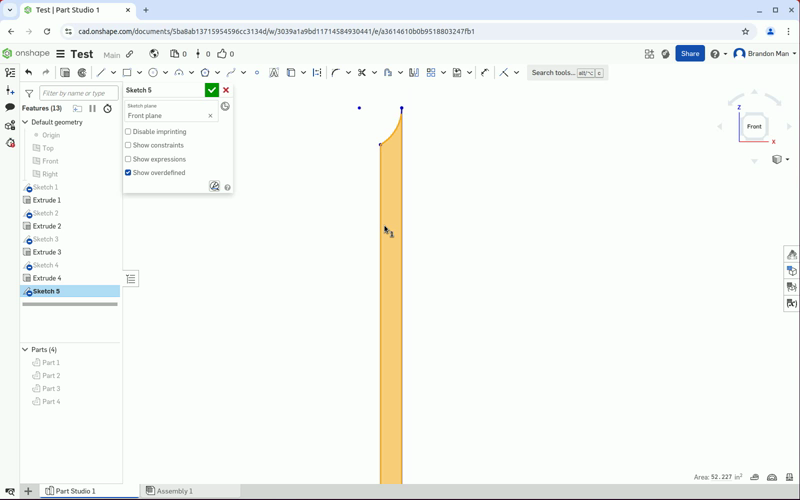
scroll(-6)
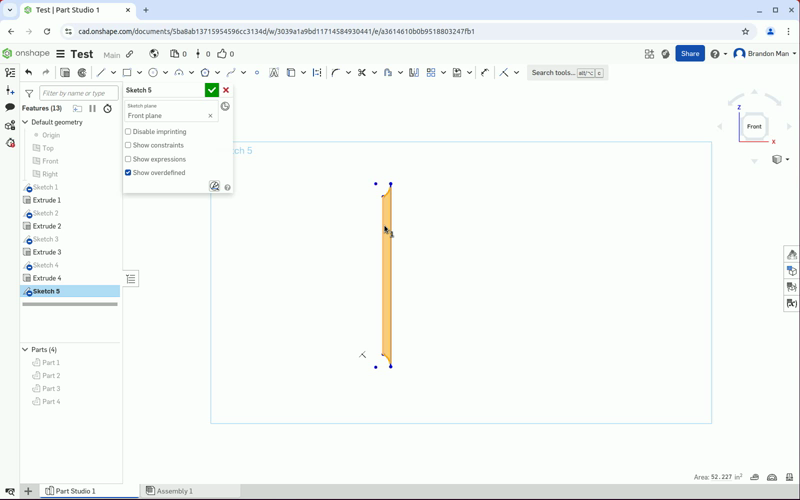
mouse_move(73, 352)
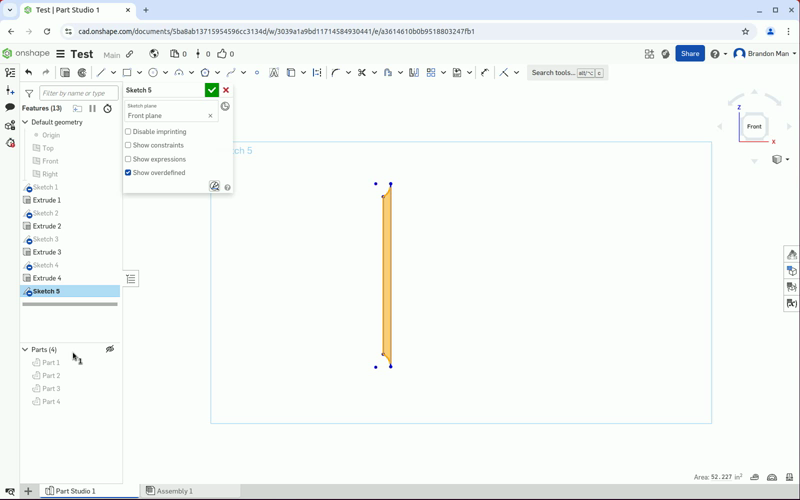
key(shift+y)
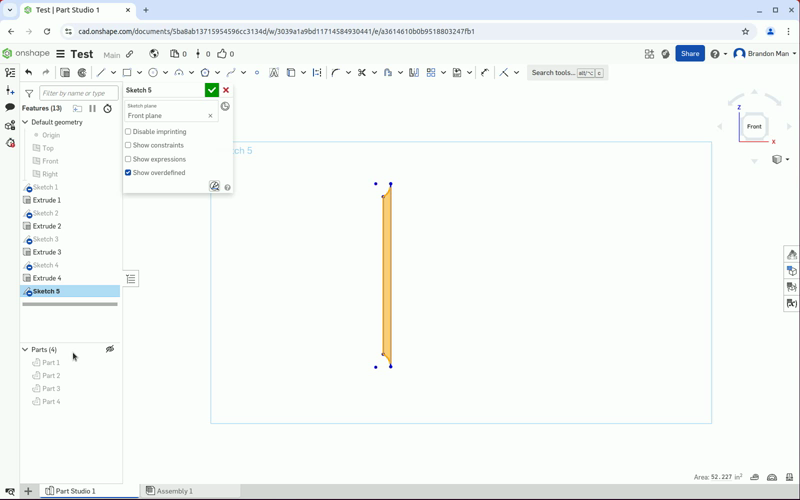
key(shift+e)
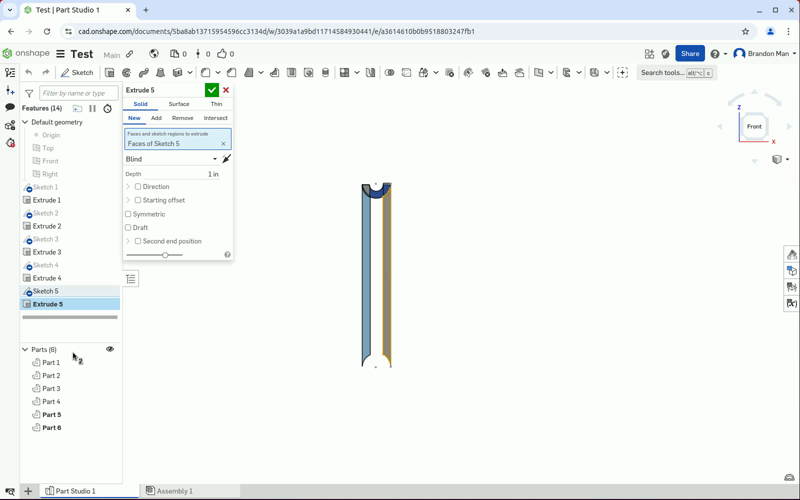
mouse_move(143, 106)
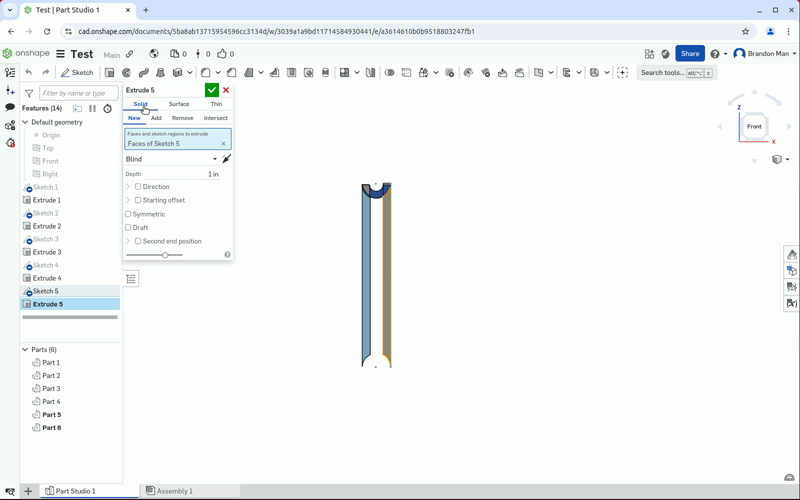
click(143, 106)
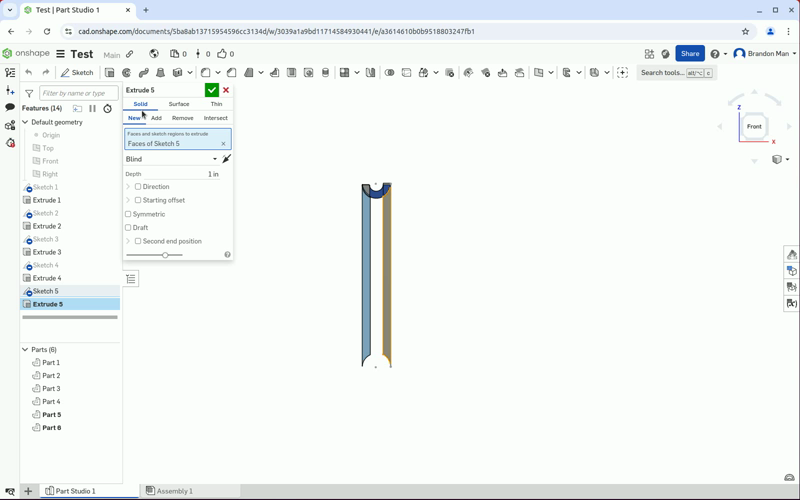
mouse_move(137, 120)
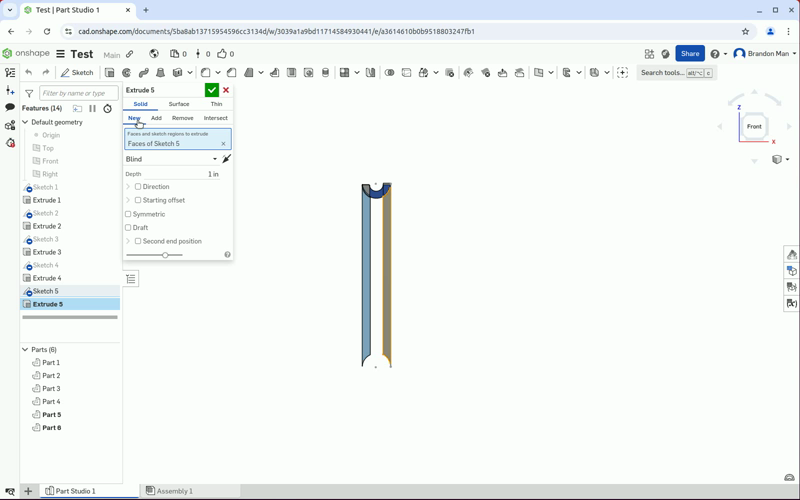
click(137, 120)
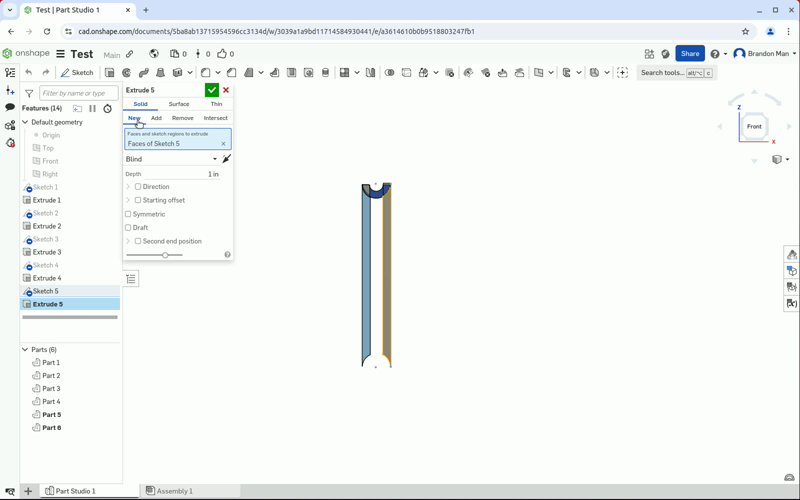
key(tab, 4)
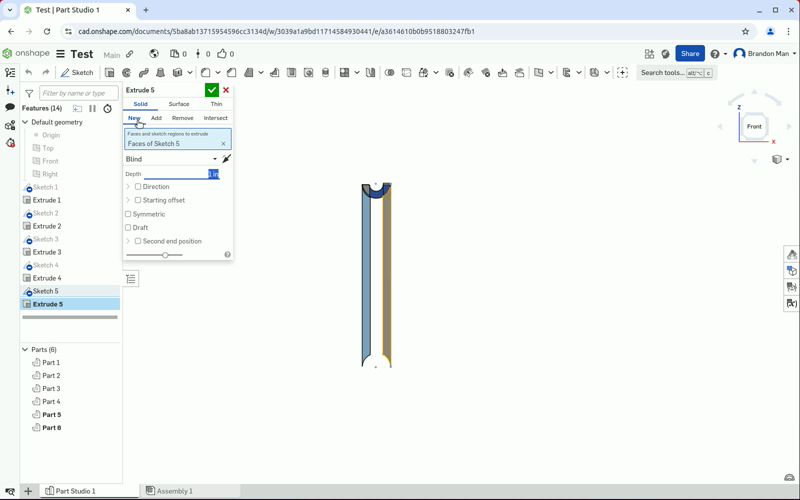
text(1.926)
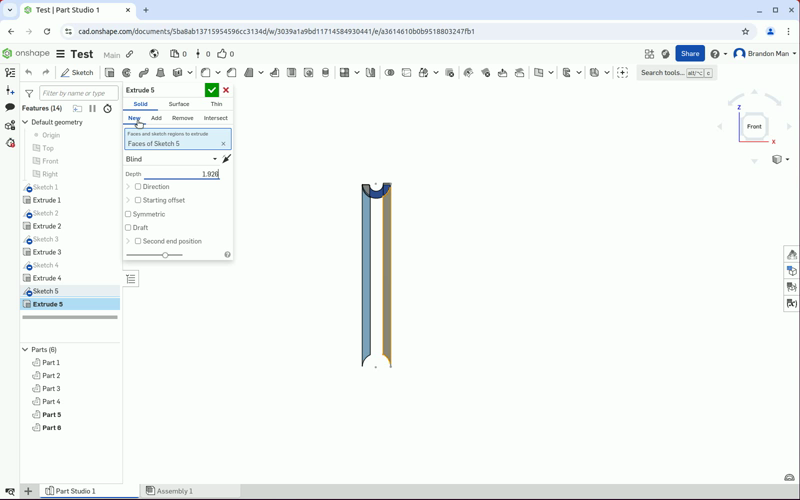
key(enter)
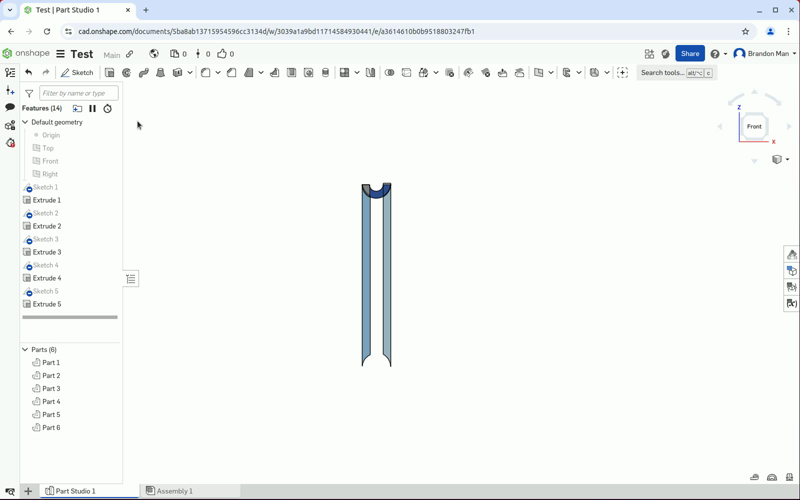
key(shift+h)
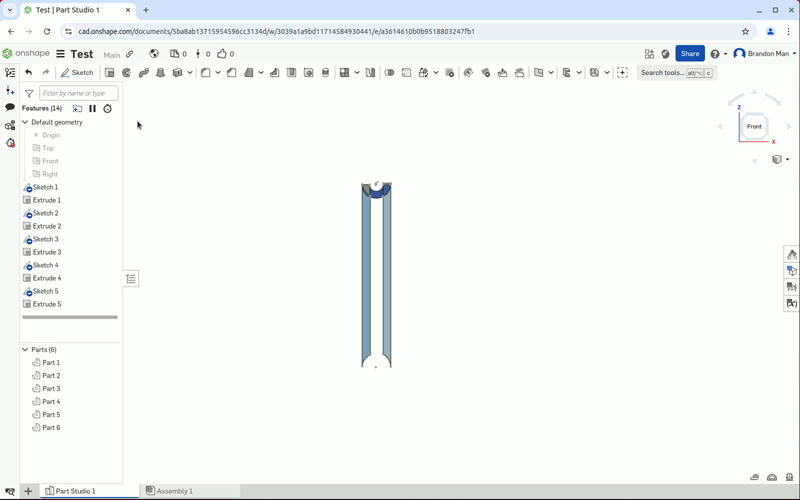
key(shift+h)
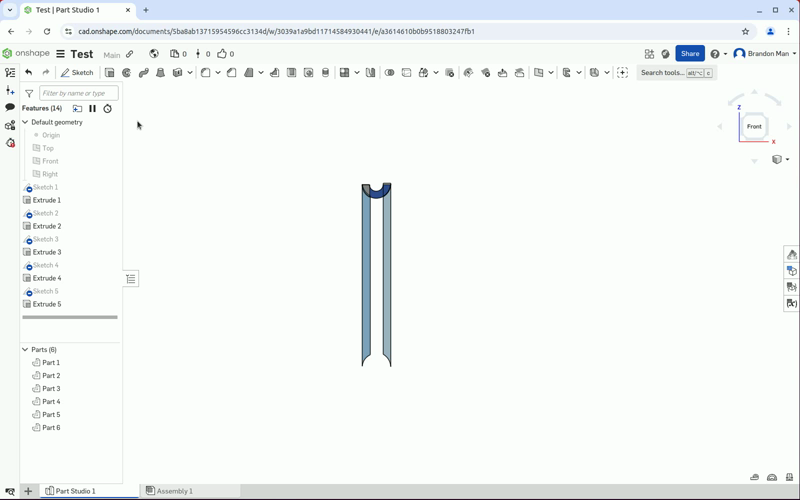
mouse_move(73, 189)
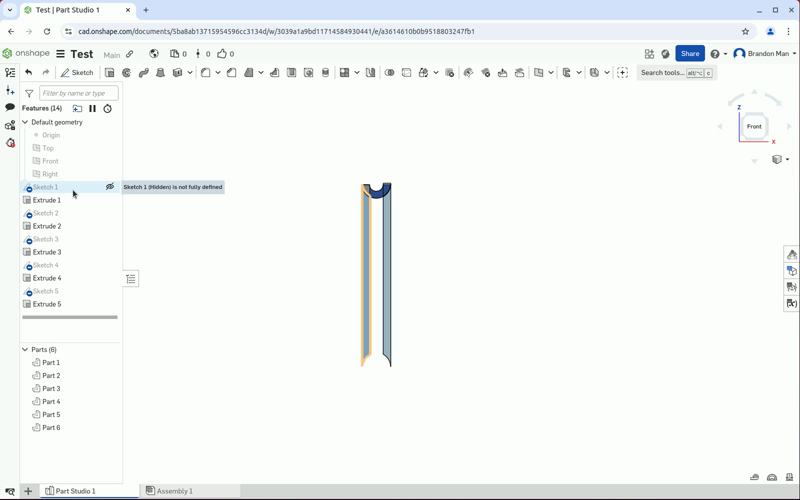
click(73, 189)
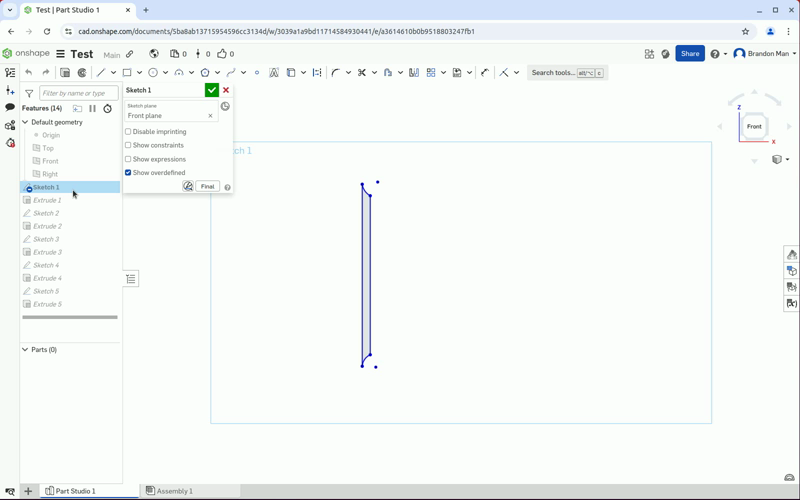
mouse_move(229, 92)
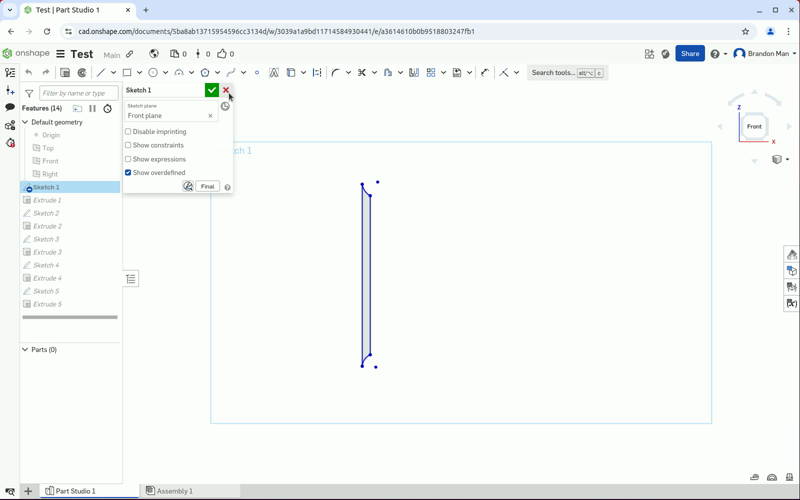
click(229, 92)
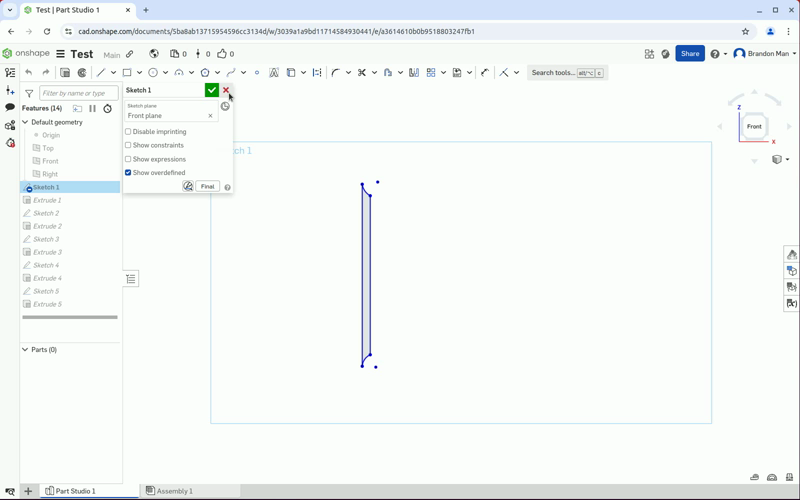
key(shift+s)
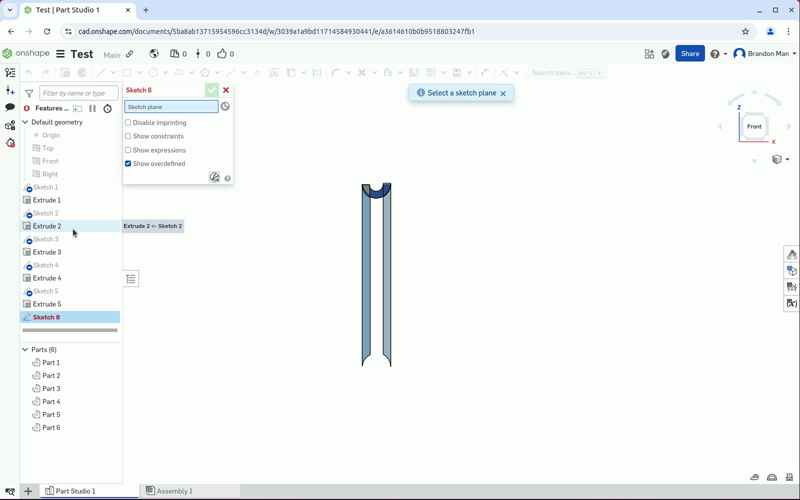
scroll(3)
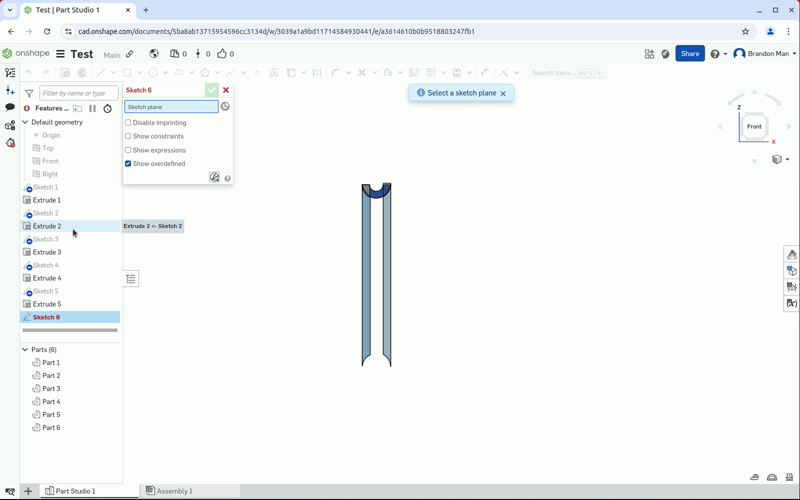
mouse_move(73, 163)
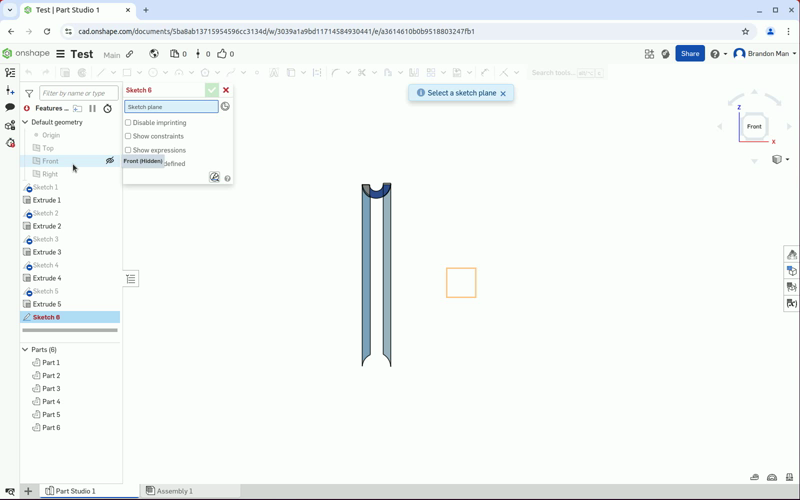
click(73, 163)
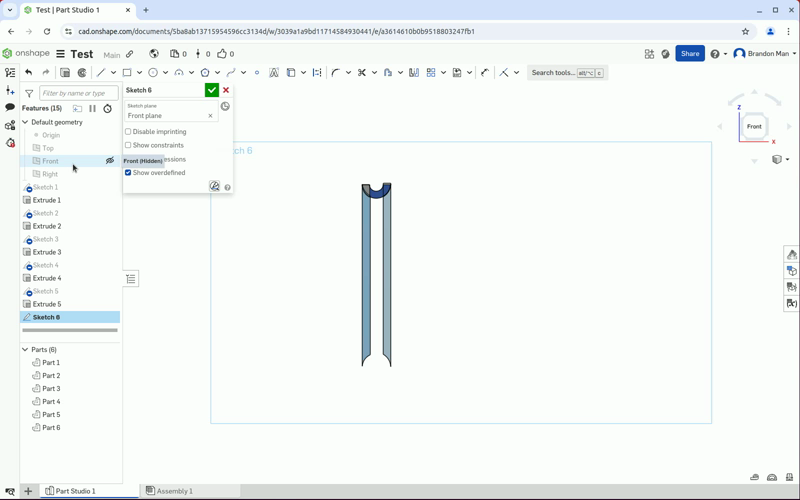
mouse_move(73, 352)
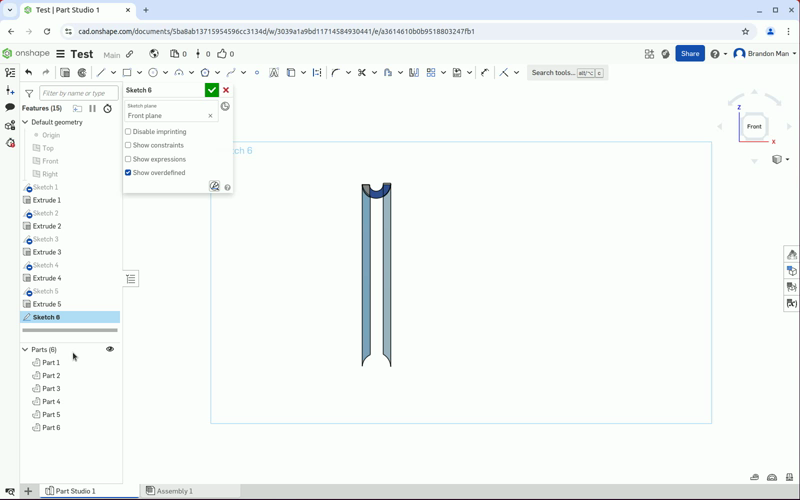
key(y)
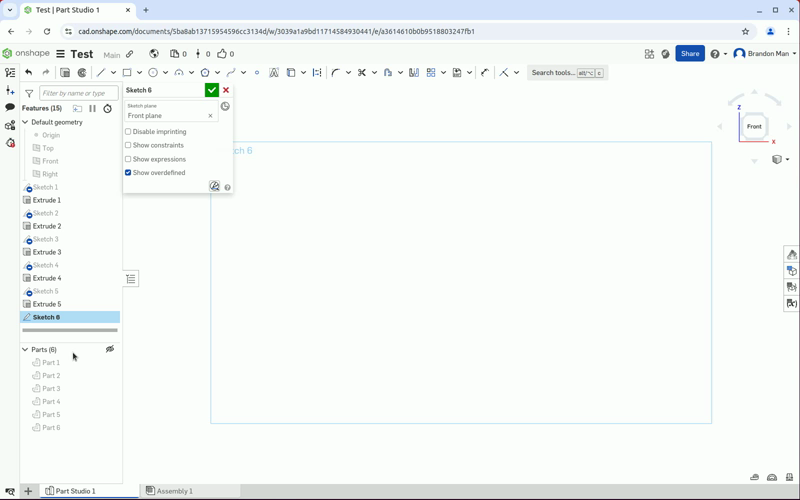
key(l)
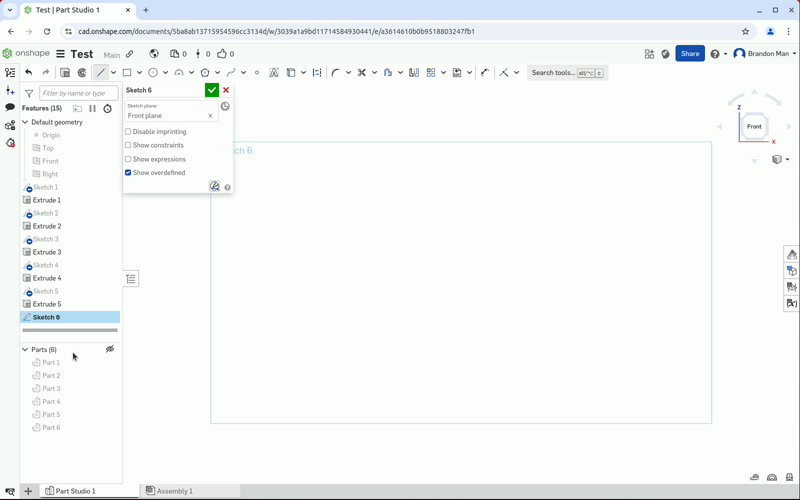
key_down(shift)
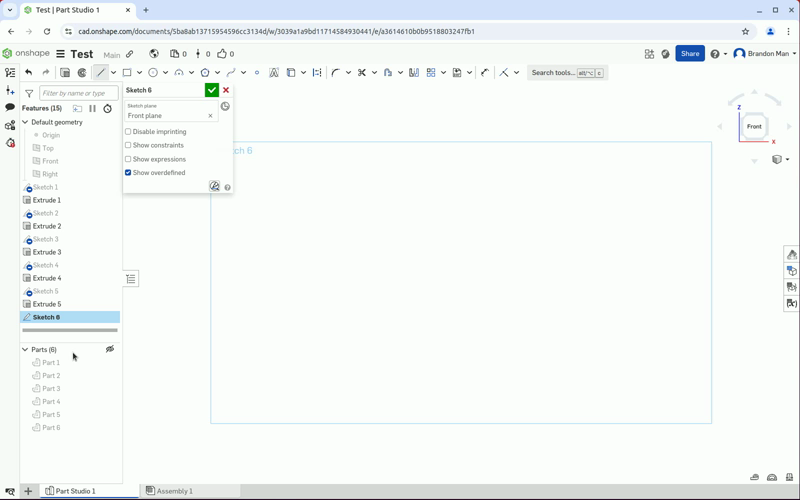
mouse_move(383, 366)
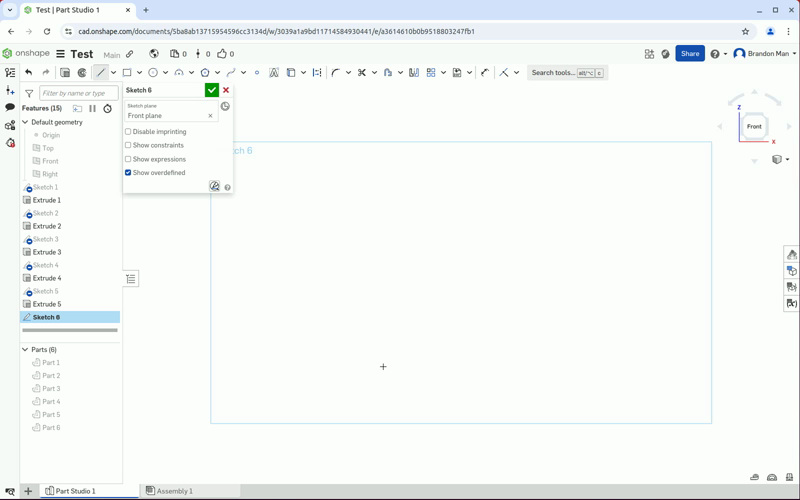
click(383, 366)
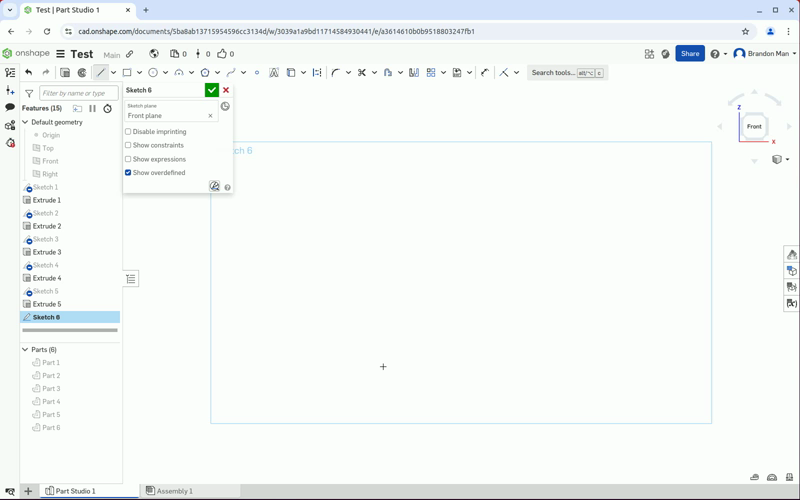
key_up(shift)
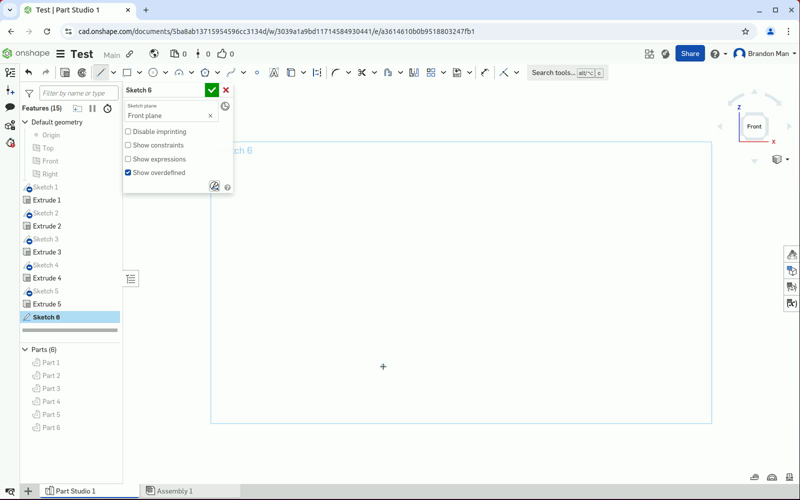
key_down(shift)
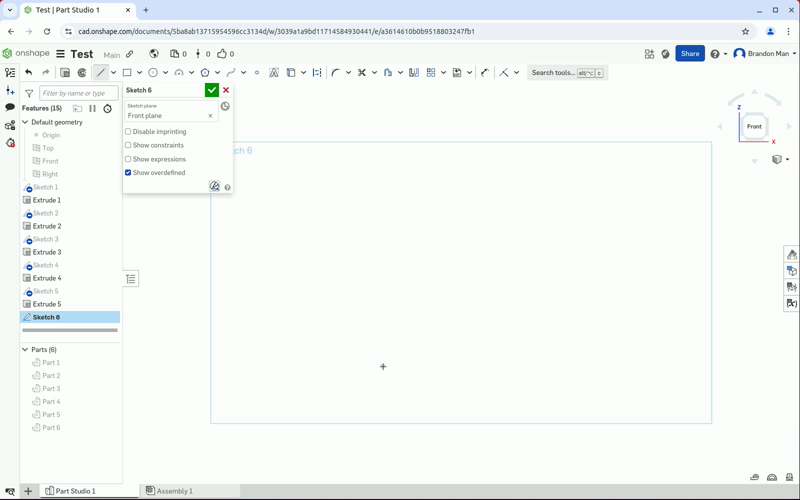
mouse_move(413, 366)
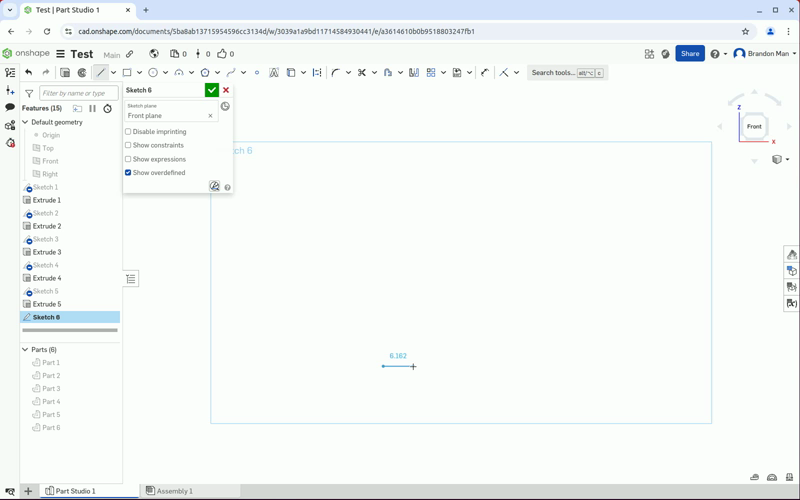
mouse_move(390, 366)
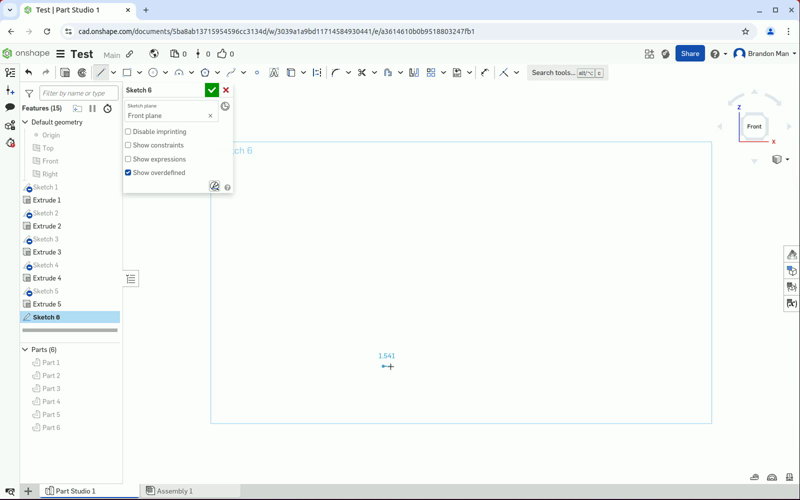
click(390, 366)
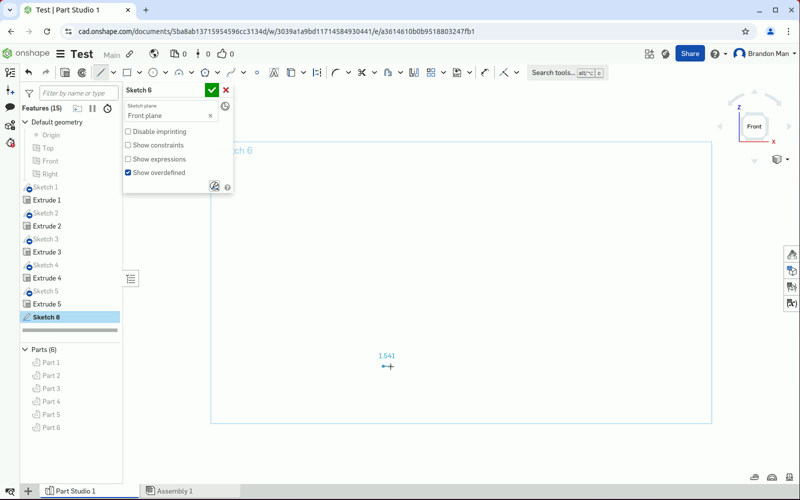
key_up(shift)
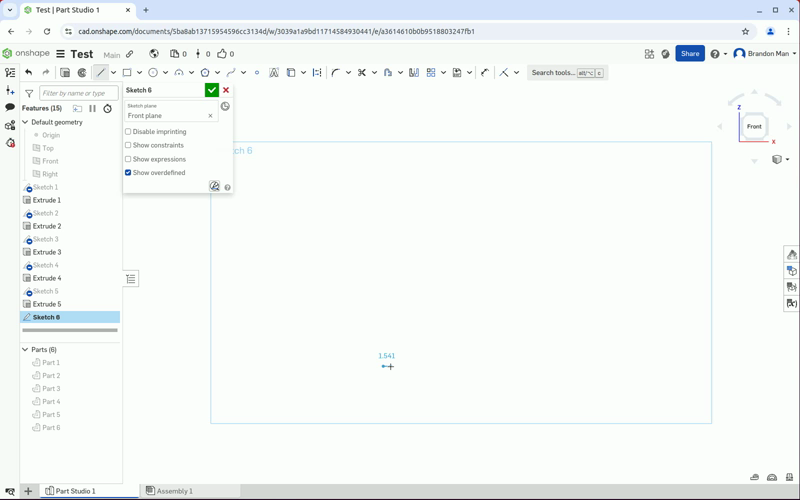
key(esc)
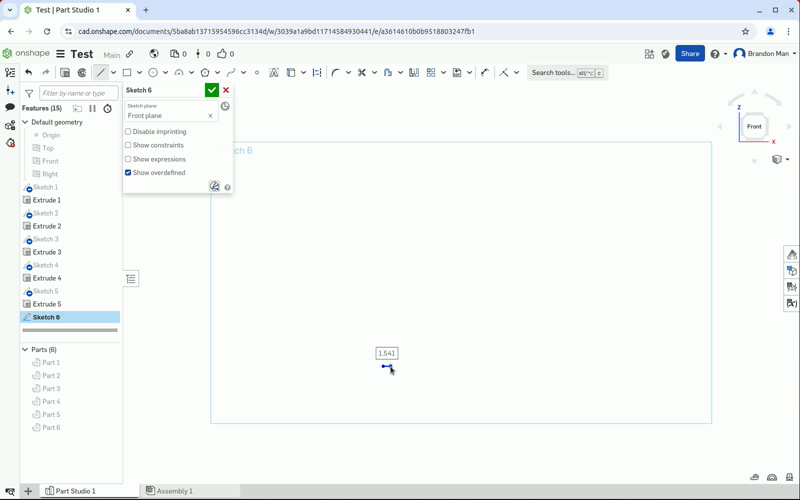
key(a)
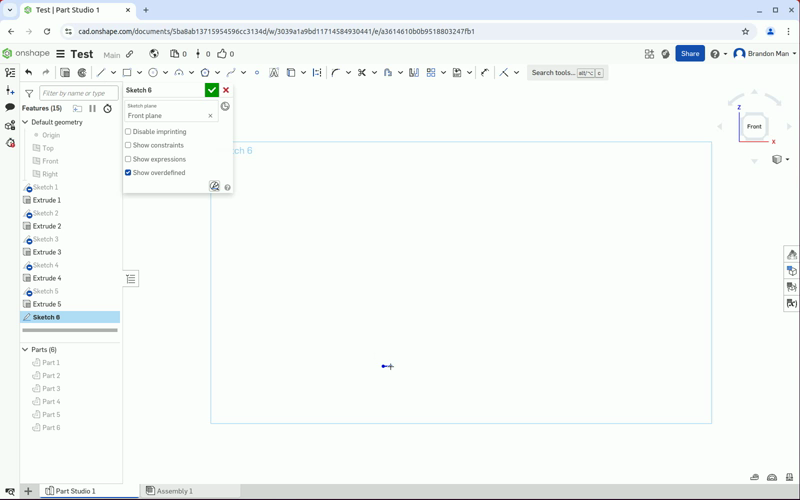
mouse_move(390, 366)
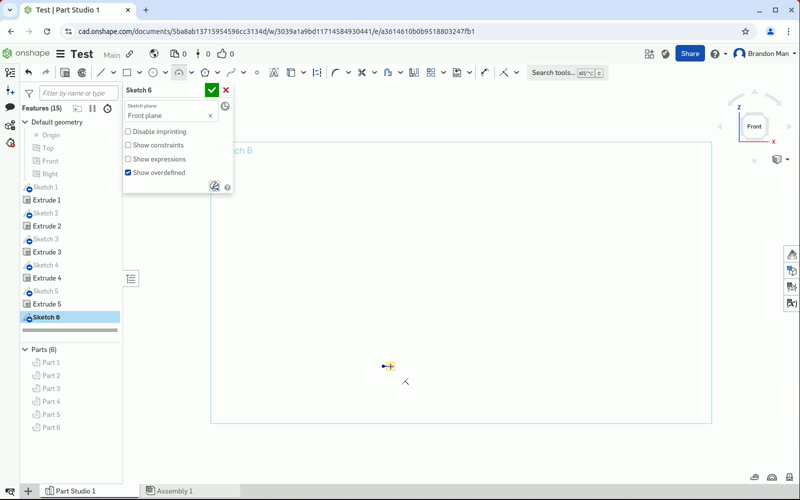
click(390, 366)
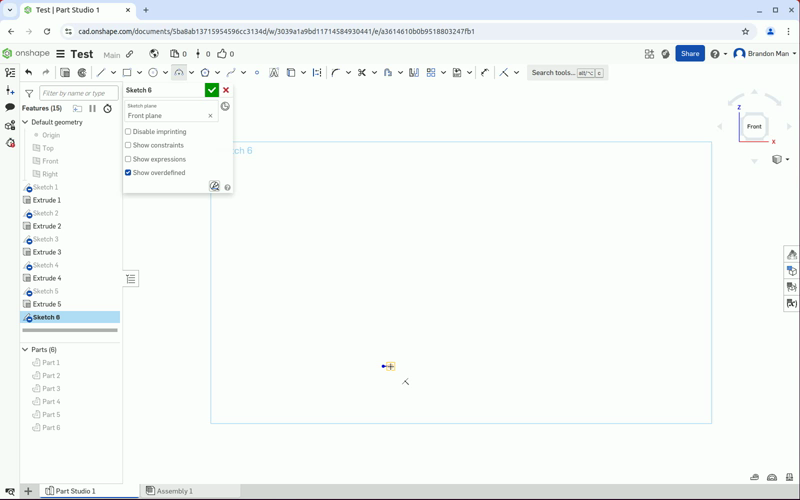
key_down(shift)
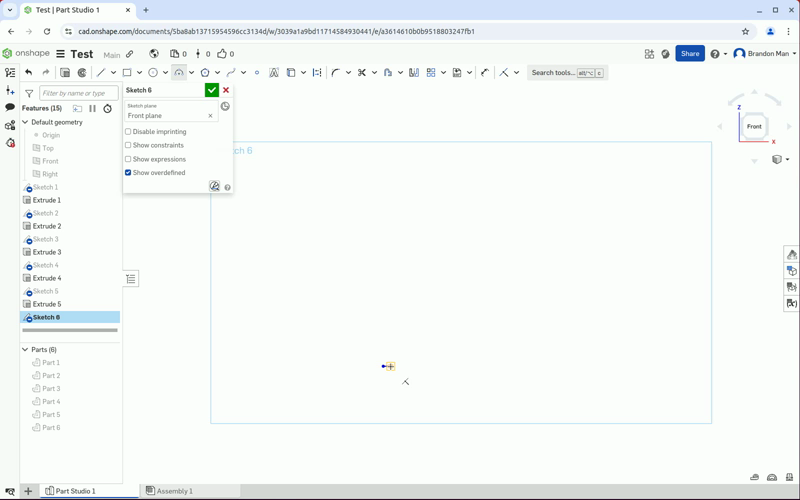
mouse_move(383, 353)
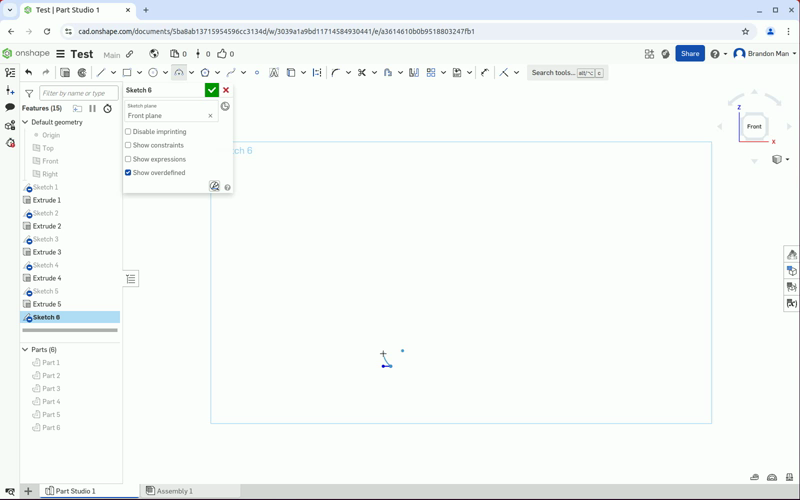
click(383, 353)
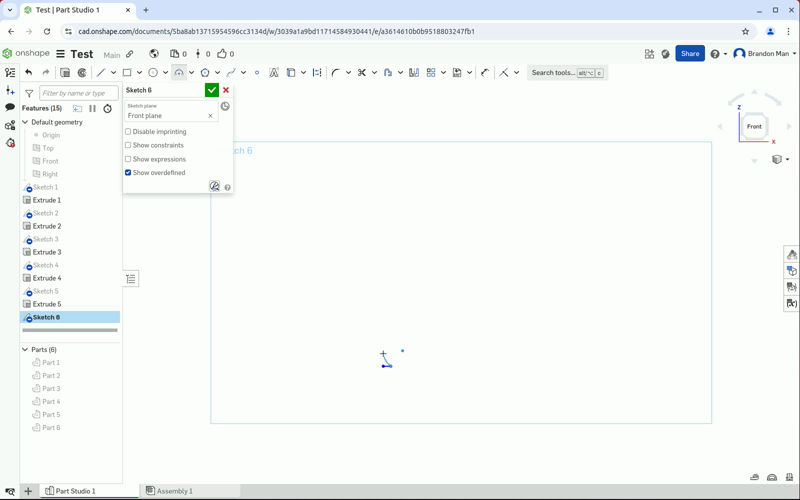
mouse_move(388, 358)
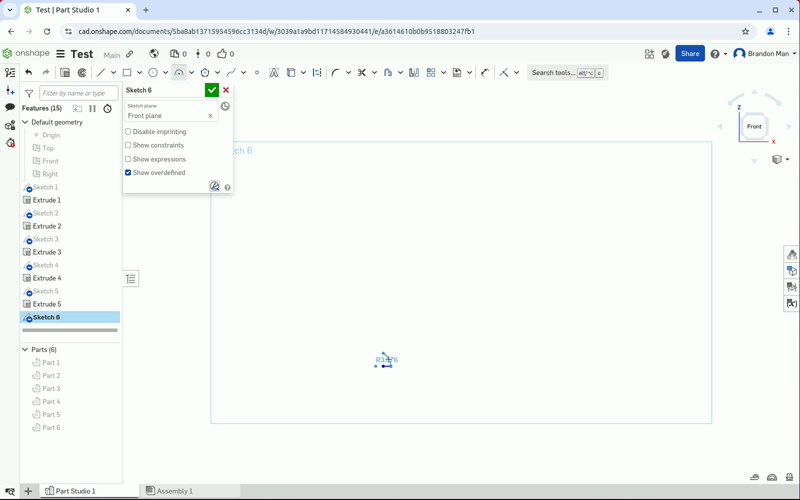
click(388, 358)
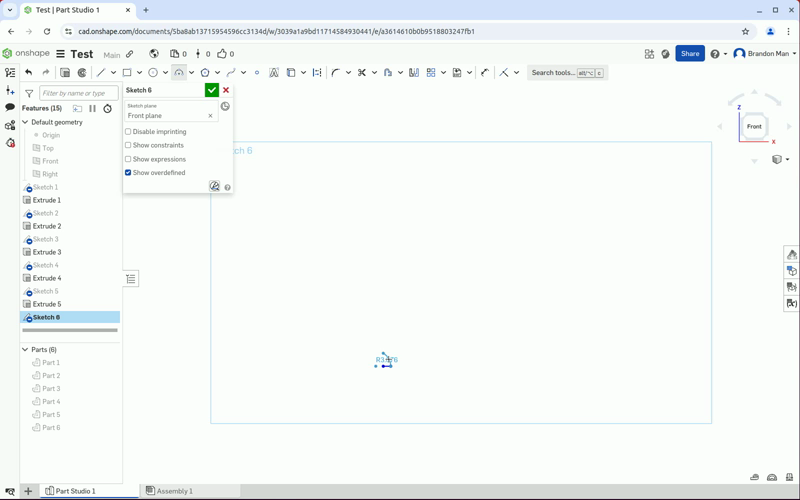
key_up(shift)
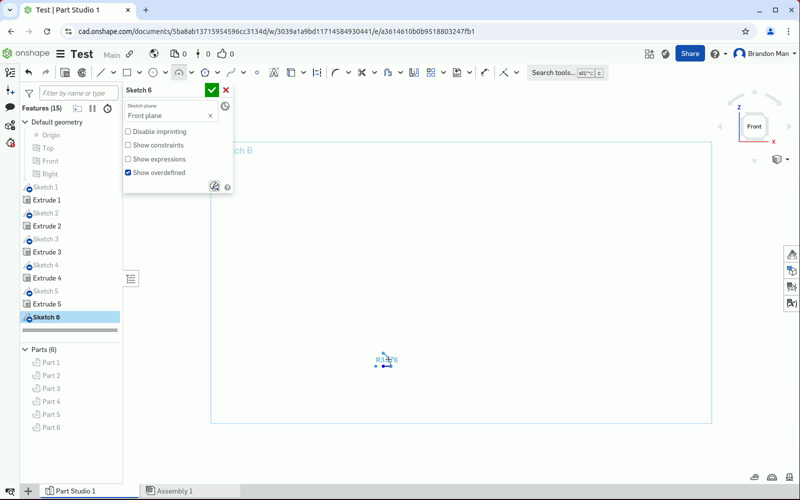
key(esc)
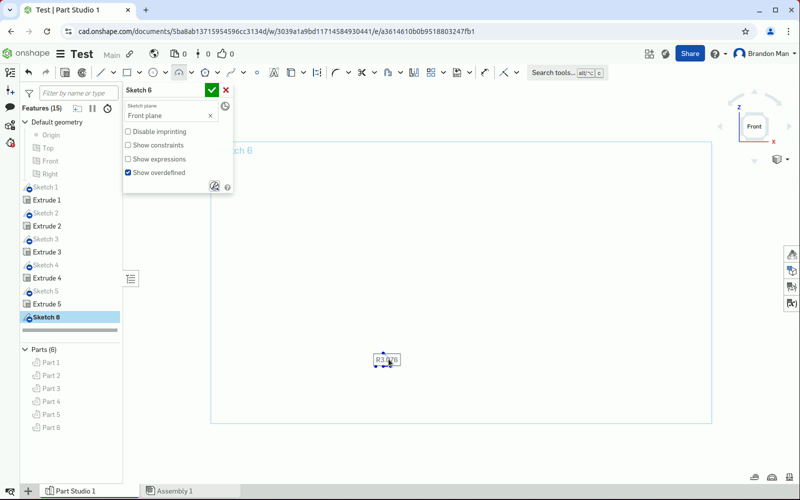
key(l)
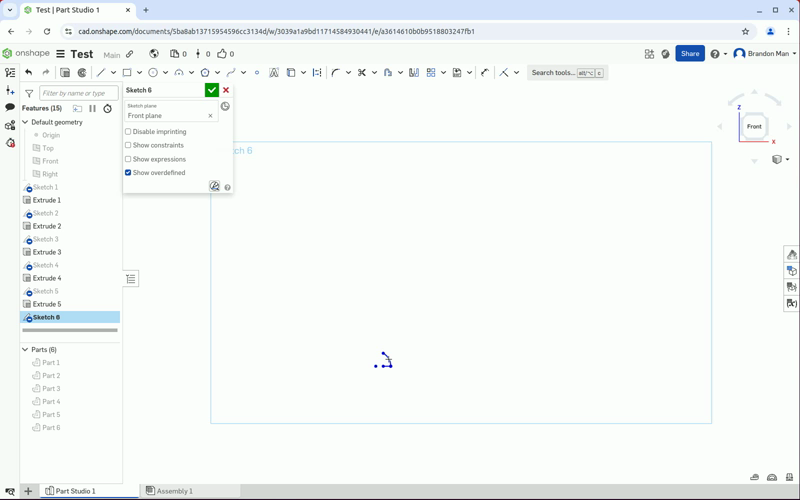
mouse_move(383, 353)
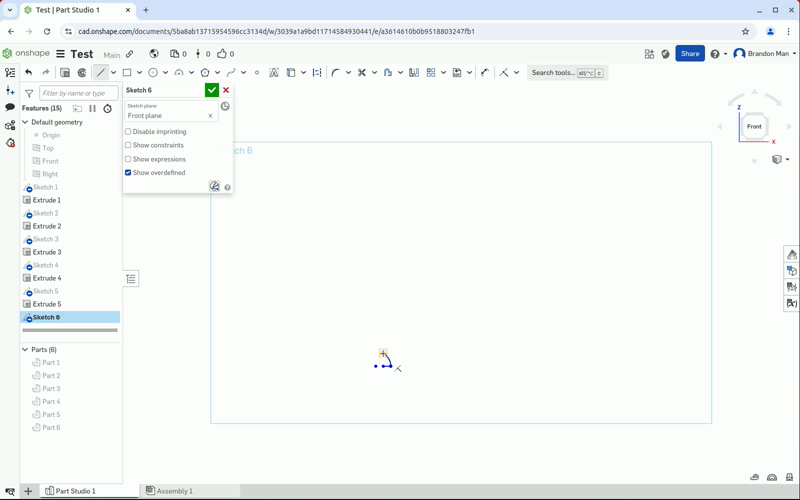
click(383, 353)
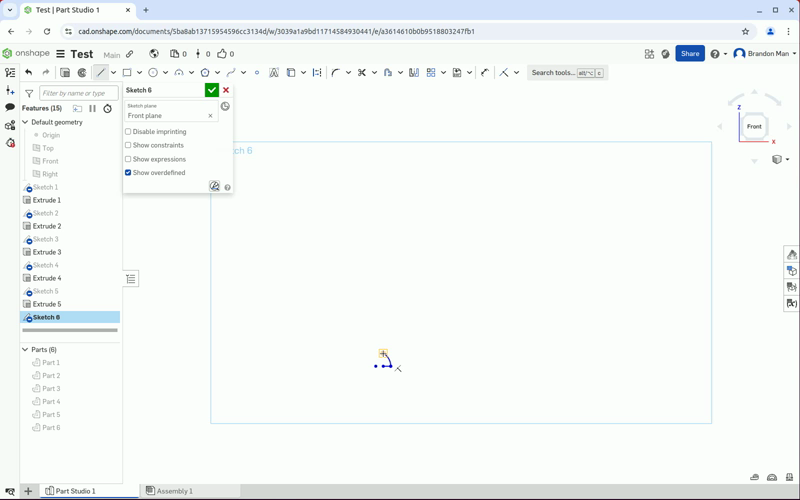
mouse_move(413, 353)
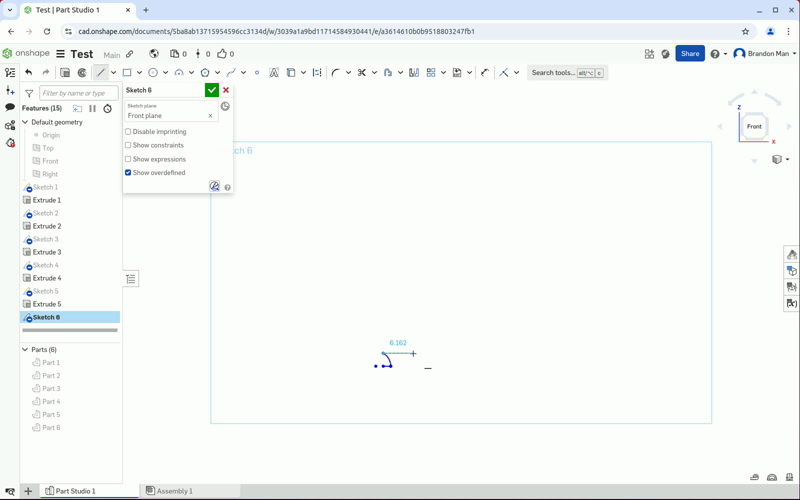
key_down(shift)
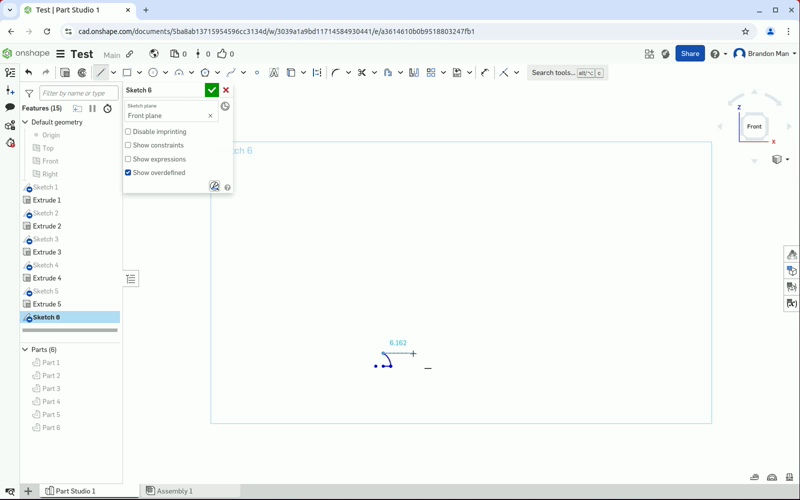
mouse_move(383, 366)
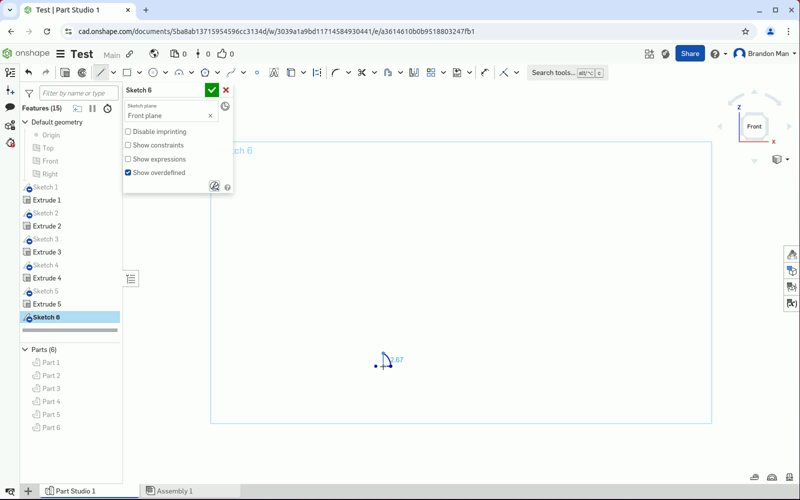
key_up(shift)
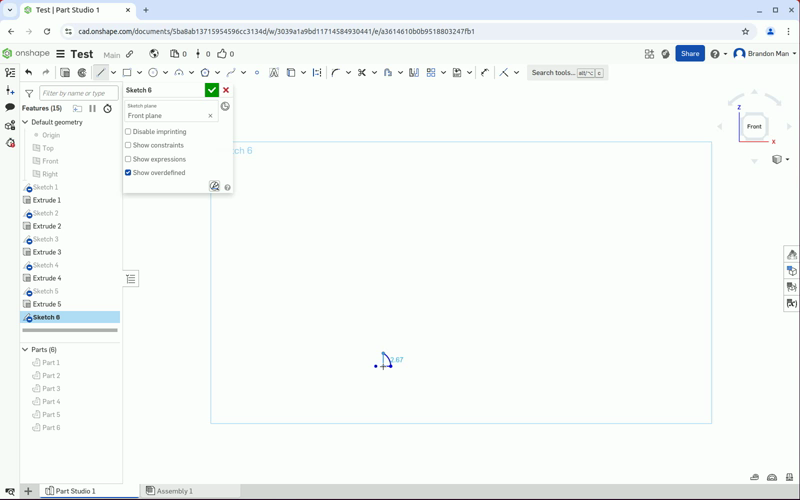
click(383, 366)
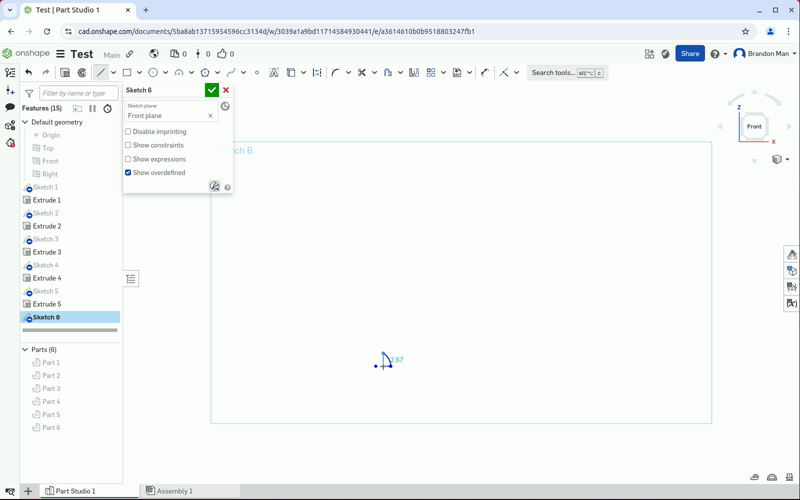
key(esc)
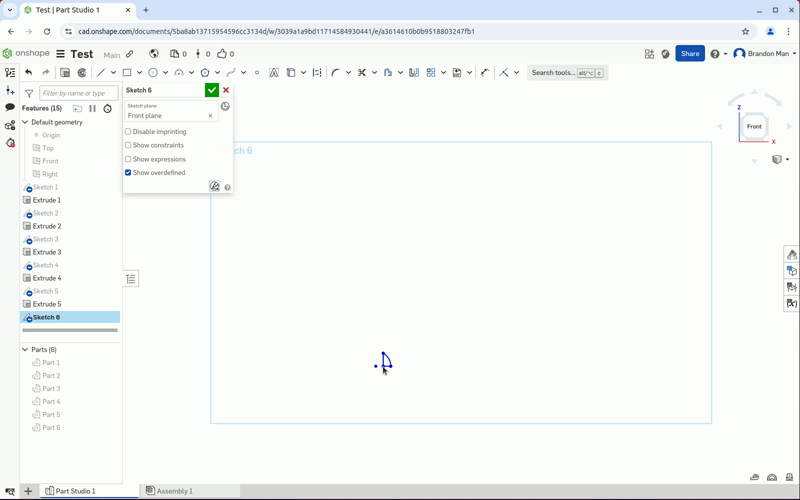
mouse_move(387, 358)
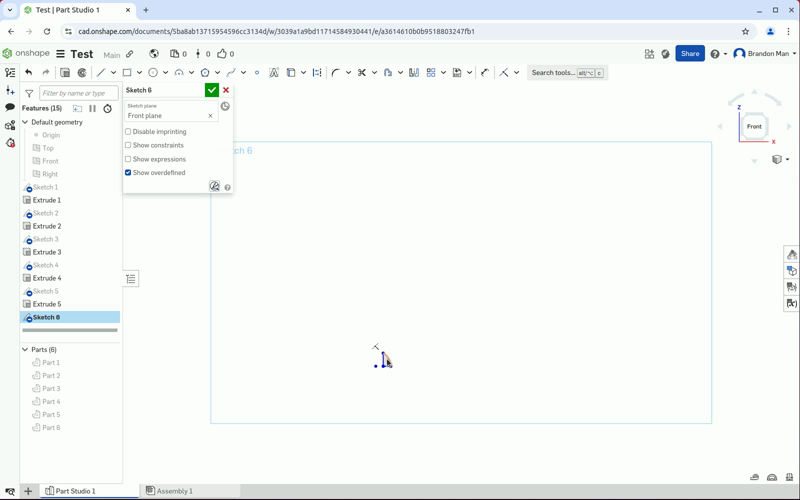
scroll(6)
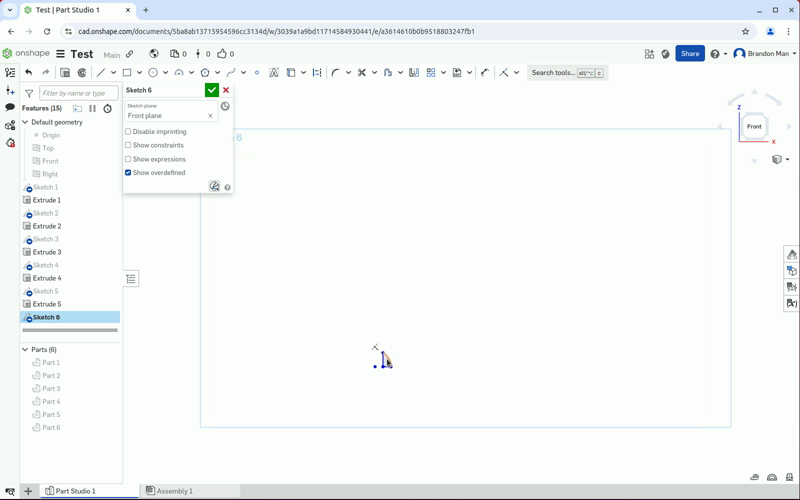
scroll(6)
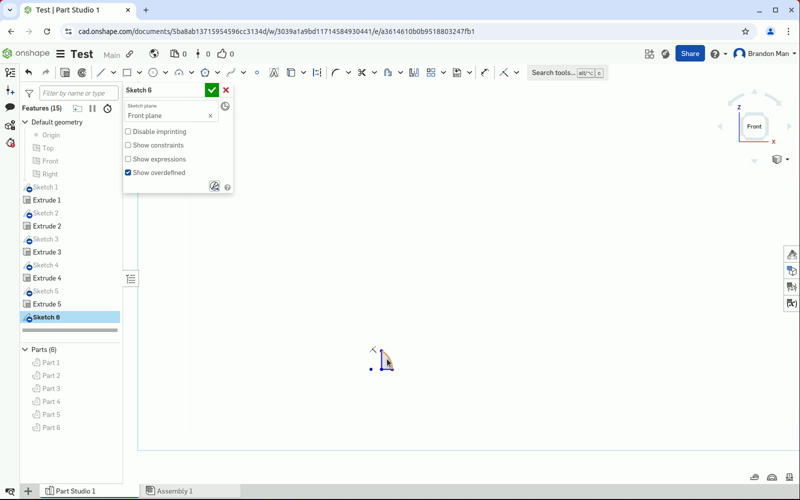
scroll(6)
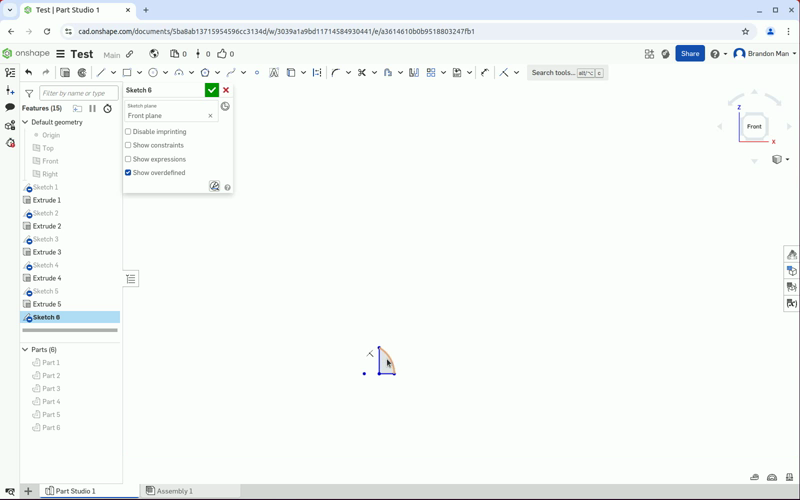
scroll(6)
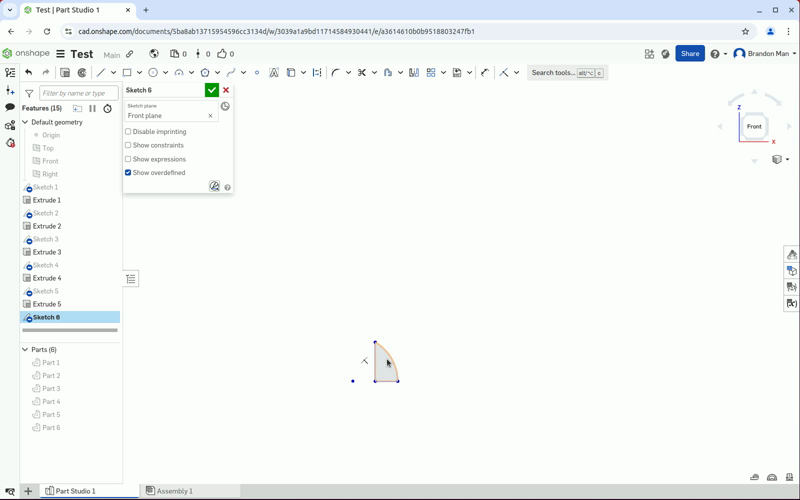
scroll(6)
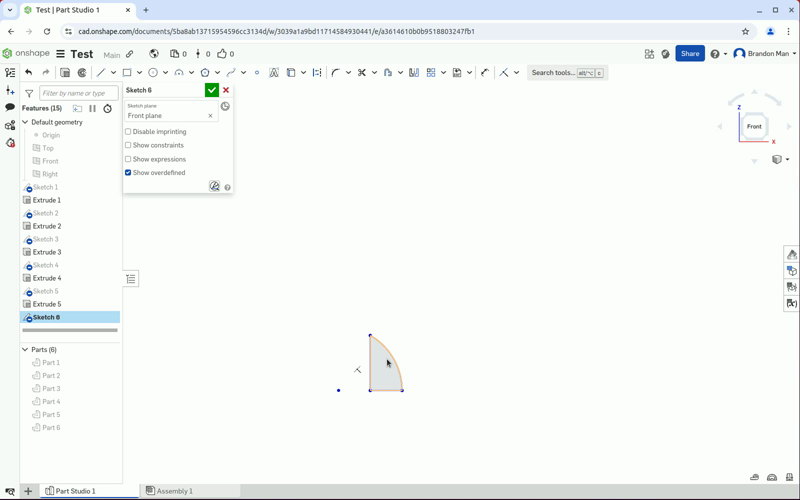
scroll(6)
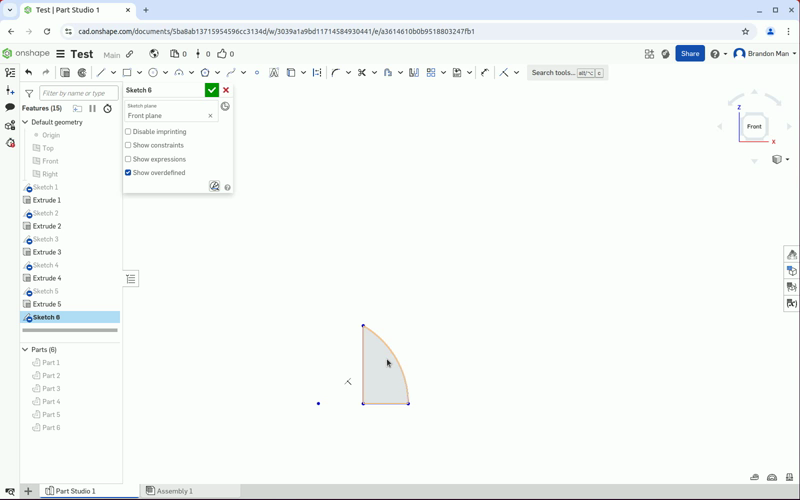
scroll(6)
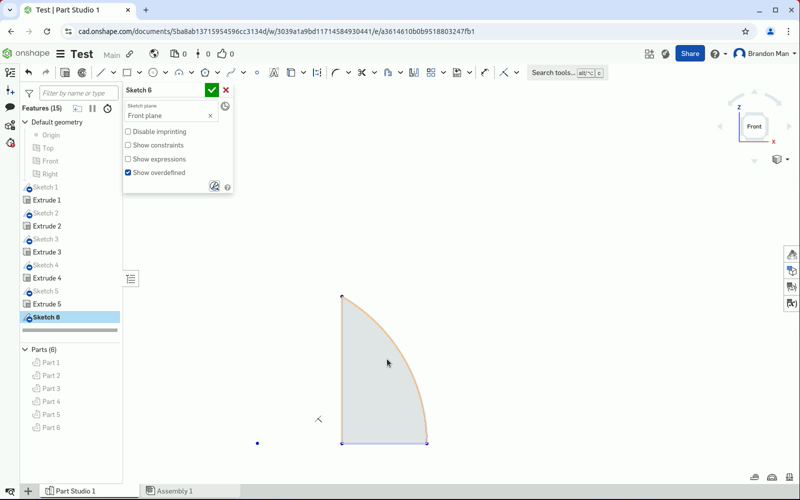
click(387, 358)
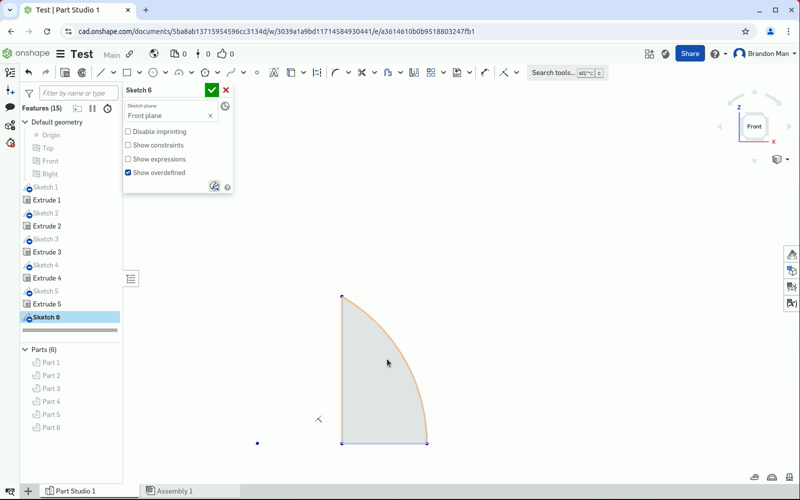
scroll(-6)
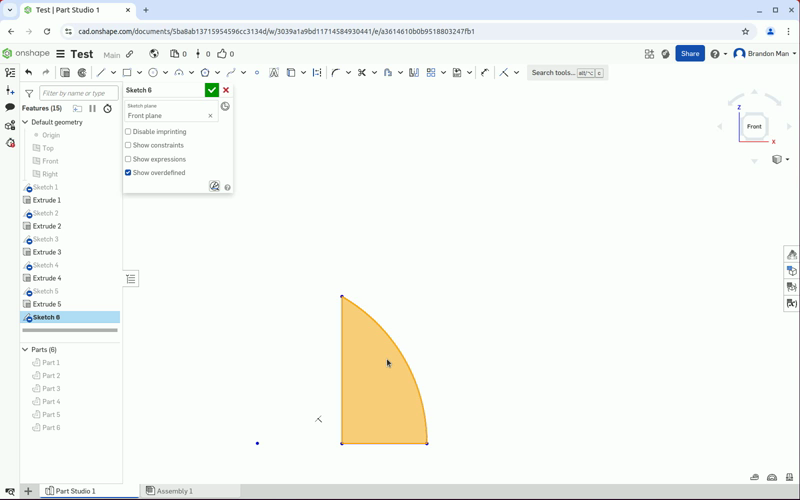
scroll(-6)
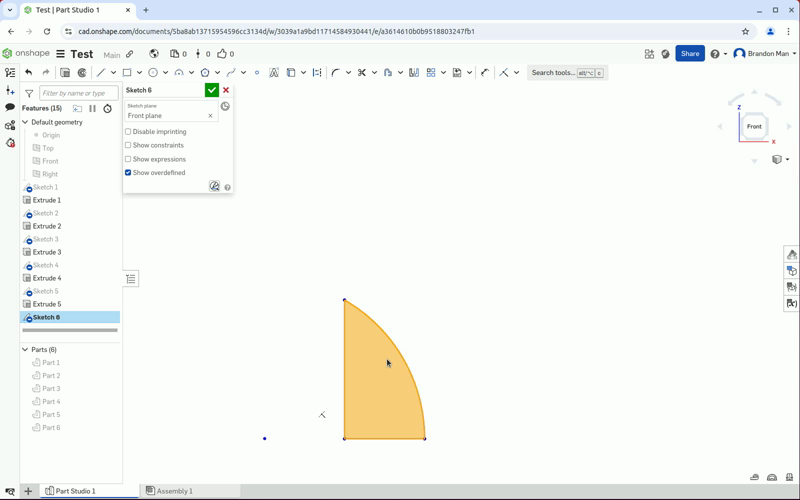
scroll(-6)
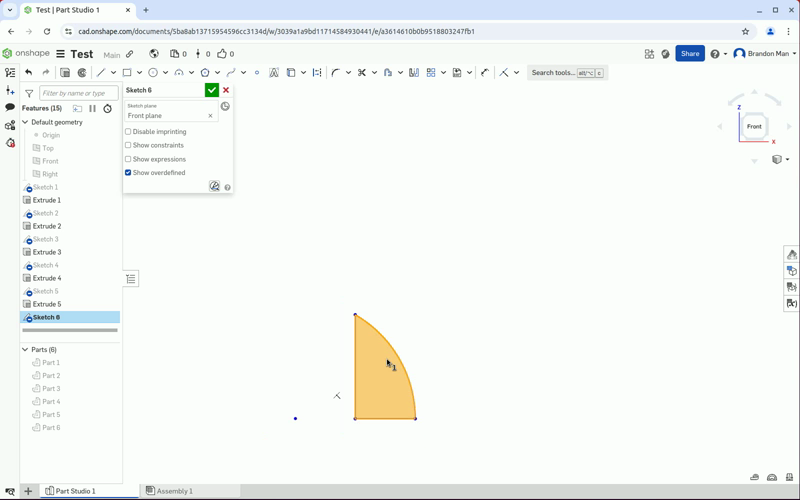
scroll(-6)
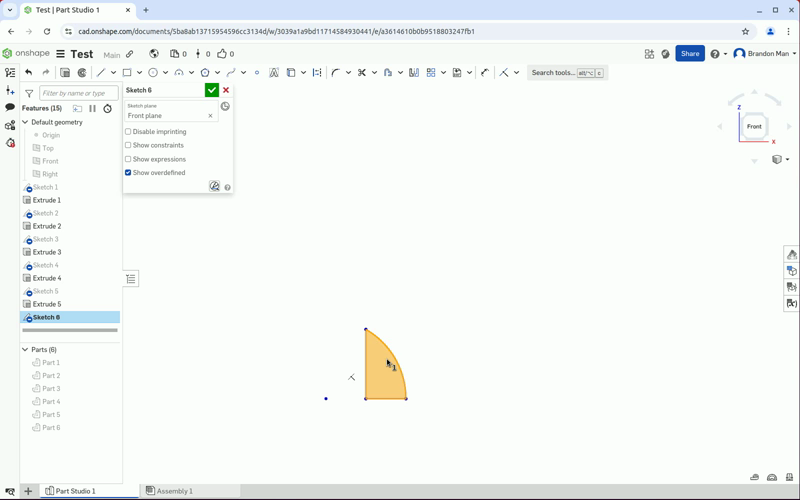
scroll(-6)
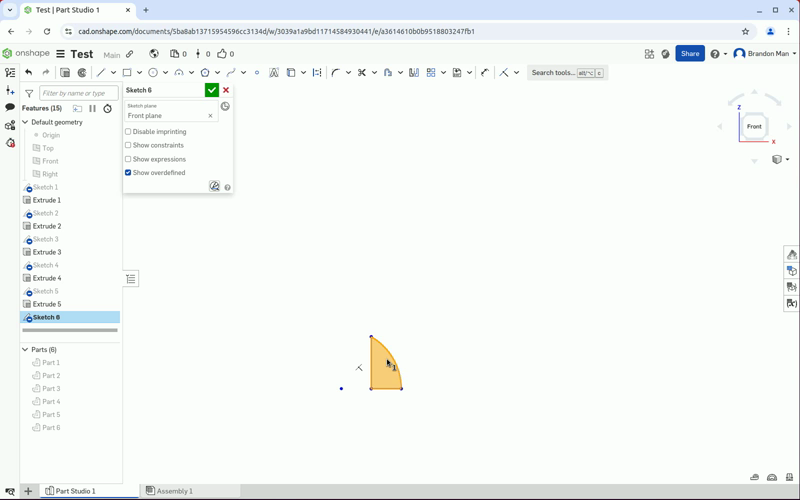
scroll(-6)
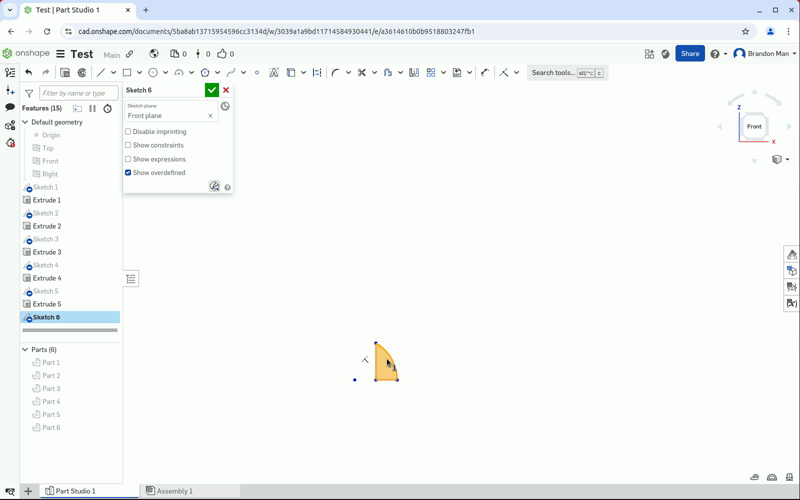
scroll(-6)
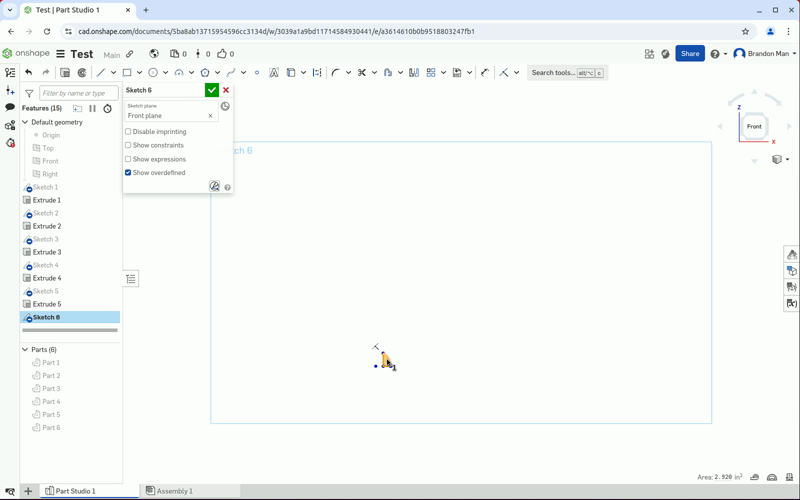
mouse_move(73, 352)
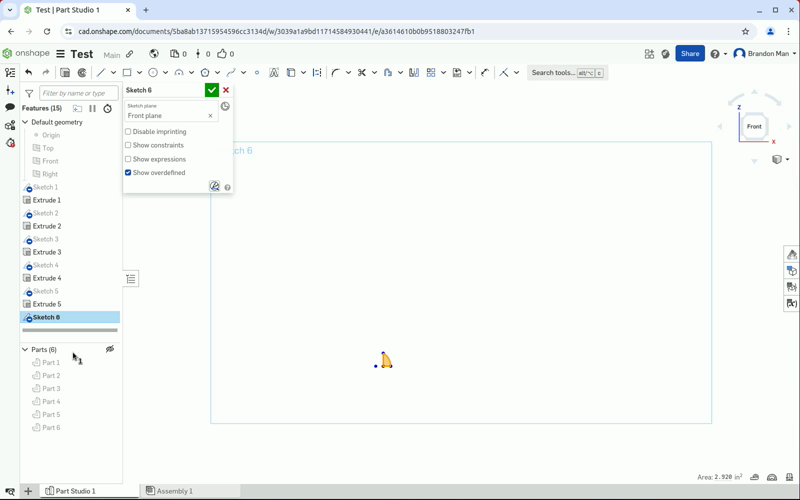
key(shift+y)
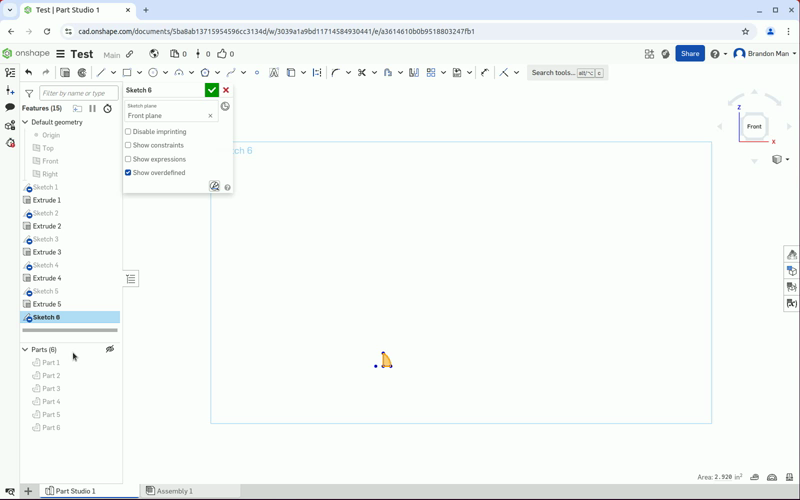
key(shift+e)
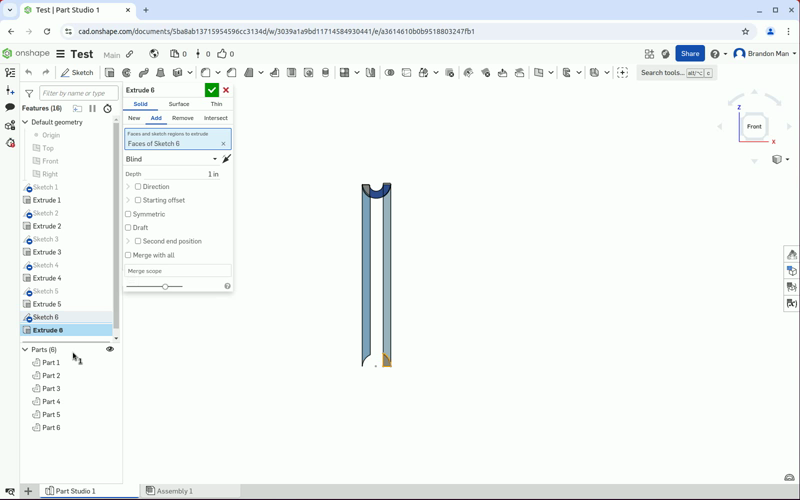
mouse_move(143, 106)
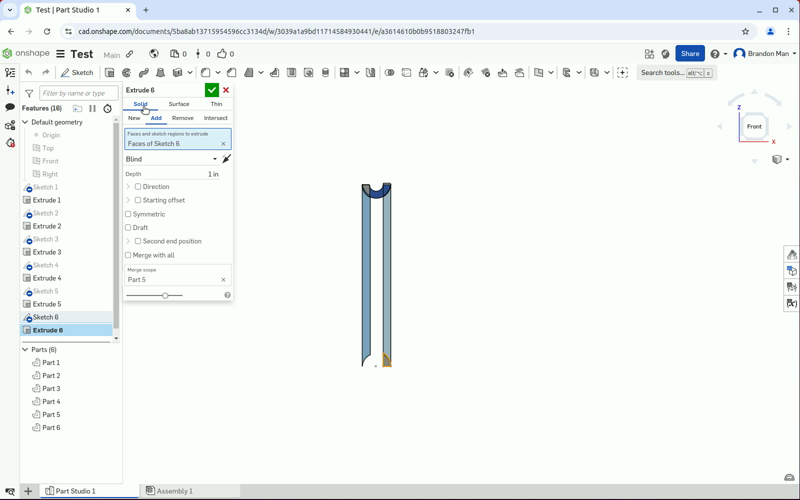
click(143, 106)
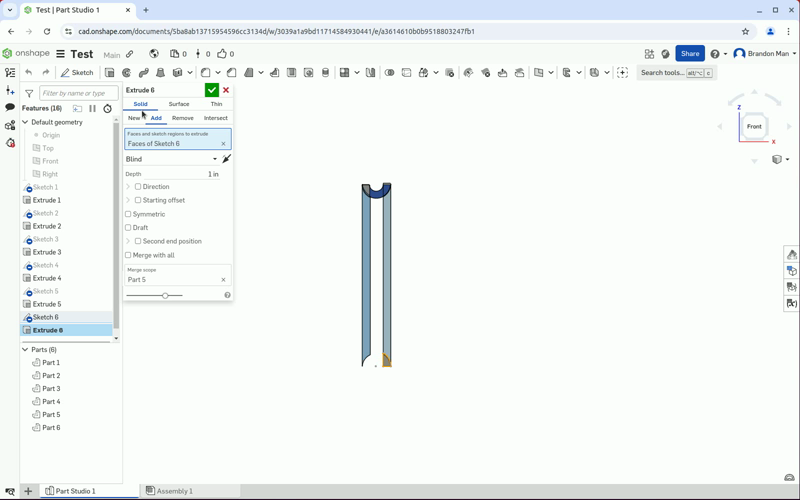
mouse_move(137, 120)
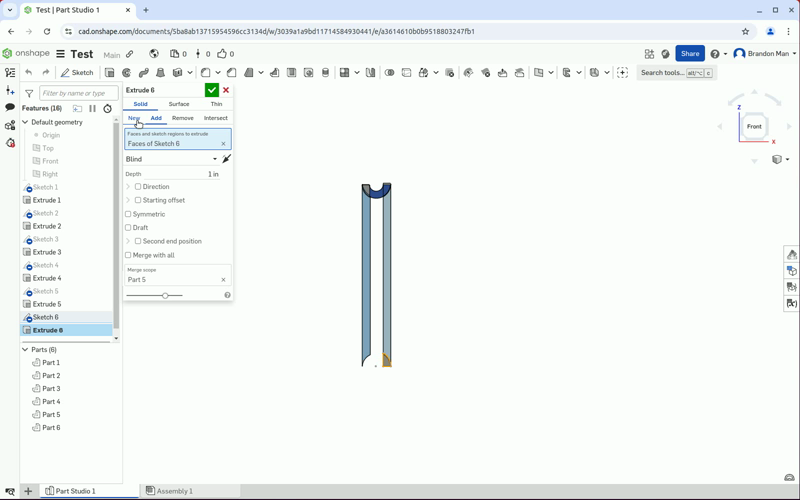
click(137, 120)
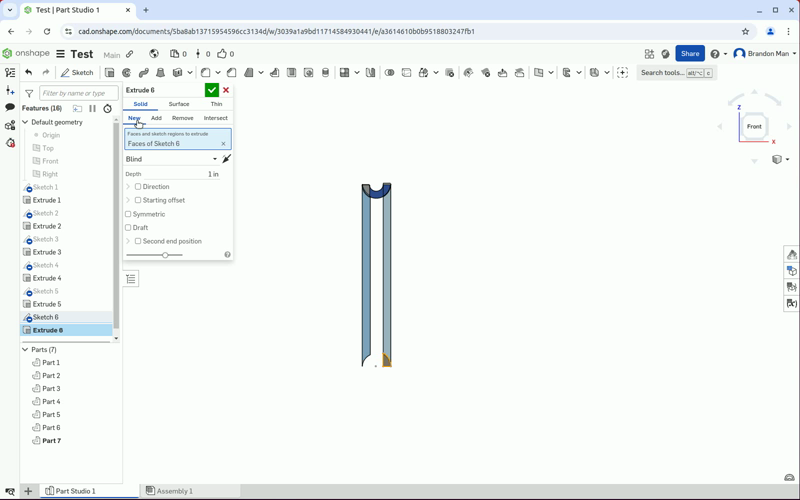
key(tab, 4)
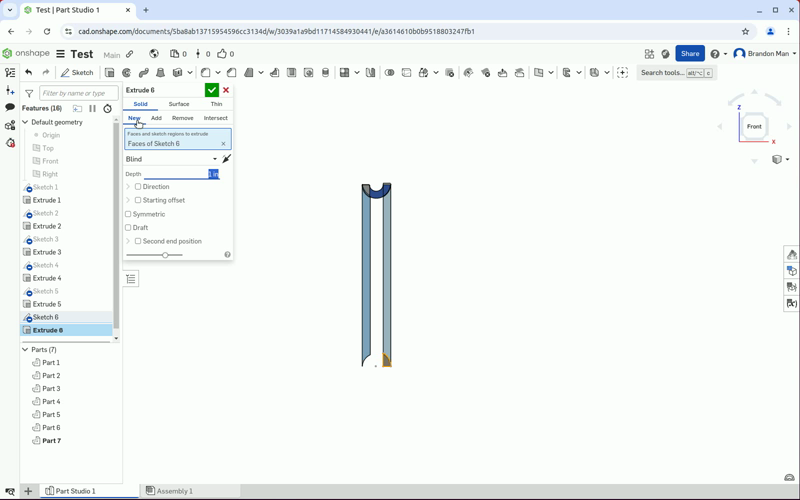
text(1.926)
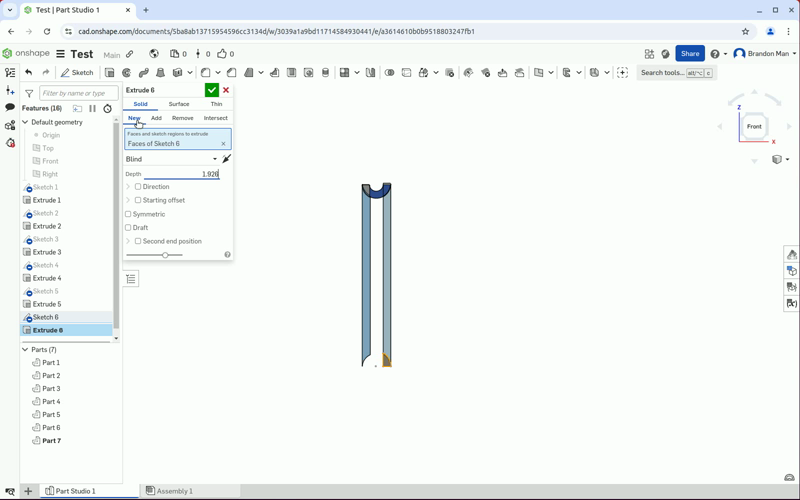
key(enter)
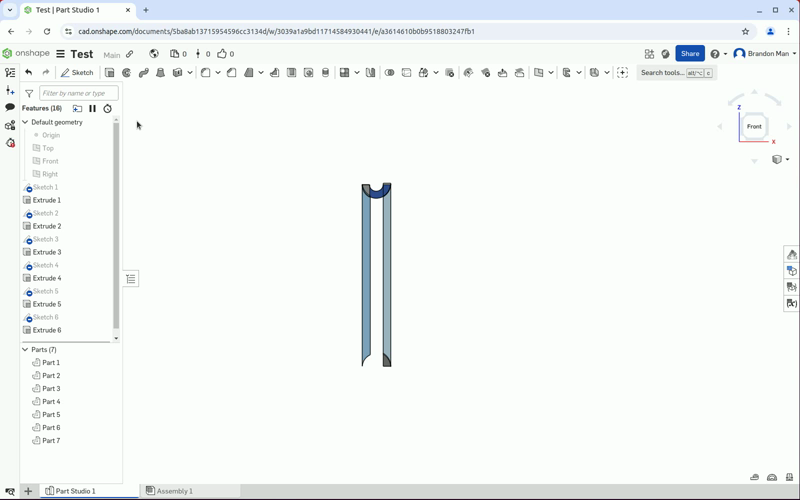
key(shift+h)
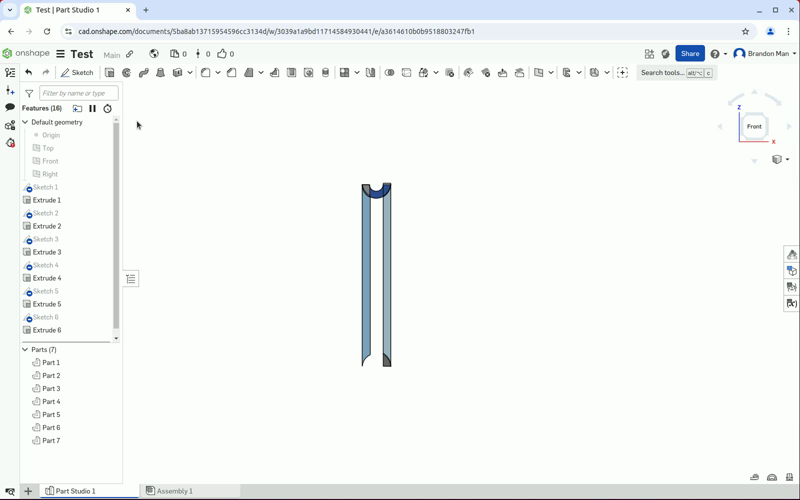
key(shift+h)
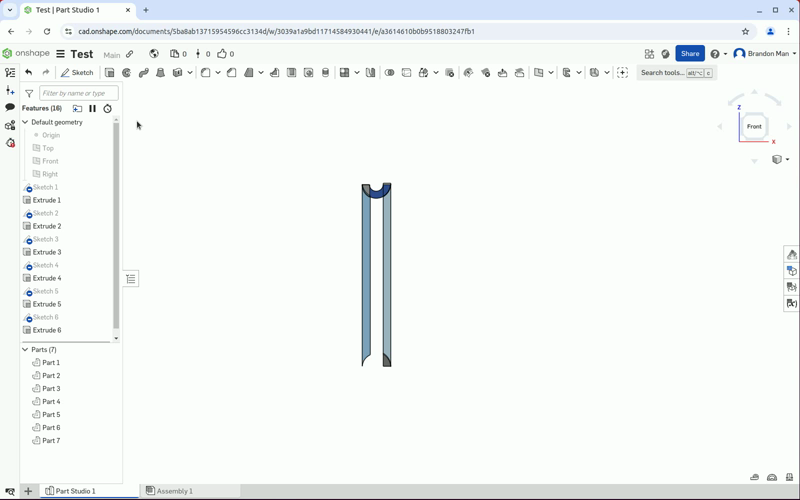
mouse_move(69, 189)
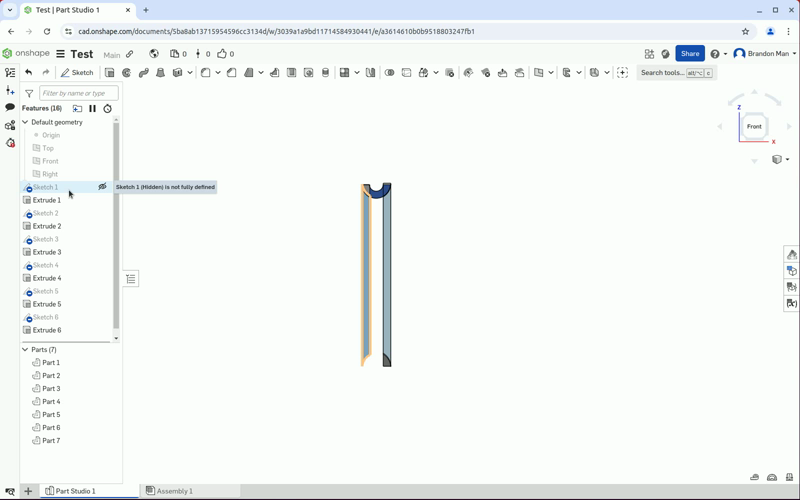
click(69, 189)
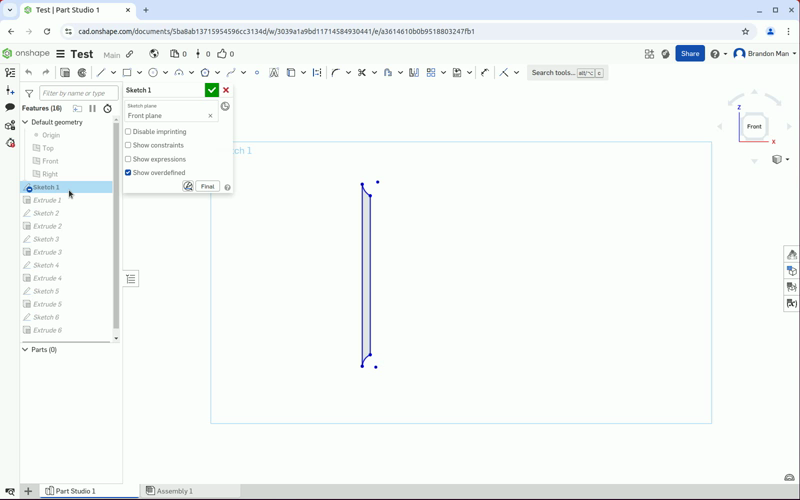
mouse_move(229, 92)
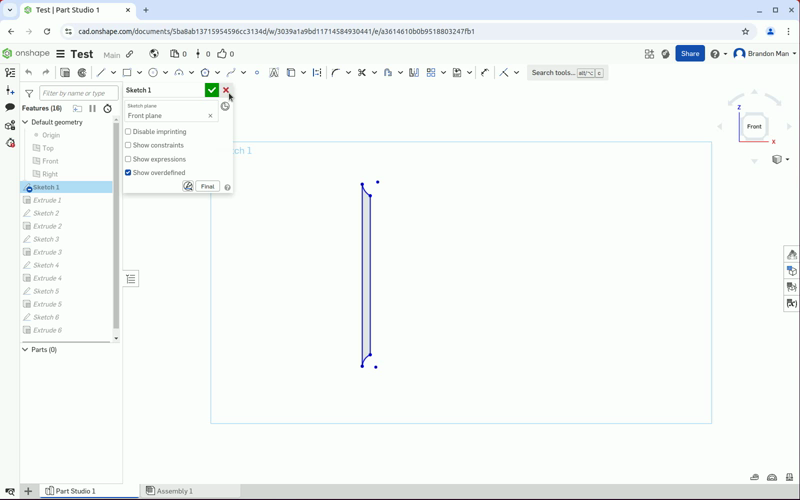
click(229, 92)
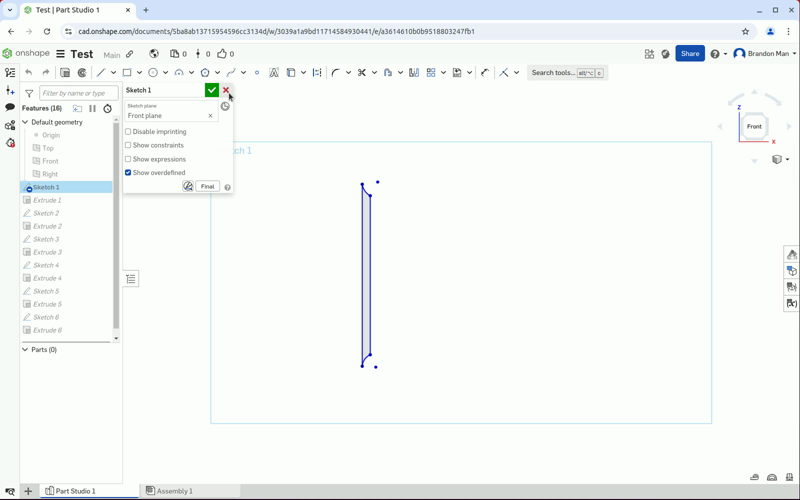
key(shift+s)
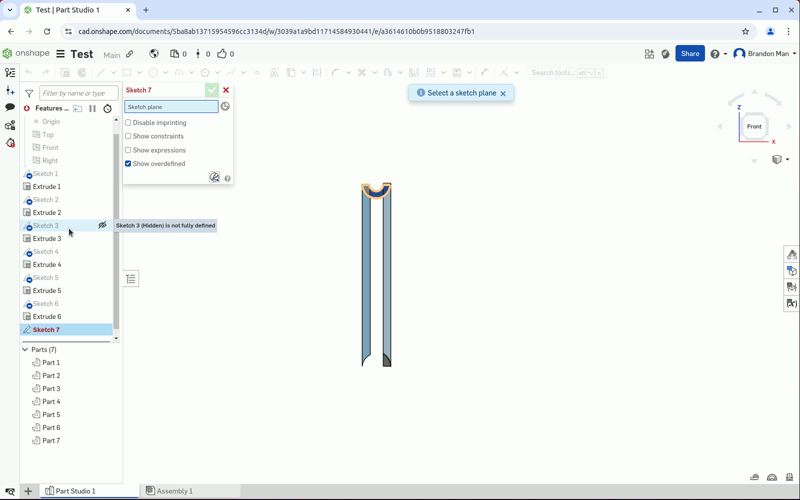
scroll(3)
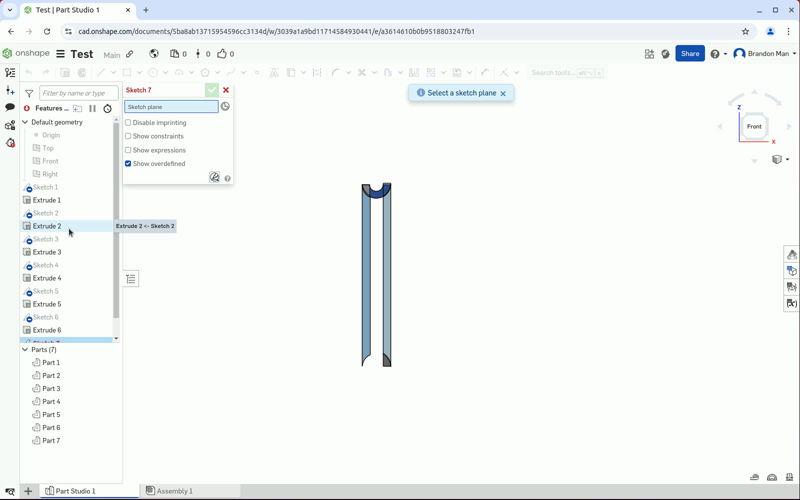
mouse_move(69, 163)
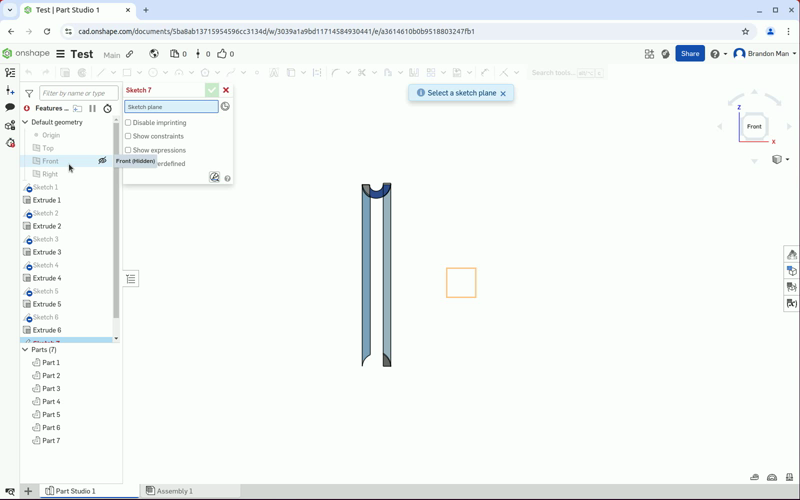
click(69, 163)
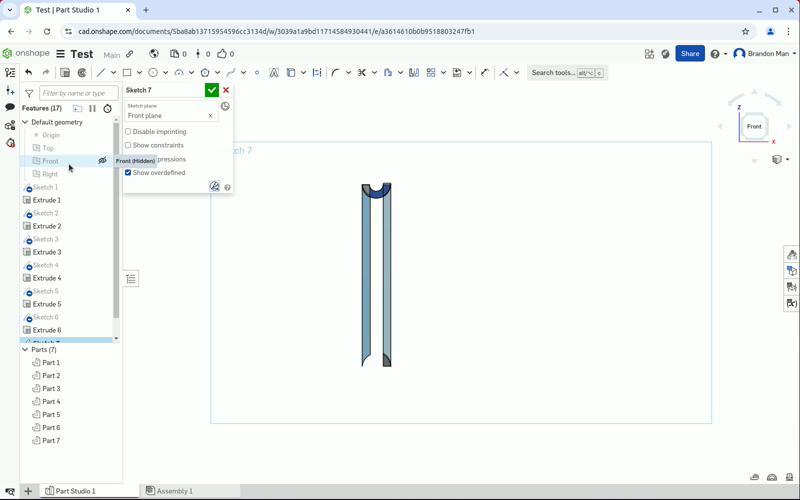
mouse_move(73, 352)
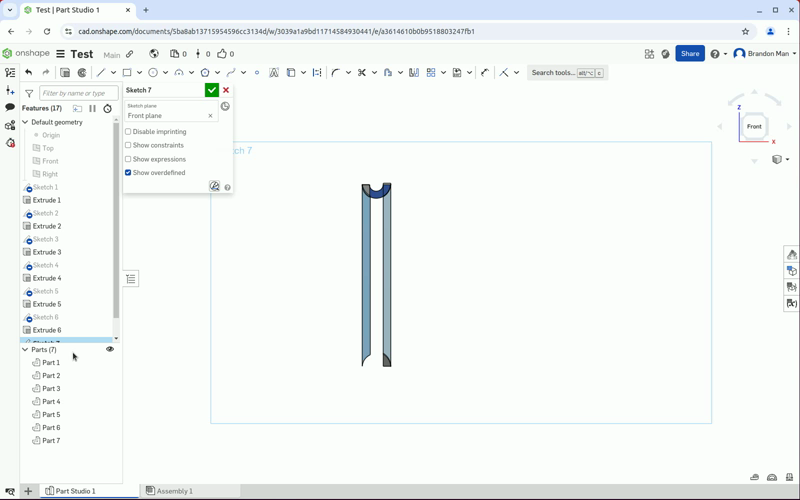
key(y)
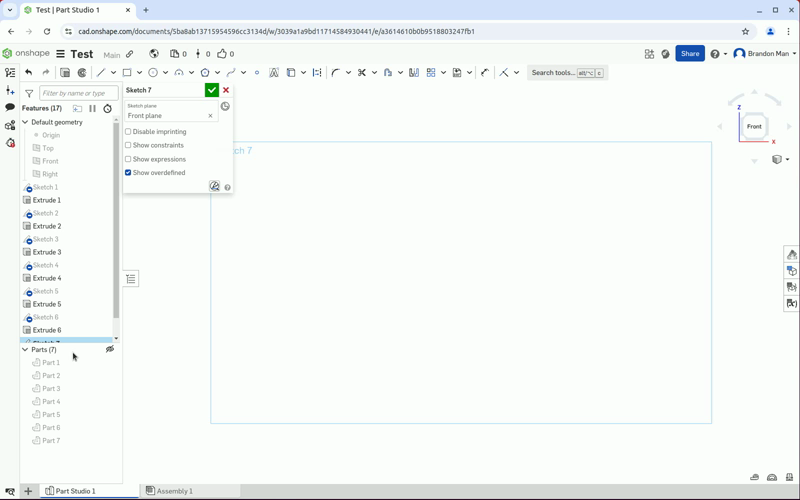
key(a)
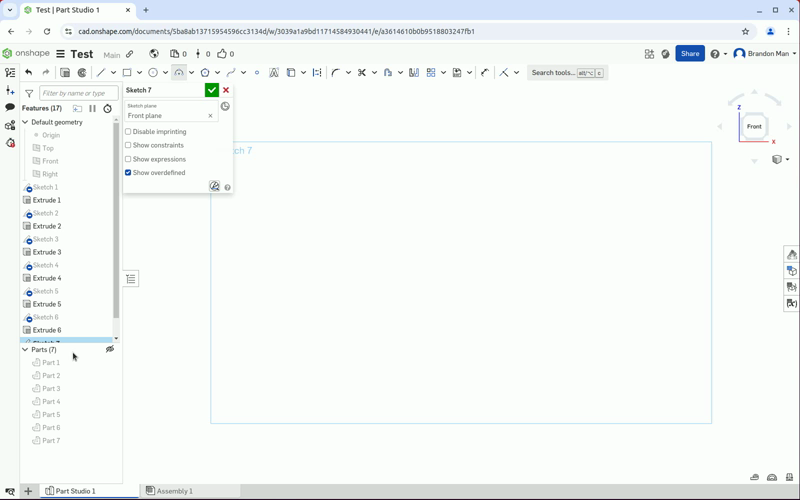
key_down(shift)
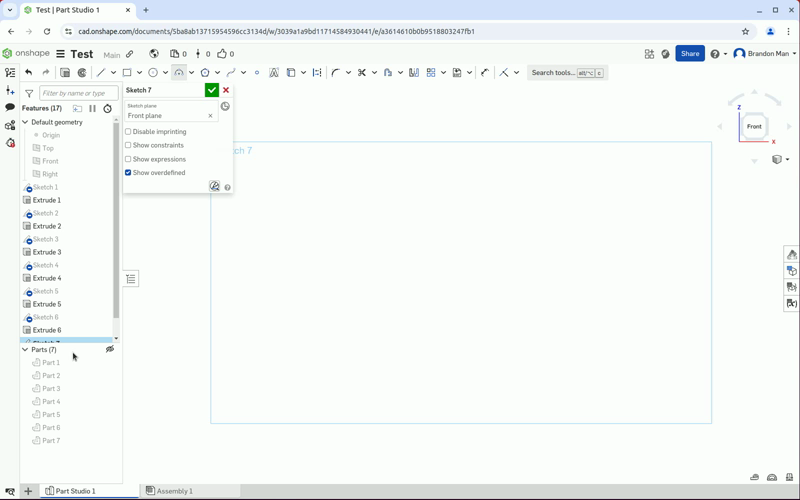
mouse_move(362, 366)
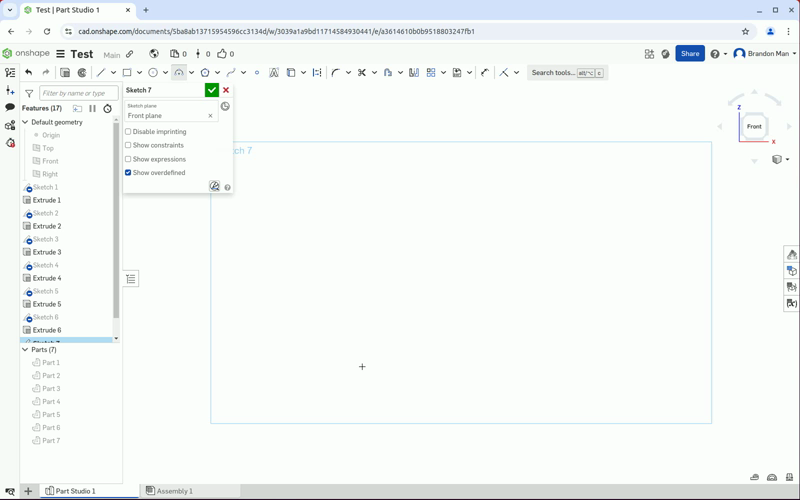
click(362, 366)
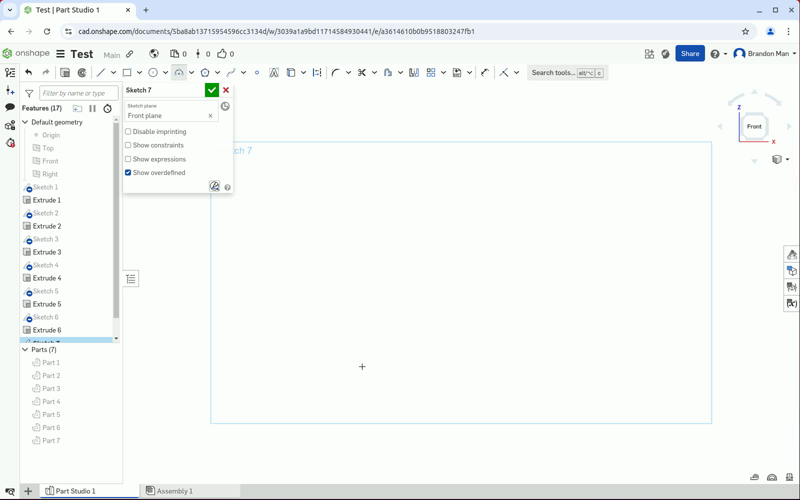
key_up(shift)
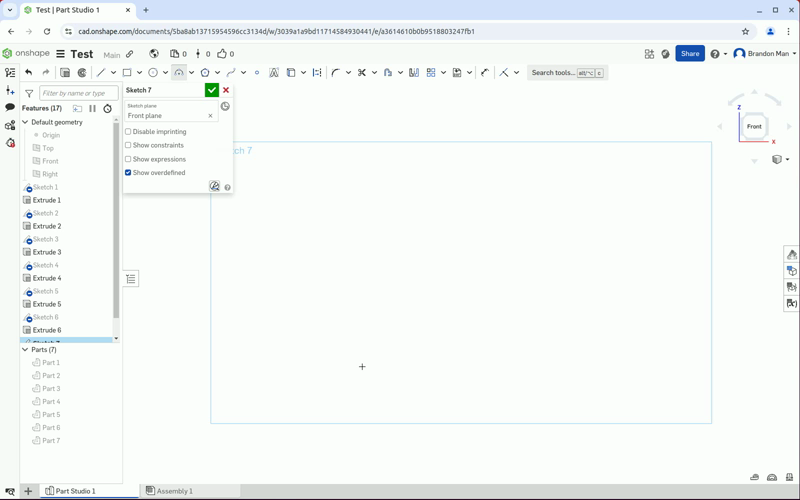
key_down(shift)
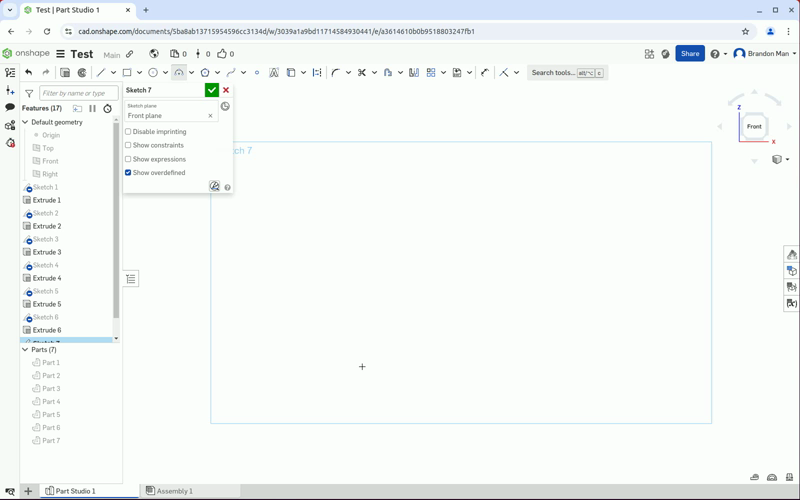
mouse_move(390, 366)
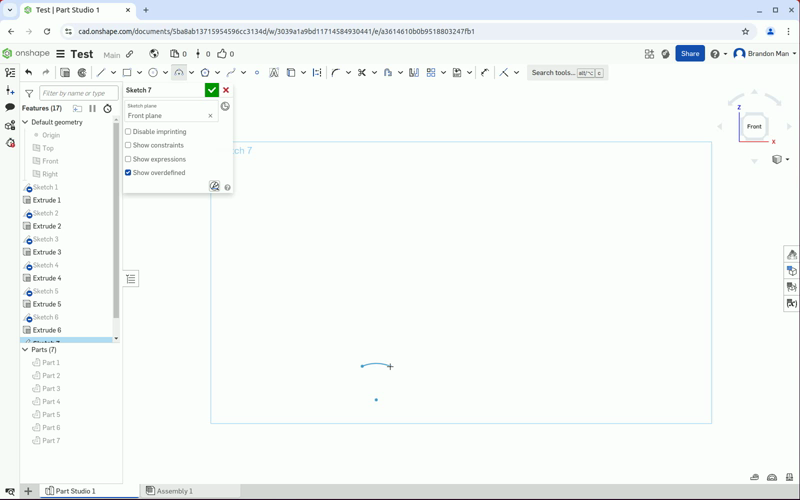
click(390, 366)
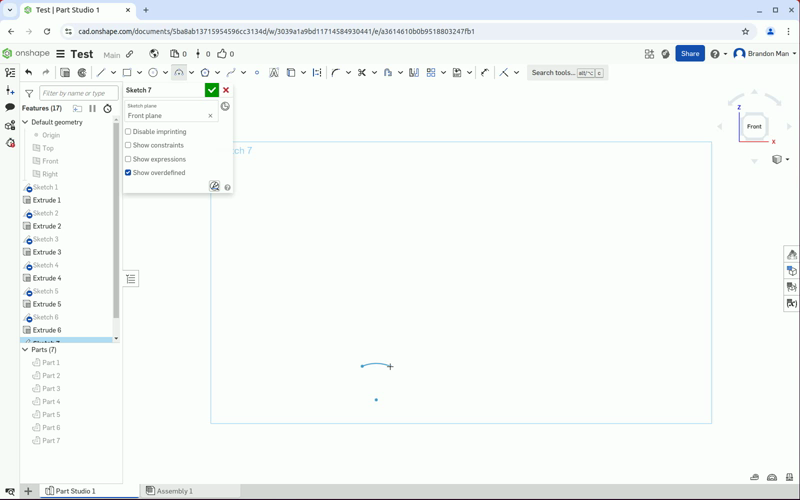
mouse_move(376, 380)
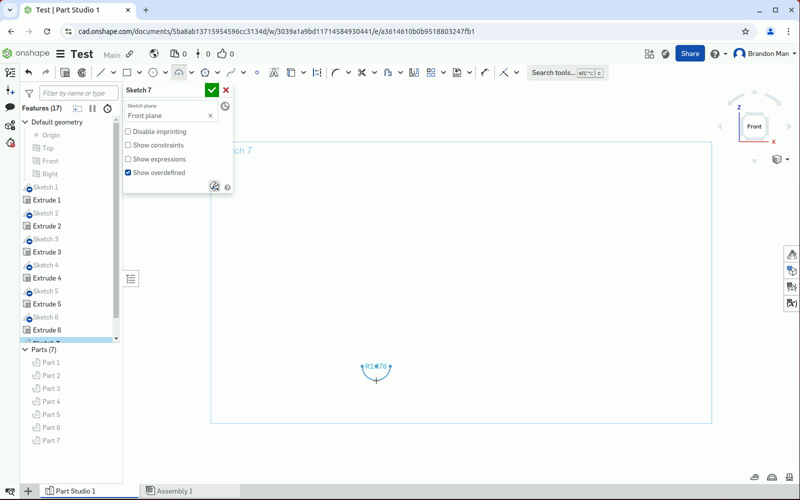
click(376, 380)
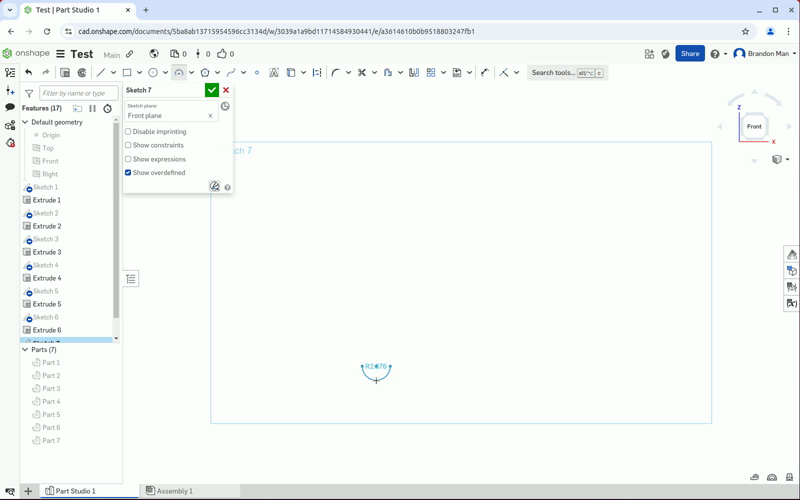
key_up(shift)
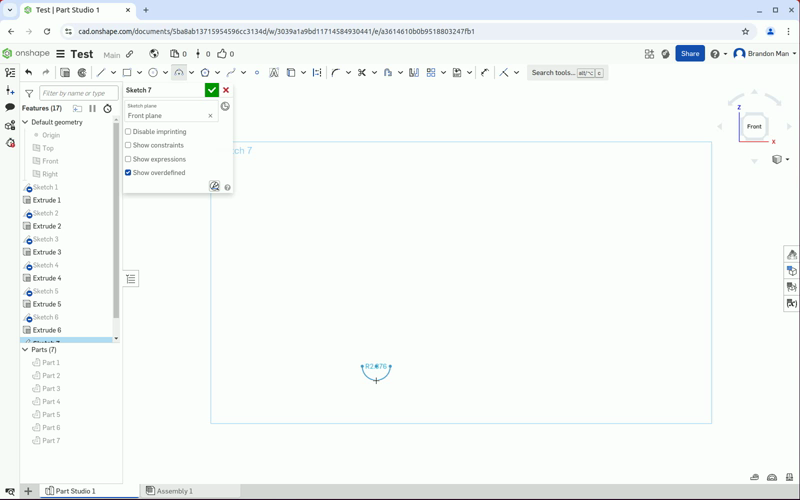
key(esc)
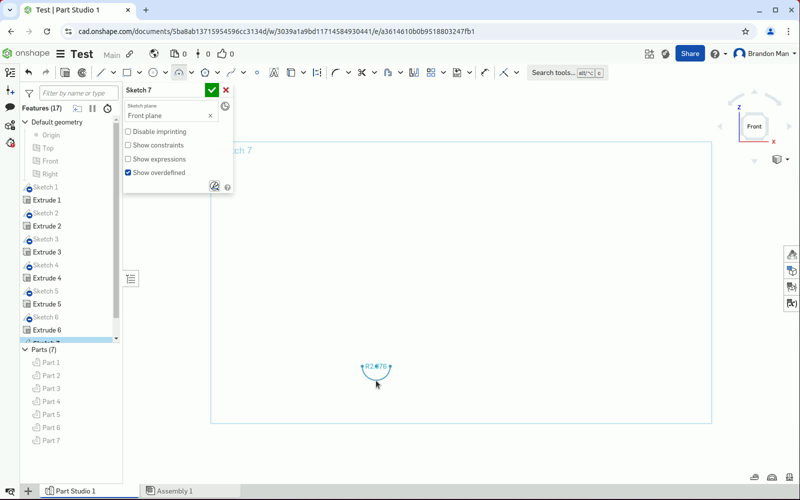
key(l)
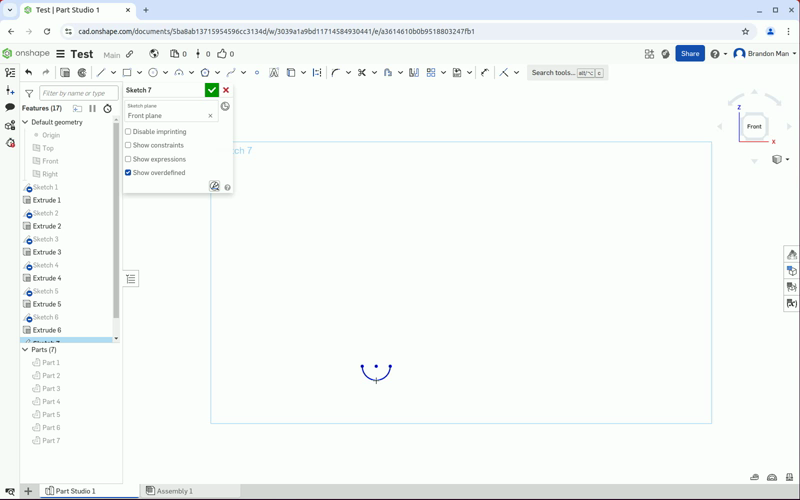
mouse_move(390, 366)
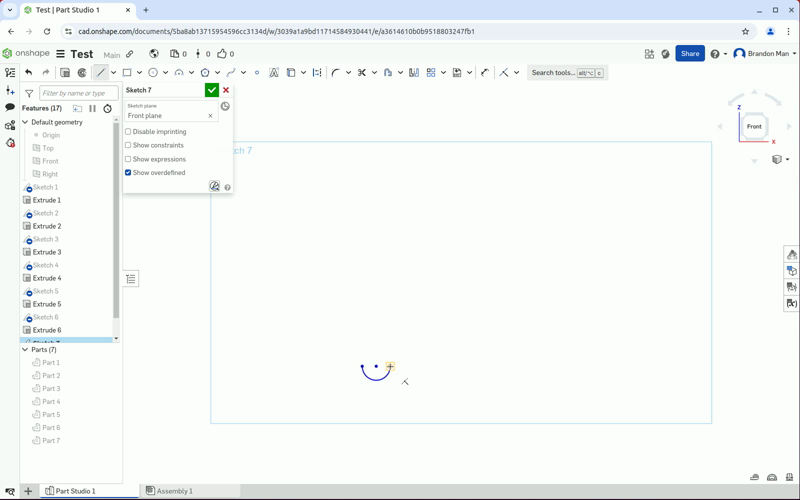
click(390, 366)
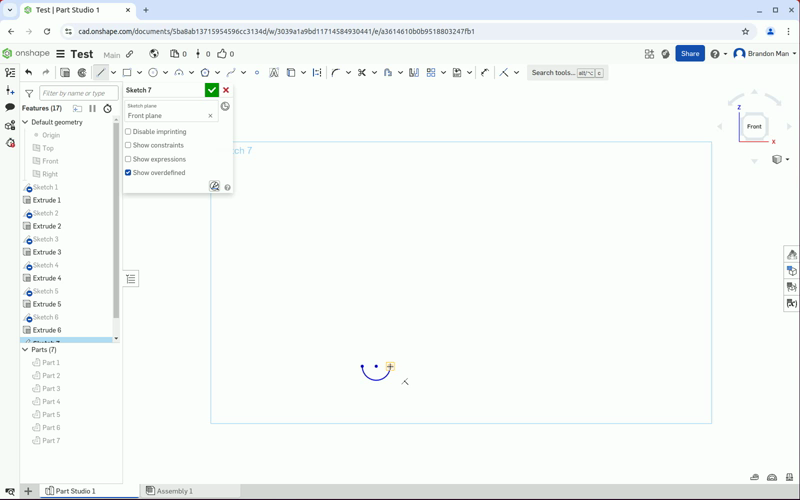
key_down(shift)
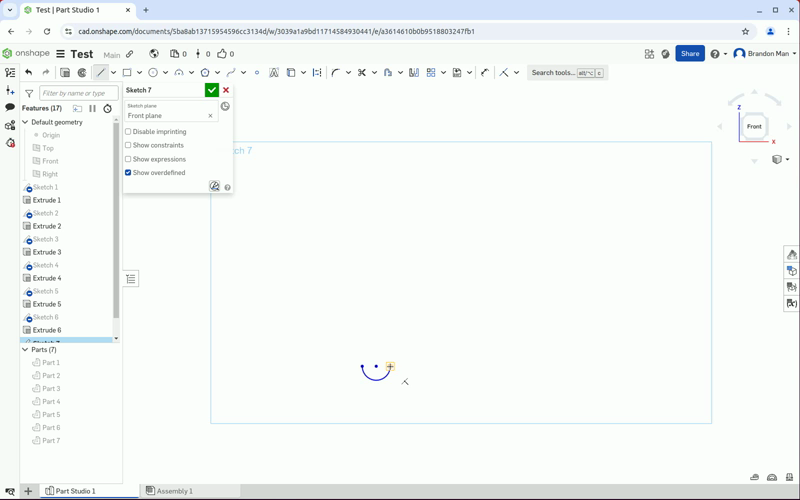
mouse_move(420, 366)
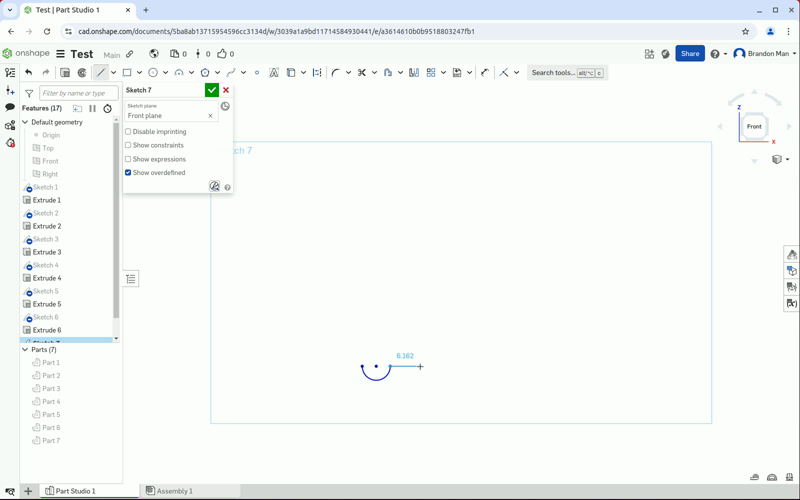
mouse_move(383, 366)
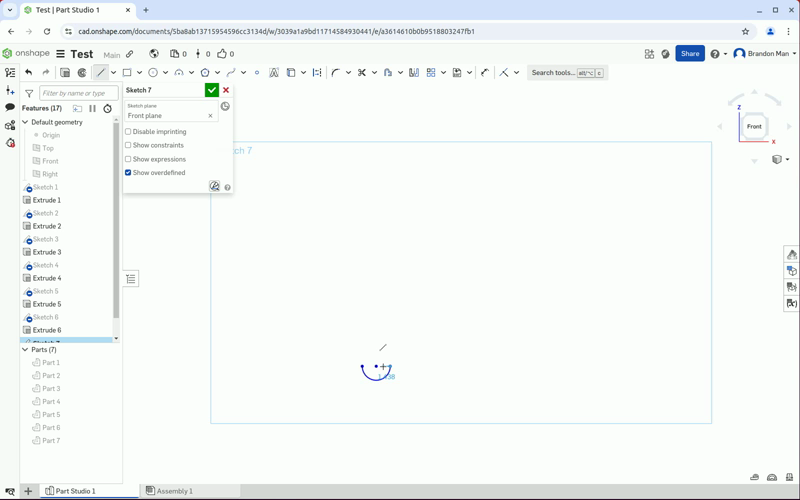
scroll(6)
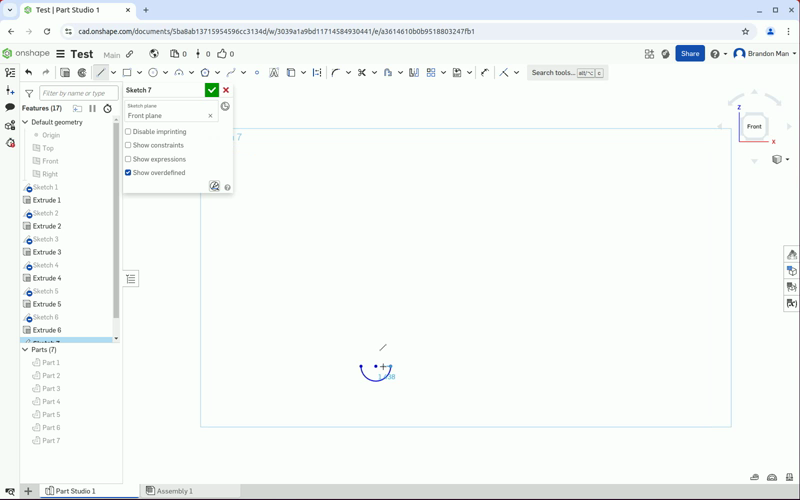
scroll(6)
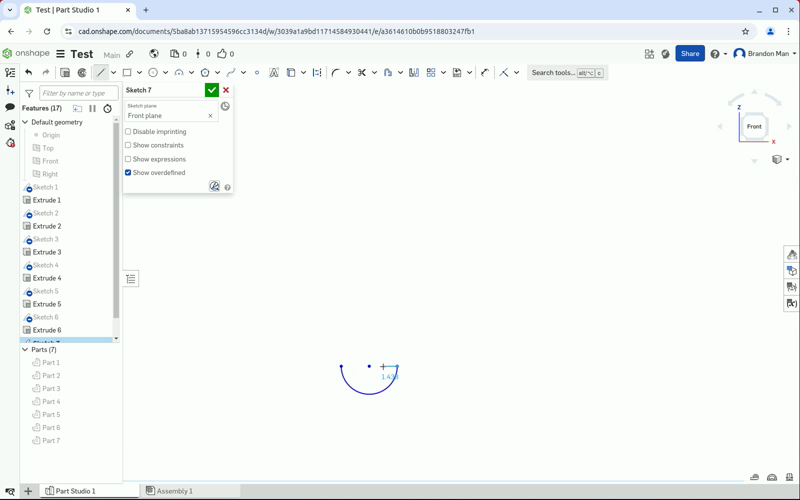
scroll(6)
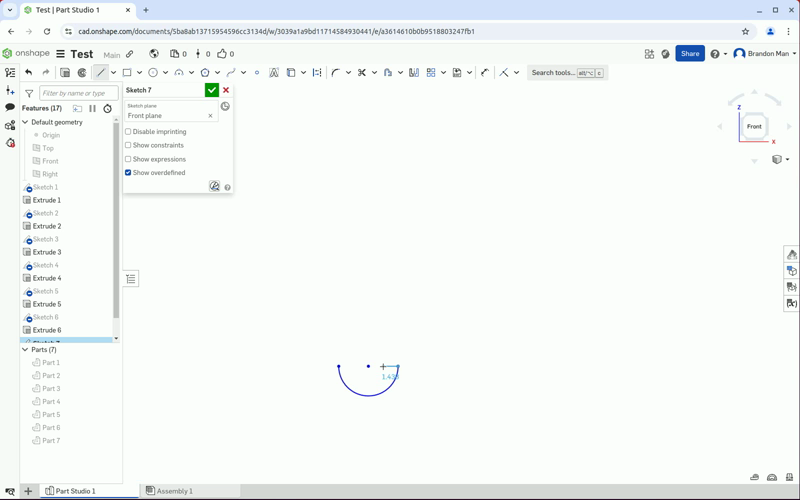
scroll(6)
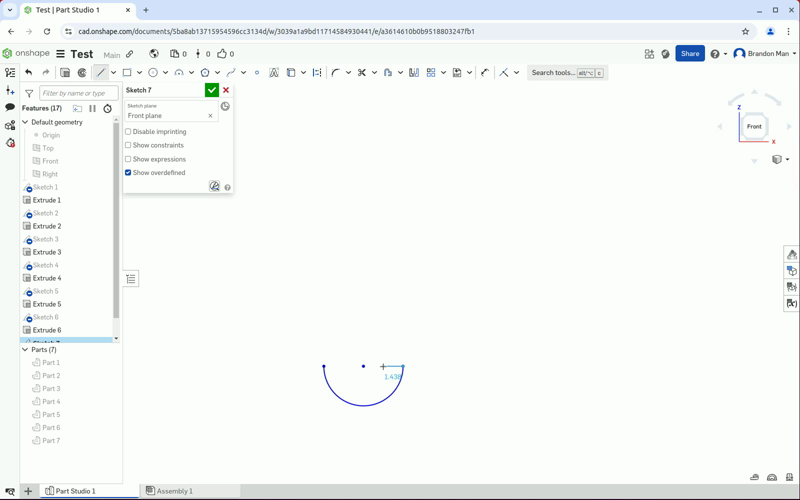
scroll(6)
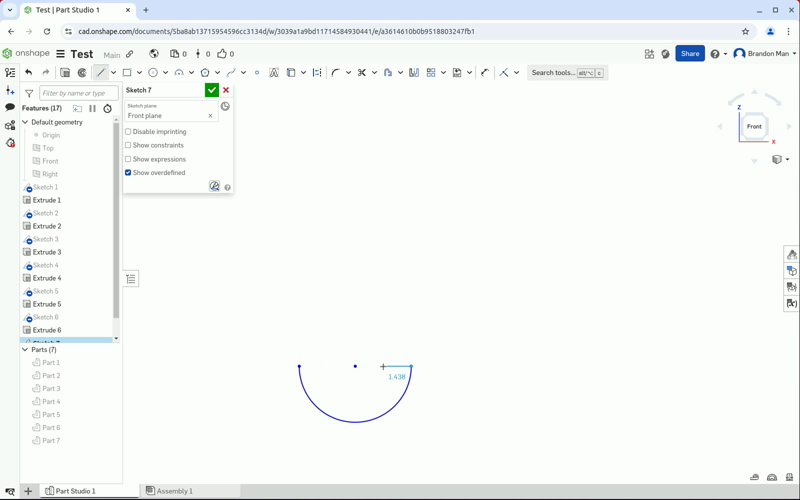
scroll(6)
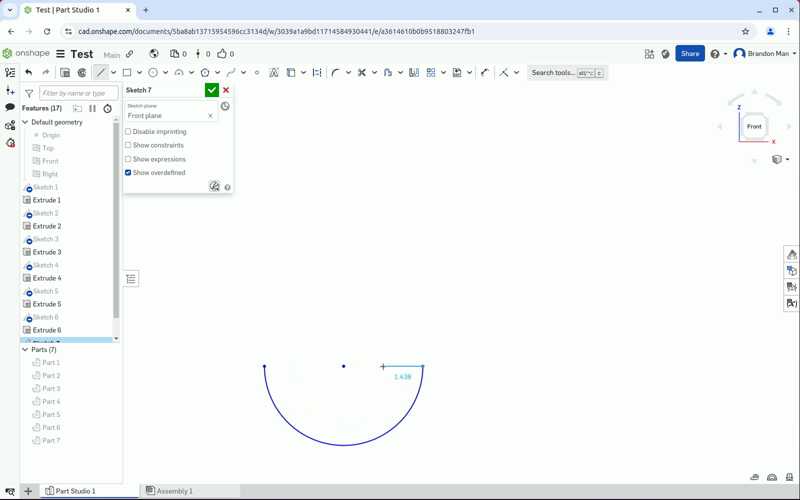
scroll(6)
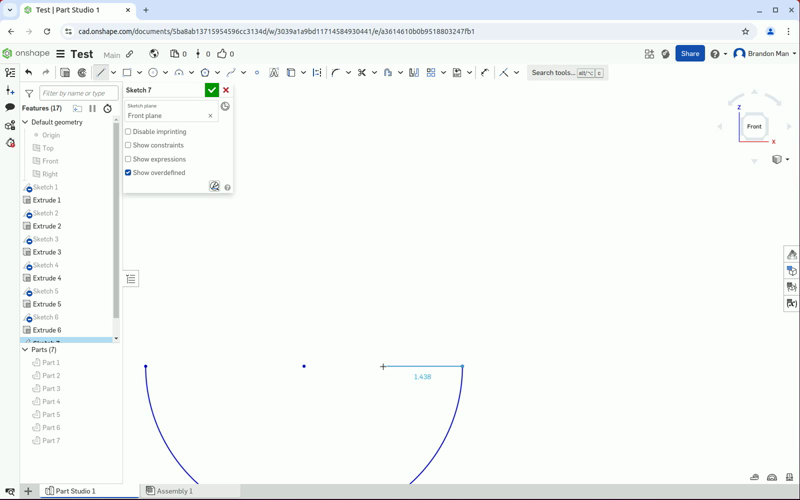
click(383, 366)
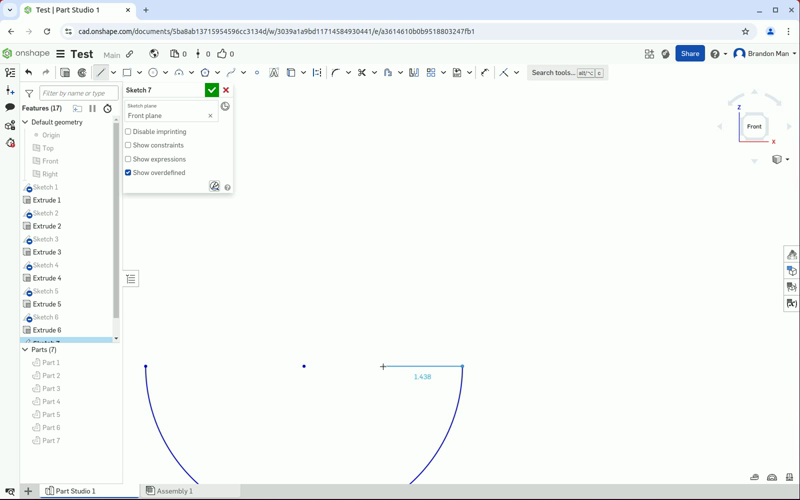
scroll(-6)
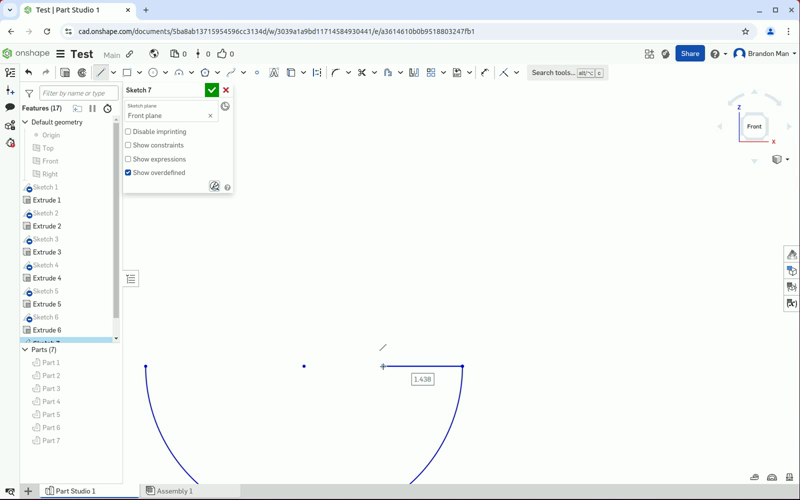
scroll(-6)
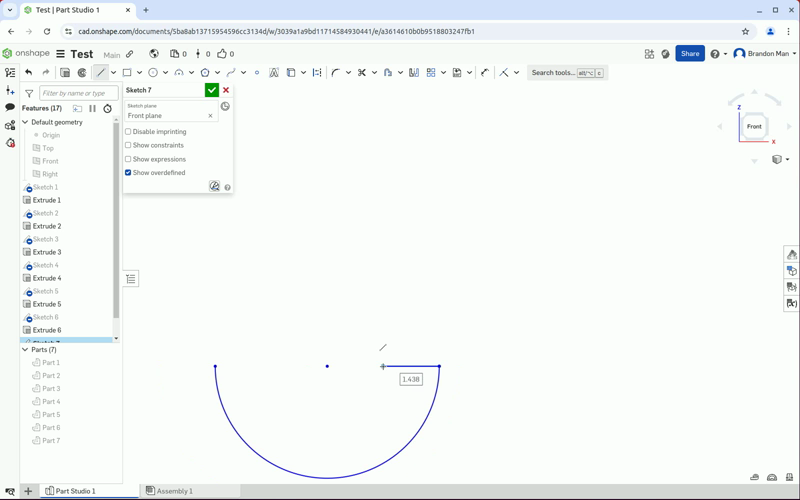
scroll(-6)
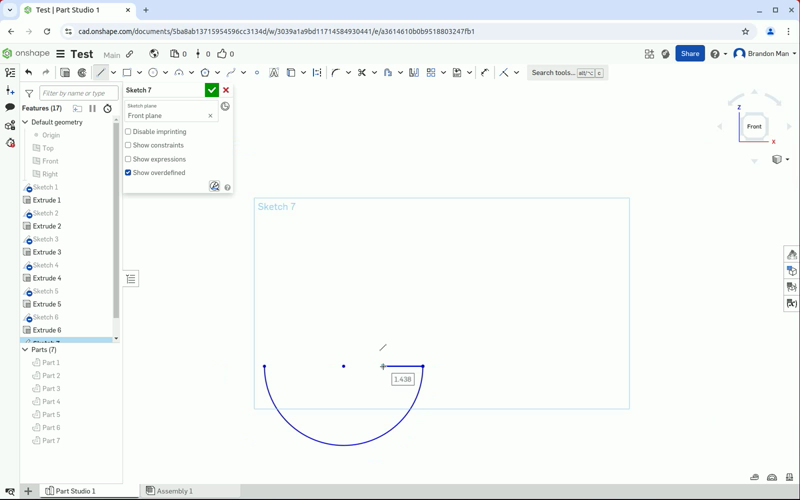
scroll(-6)
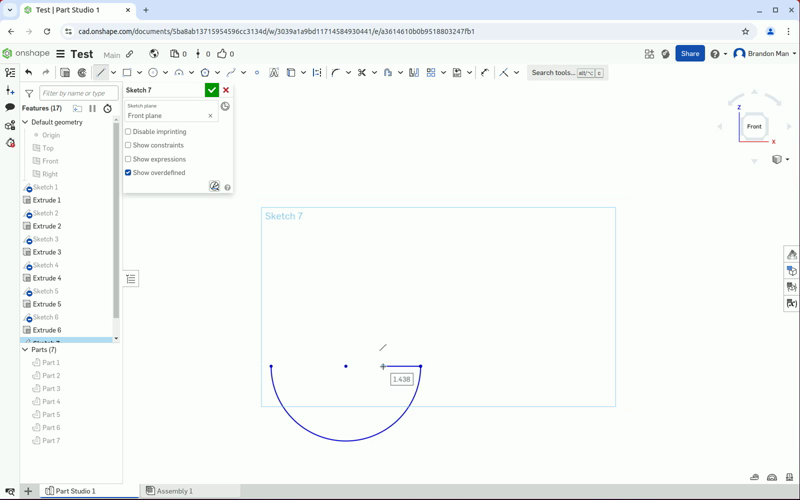
scroll(-6)
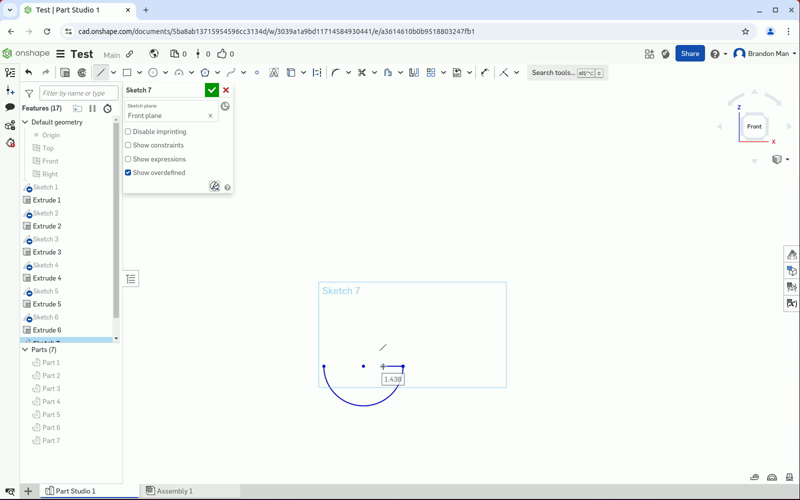
scroll(-6)
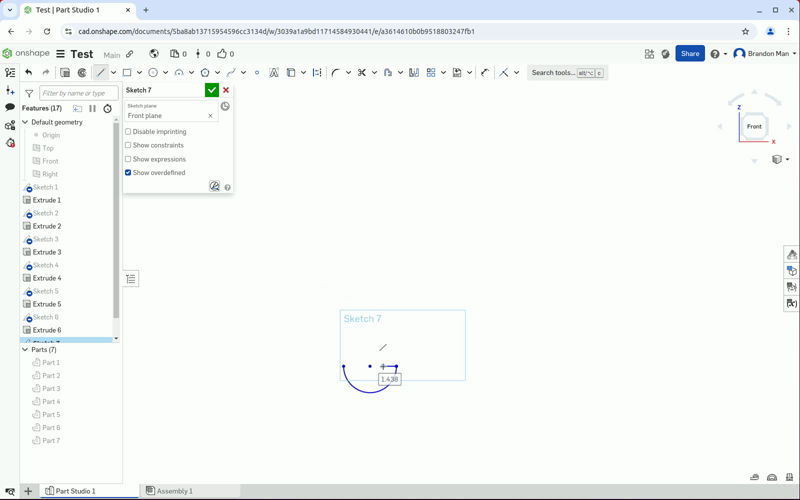
scroll(-6)
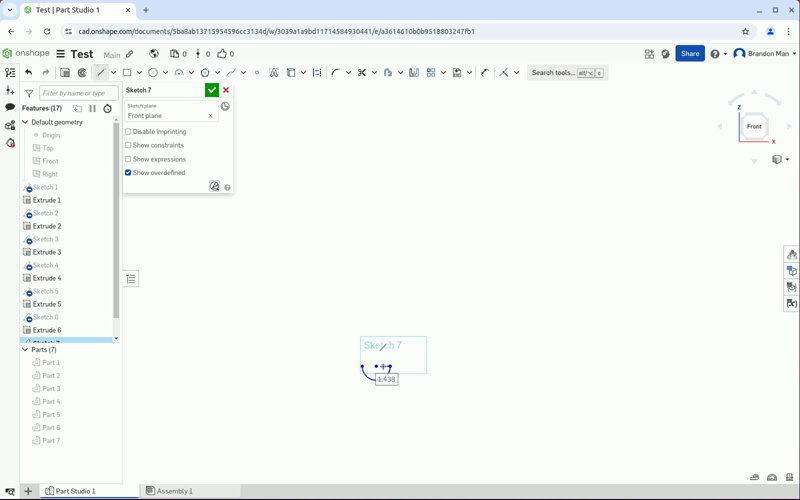
key_up(shift)
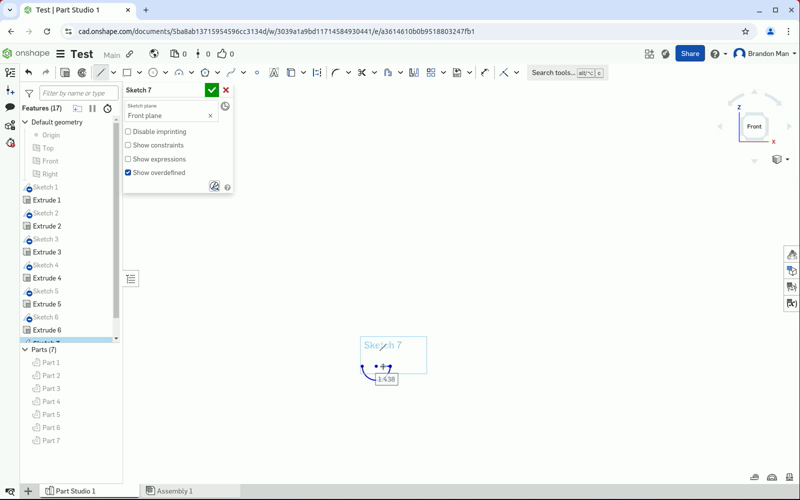
key(esc)
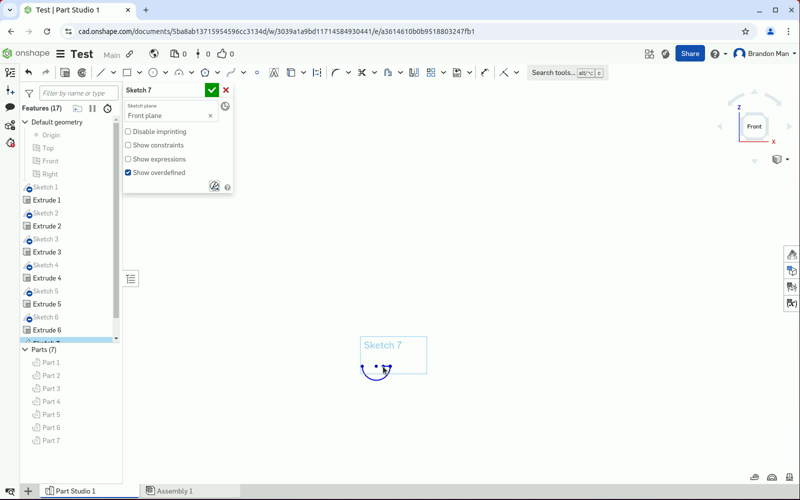
key(a)
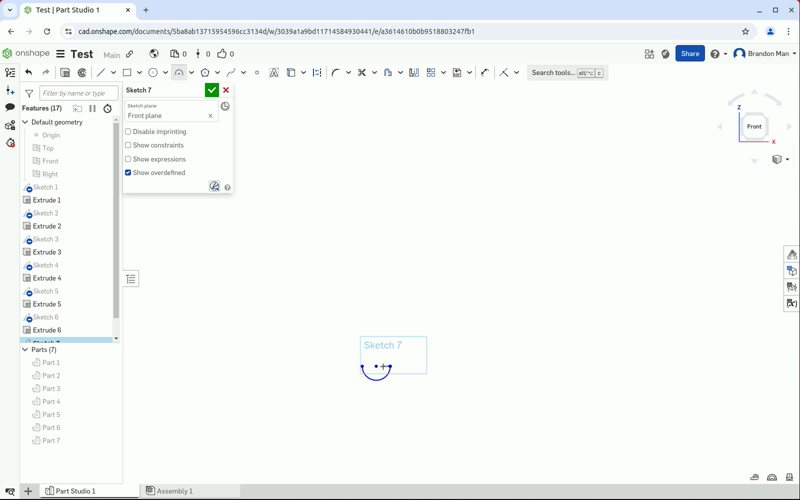
mouse_move(383, 366)
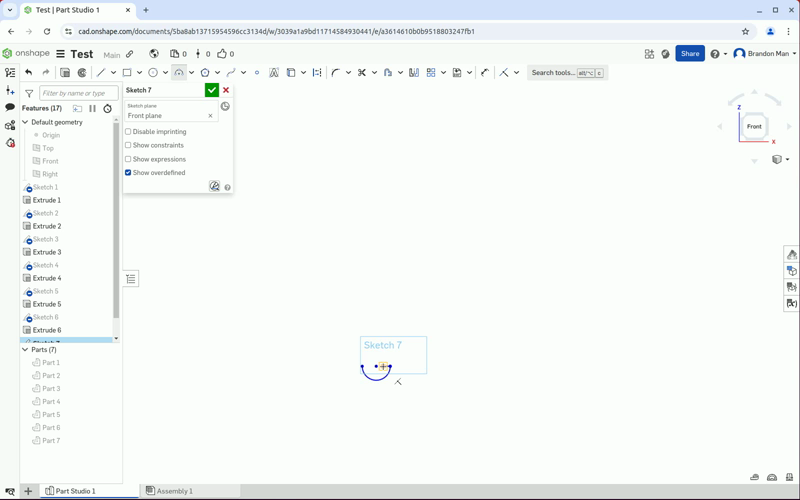
click(383, 366)
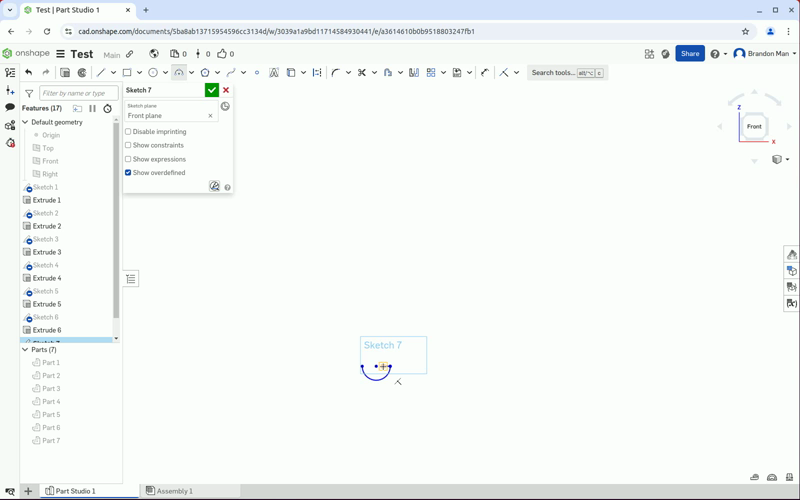
key_down(shift)
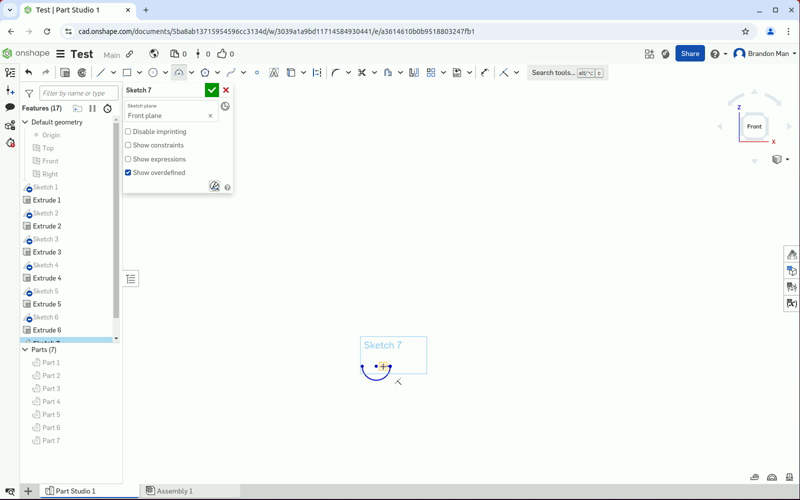
mouse_move(369, 366)
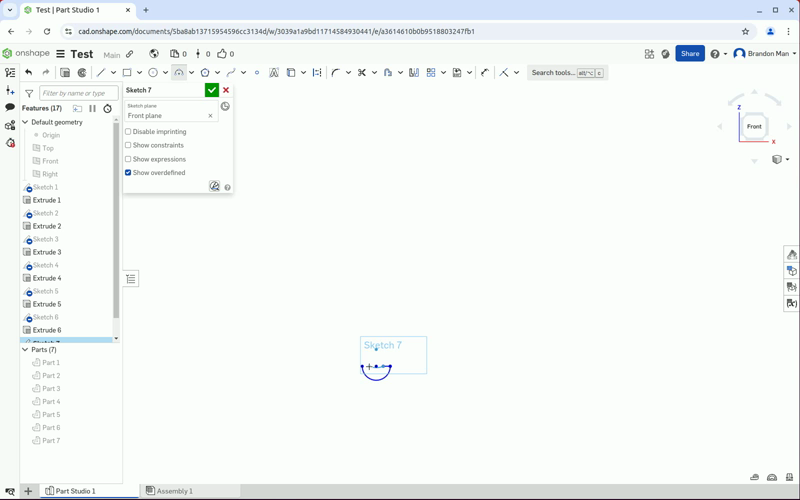
click(369, 366)
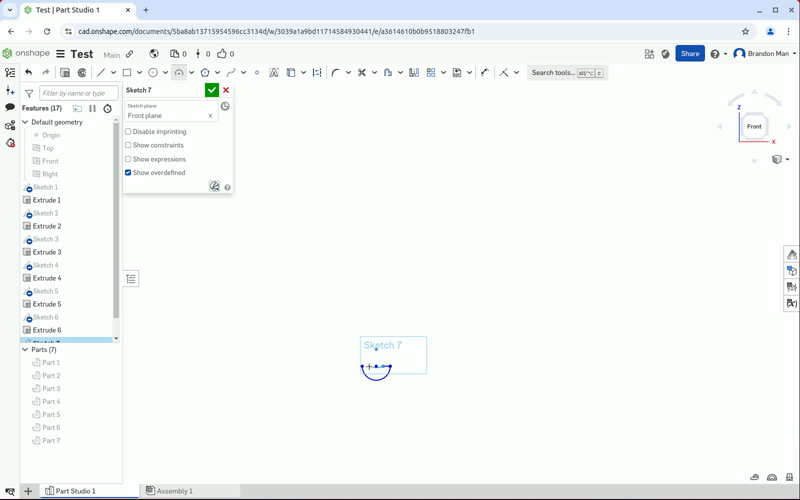
mouse_move(376, 372)
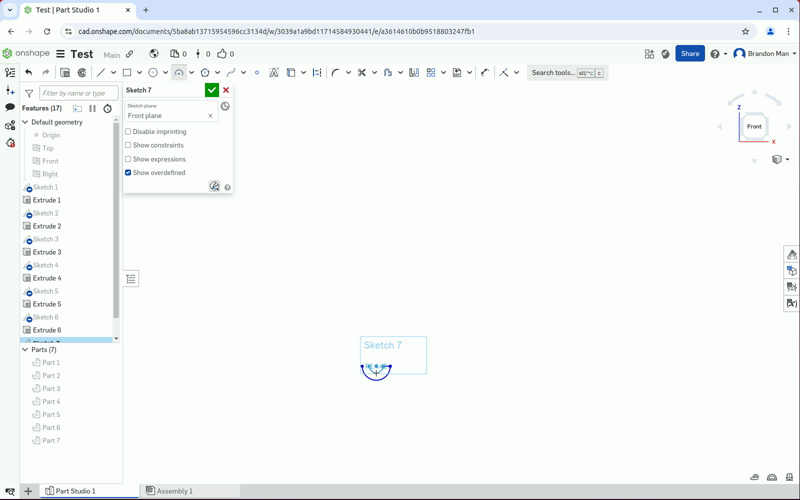
click(376, 372)
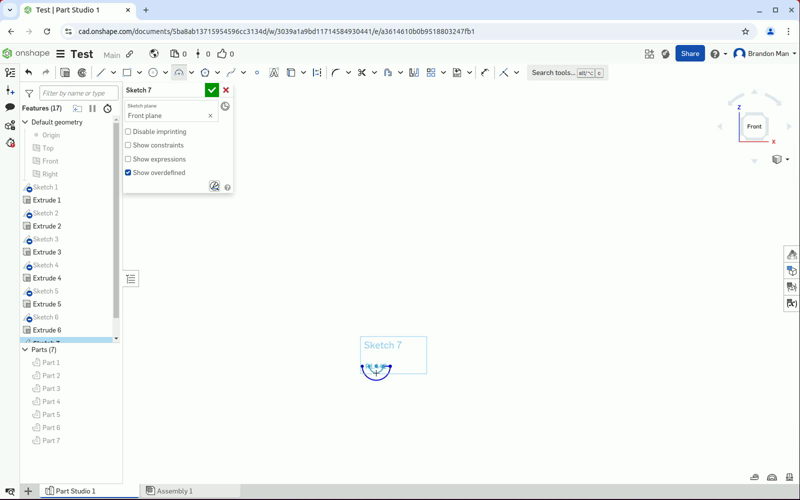
key_up(shift)
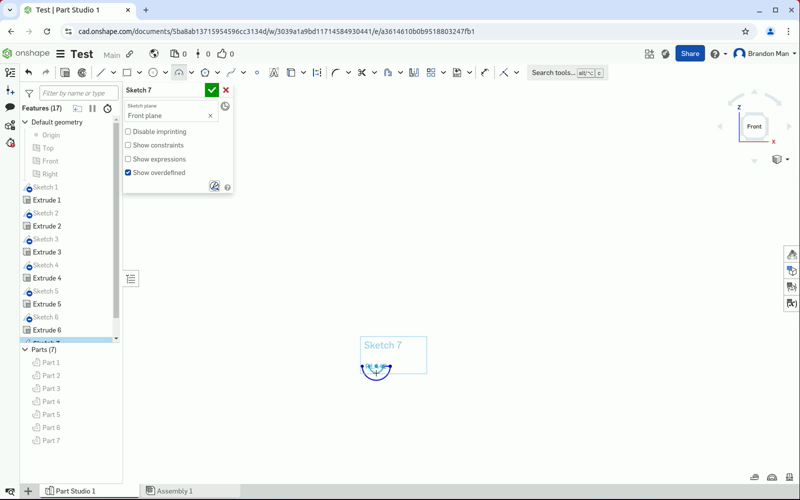
key(esc)
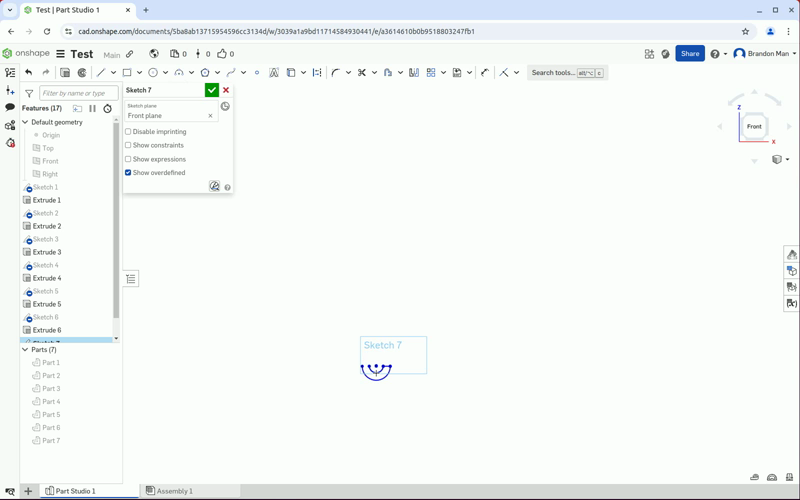
key(l)
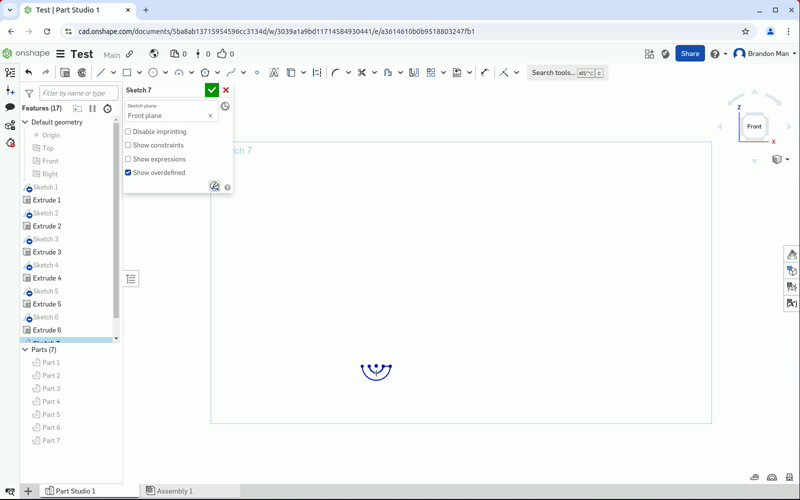
mouse_move(369, 366)
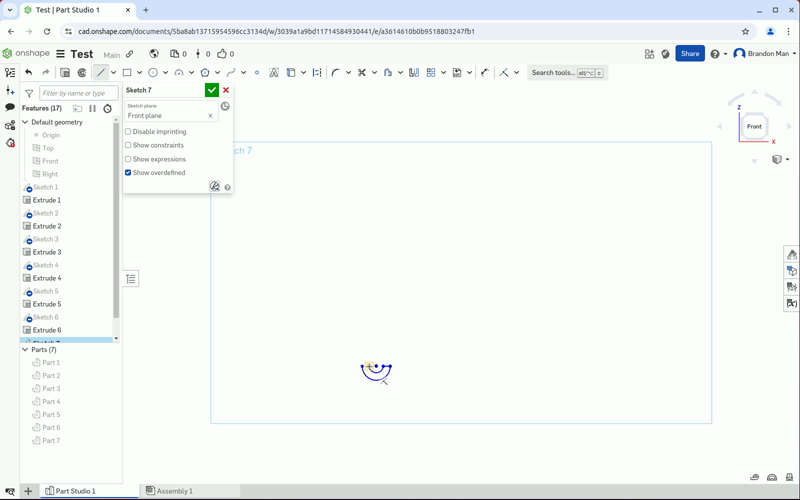
click(369, 366)
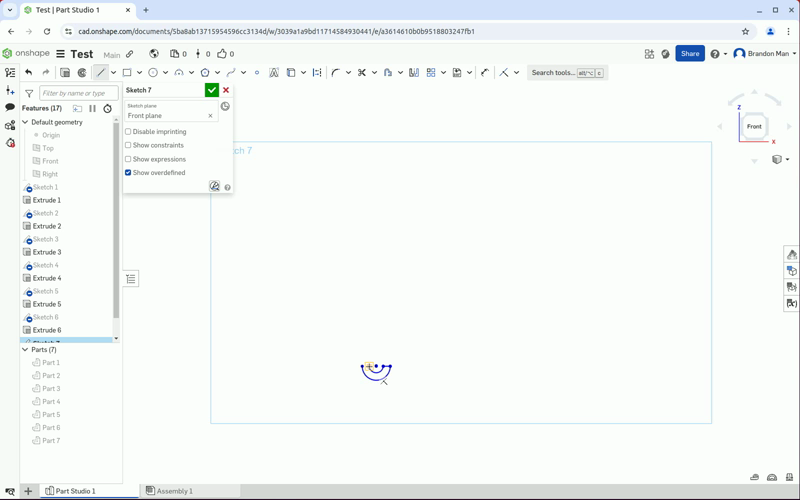
mouse_move(399, 366)
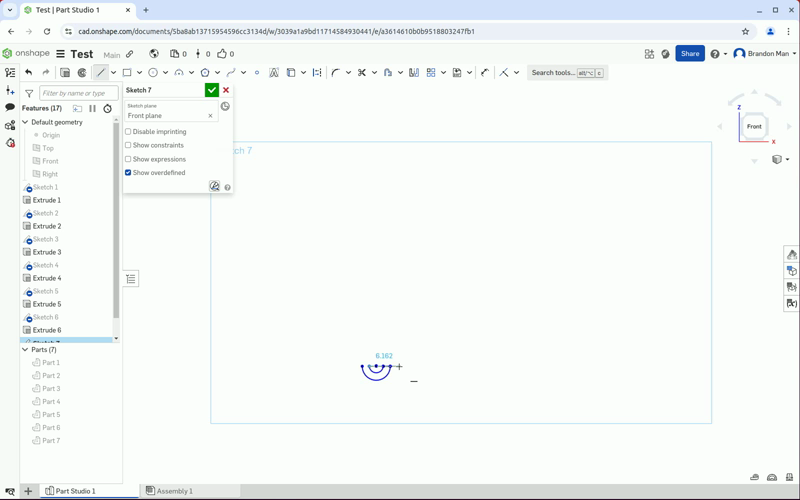
key_down(shift)
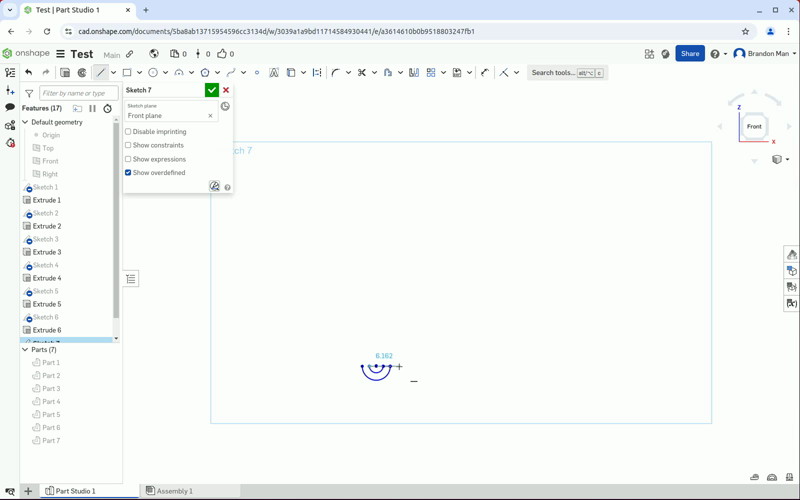
mouse_move(362, 366)
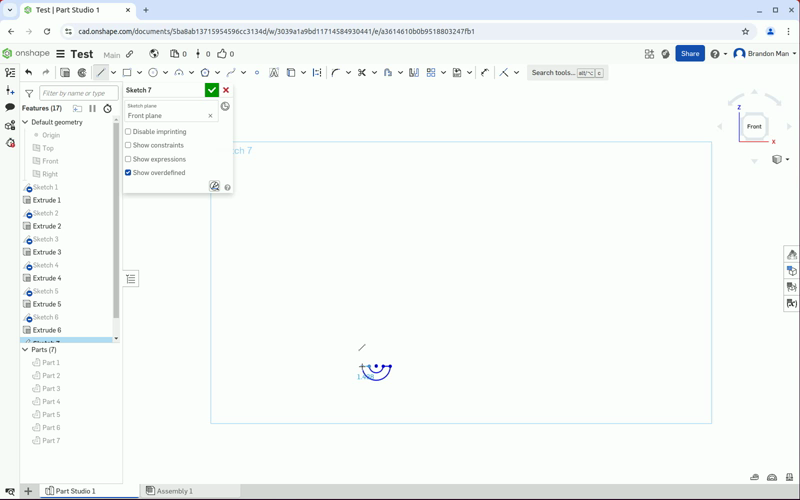
scroll(6)
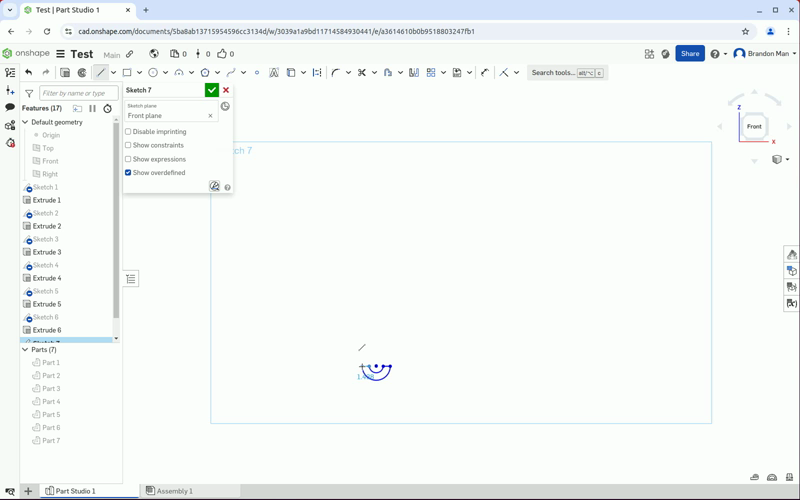
scroll(6)
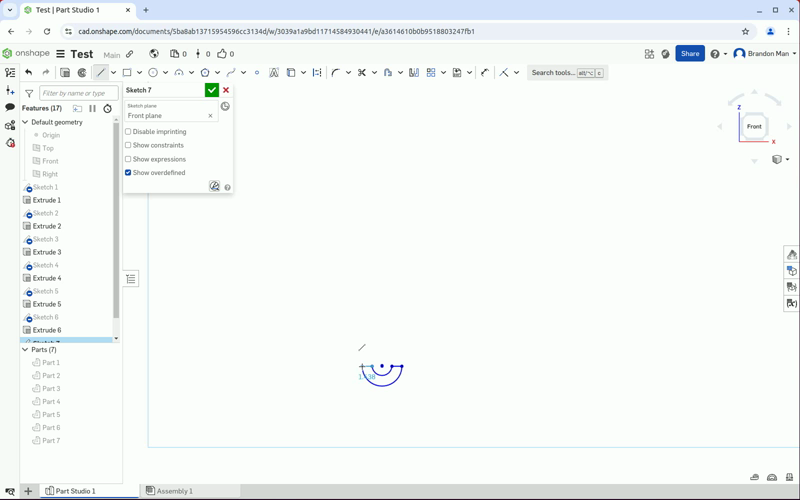
scroll(6)
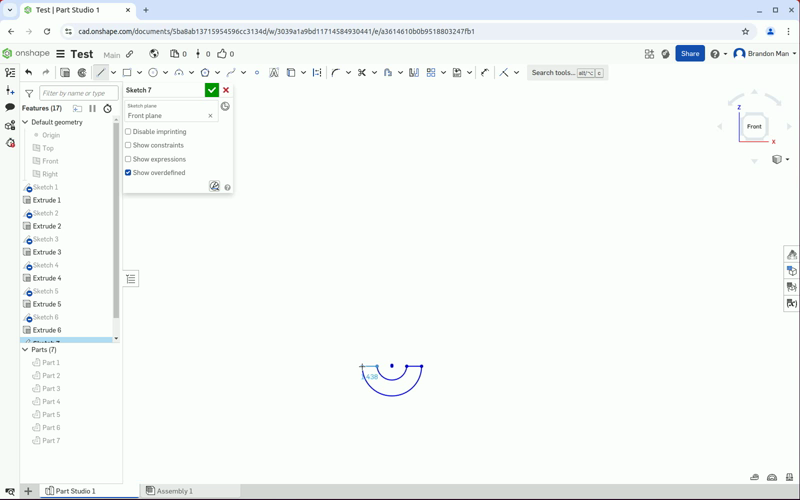
scroll(6)
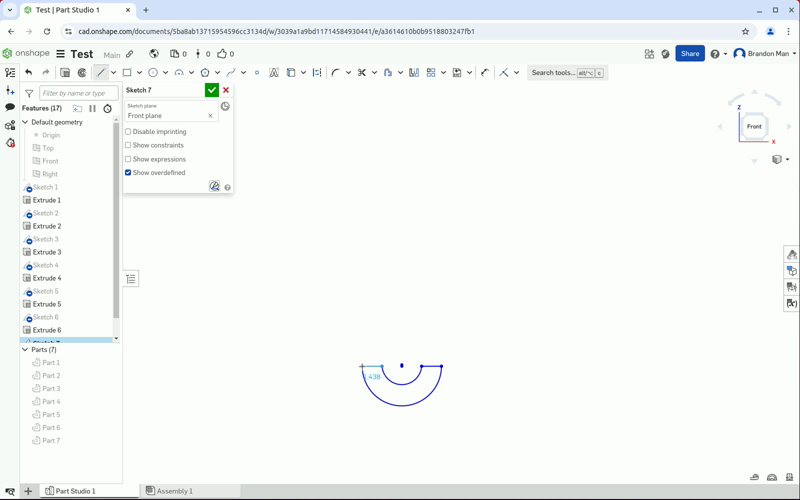
scroll(6)
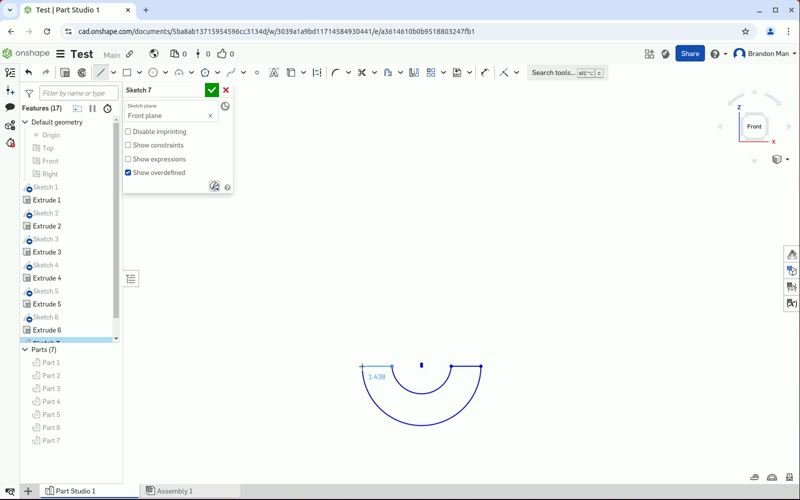
scroll(6)
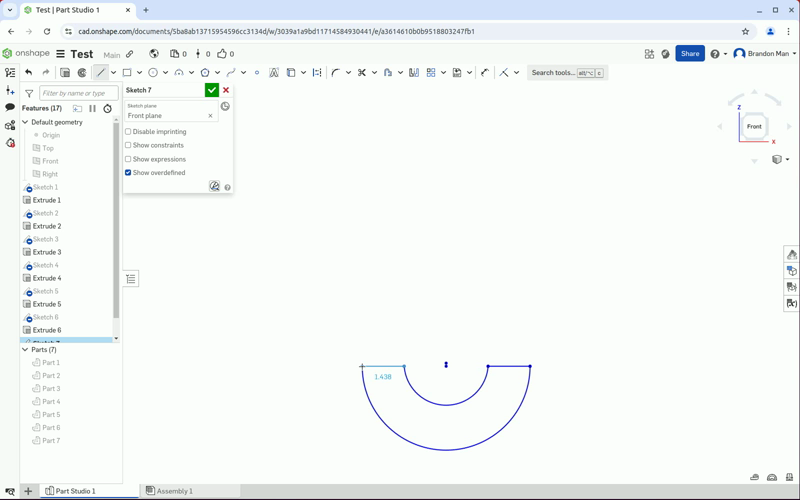
scroll(6)
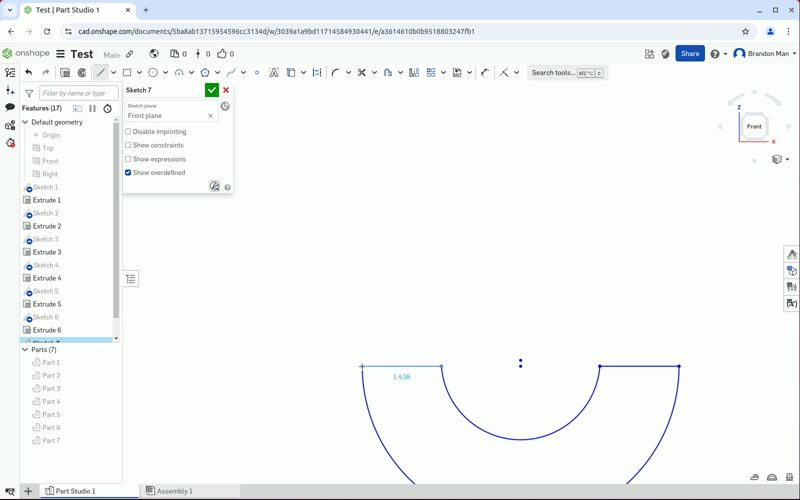
key_up(shift)
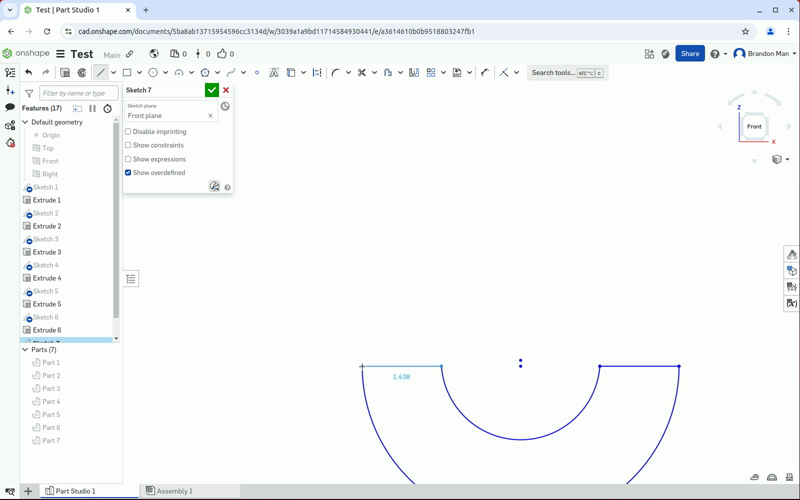
click(362, 366)
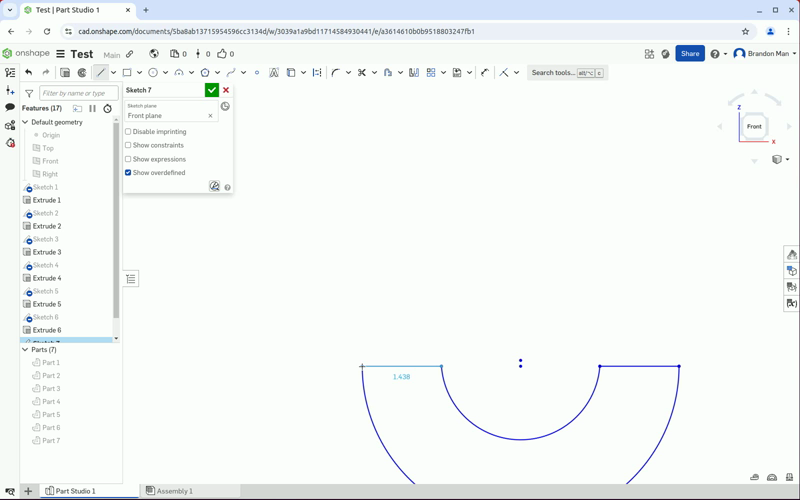
scroll(-6)
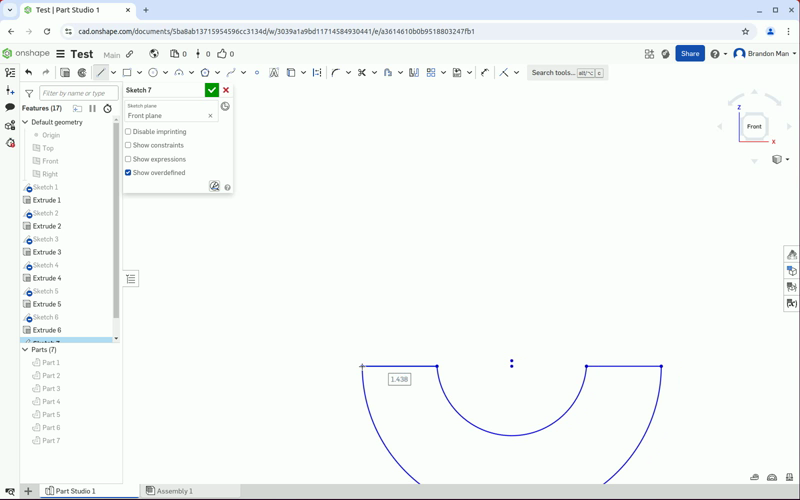
scroll(-6)
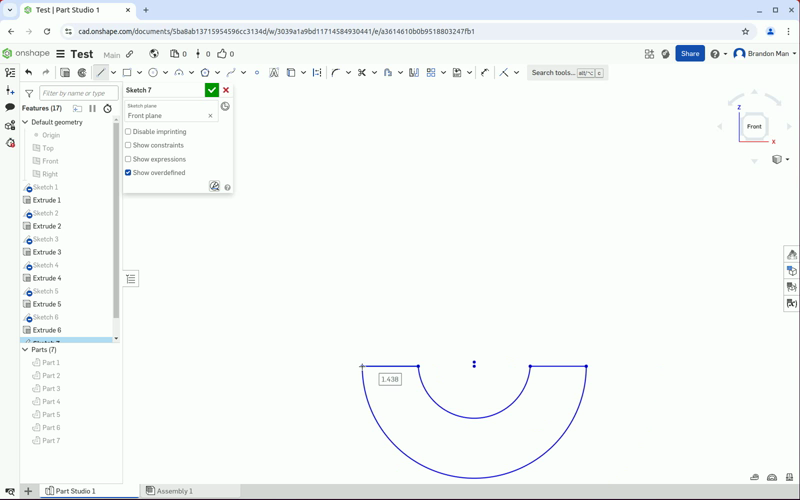
scroll(-6)
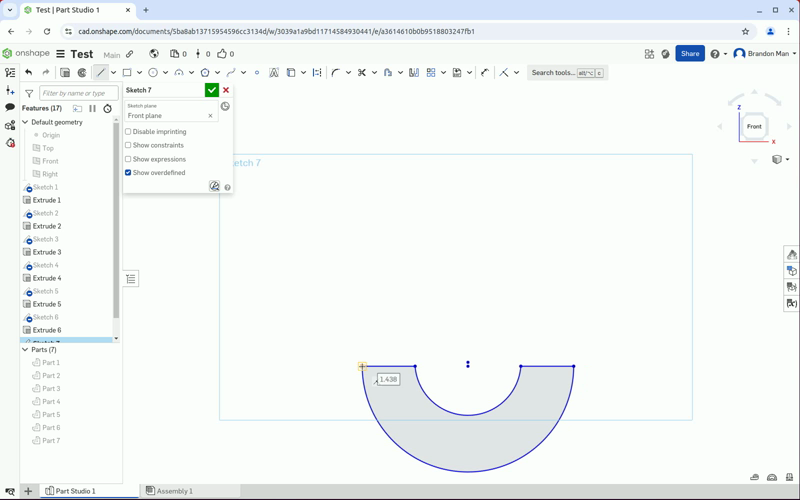
scroll(-6)
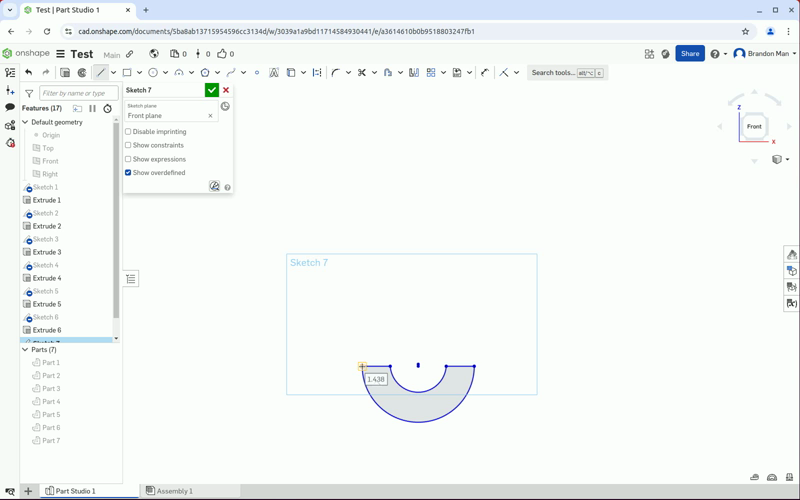
scroll(-6)
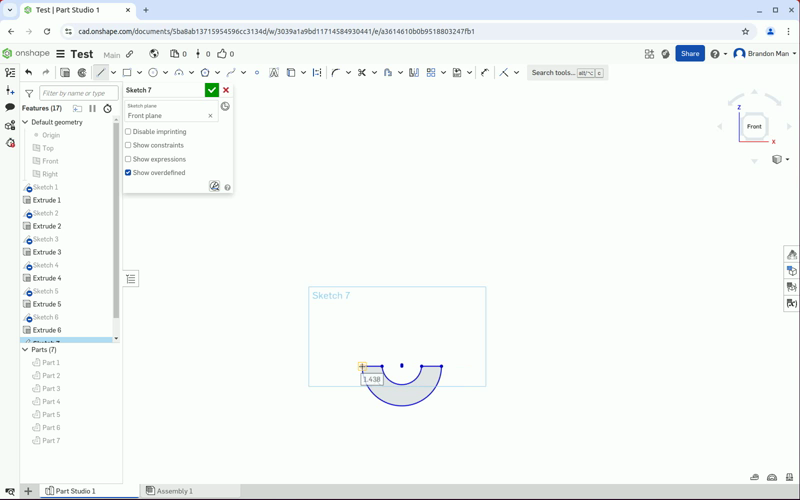
scroll(-6)
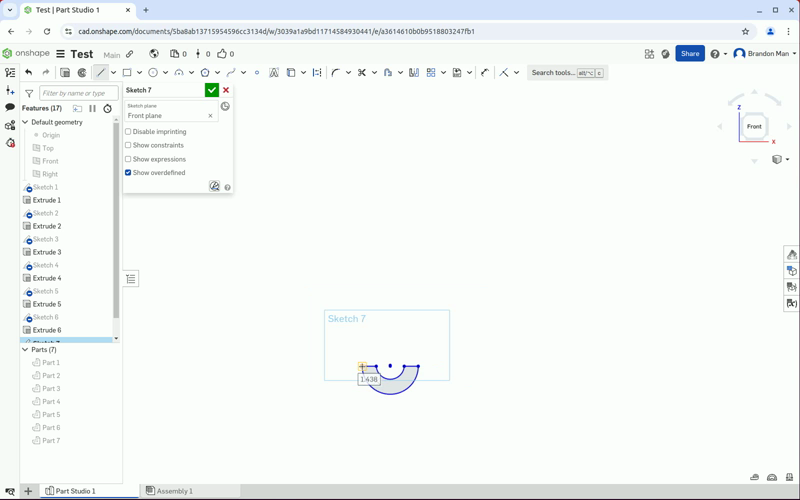
scroll(-6)
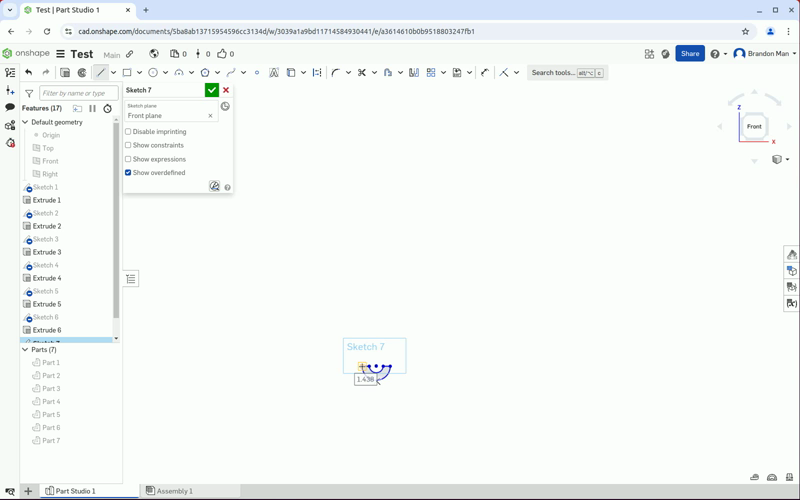
key(esc)
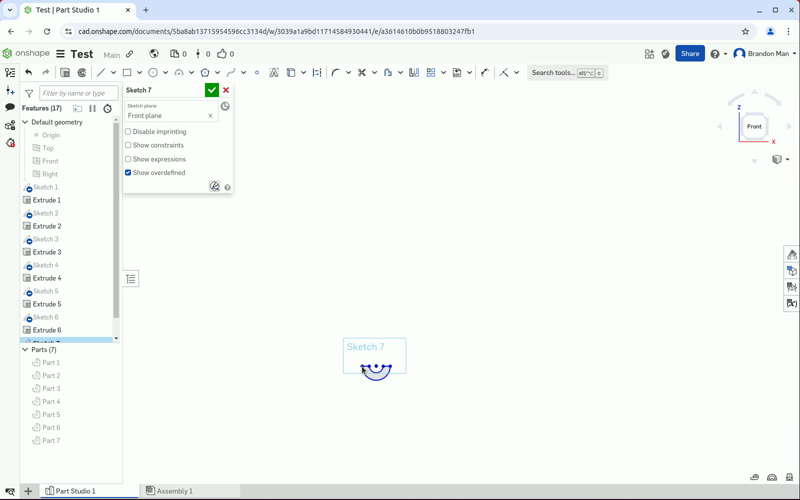
mouse_move(366, 372)
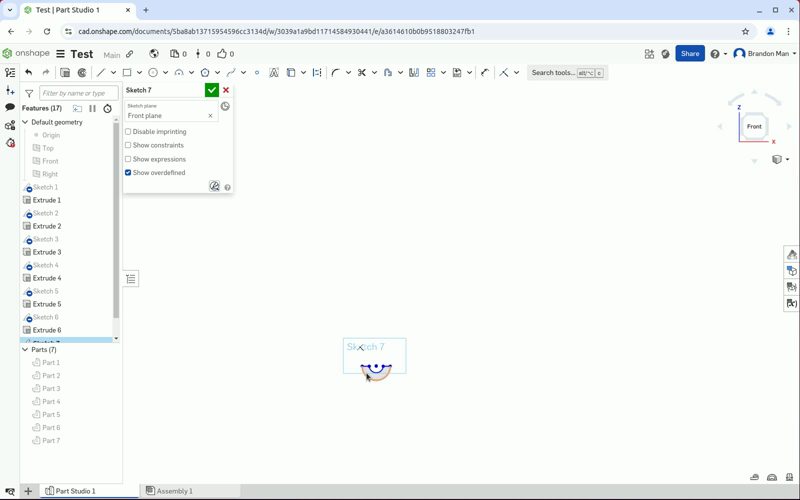
scroll(6)
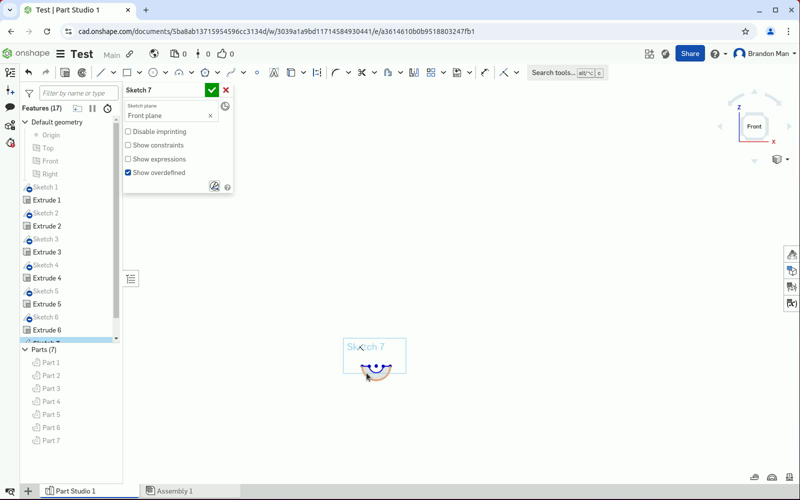
scroll(6)
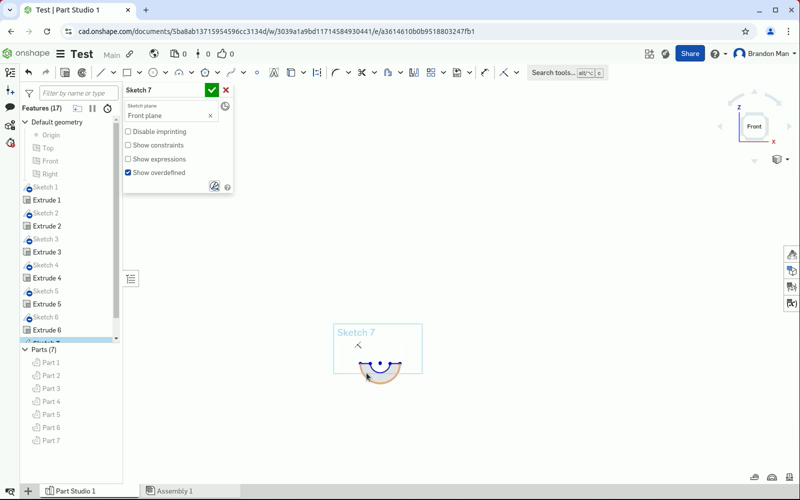
scroll(6)
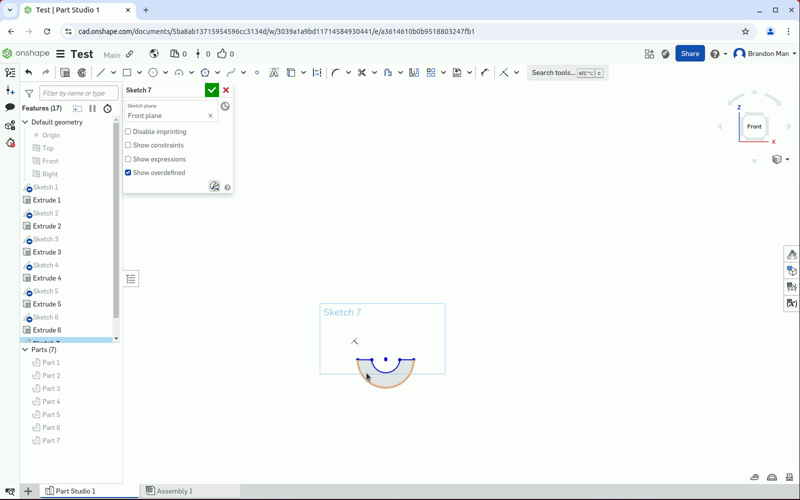
scroll(6)
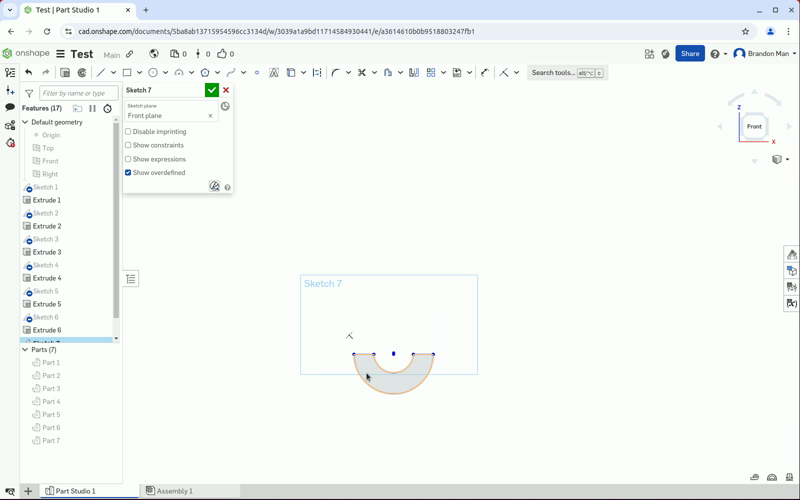
scroll(6)
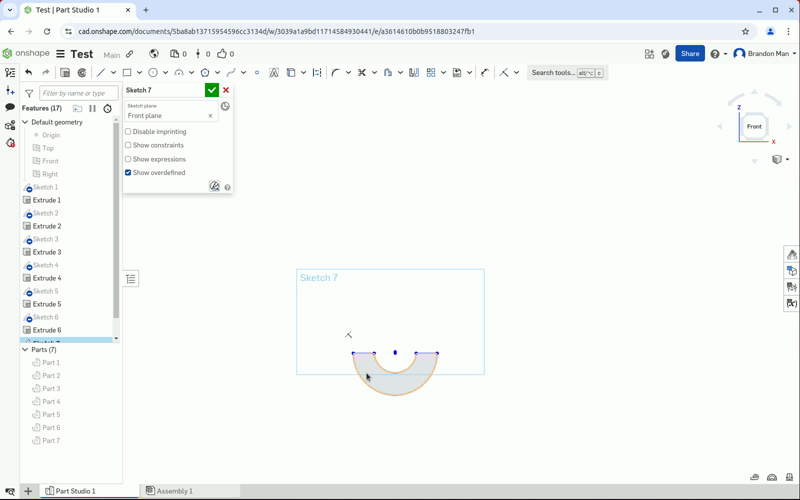
scroll(6)
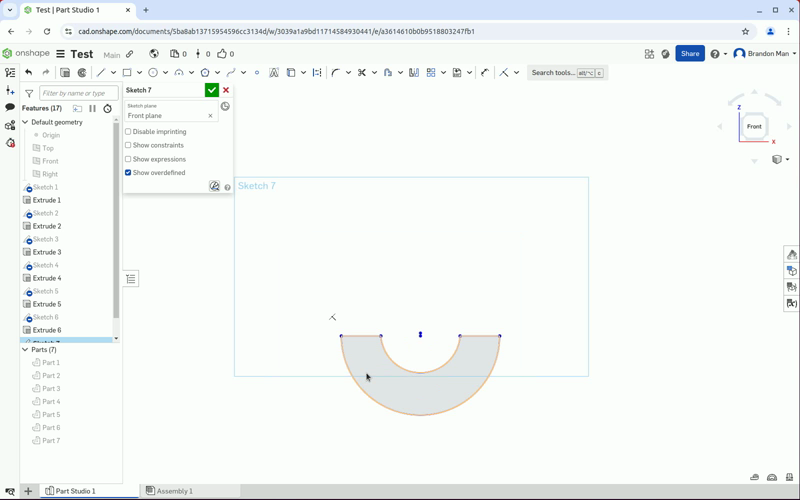
scroll(6)
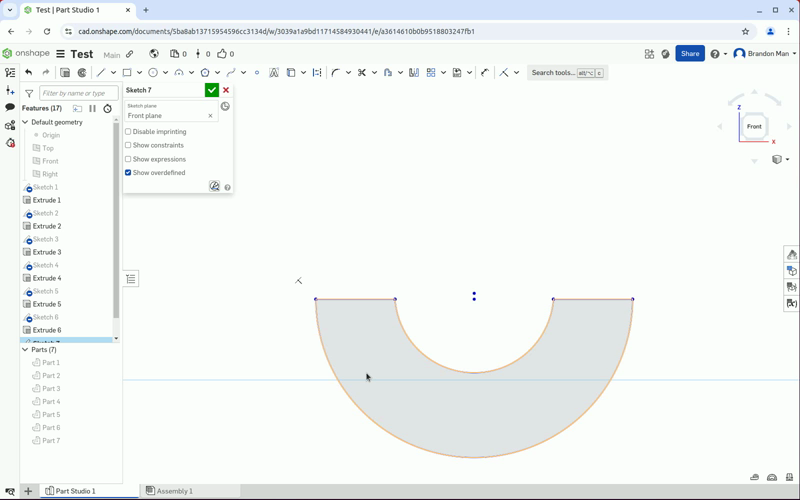
click(366, 372)
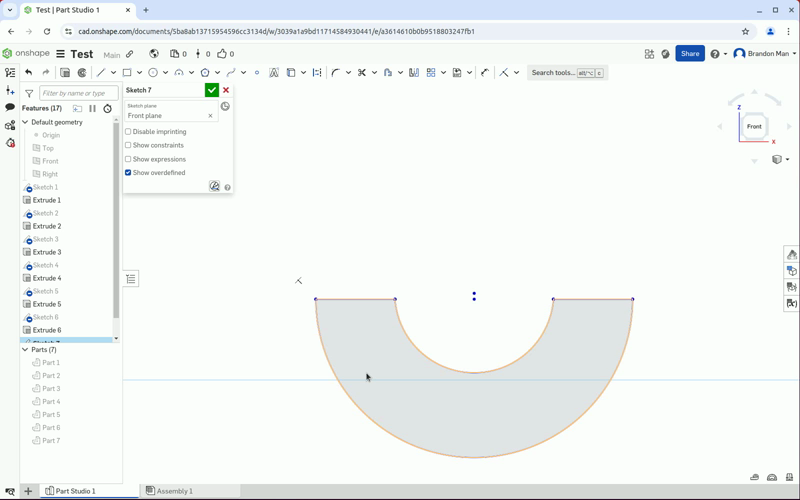
scroll(-6)
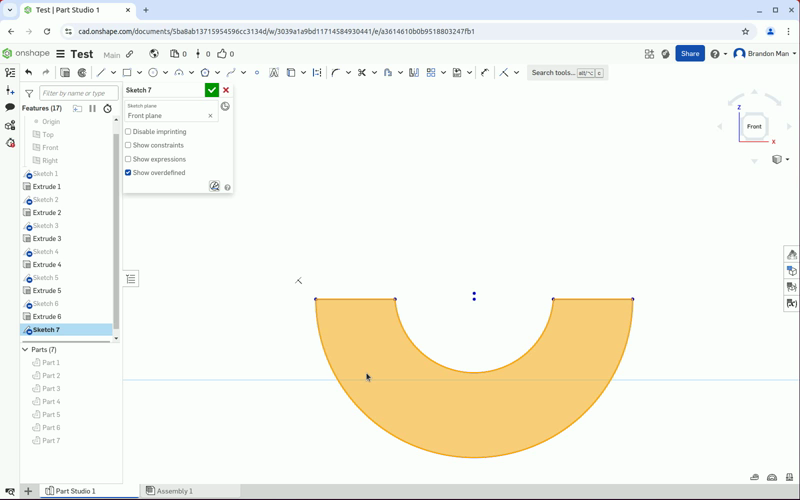
scroll(-6)
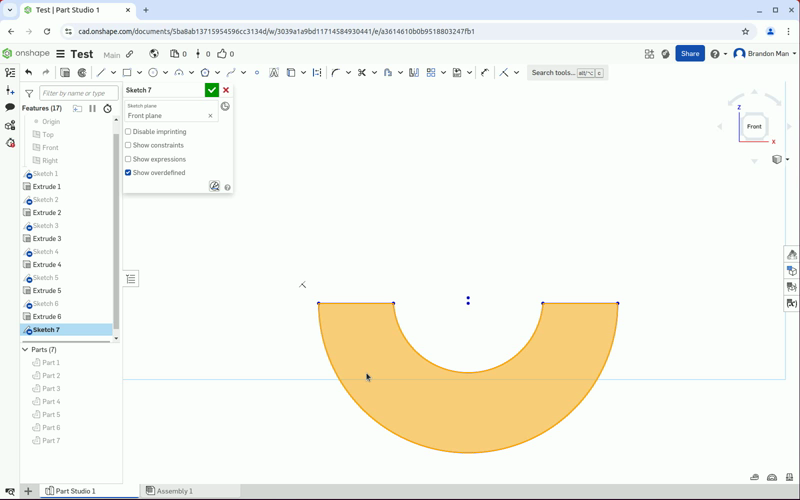
scroll(-6)
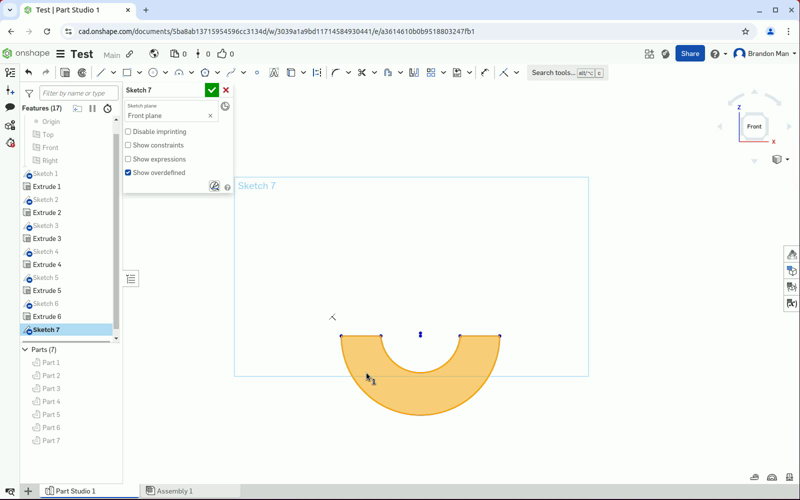
scroll(-6)
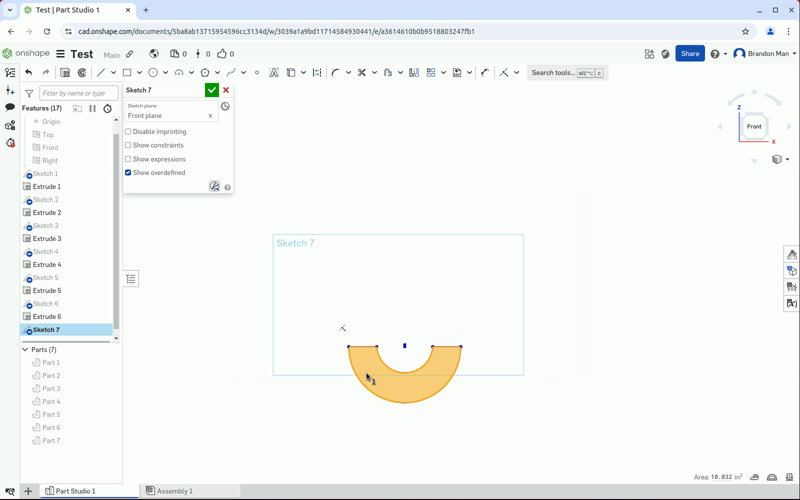
scroll(-6)
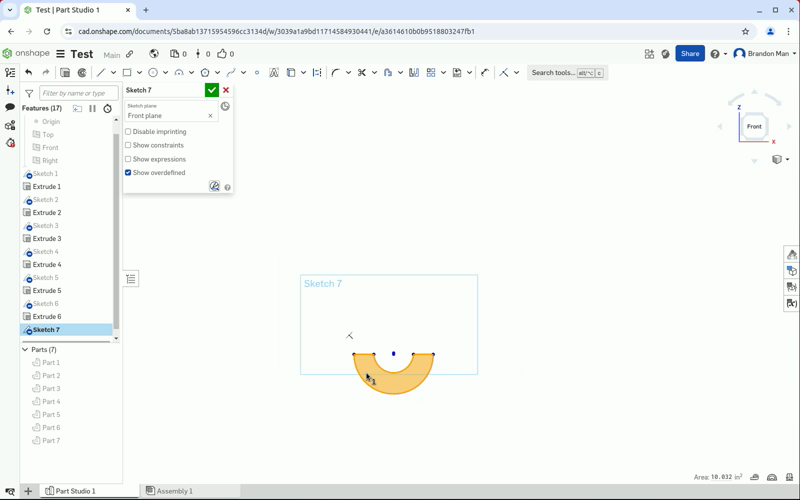
scroll(-6)
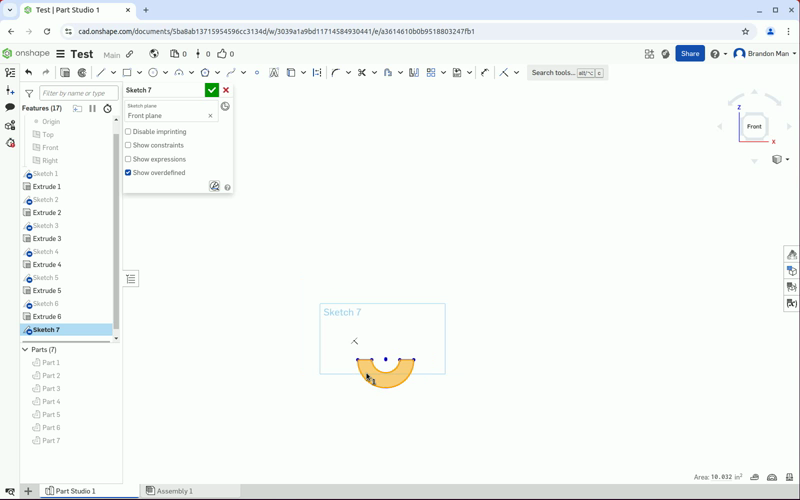
scroll(-6)
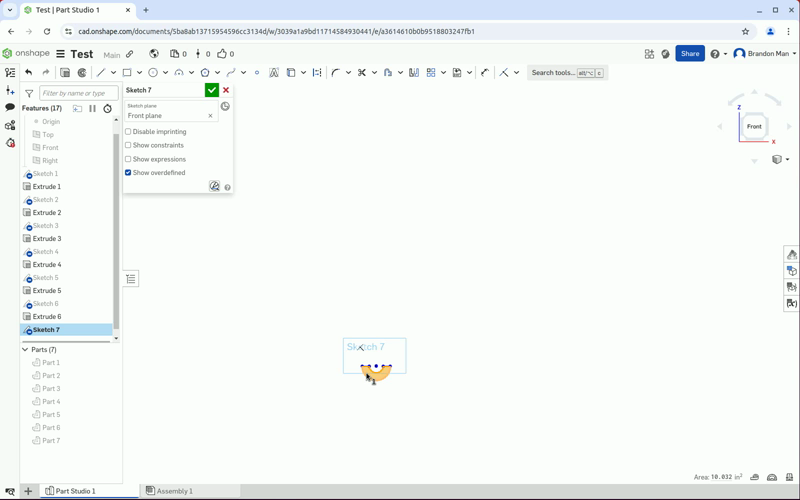
mouse_move(73, 352)
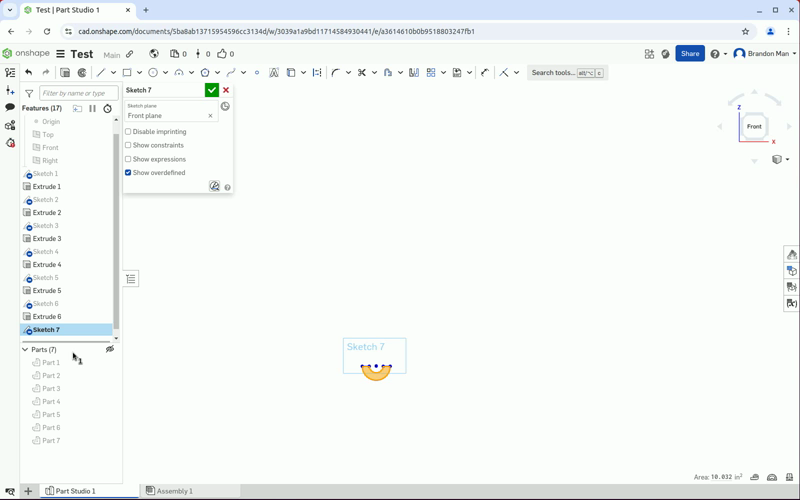
key(shift+y)
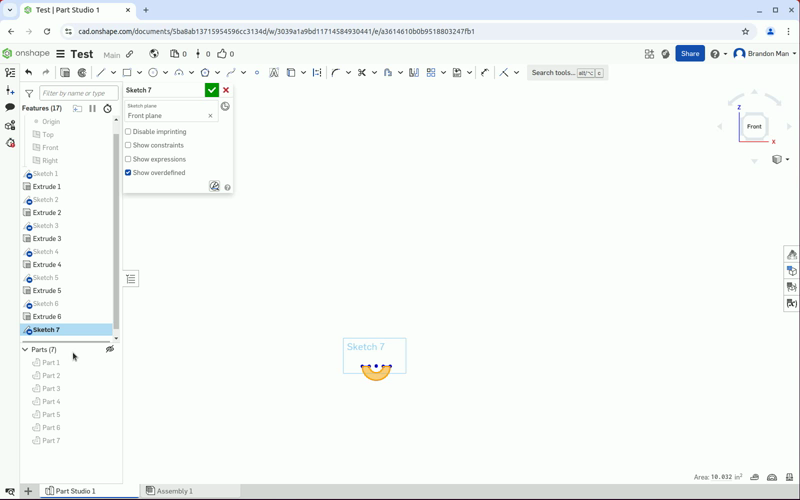
key(shift+e)
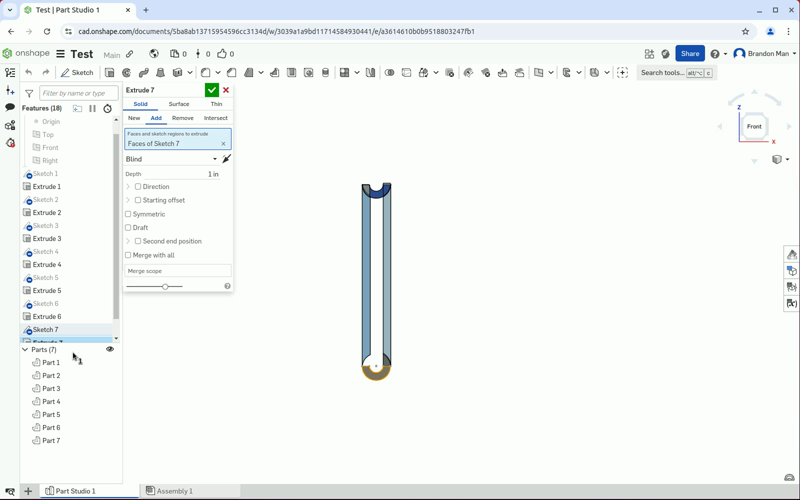
mouse_move(143, 106)
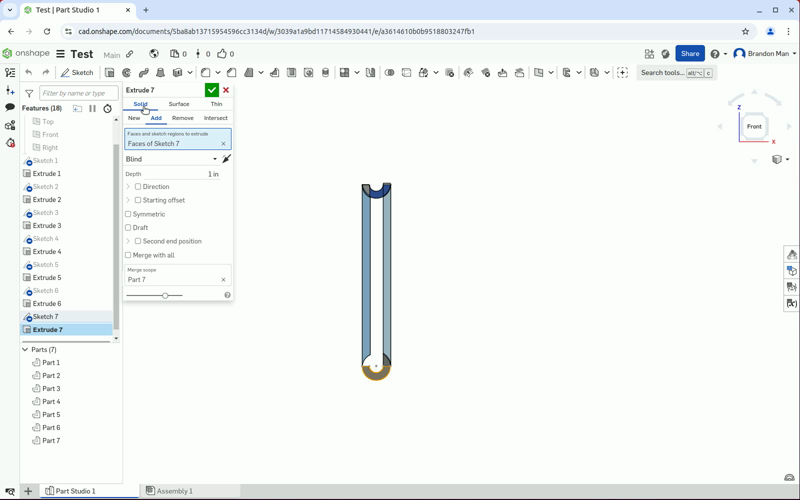
click(143, 106)
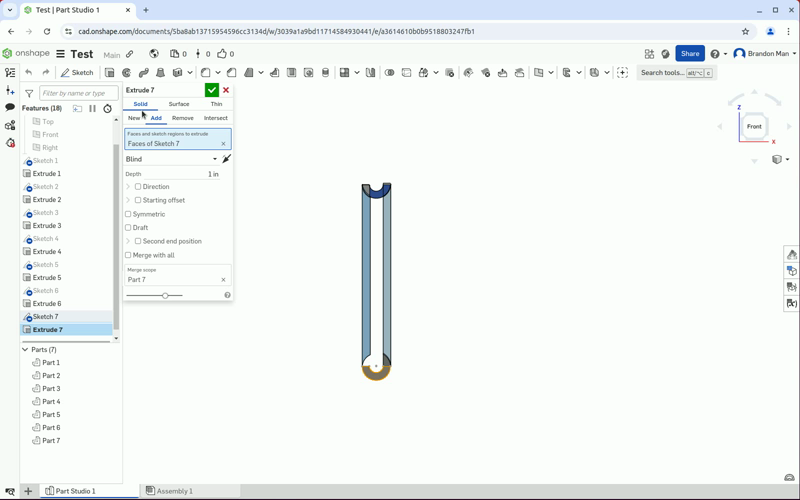
mouse_move(137, 120)
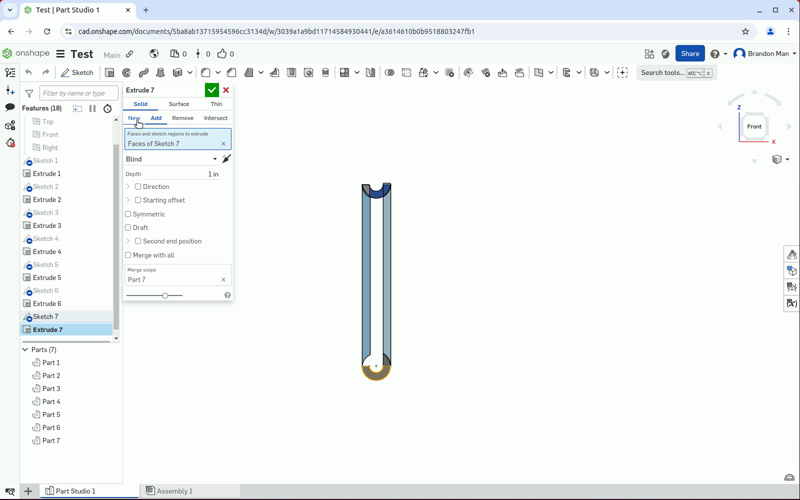
click(137, 120)
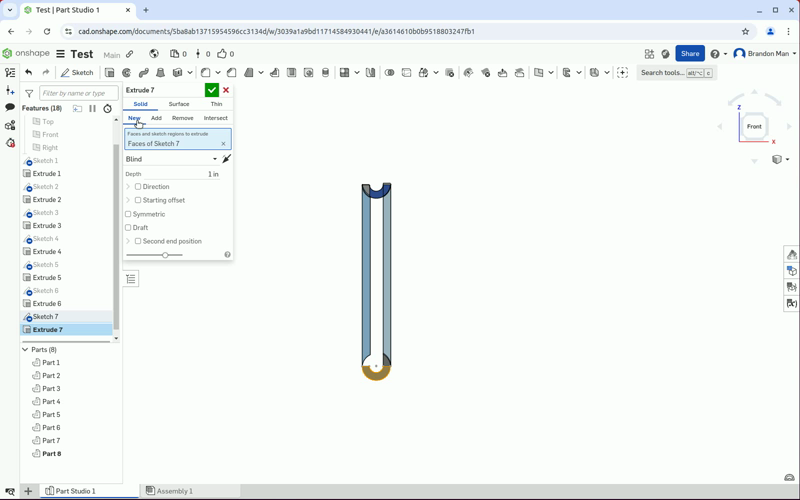
key(tab, 4)
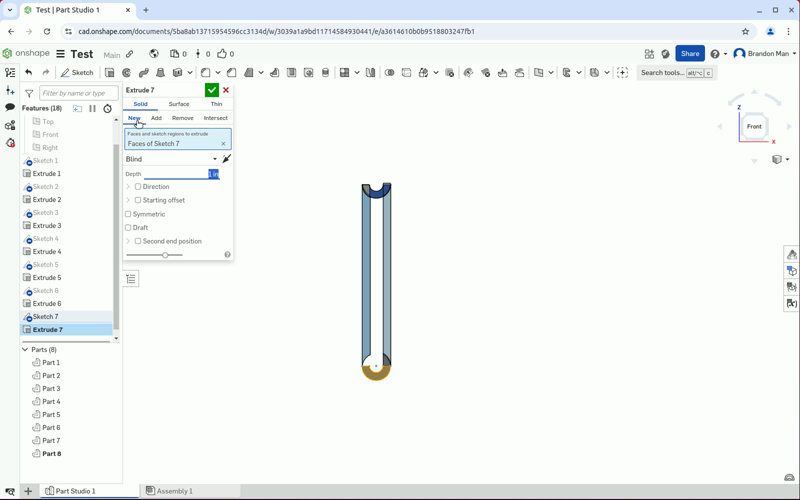
text(1.926)
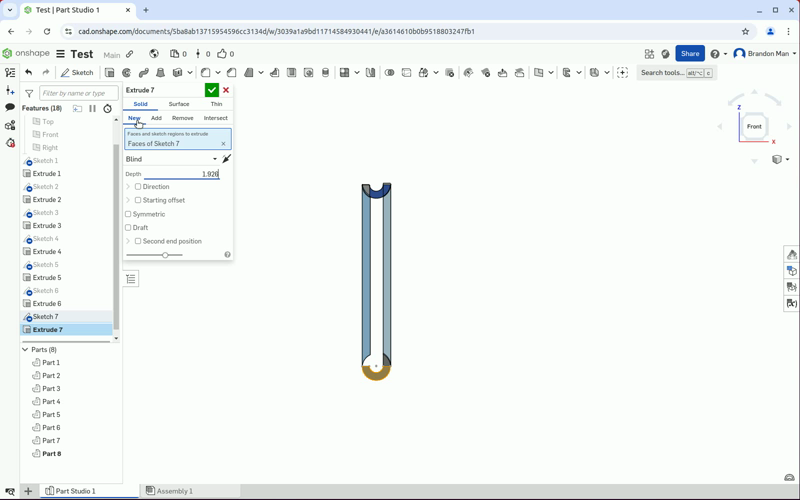
key(enter)
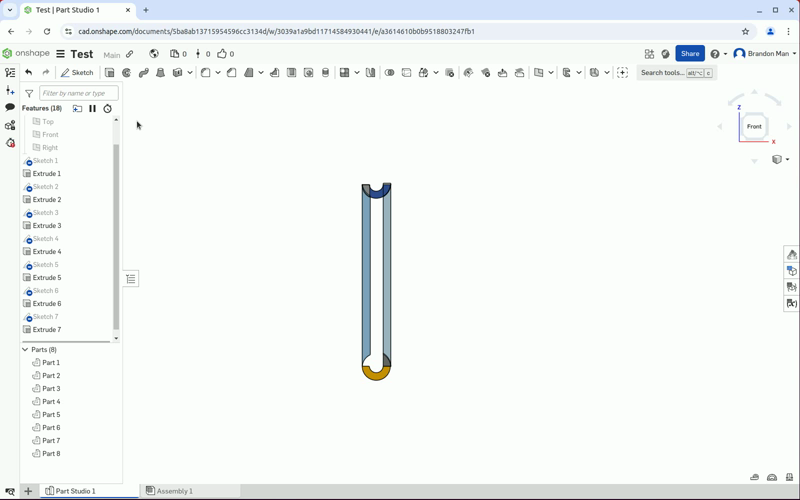
key(shift+h)
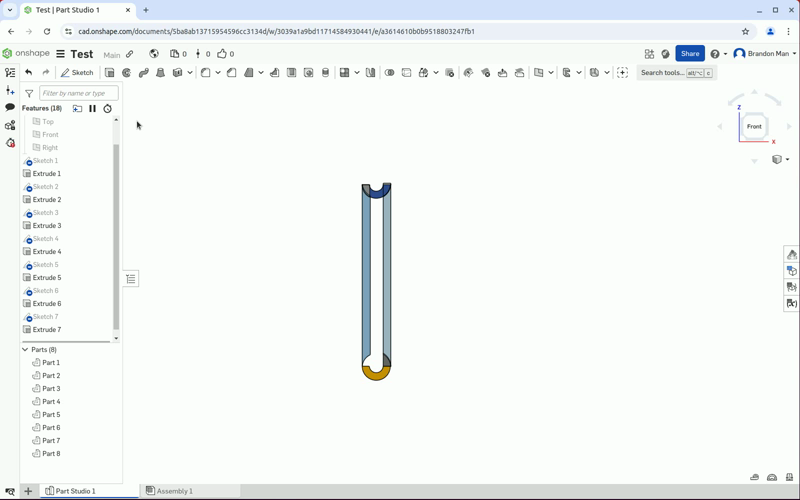
key(shift+h)
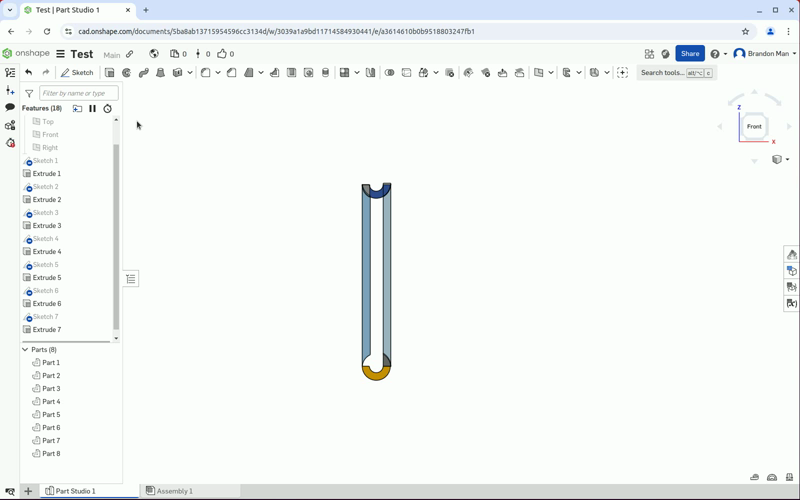
mouse_move(69, 163)
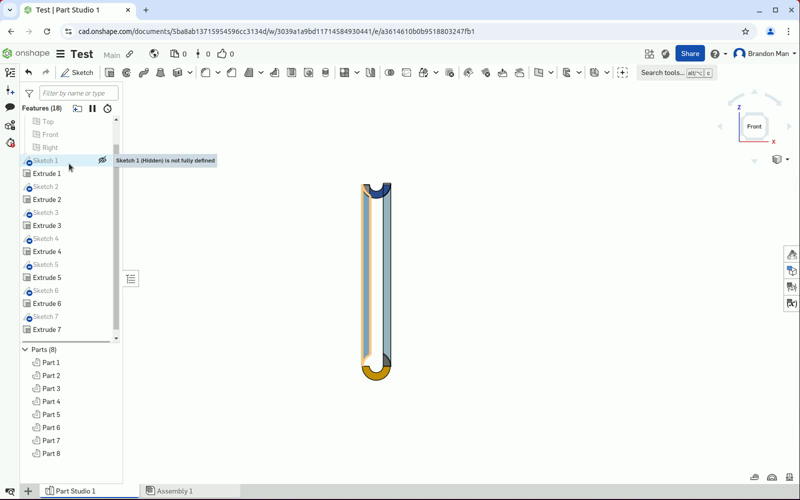
click(69, 163)
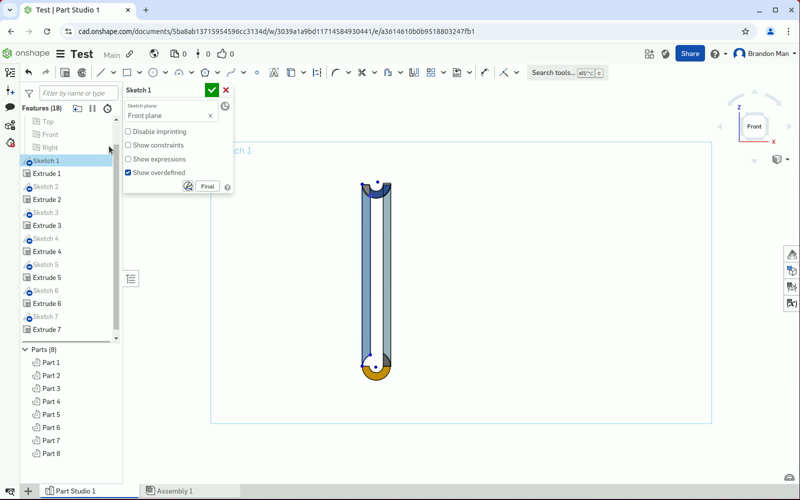
mouse_move(229, 92)
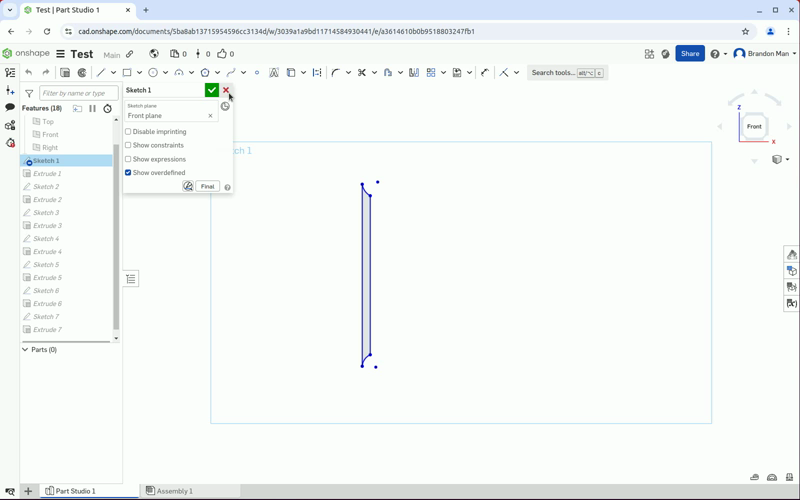
click(229, 92)
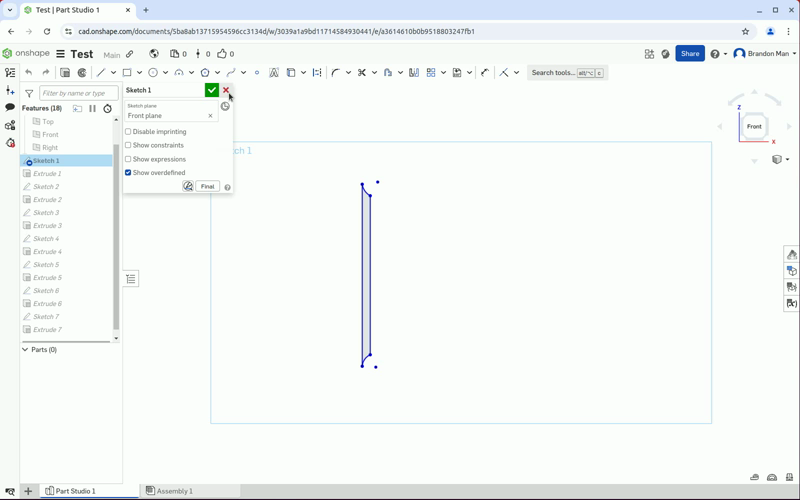
key(shift+s)
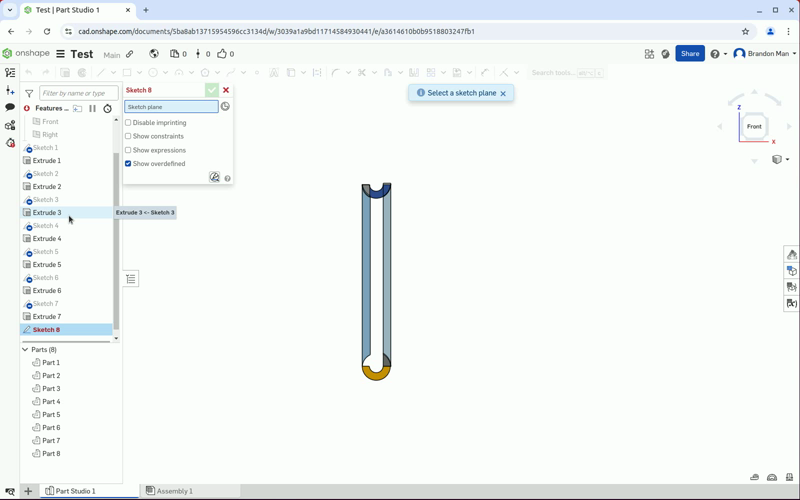
scroll(3)
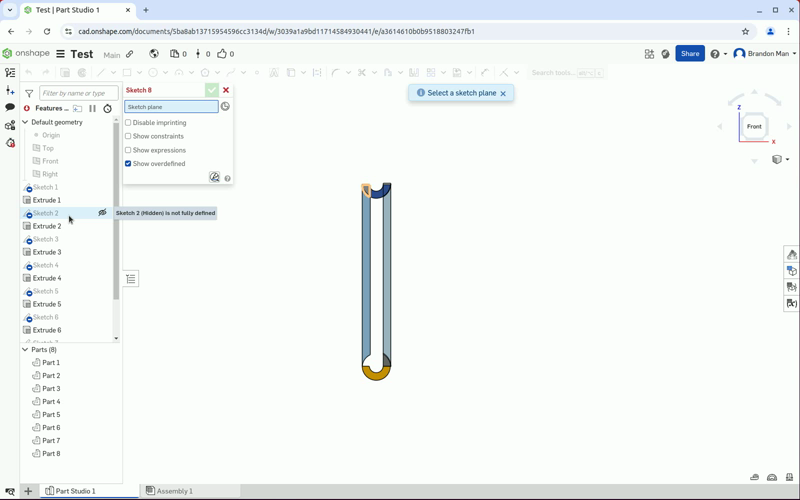
mouse_move(69, 163)
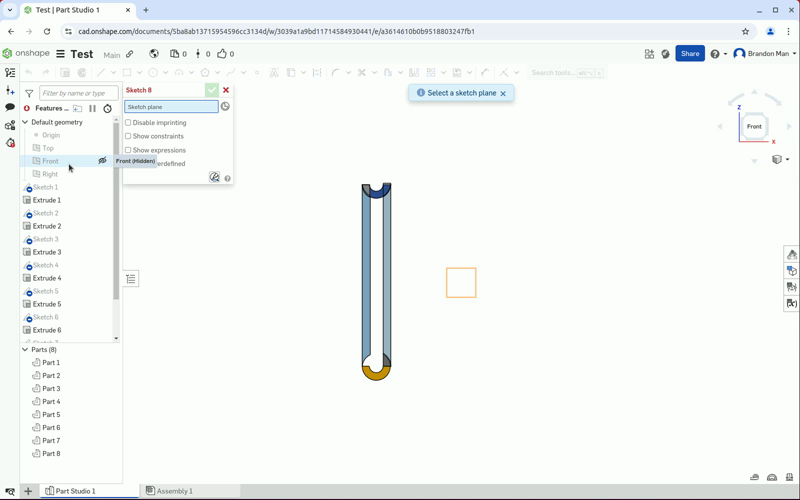
click(69, 163)
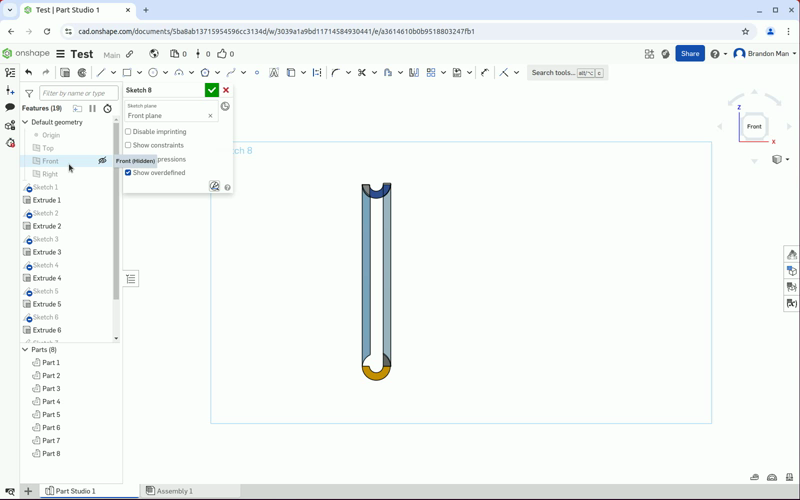
mouse_move(73, 352)
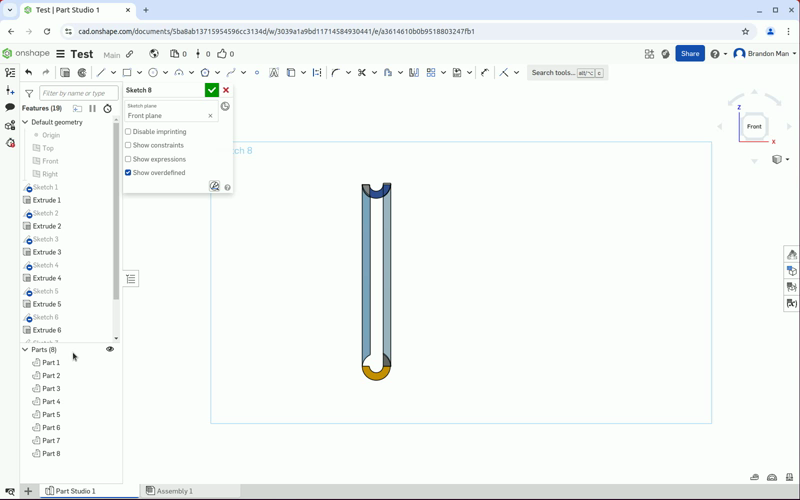
key(y)
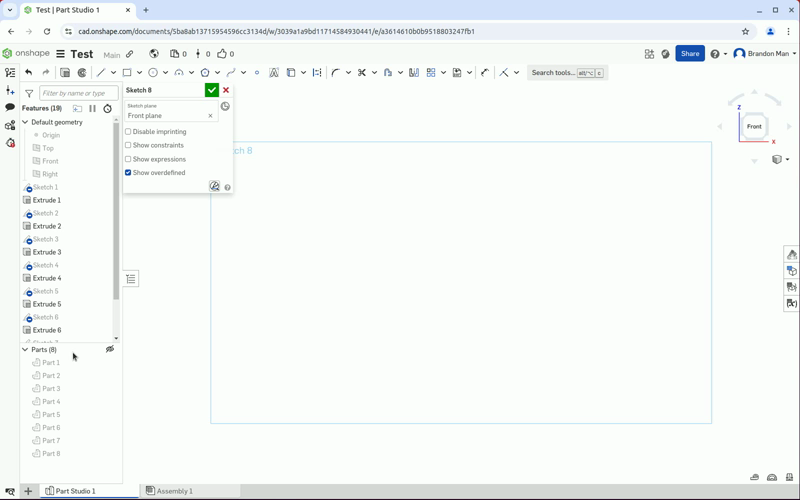
key(l)
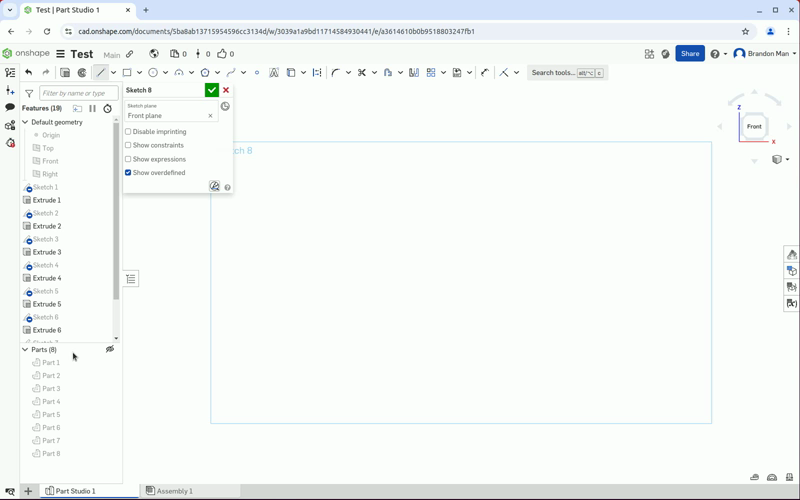
key_down(shift)
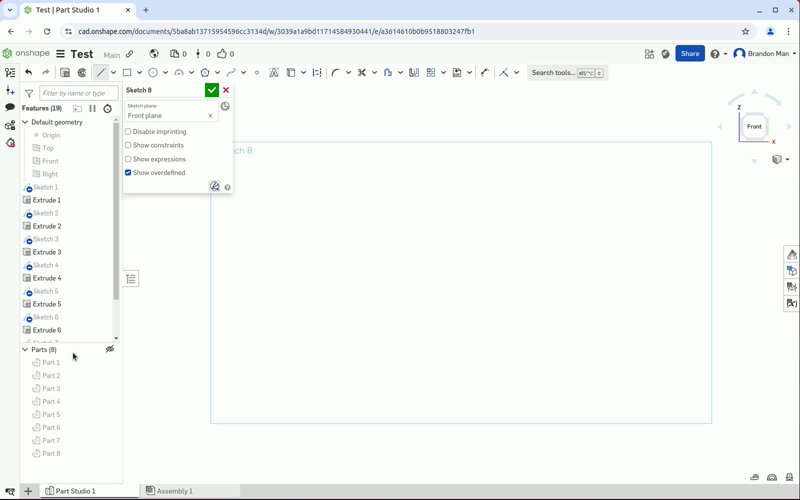
mouse_move(362, 366)
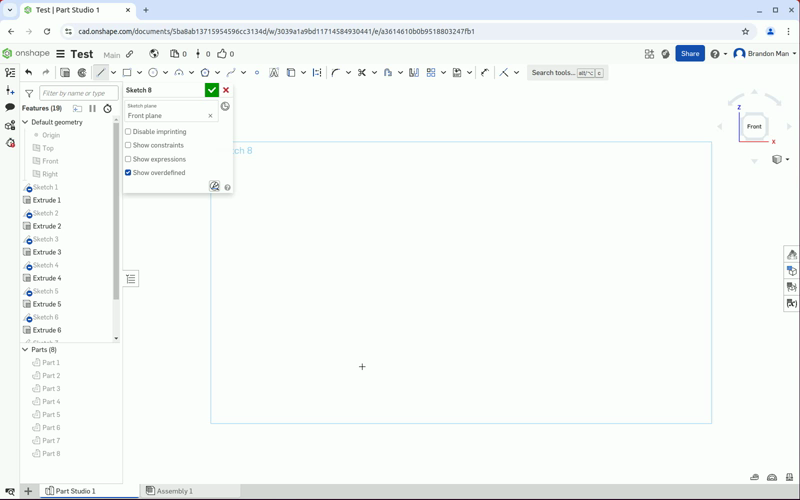
click(362, 366)
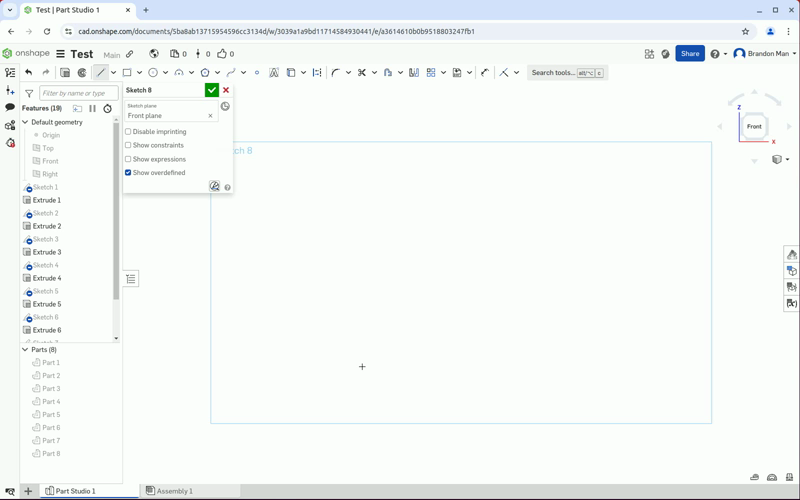
key_up(shift)
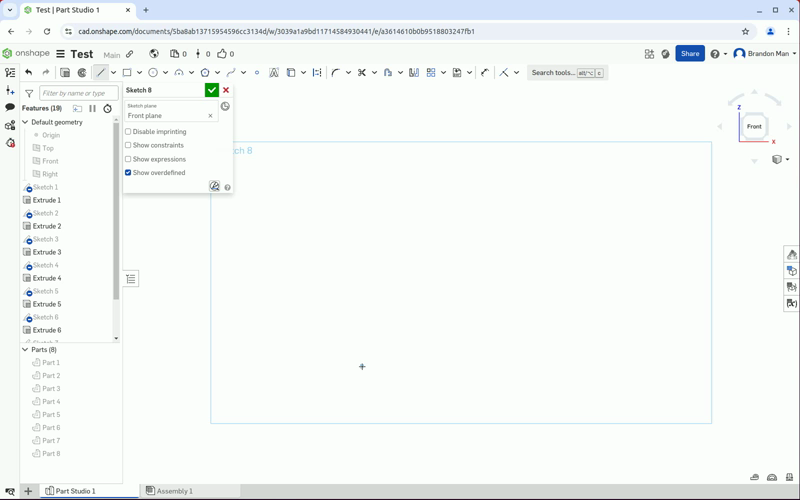
key_down(shift)
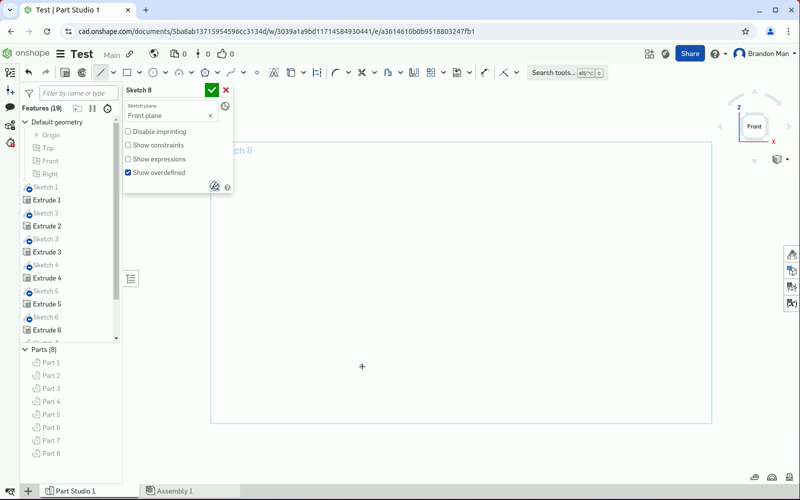
mouse_move(392, 366)
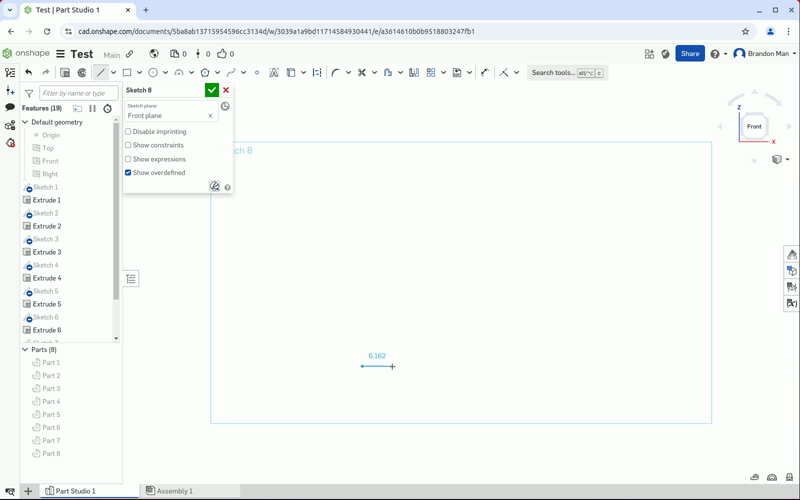
mouse_move(369, 366)
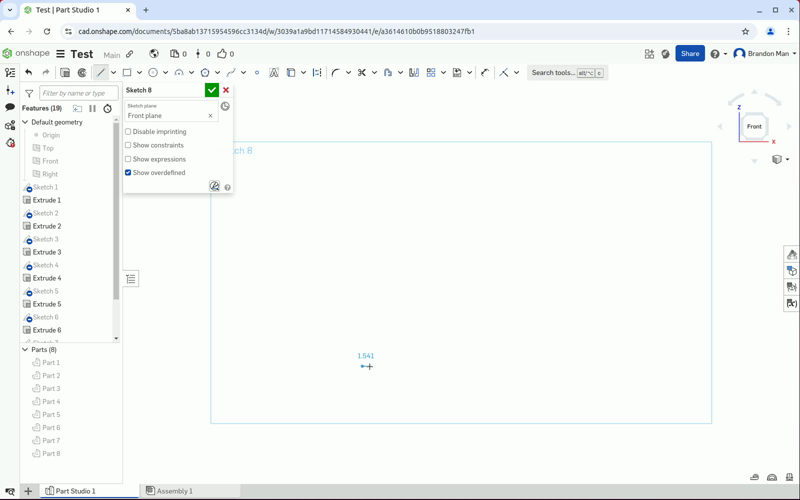
click(369, 366)
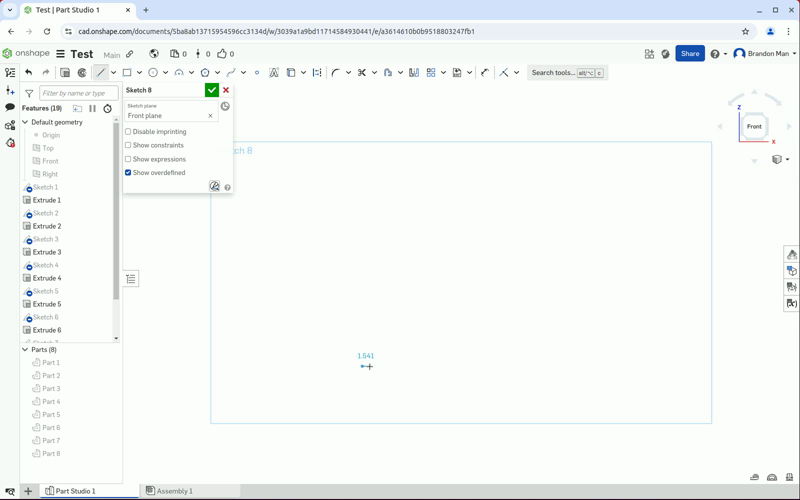
key_up(shift)
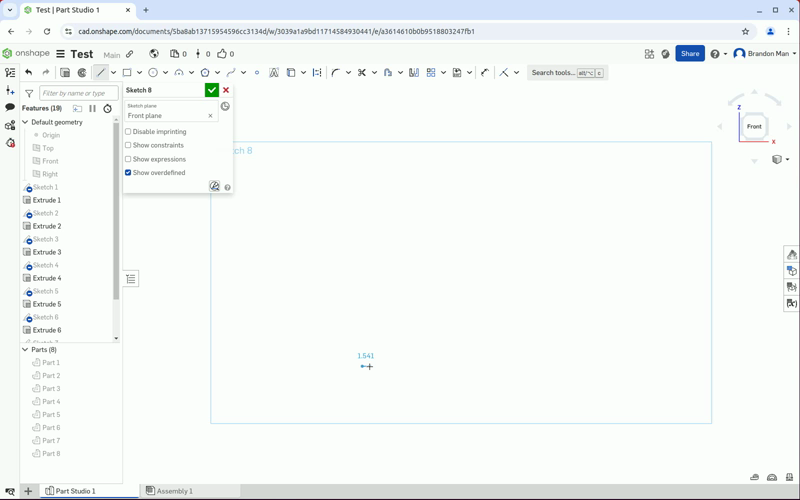
key_down(shift)
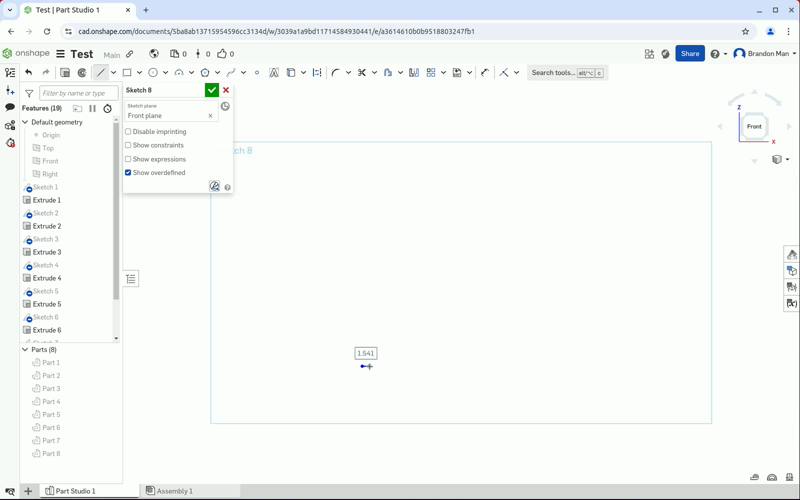
mouse_move(399, 366)
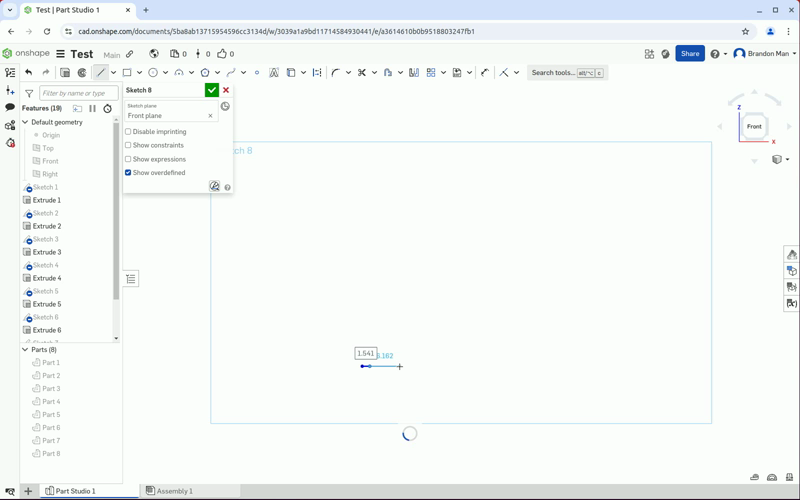
mouse_move(369, 353)
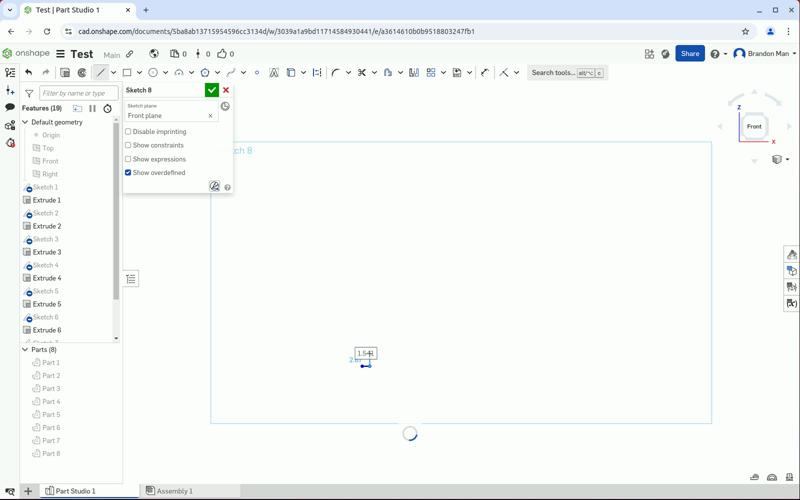
click(369, 353)
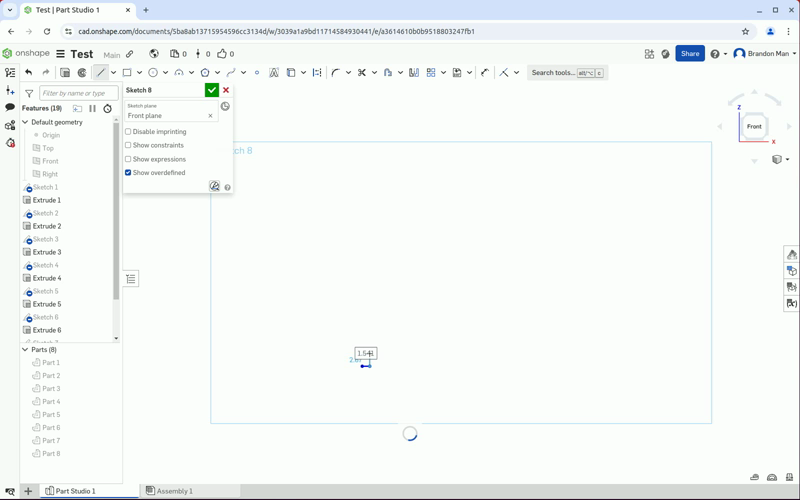
key_up(shift)
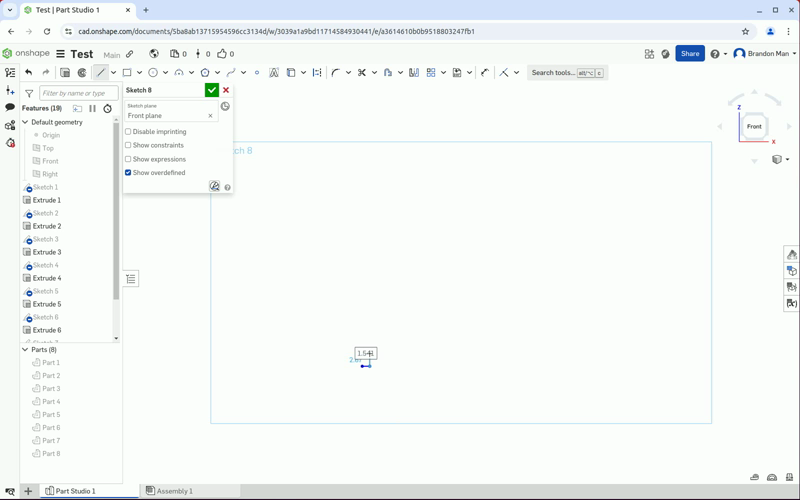
key(esc)
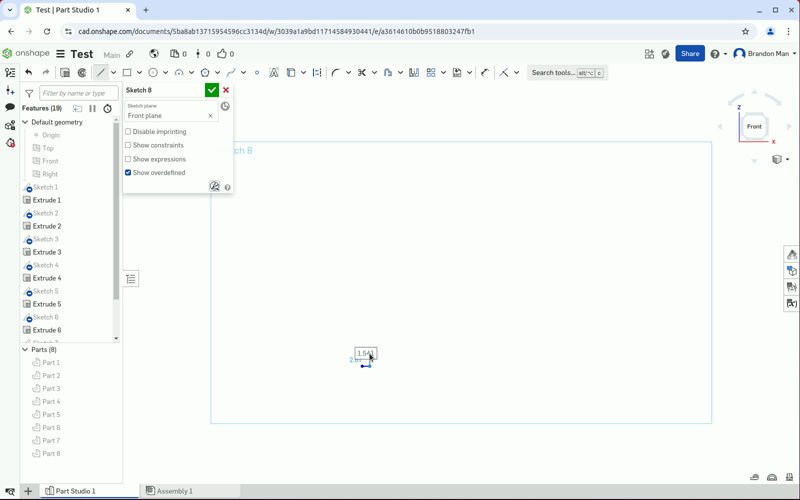
key(a)
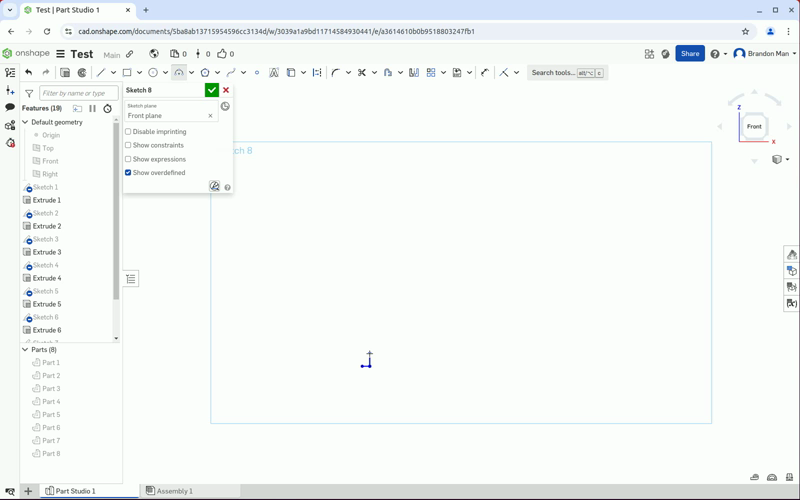
mouse_move(369, 353)
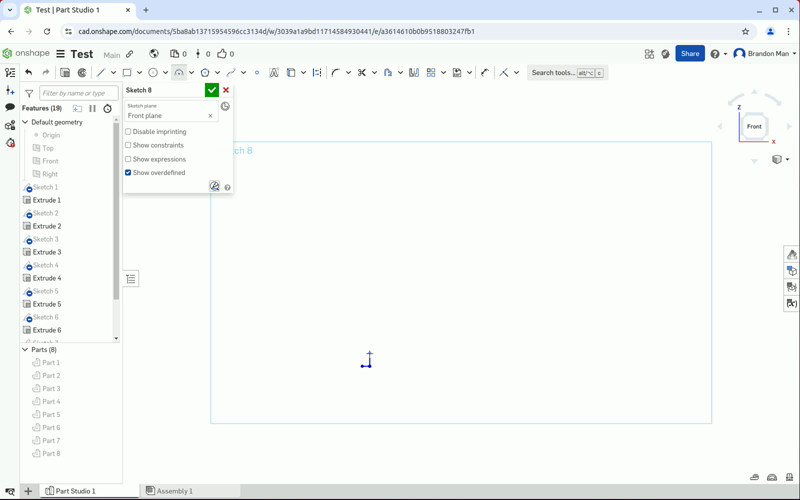
click(369, 353)
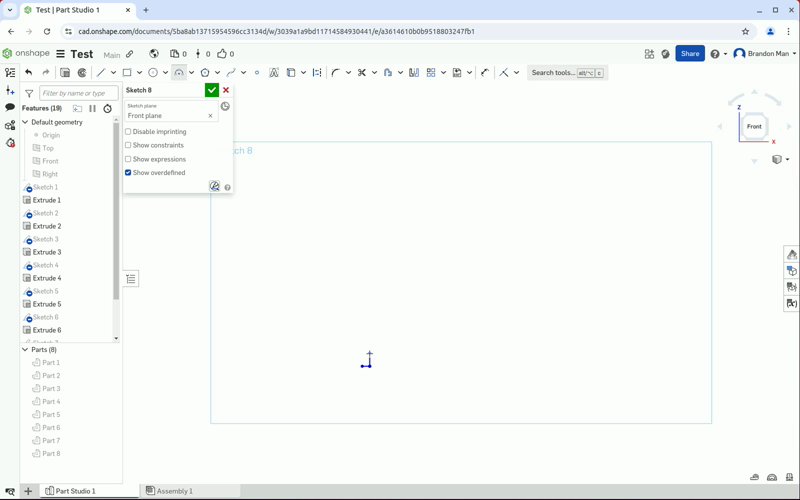
mouse_move(362, 366)
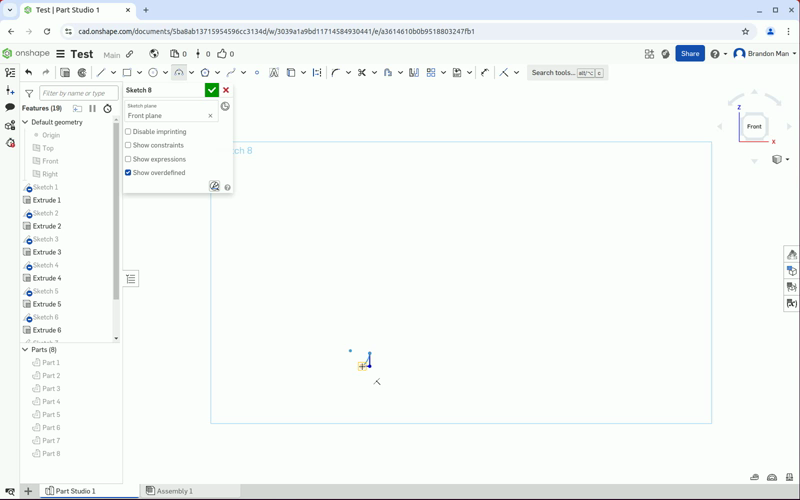
click(362, 366)
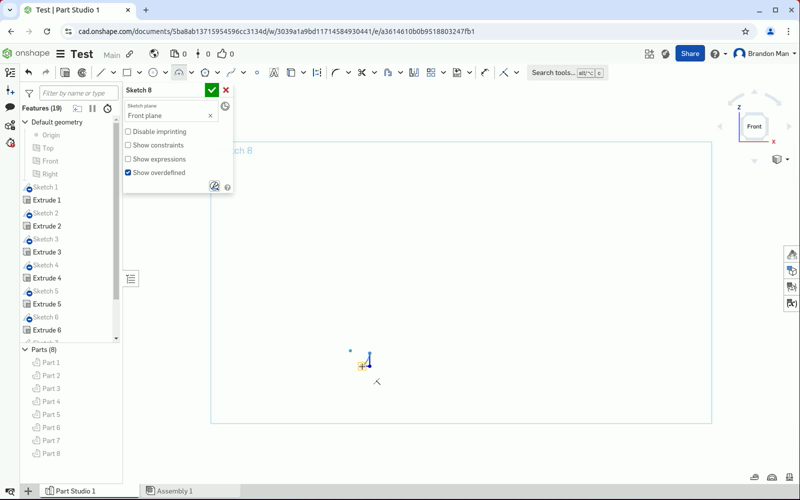
key_down(shift)
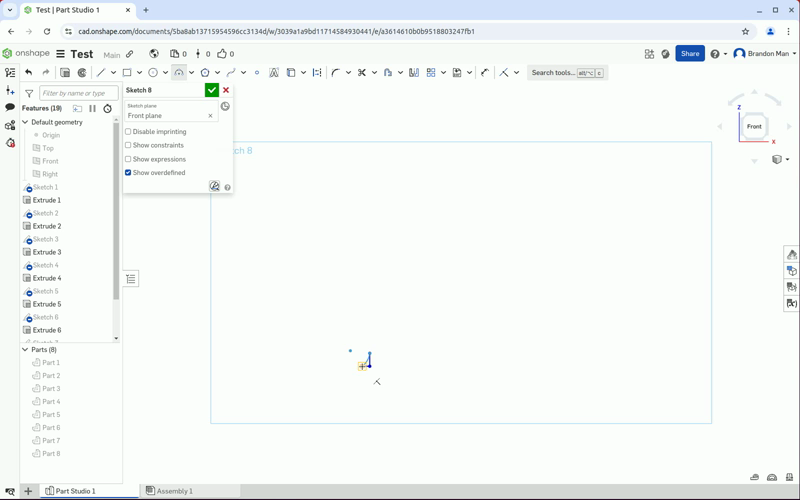
mouse_move(364, 358)
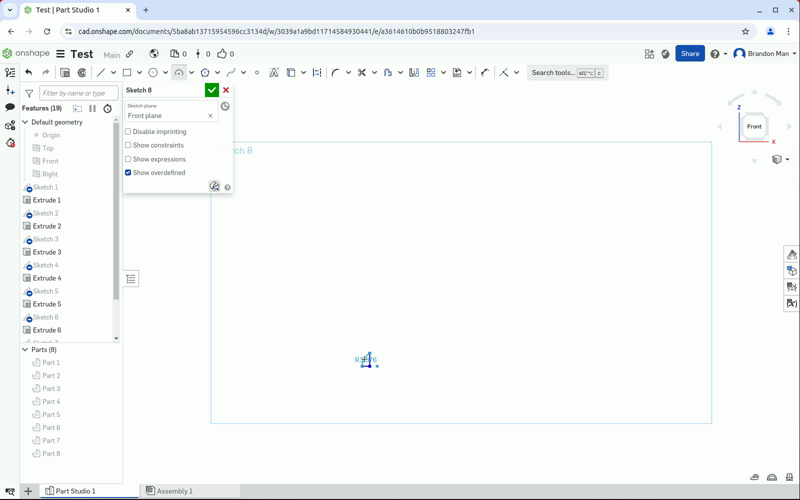
click(364, 358)
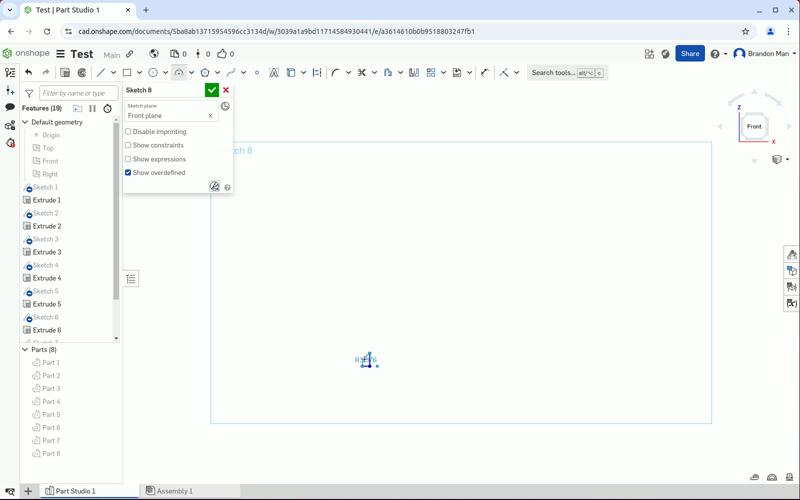
key_up(shift)
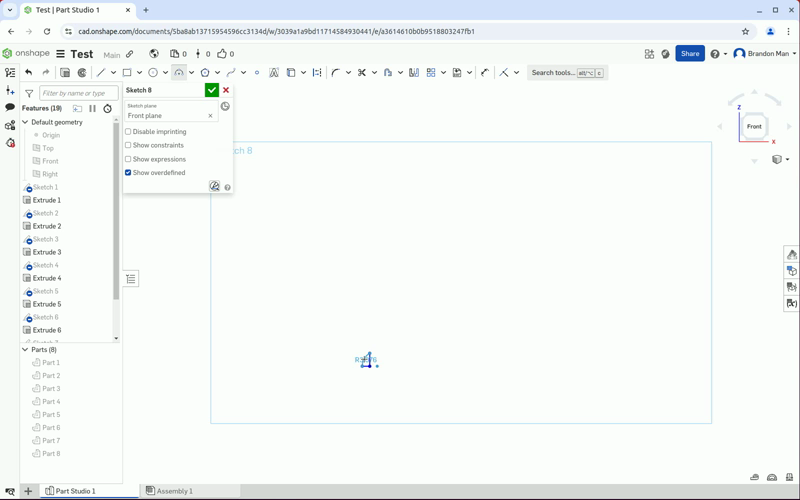
key(esc)
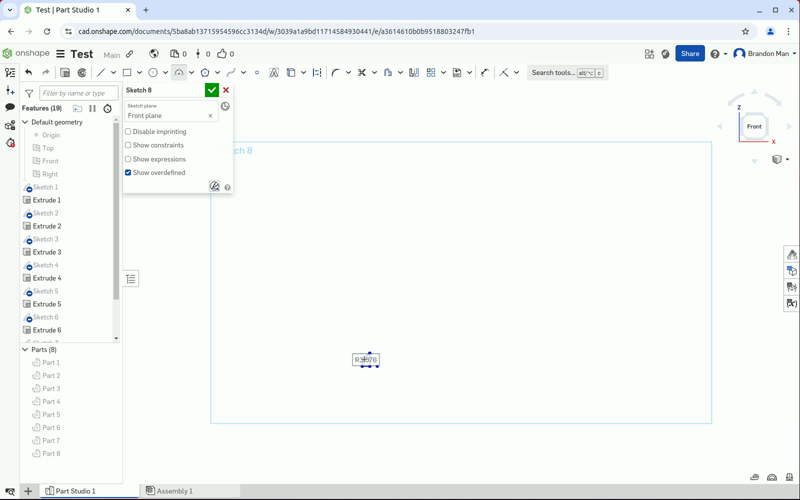
mouse_move(368, 358)
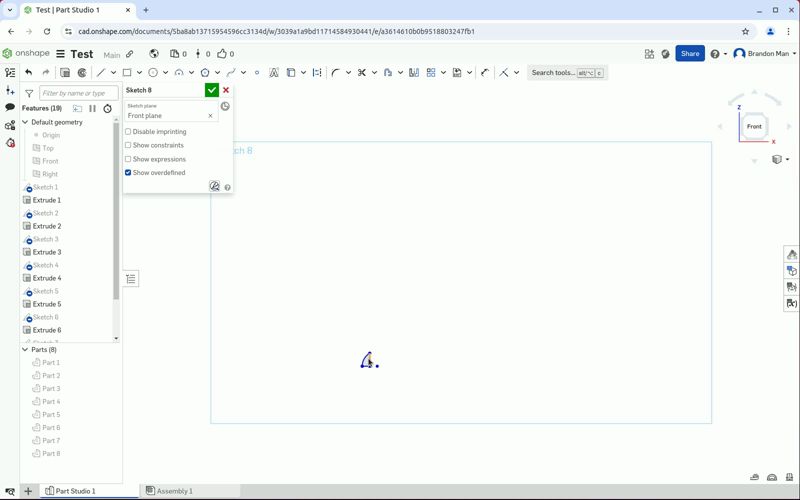
scroll(6)
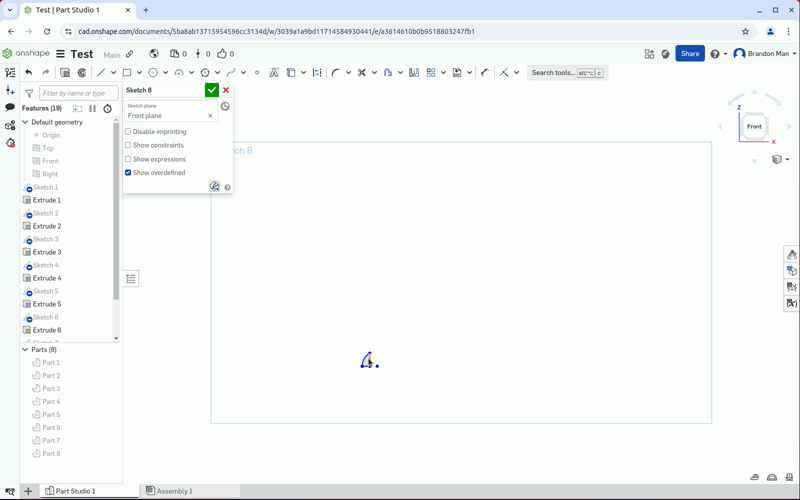
scroll(6)
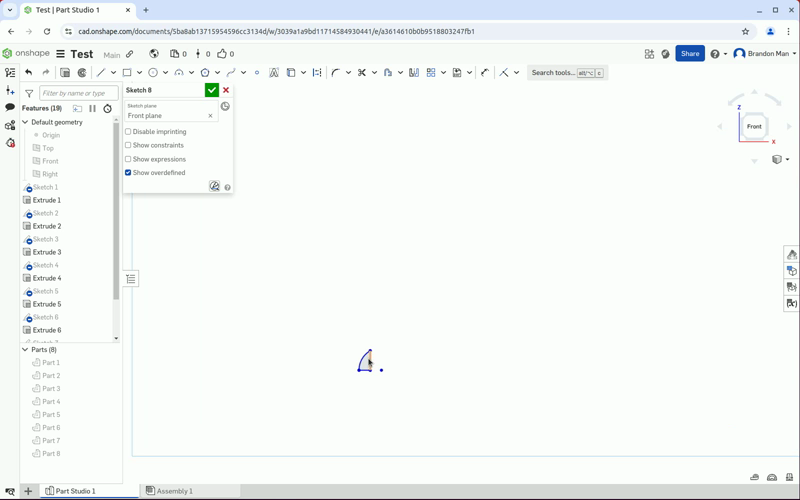
scroll(6)
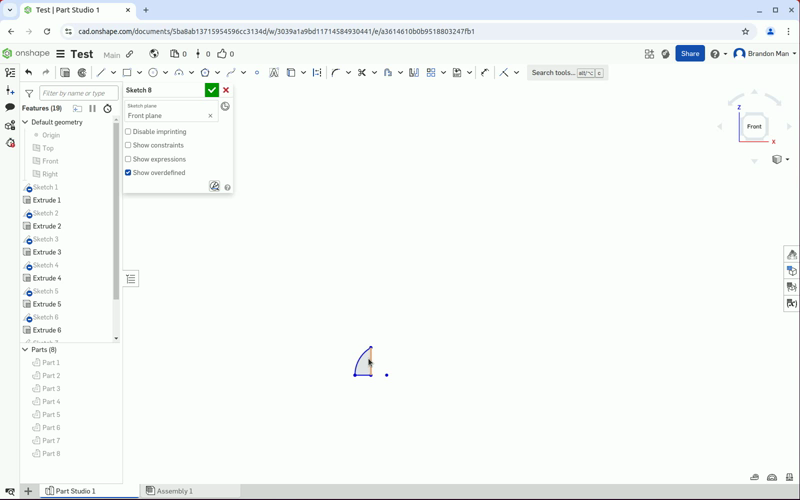
scroll(6)
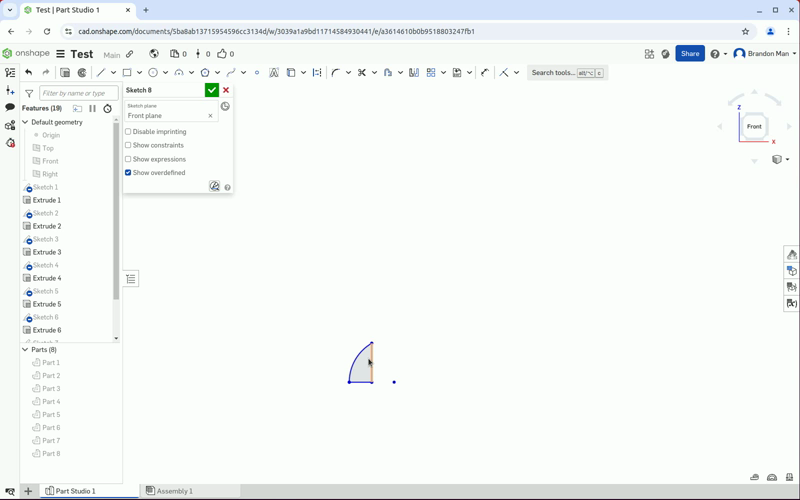
scroll(6)
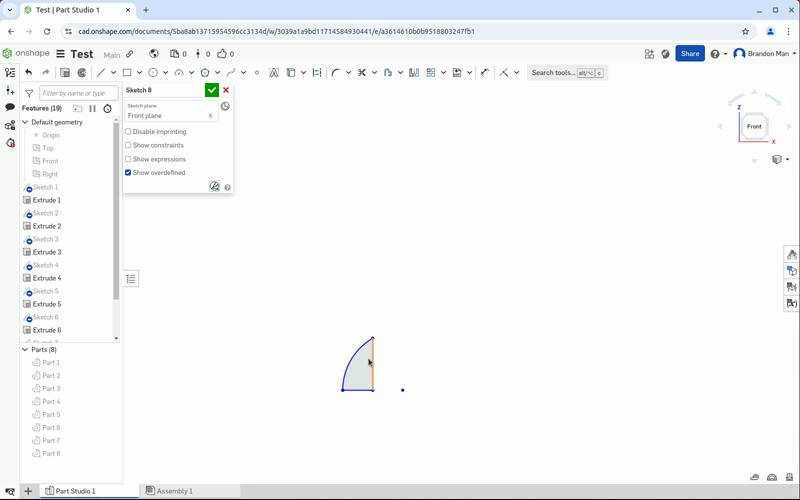
scroll(6)
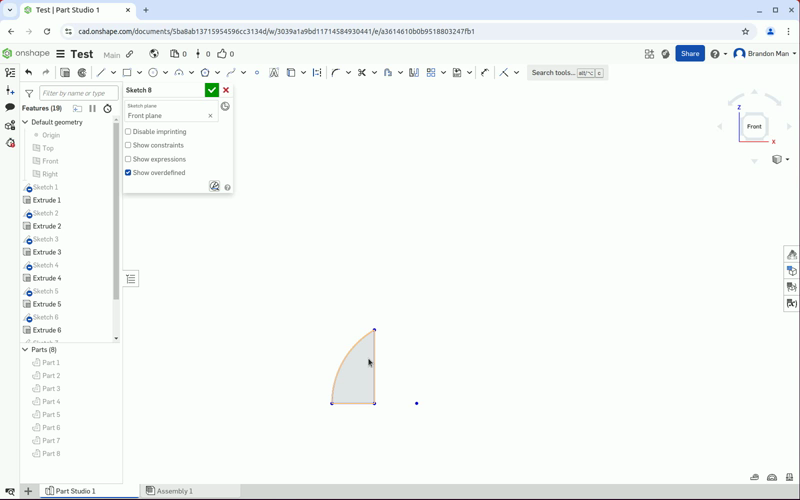
scroll(6)
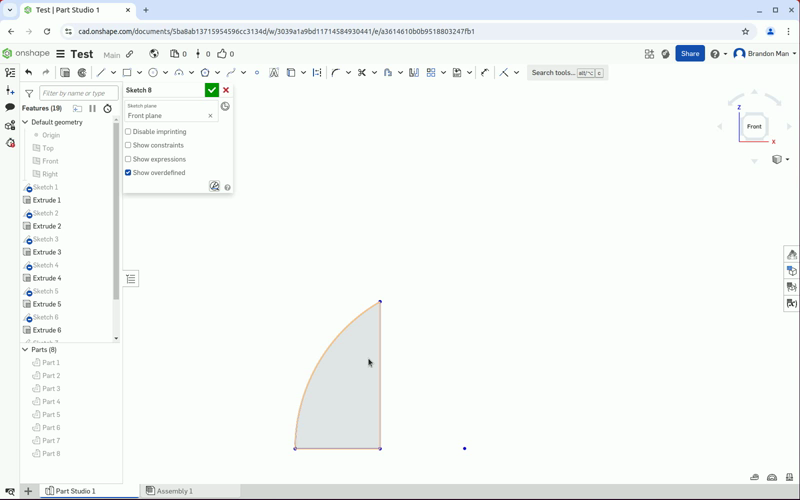
click(368, 358)
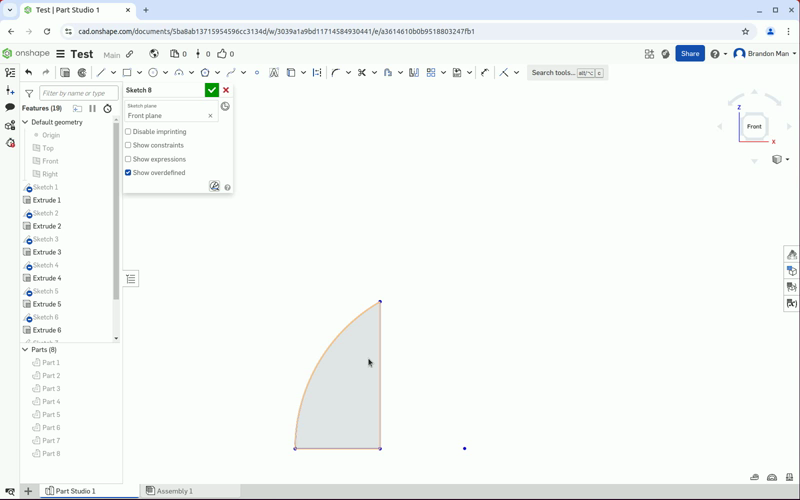
scroll(-6)
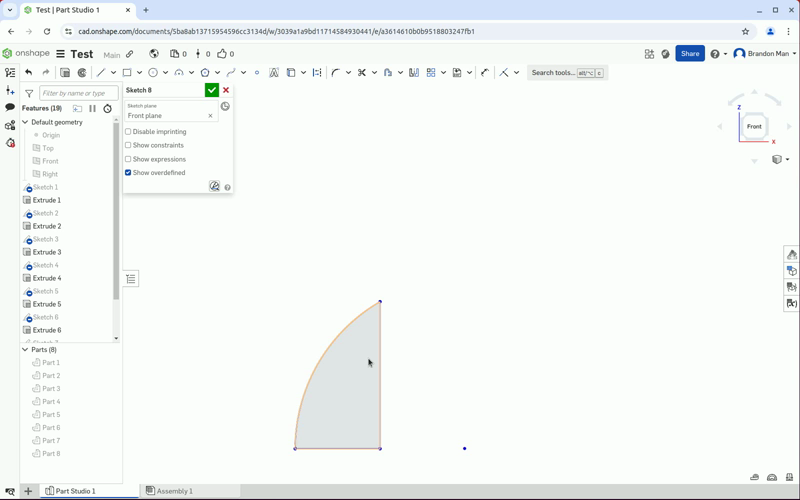
scroll(-6)
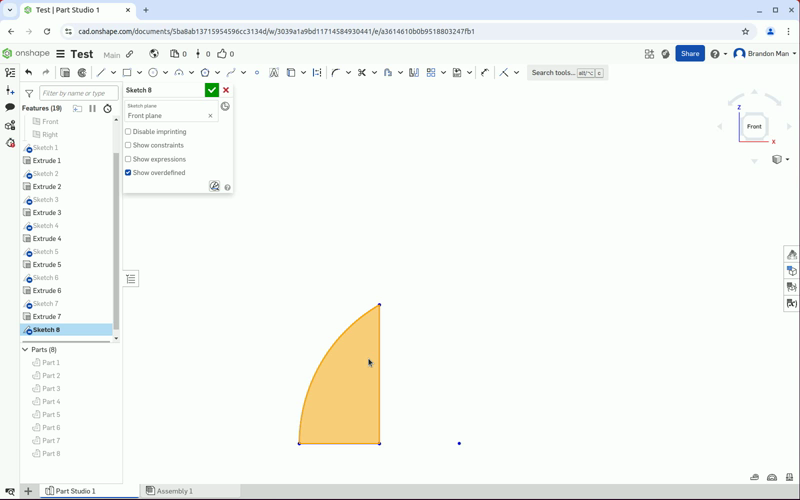
scroll(-6)
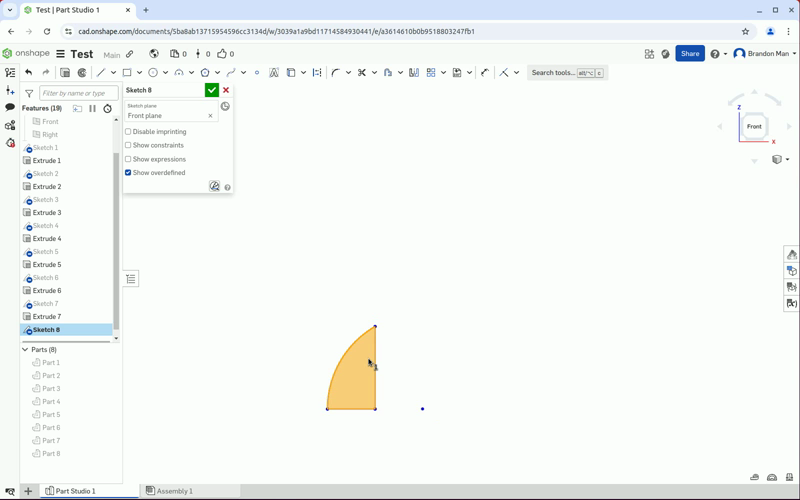
scroll(-6)
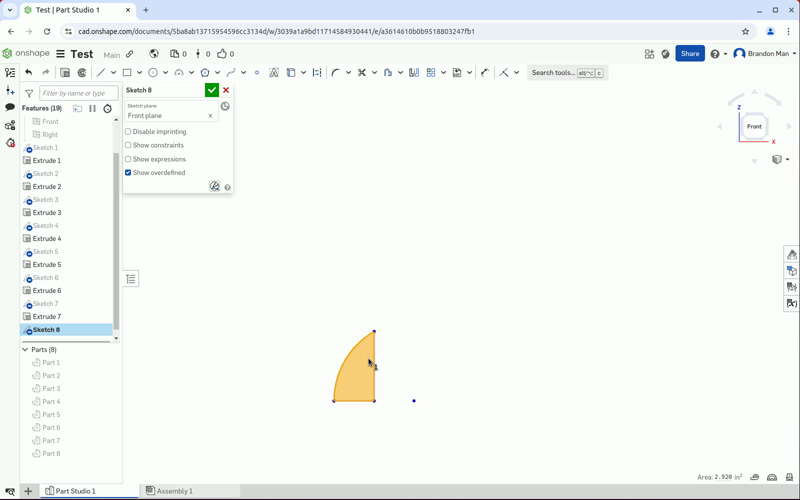
scroll(-6)
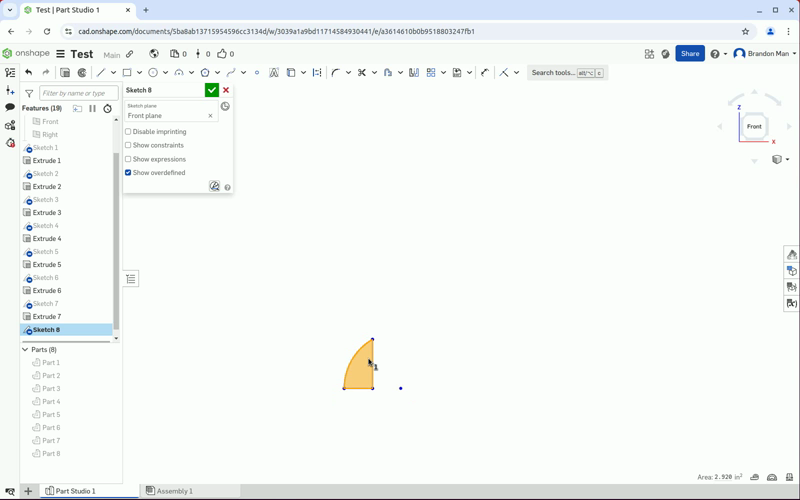
scroll(-6)
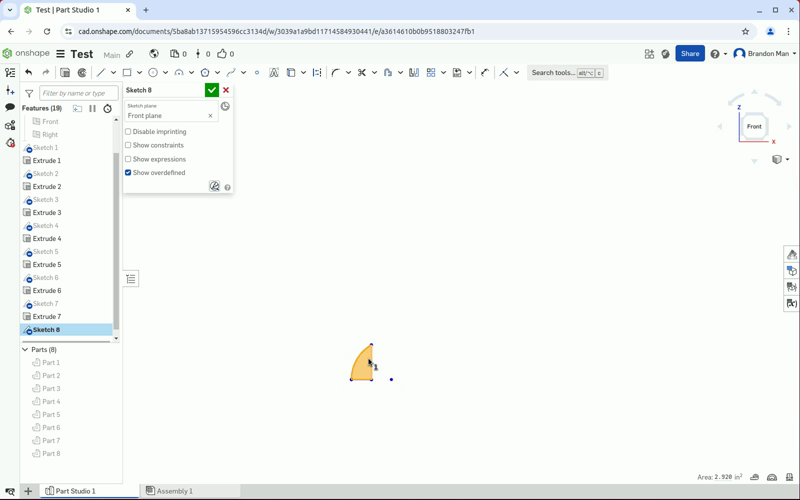
scroll(-6)
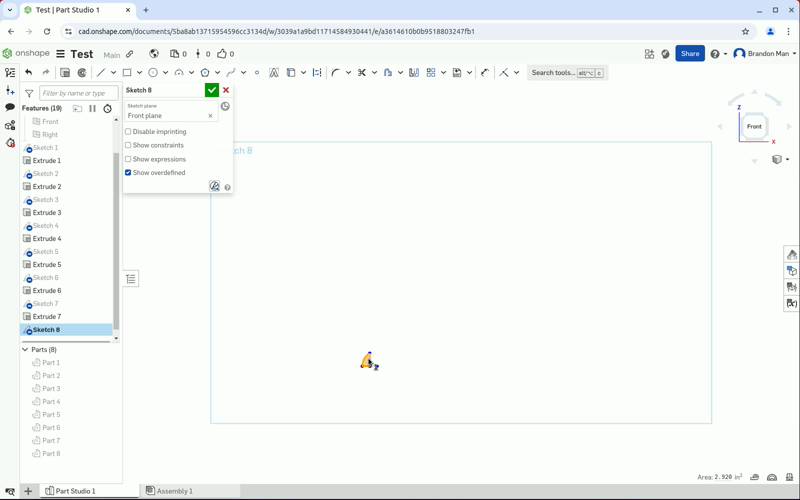
mouse_move(73, 352)
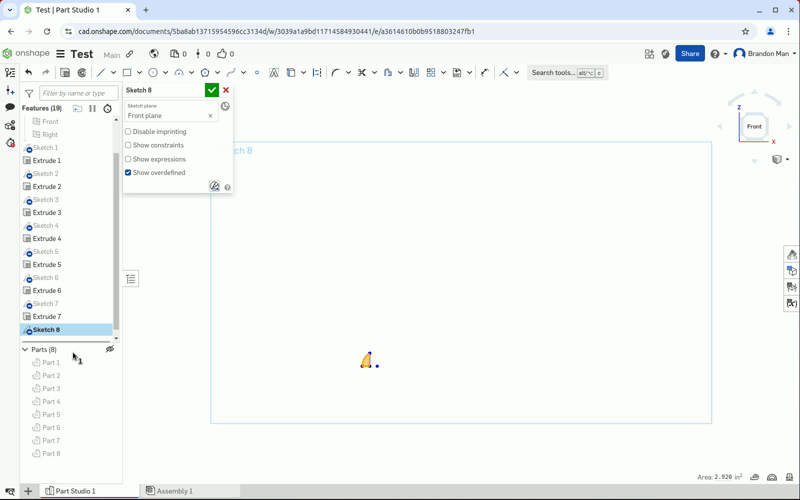
key(shift+y)
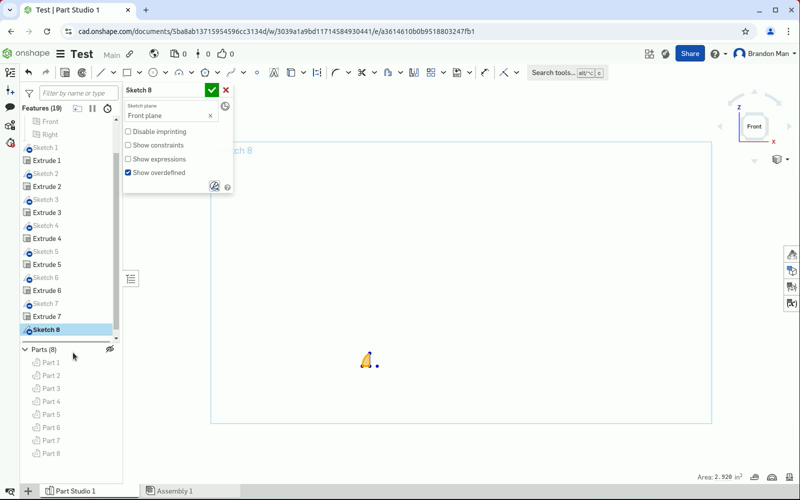
key(shift+e)
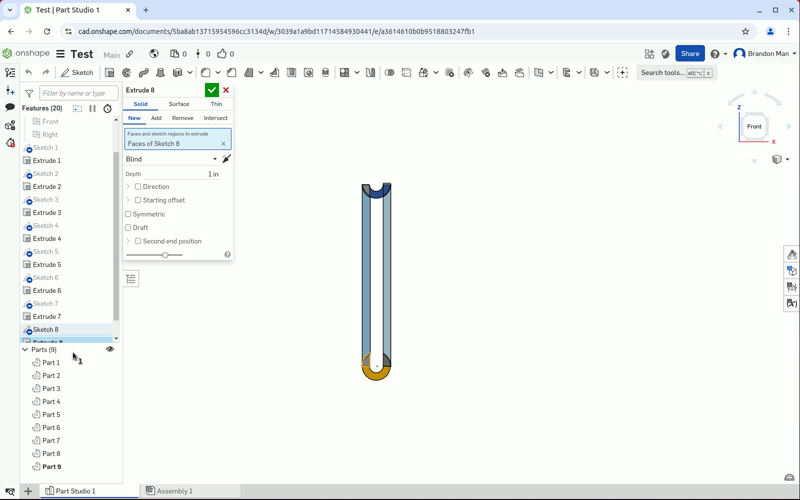
mouse_move(143, 106)
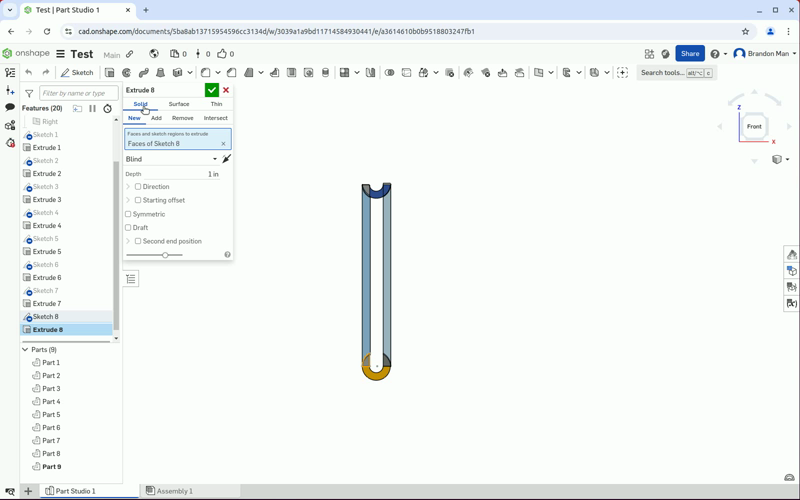
click(143, 106)
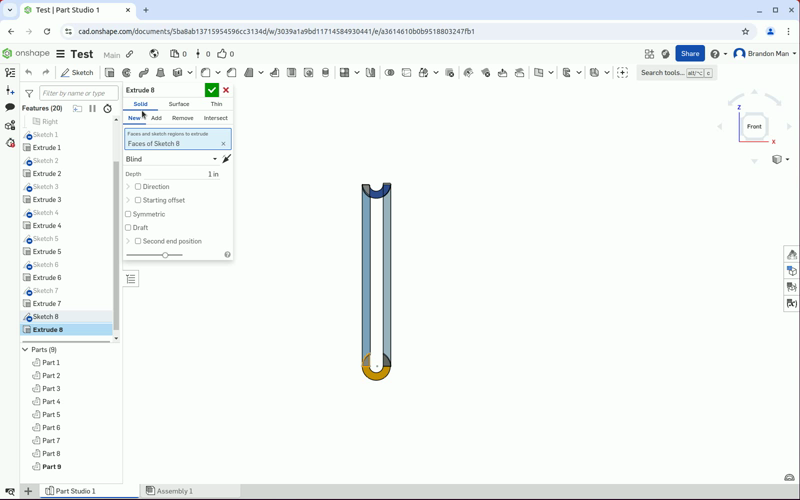
mouse_move(137, 120)
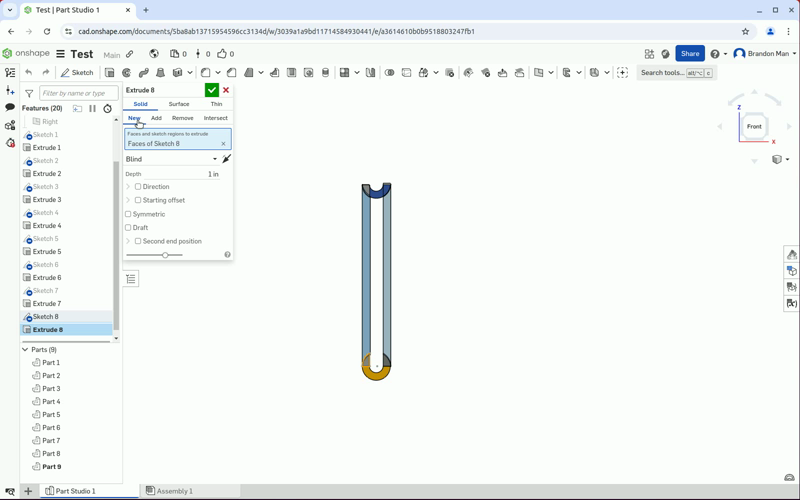
click(137, 120)
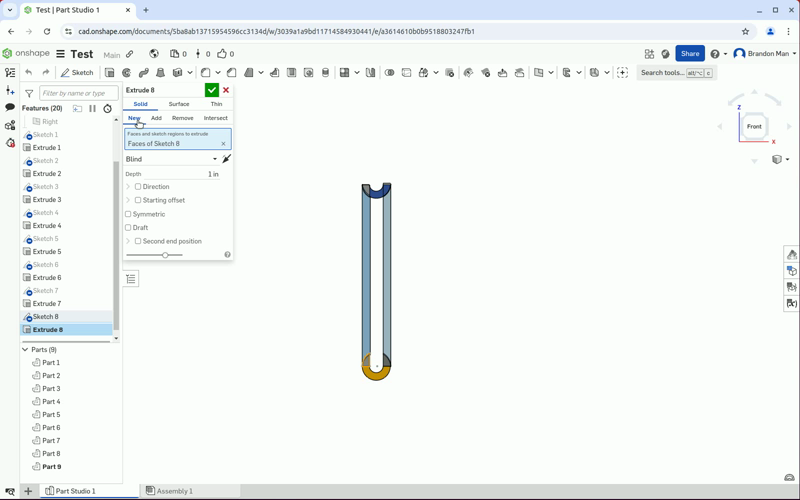
key(tab, 4)
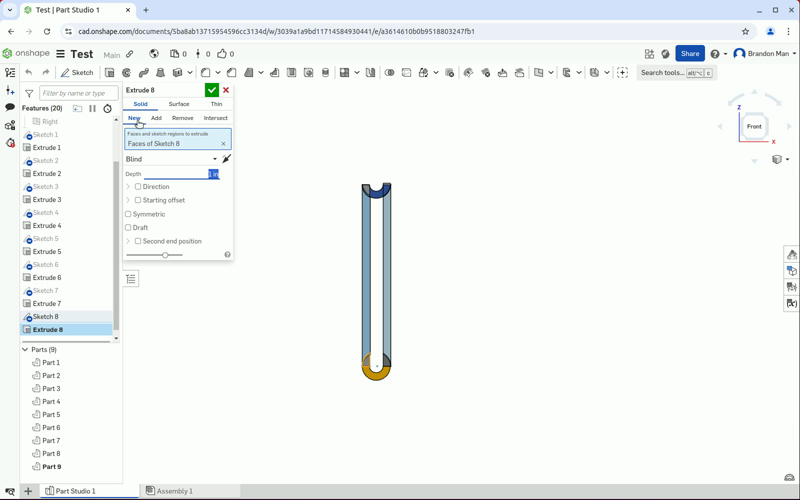
text(1.926)
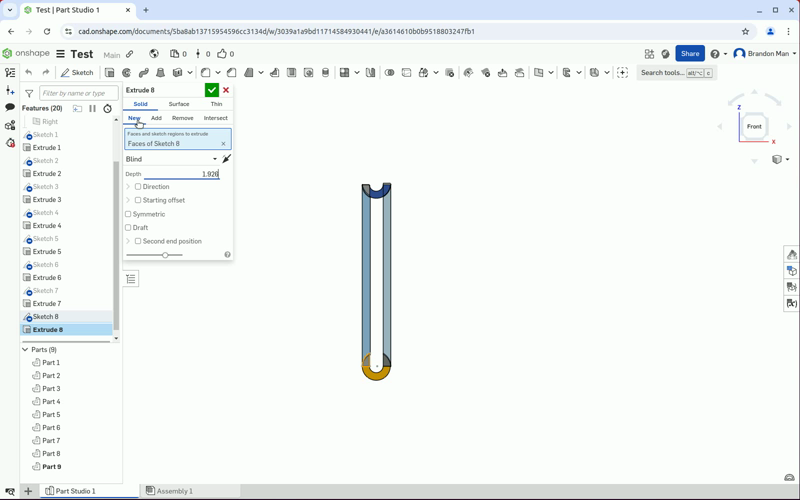
key(enter)
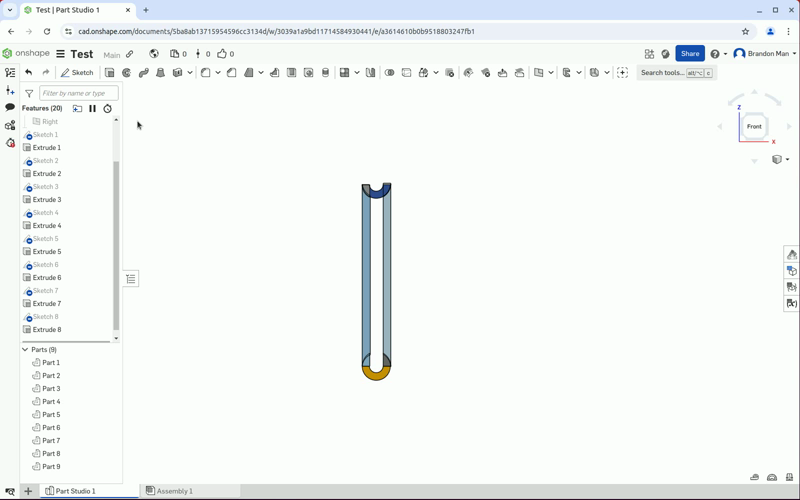
key(shift+h)
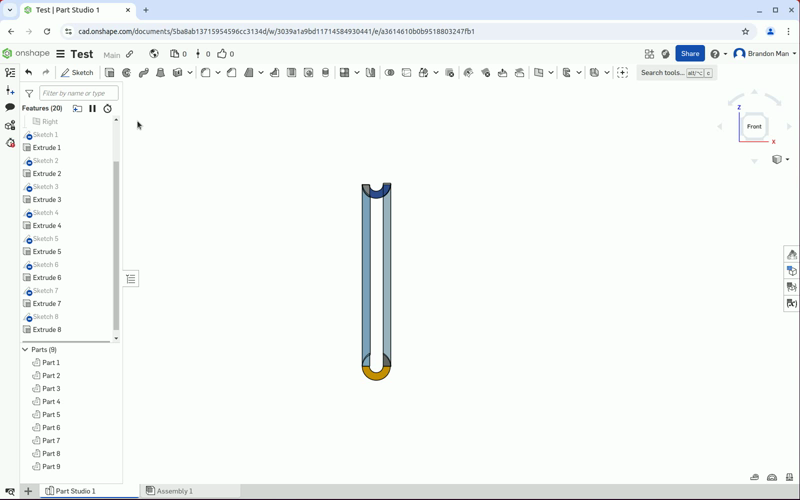
key(shift+h)
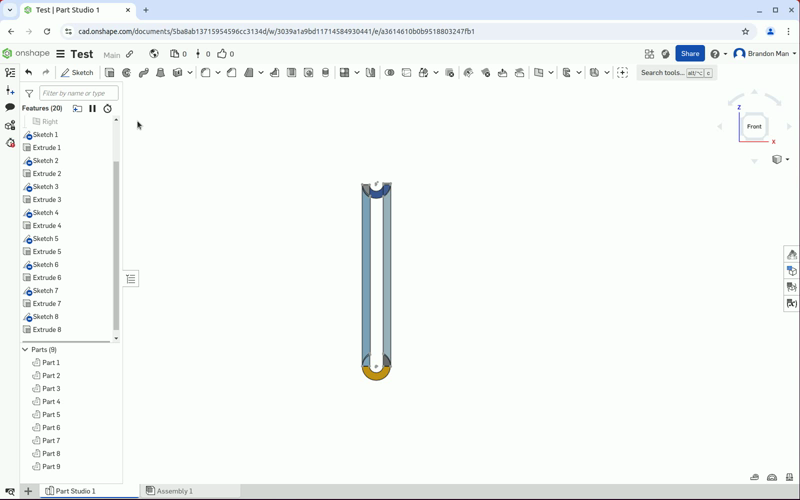
key(shift+7)
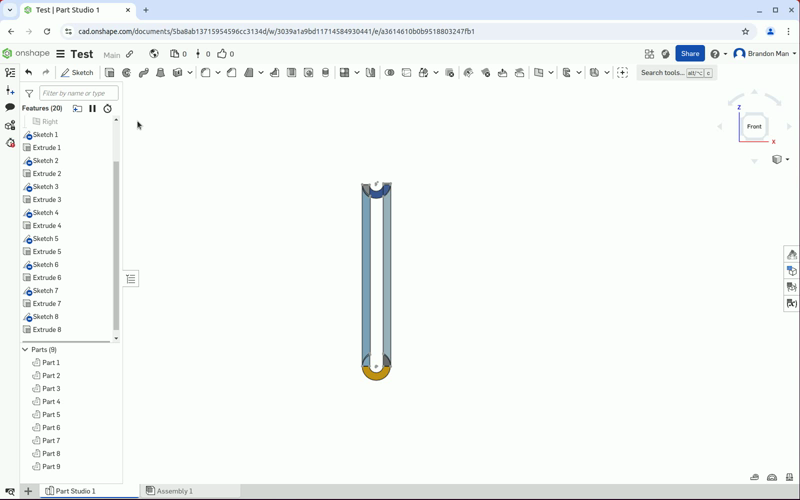
key(left, 2)
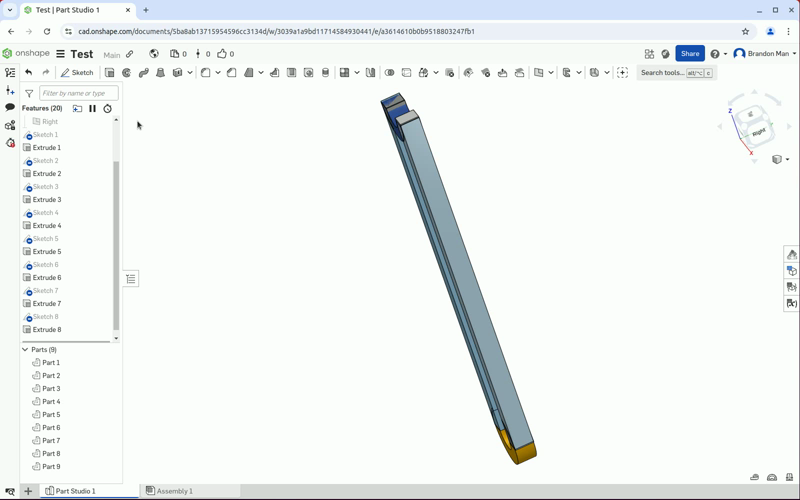
key(down, 2)
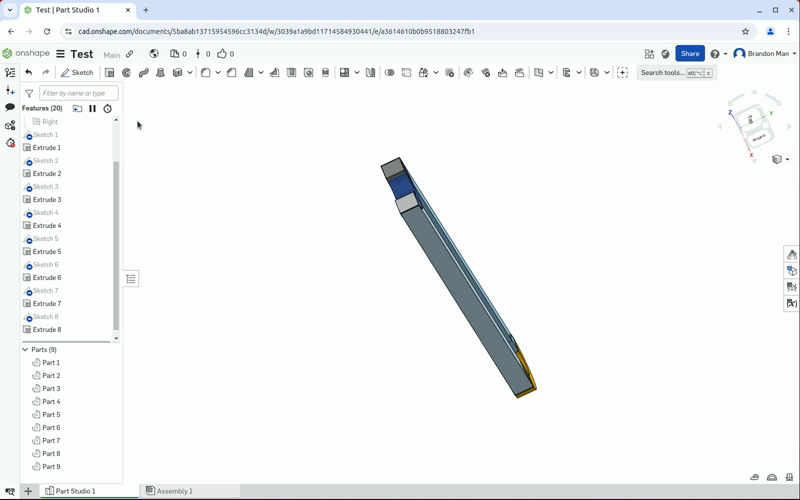
key(up, 2)
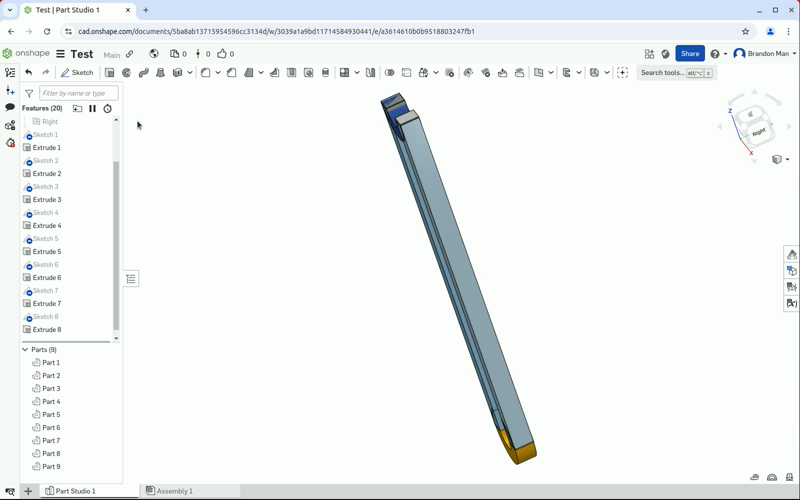
key(right, 2)
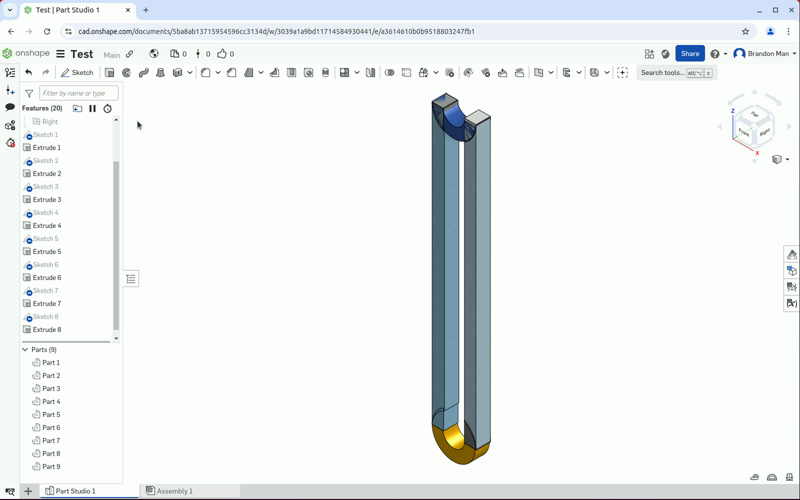
mouse_move(69, 137)
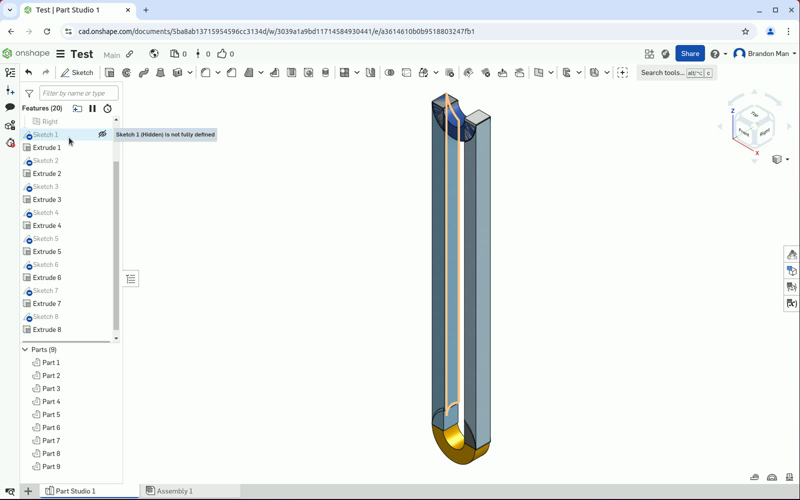
click(69, 137)